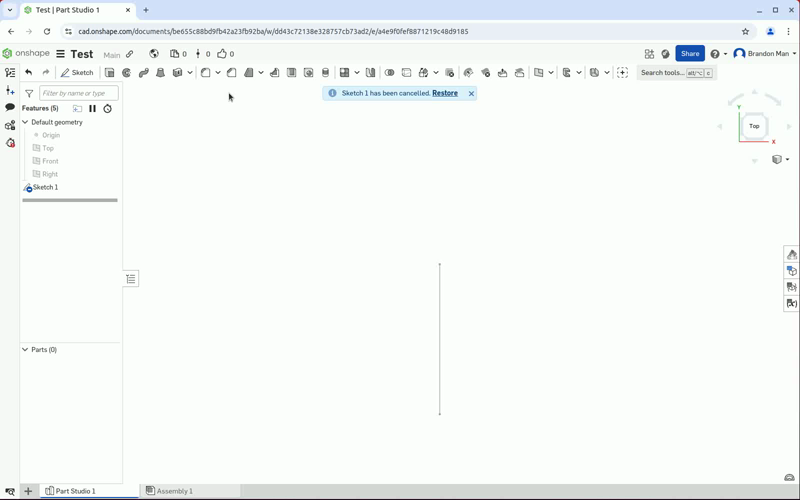
key(shift+h)
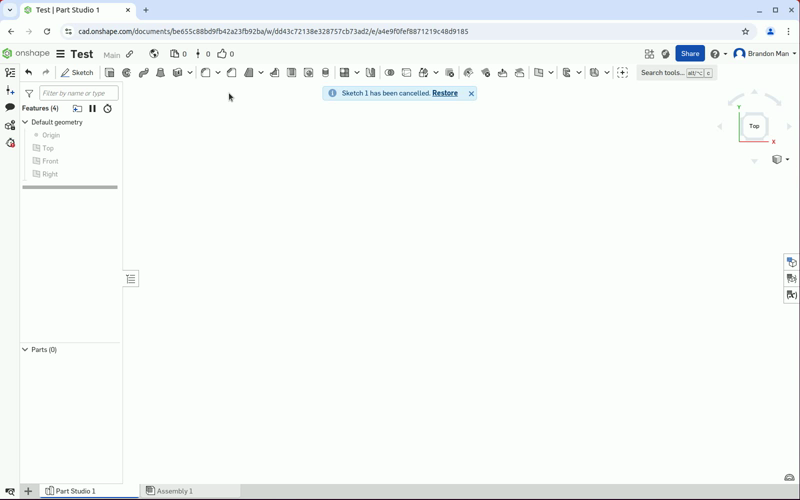
mouse_move(73, 352)
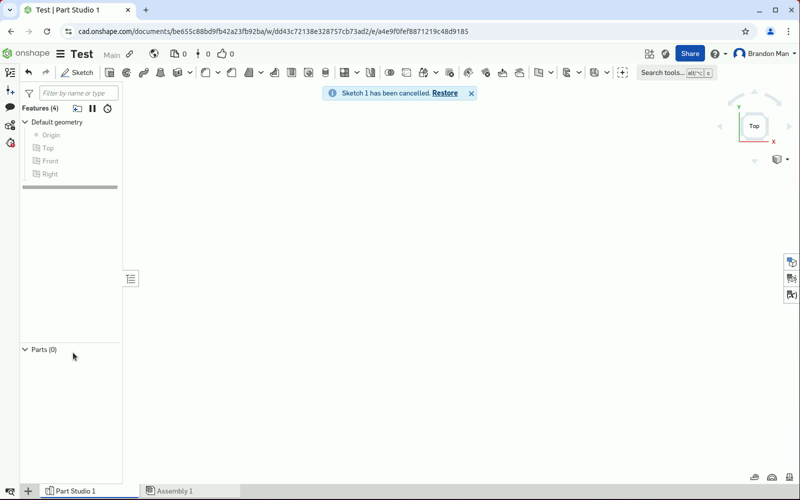
key(y)
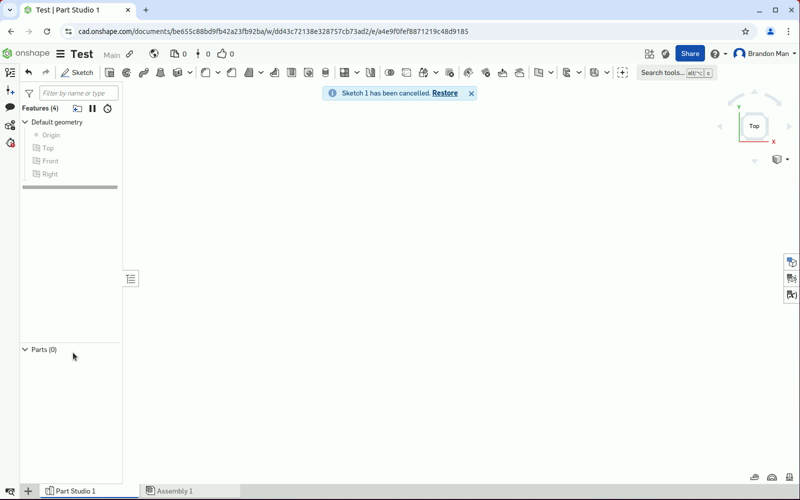
key(shift+p)
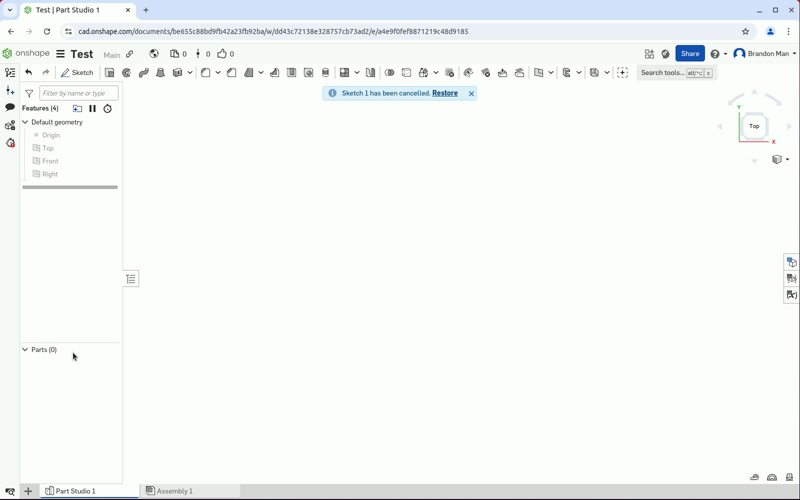
key(space)
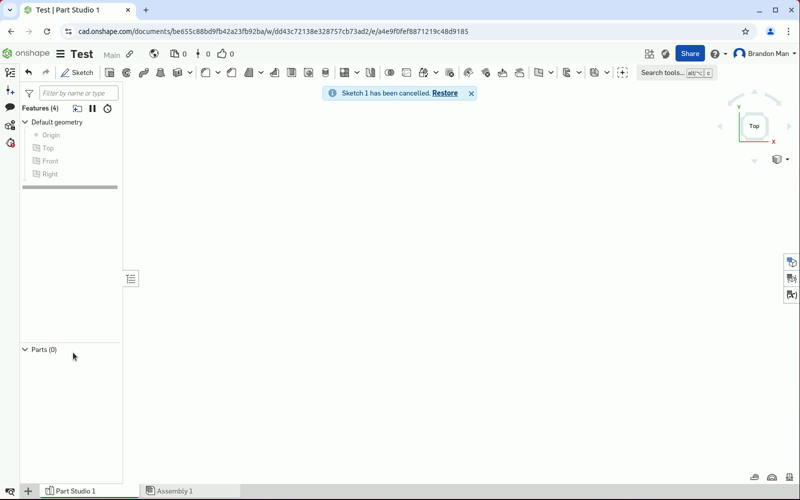
key_down(shift)
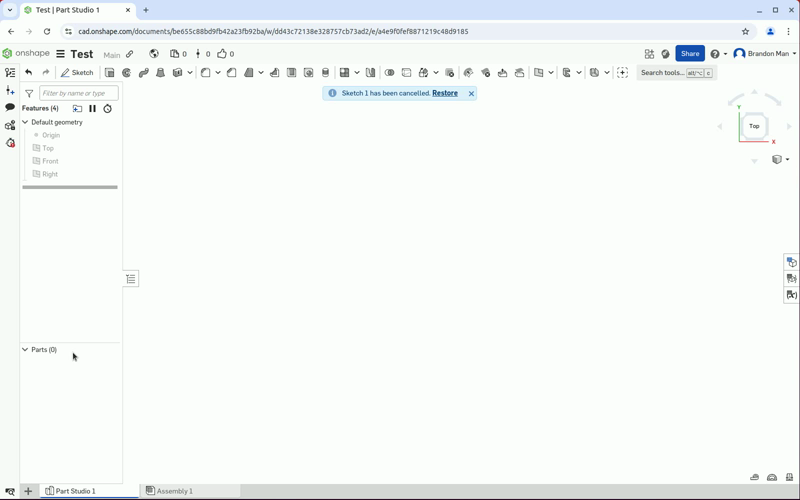
key(up)
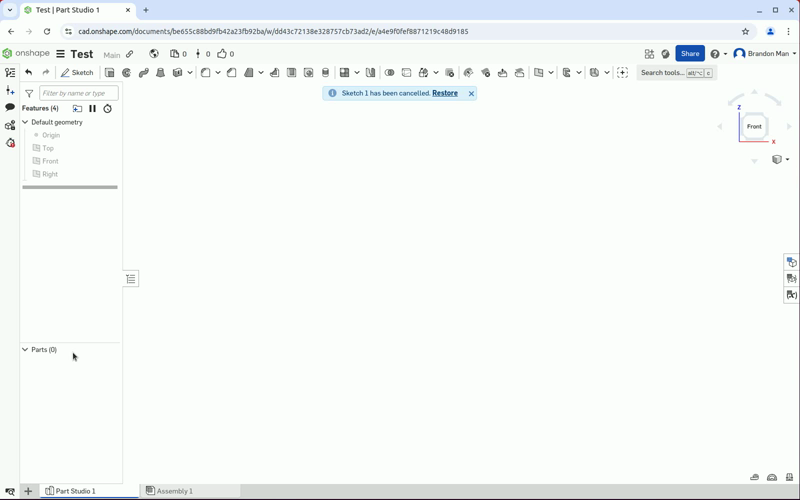
key_up(shift)
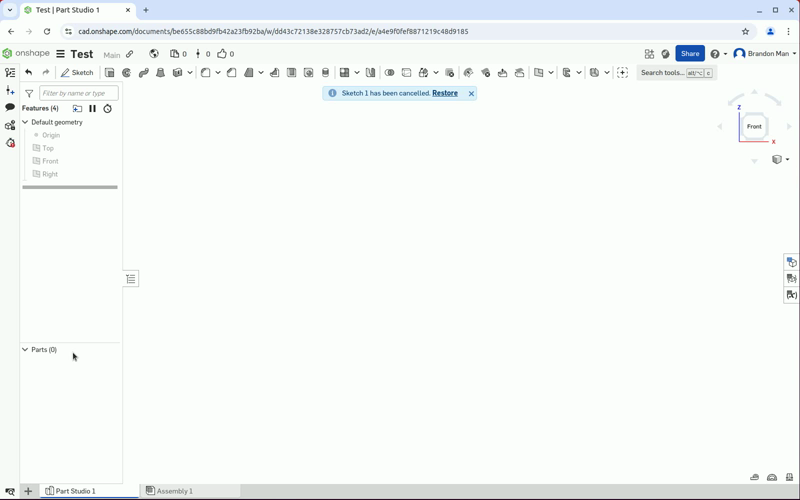
key(space)
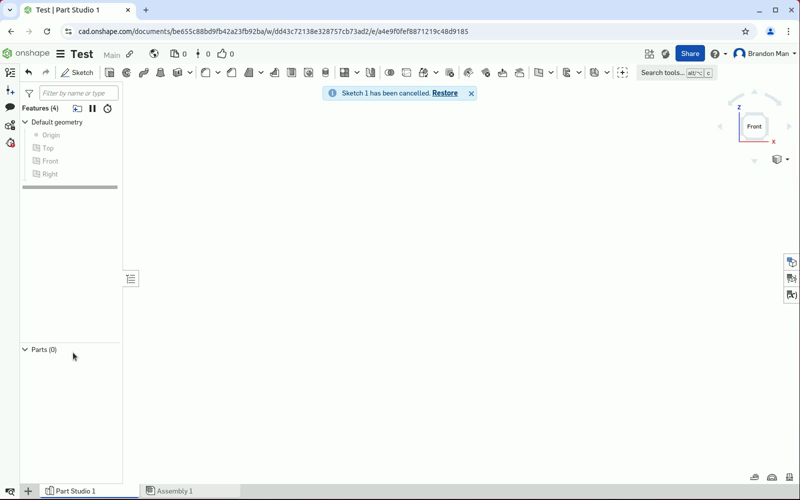
key_down(shift)
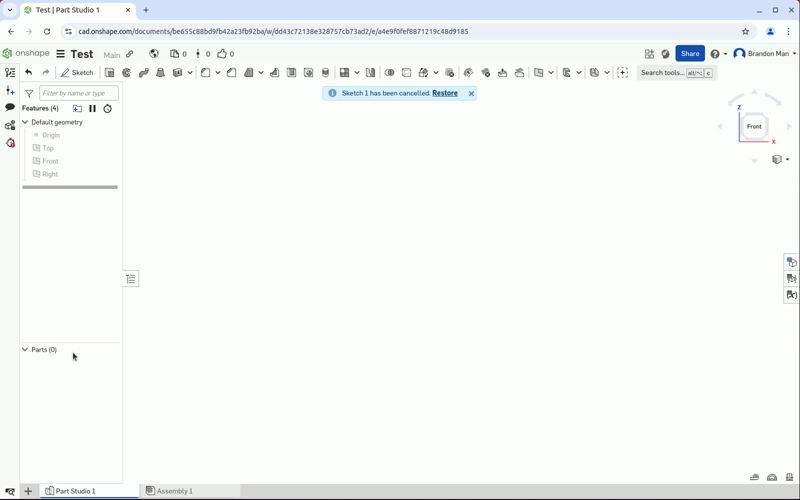
key(left)
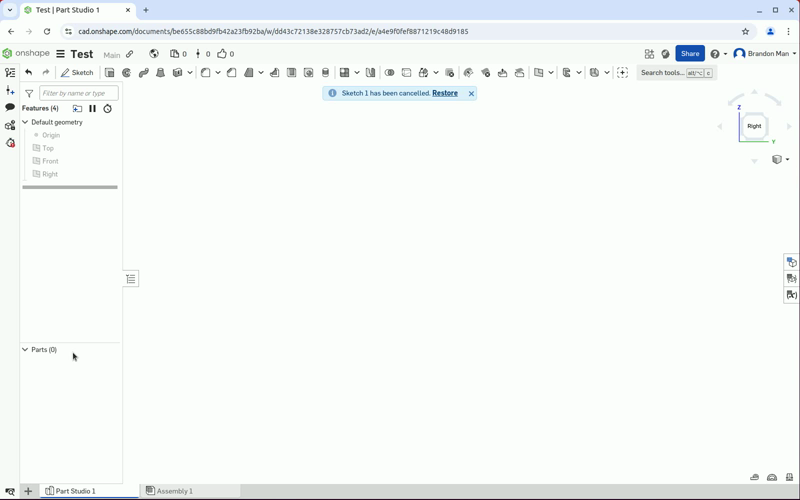
key_up(shift)
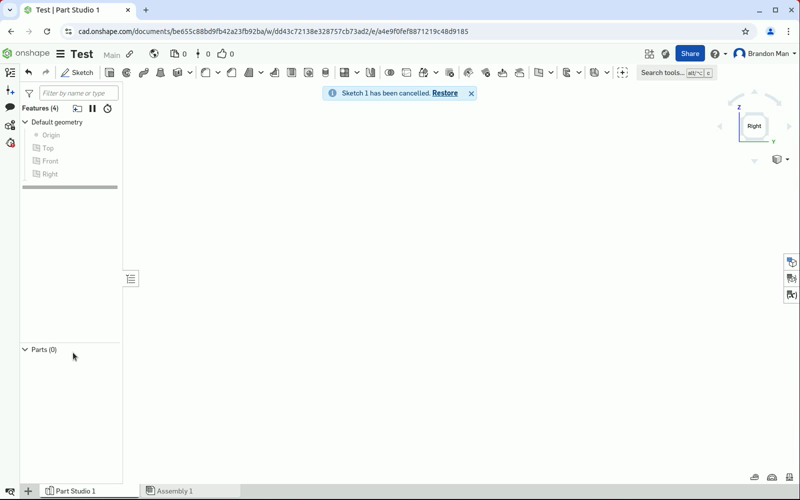
mouse_move(73, 352)
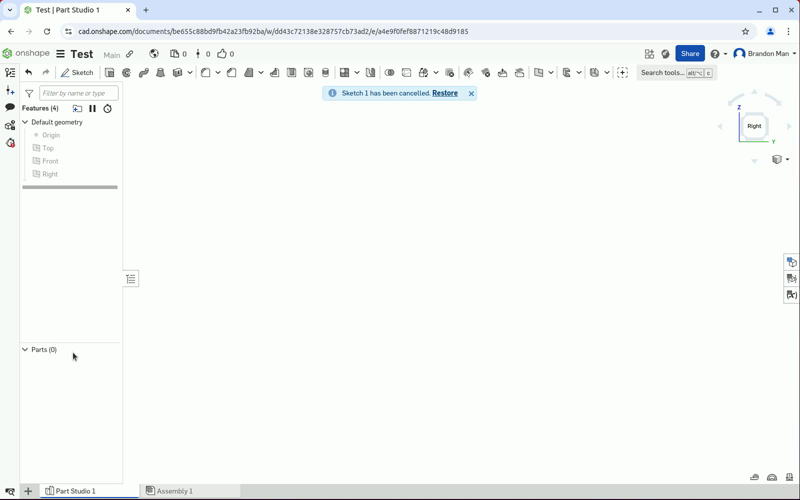
key(shift+y)
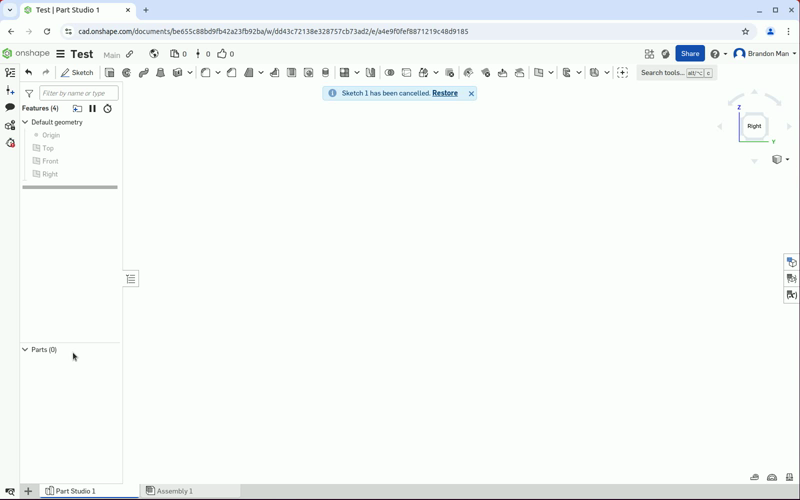
key(shift+s)
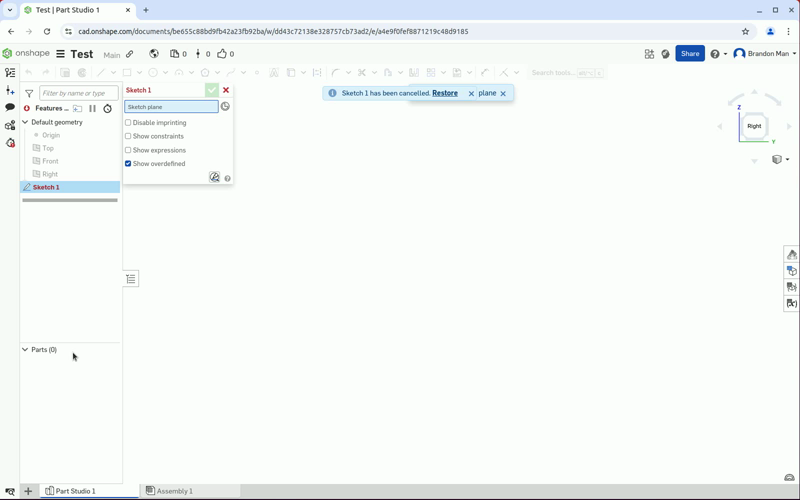
mouse_move(73, 176)
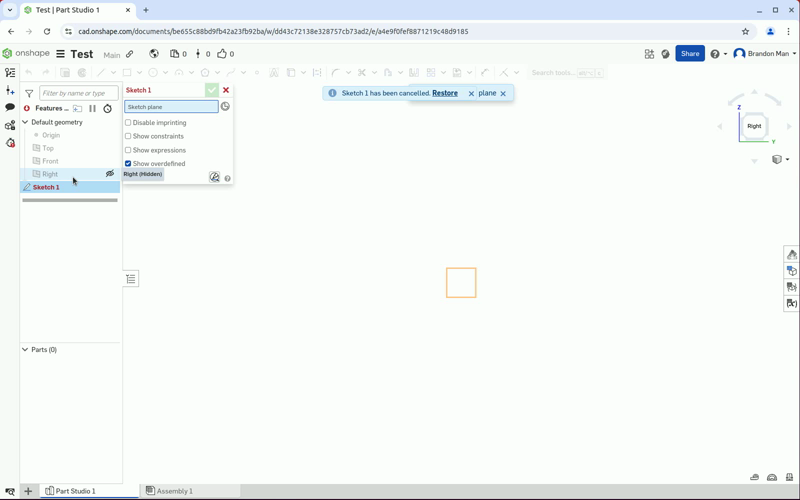
click(73, 176)
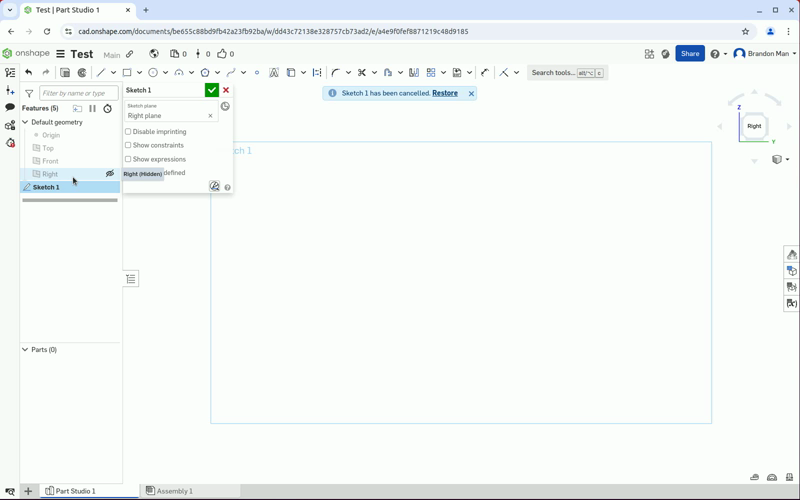
mouse_move(73, 352)
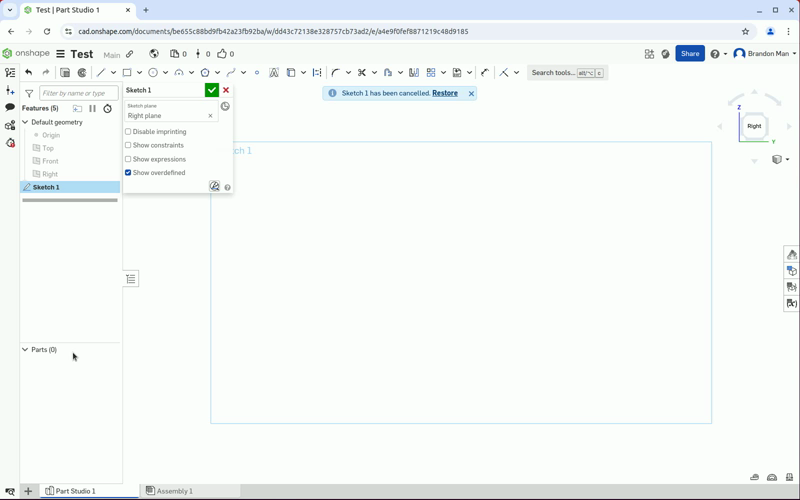
key(y)
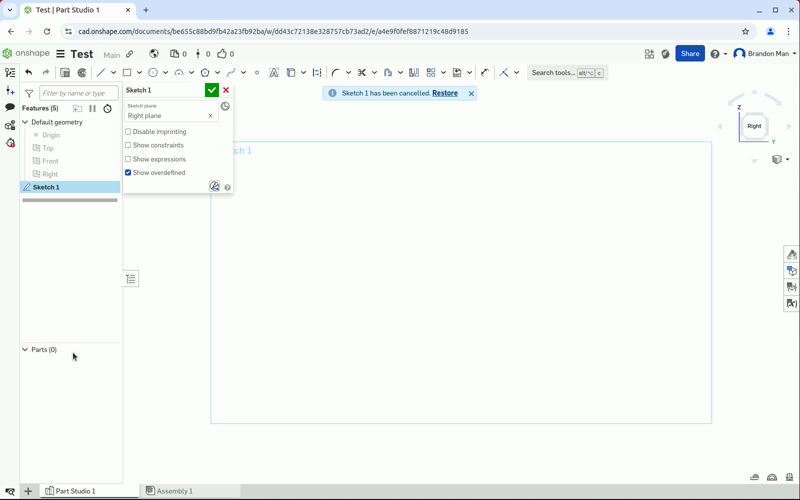
key(l)
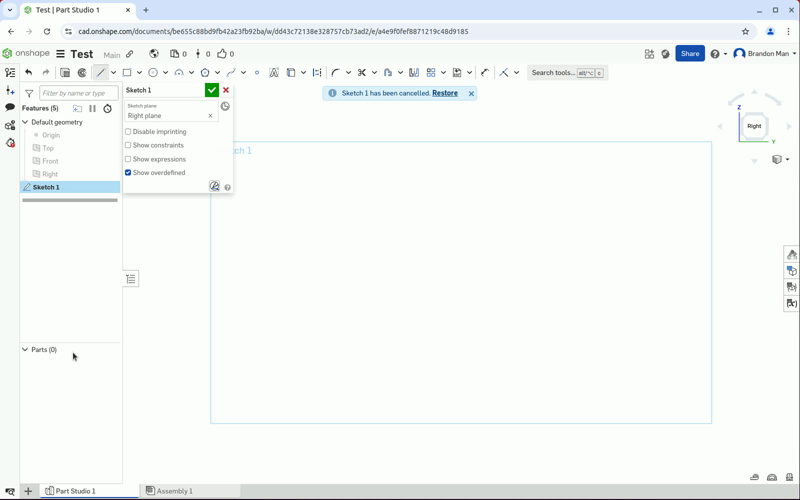
key_down(shift)
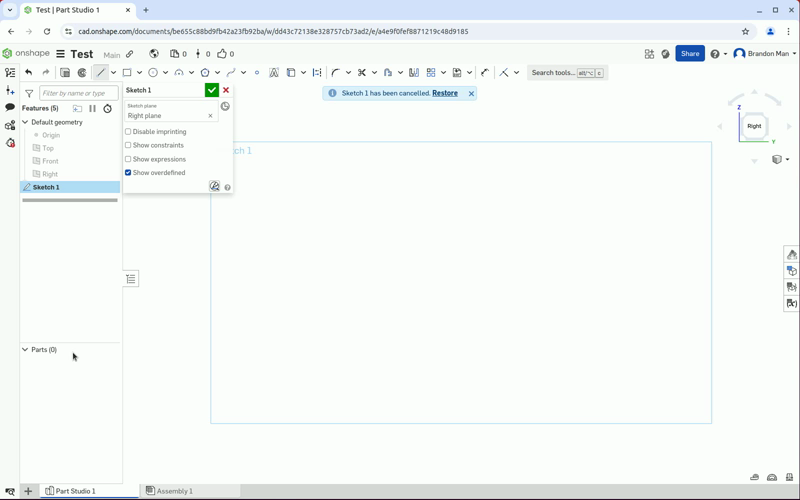
mouse_move(372, 387)
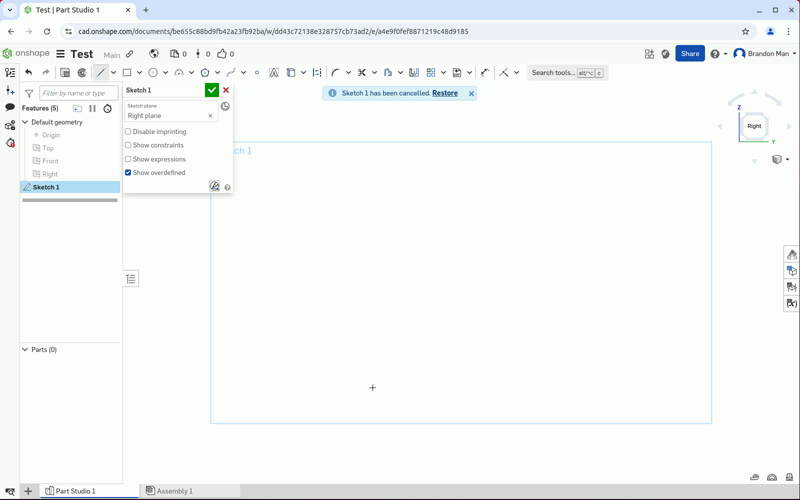
click(372, 387)
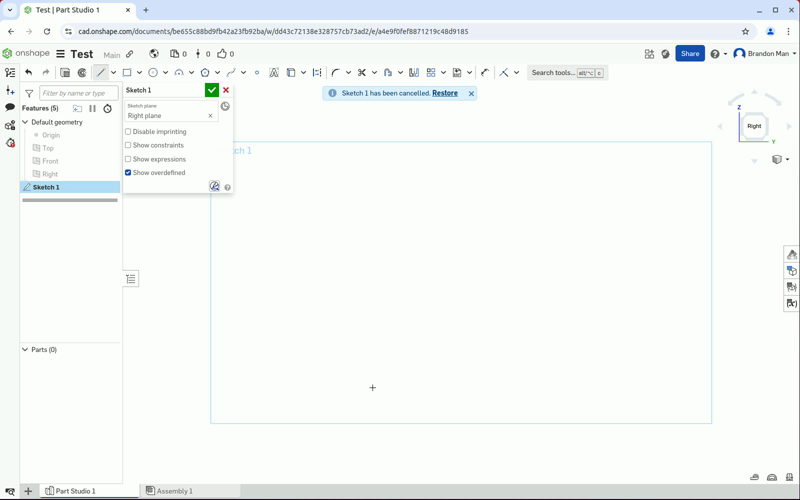
key_up(shift)
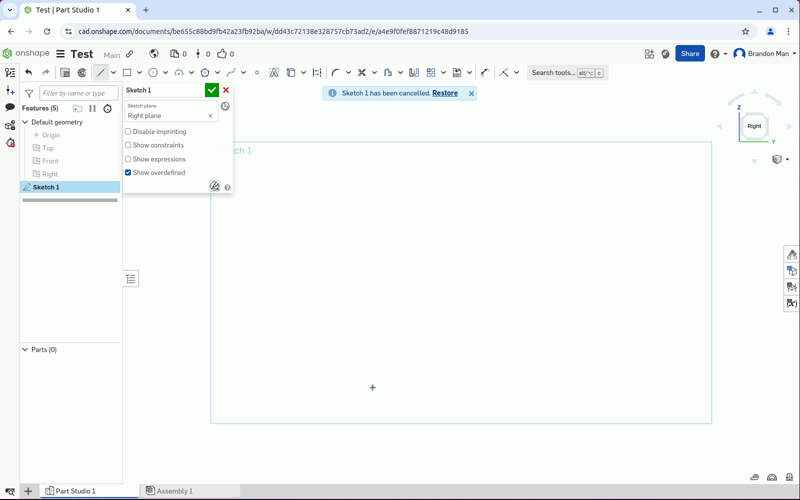
key_down(shift)
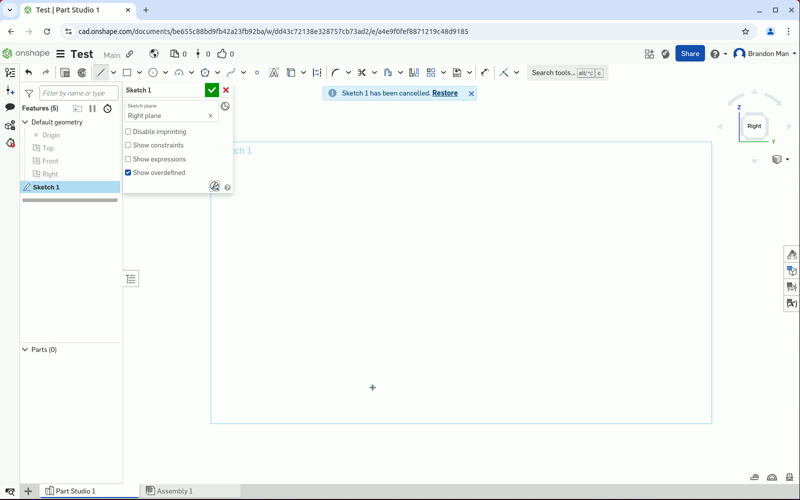
mouse_move(545, 387)
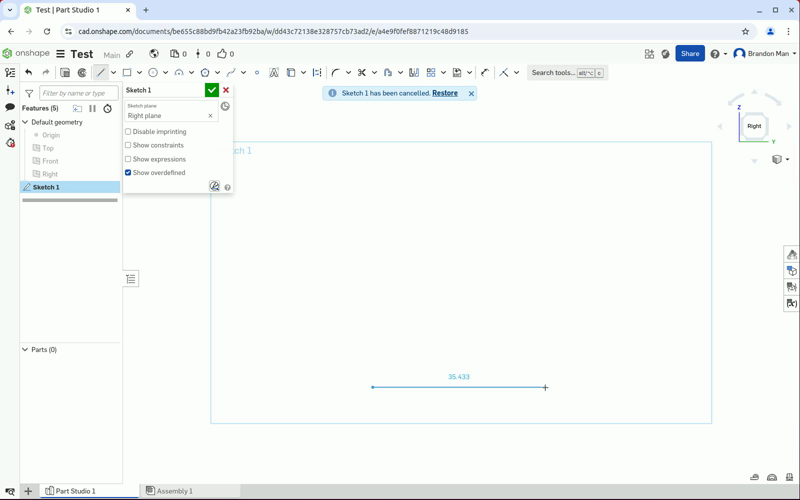
click(545, 387)
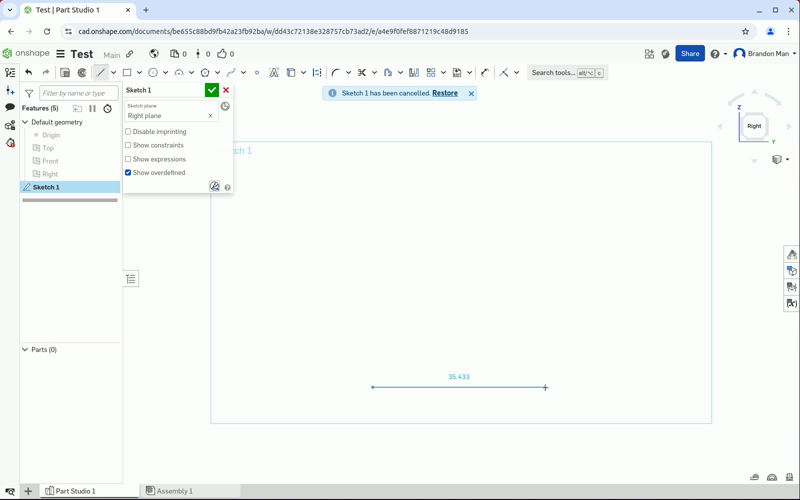
key_up(shift)
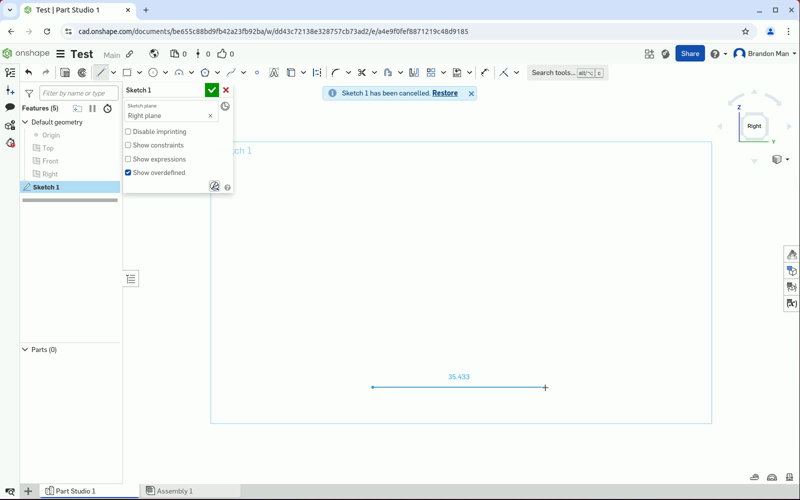
key_down(shift)
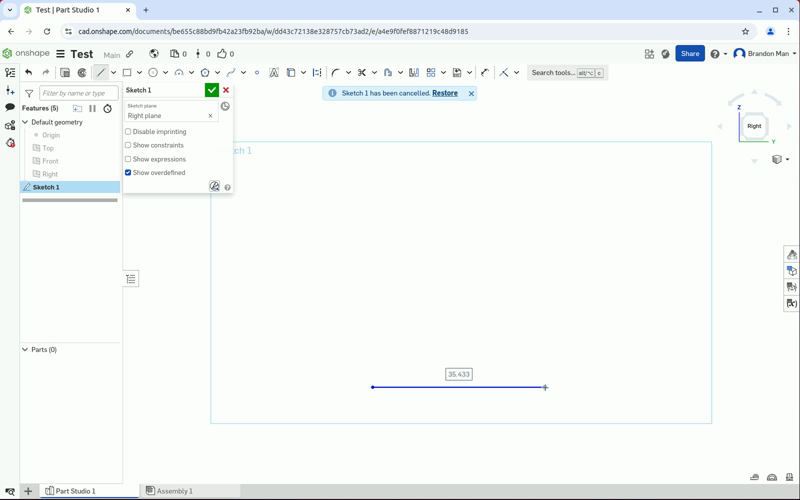
mouse_move(545, 171)
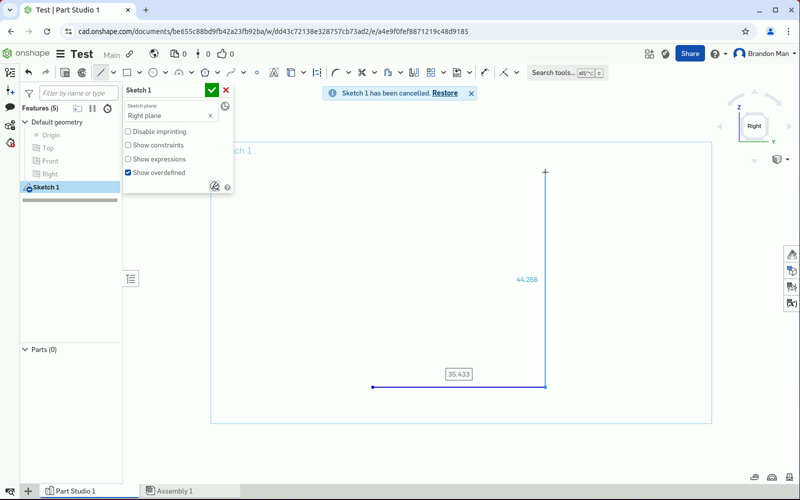
click(545, 171)
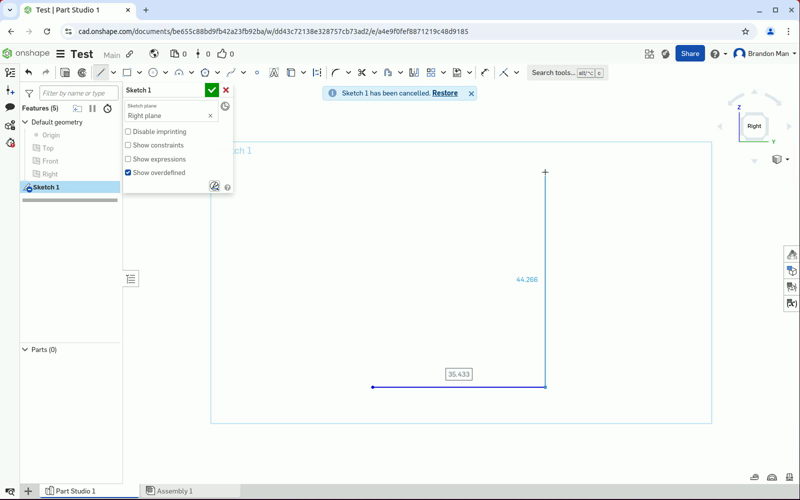
key_up(shift)
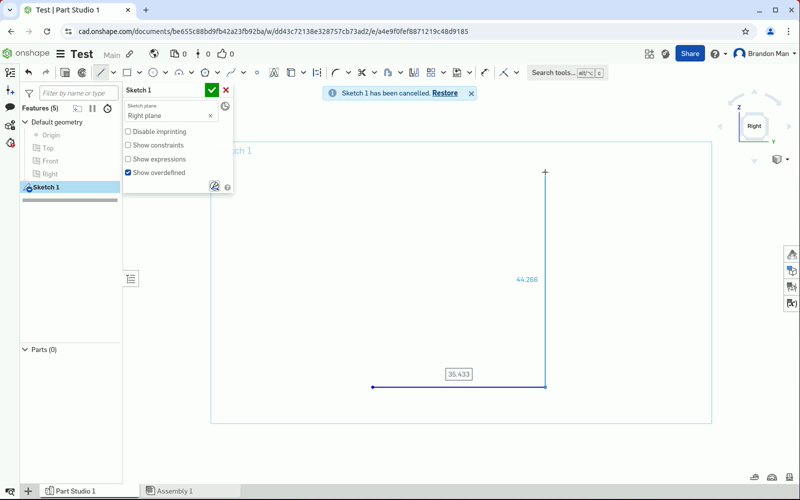
key_down(shift)
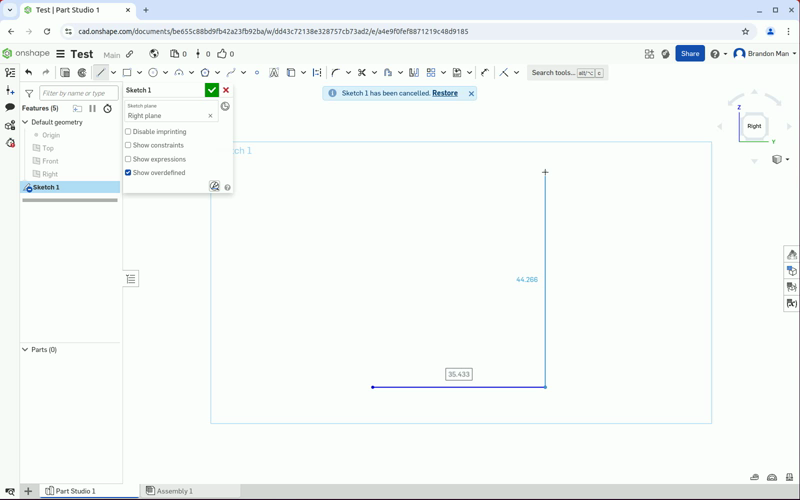
mouse_move(372, 171)
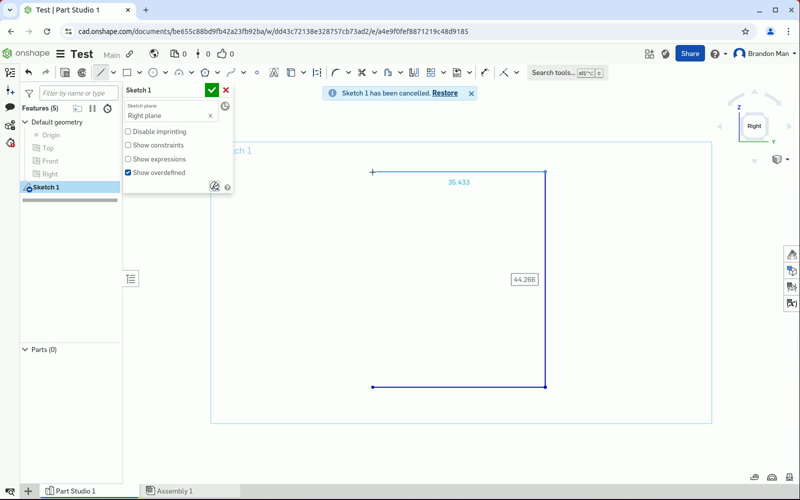
click(372, 171)
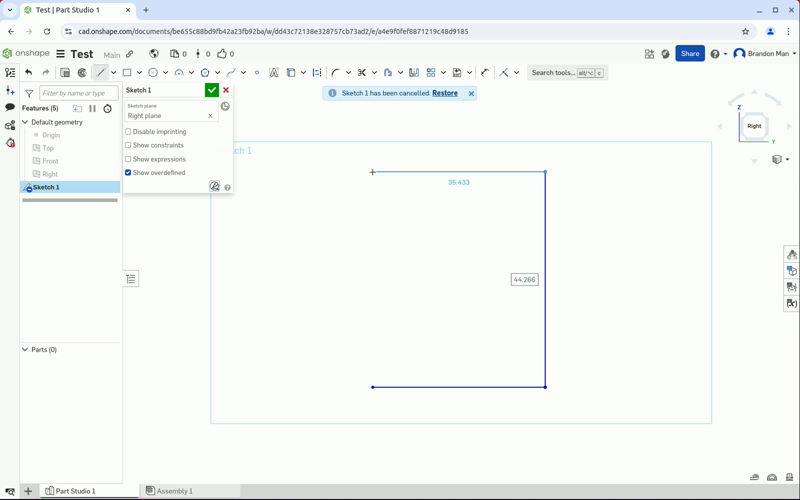
key_up(shift)
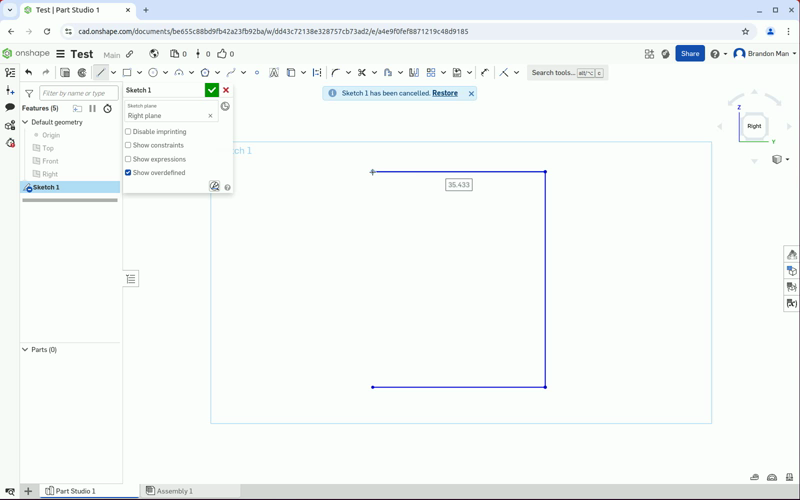
key_down(shift)
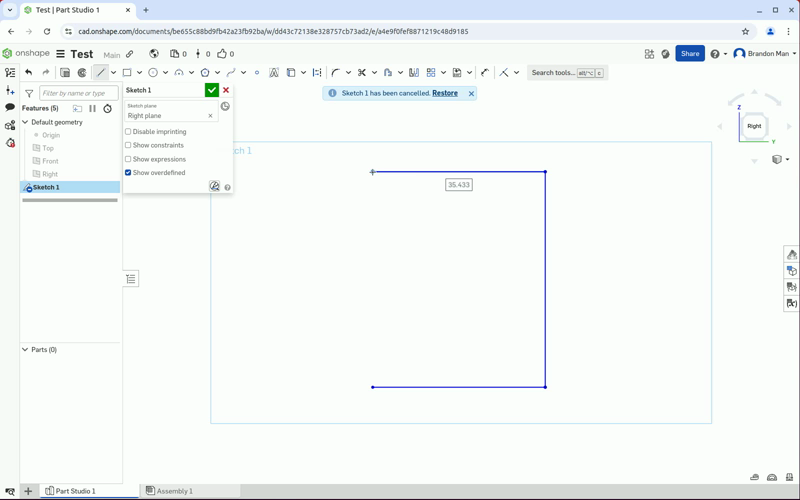
mouse_move(372, 387)
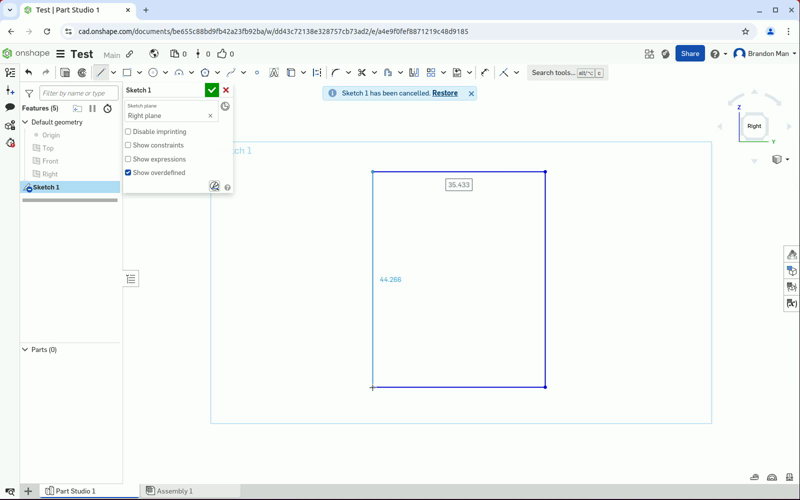
key_up(shift)
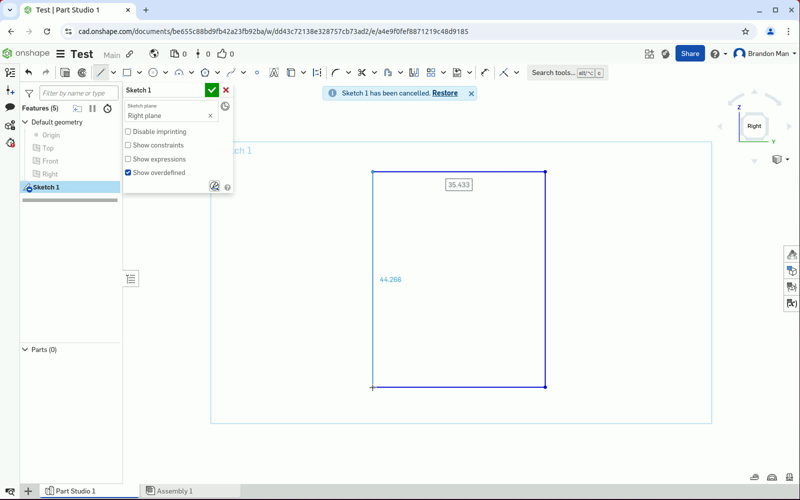
click(372, 387)
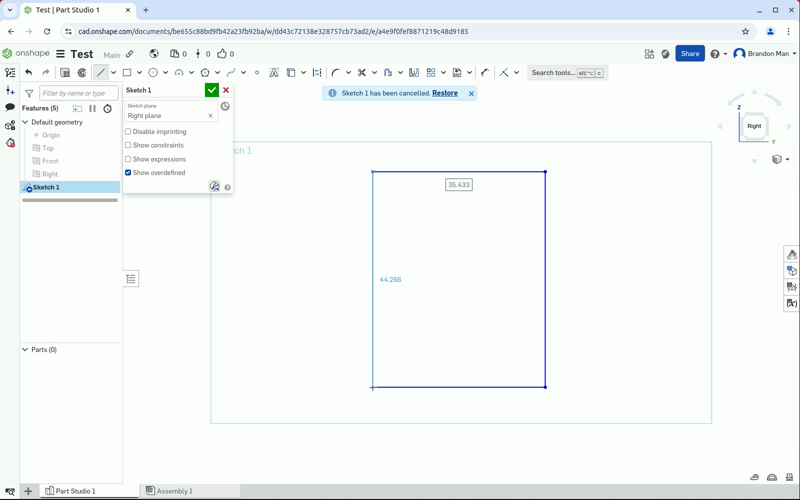
key(esc)
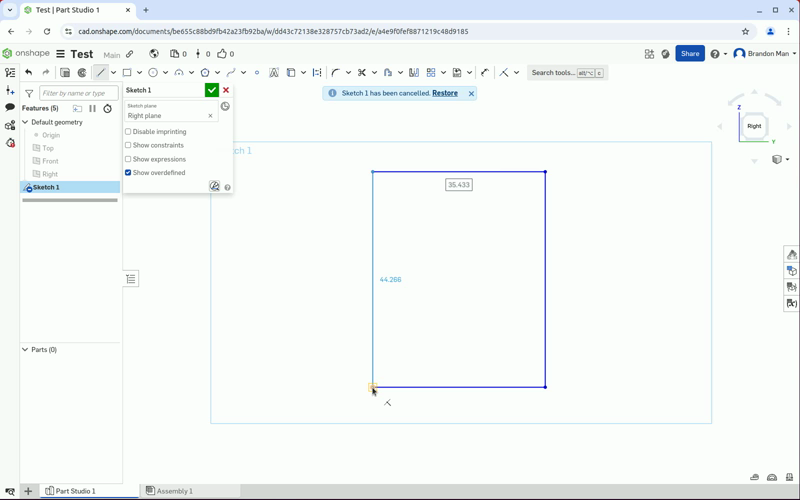
key(l)
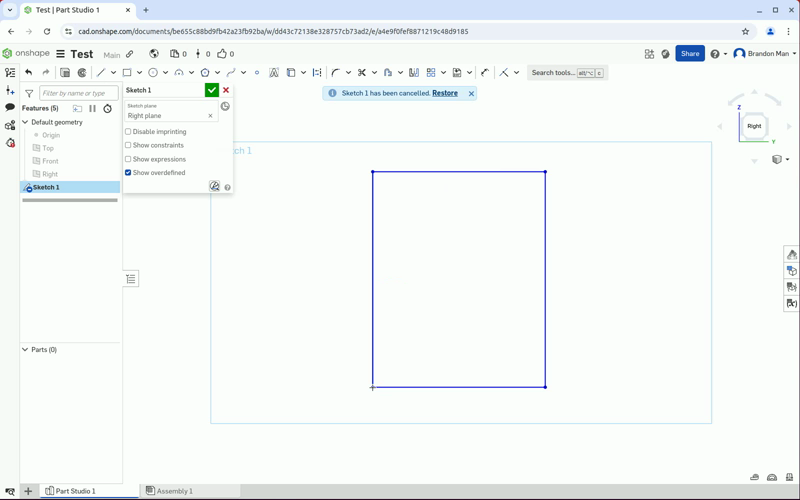
key_down(shift)
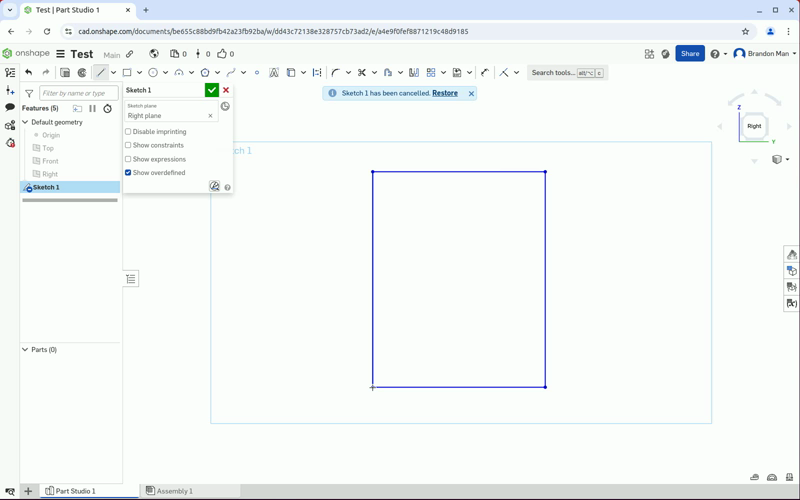
mouse_move(409, 382)
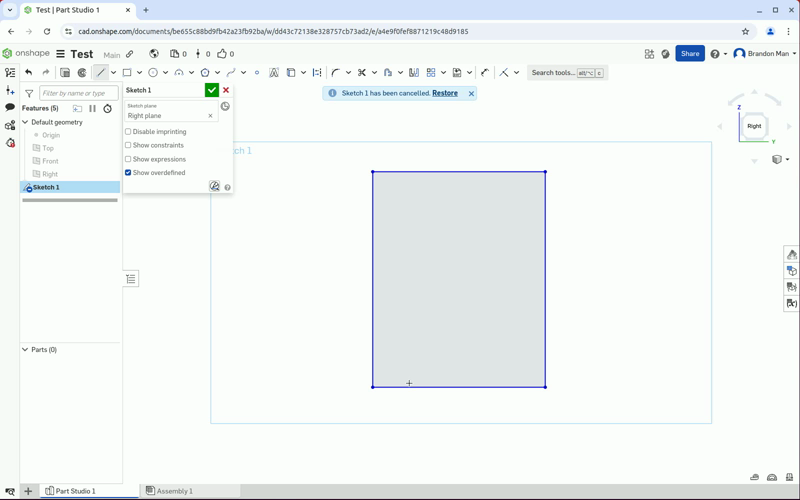
click(409, 382)
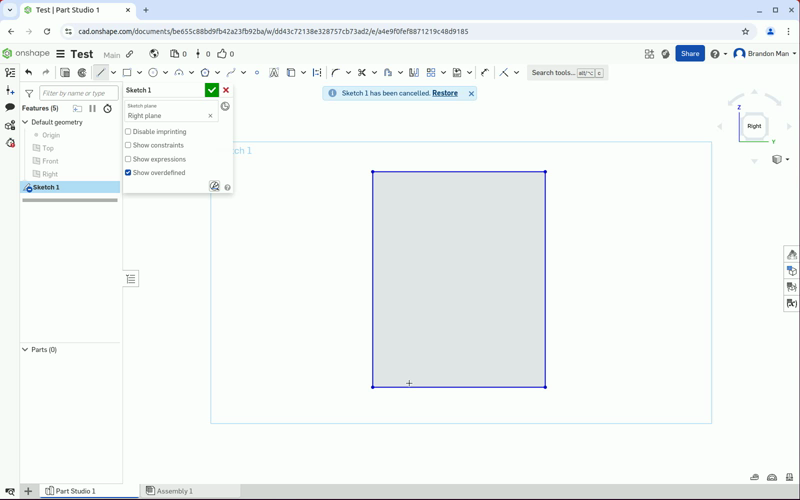
key_up(shift)
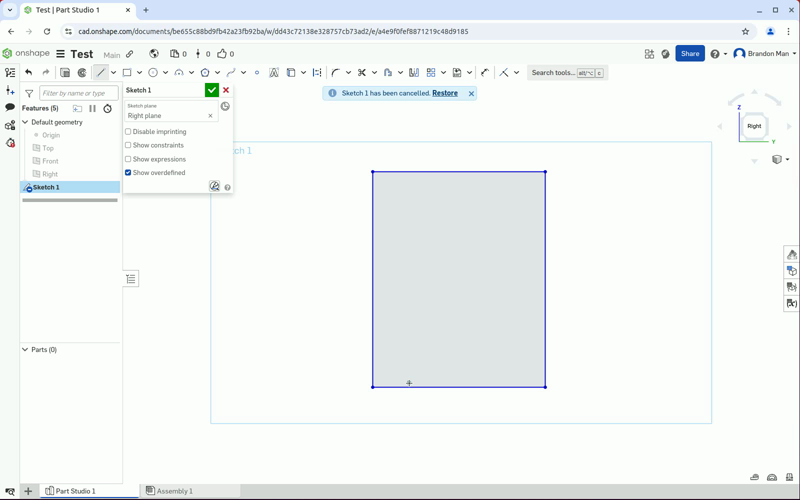
key_down(shift)
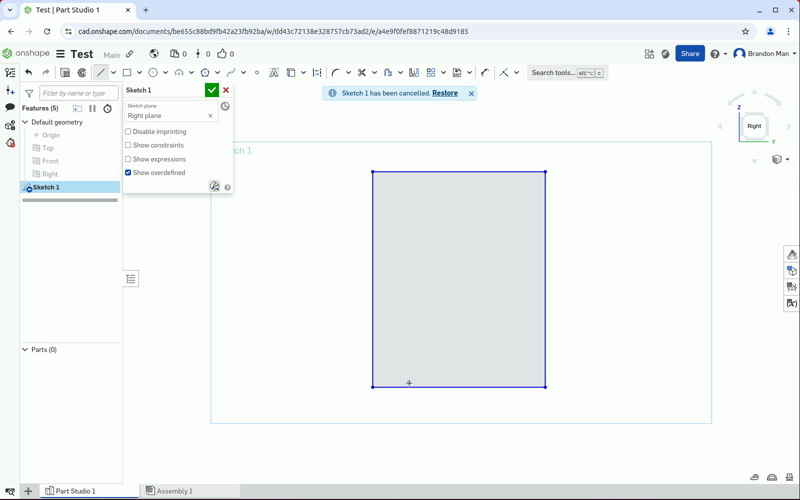
mouse_move(509, 382)
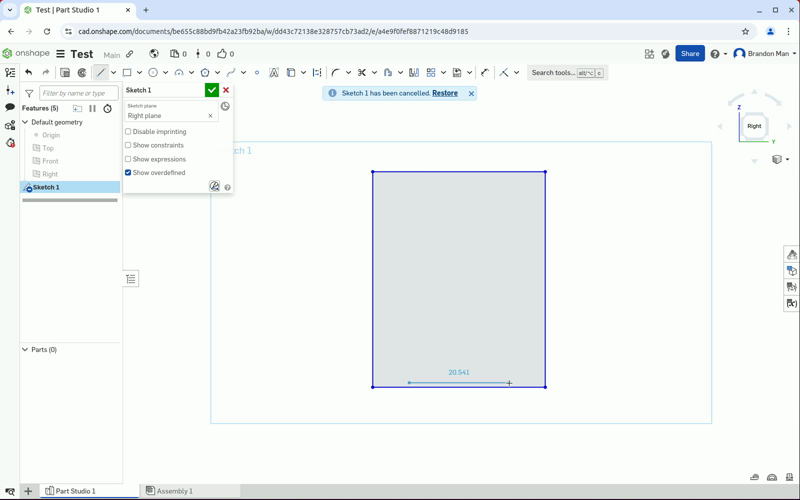
click(509, 382)
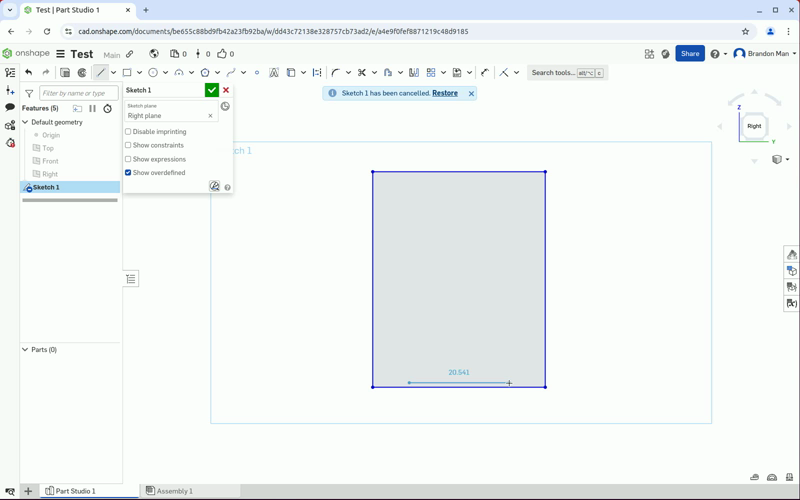
key_up(shift)
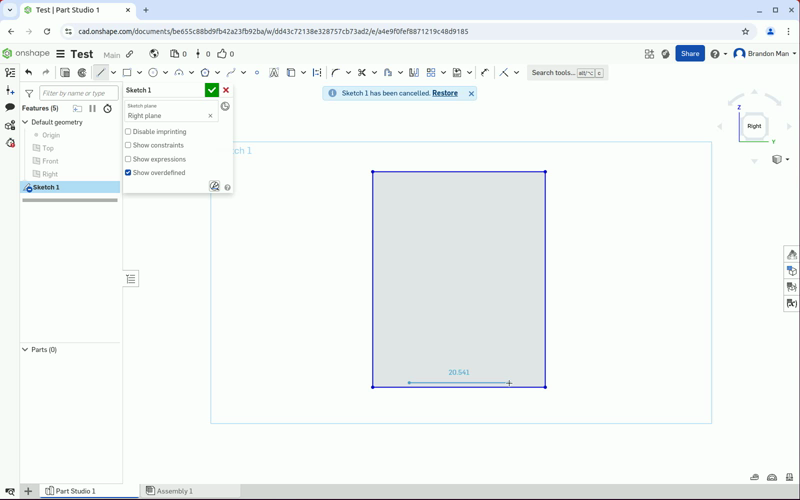
key_down(shift)
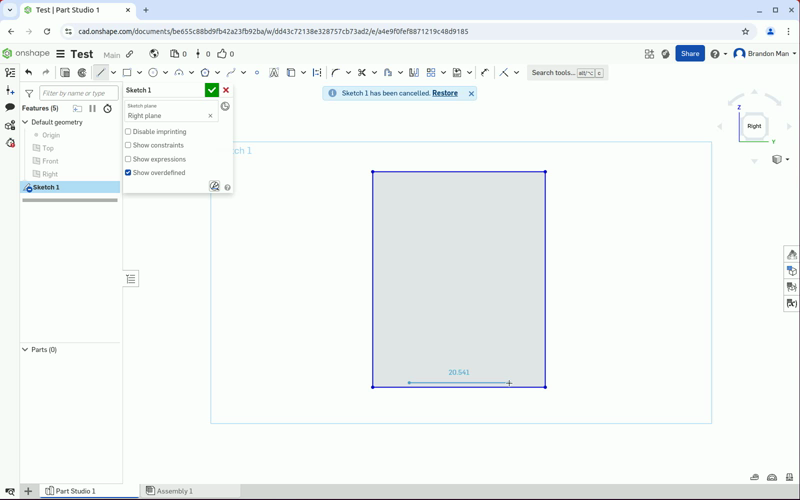
mouse_move(509, 246)
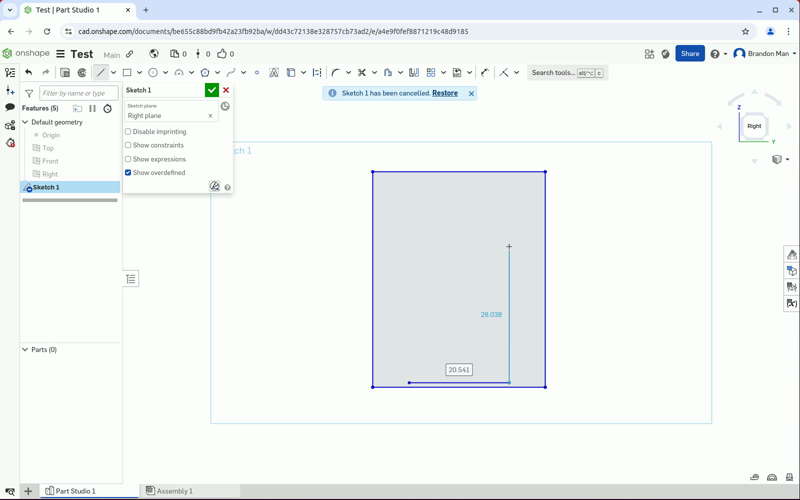
click(509, 246)
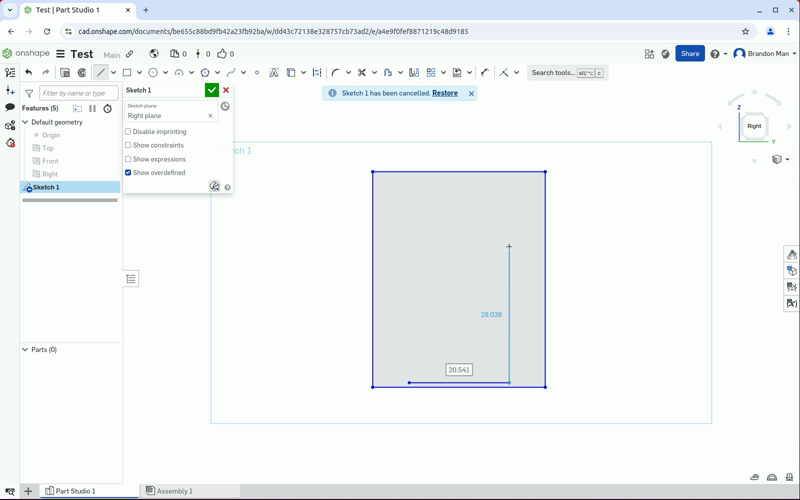
key_up(shift)
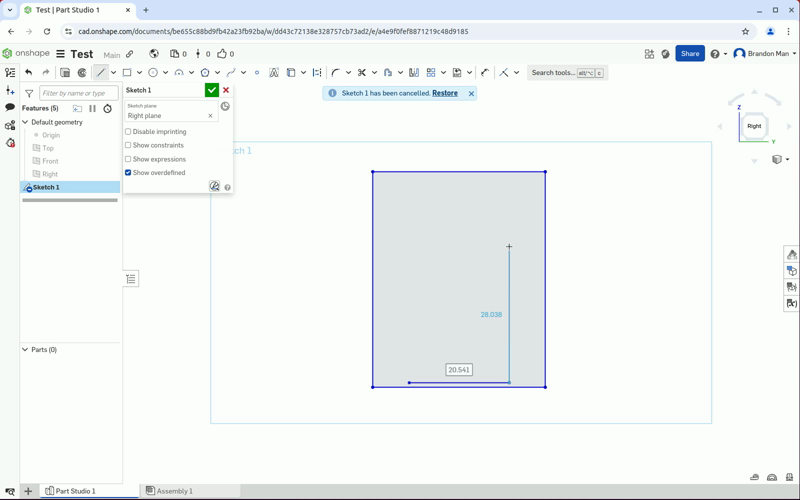
key_down(shift)
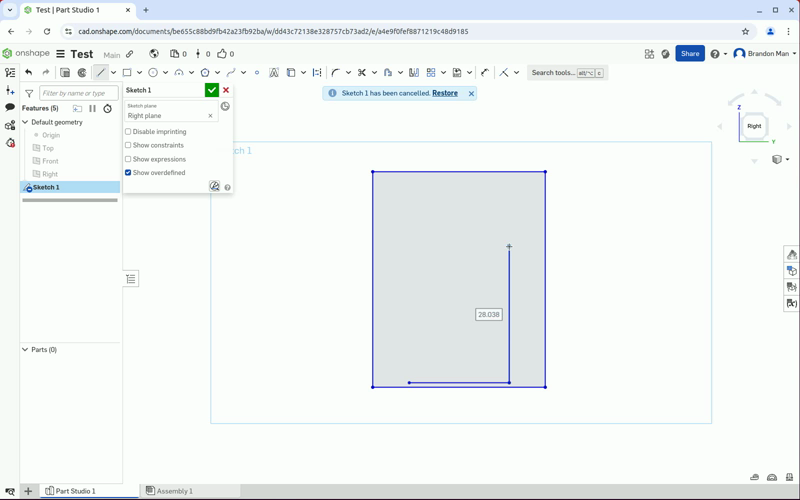
mouse_move(409, 246)
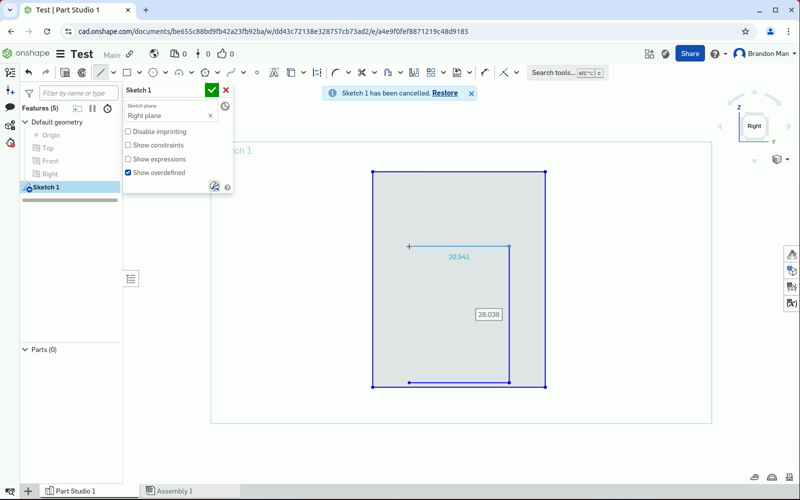
click(409, 246)
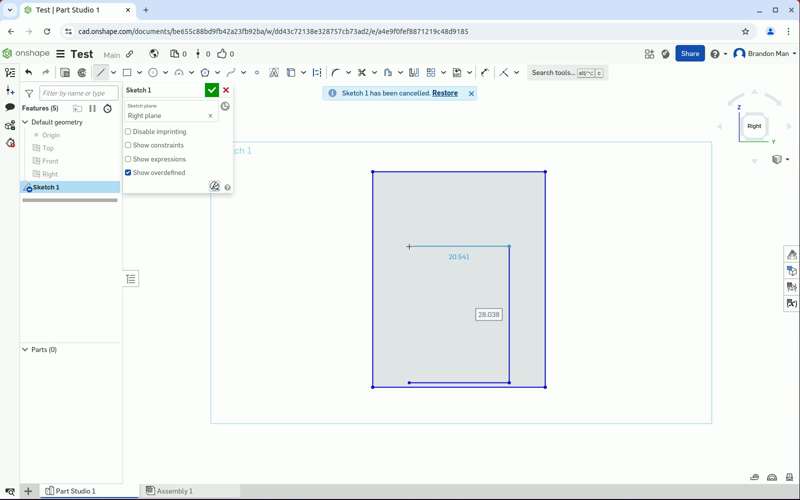
key_up(shift)
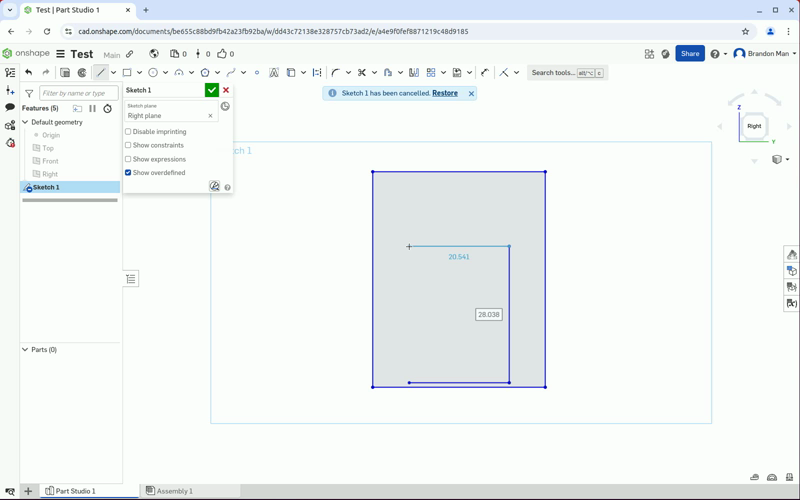
key_down(shift)
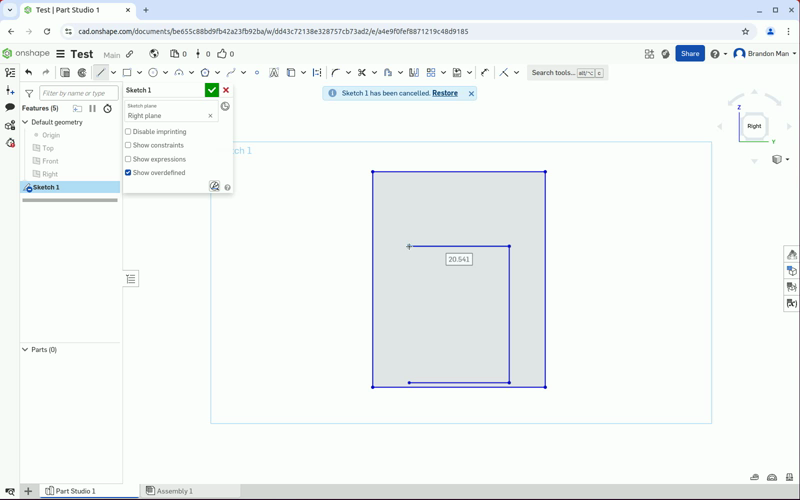
mouse_move(409, 382)
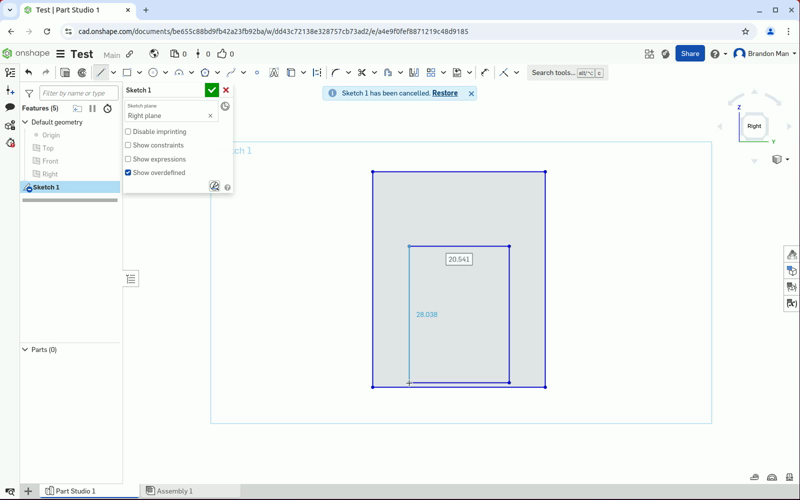
key_up(shift)
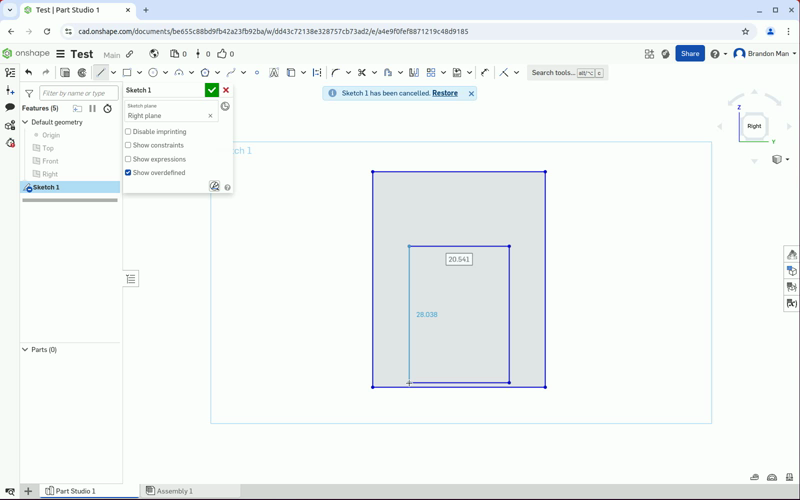
click(409, 382)
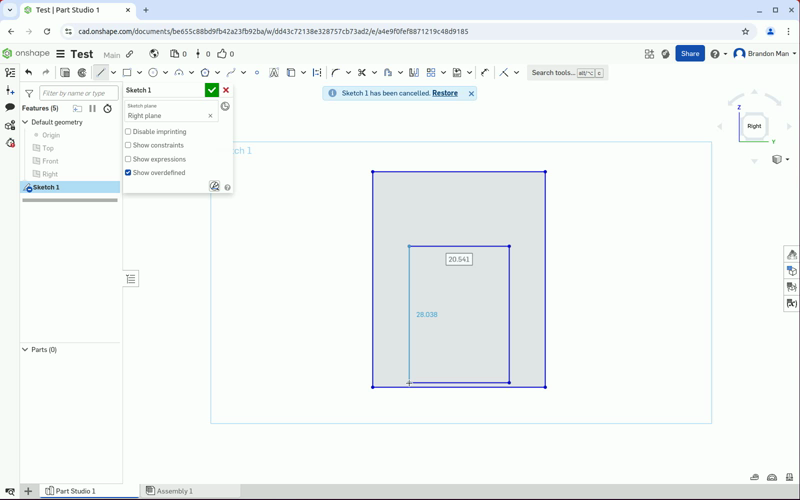
key(esc)
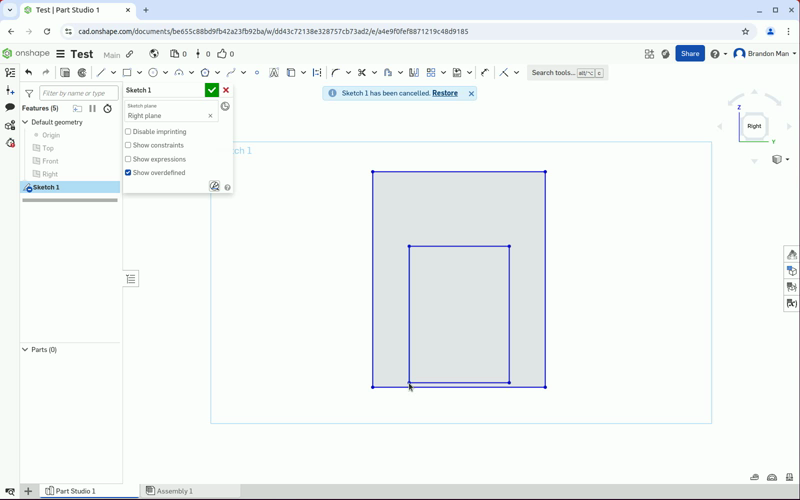
mouse_move(508, 210)
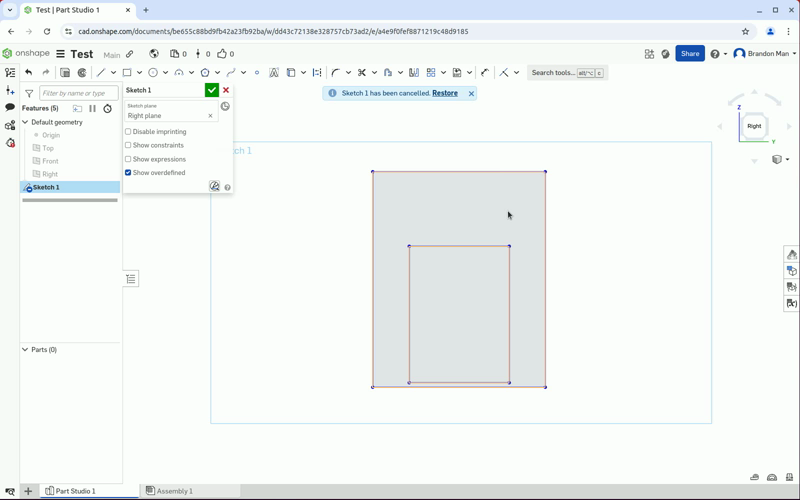
click(508, 210)
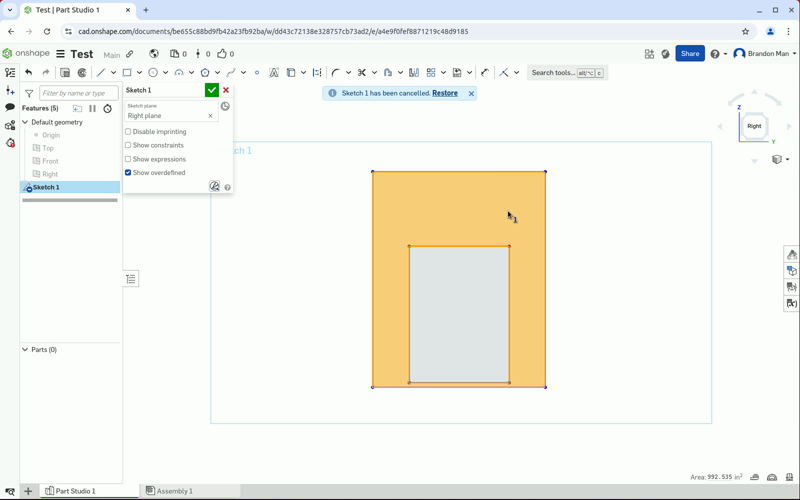
mouse_move(73, 352)
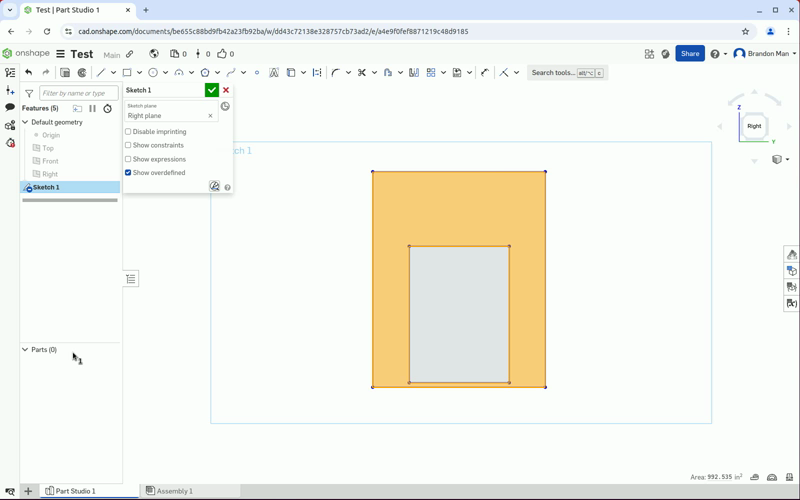
key(shift+y)
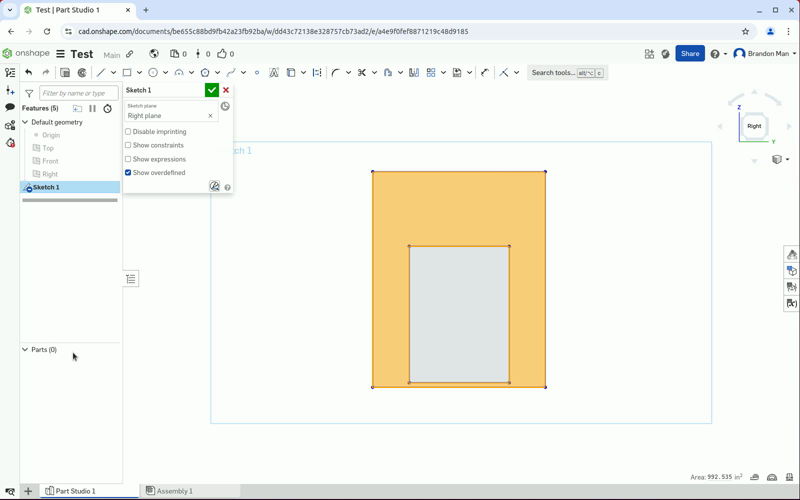
key(shift+e)
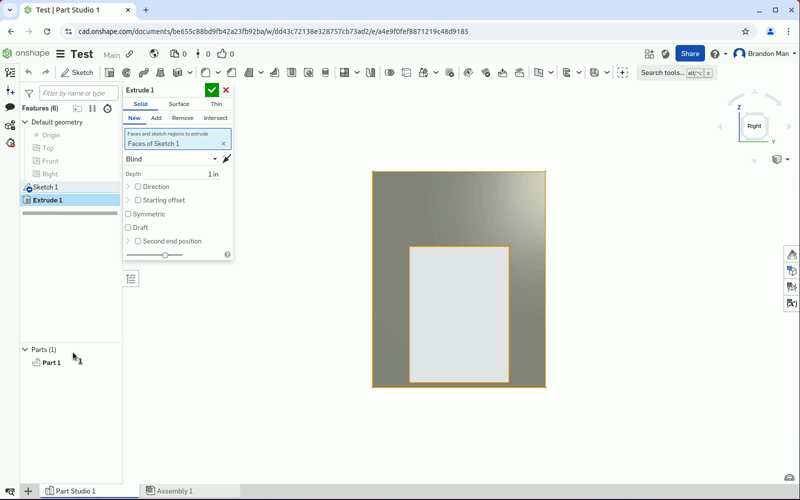
mouse_move(143, 106)
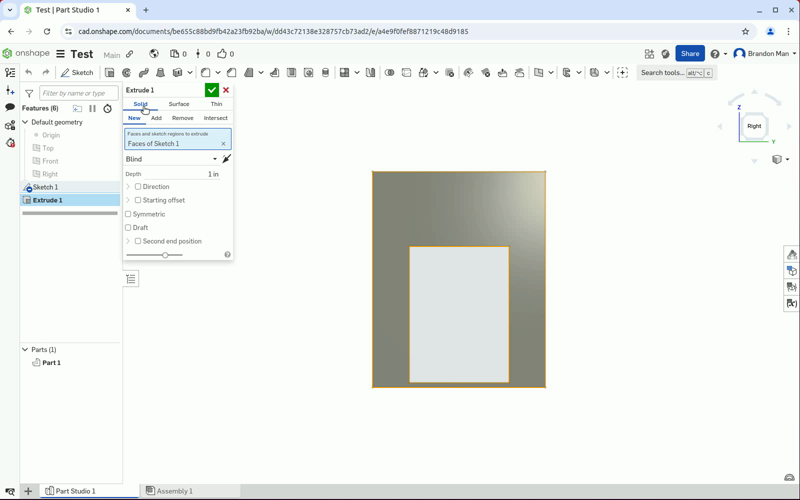
click(143, 106)
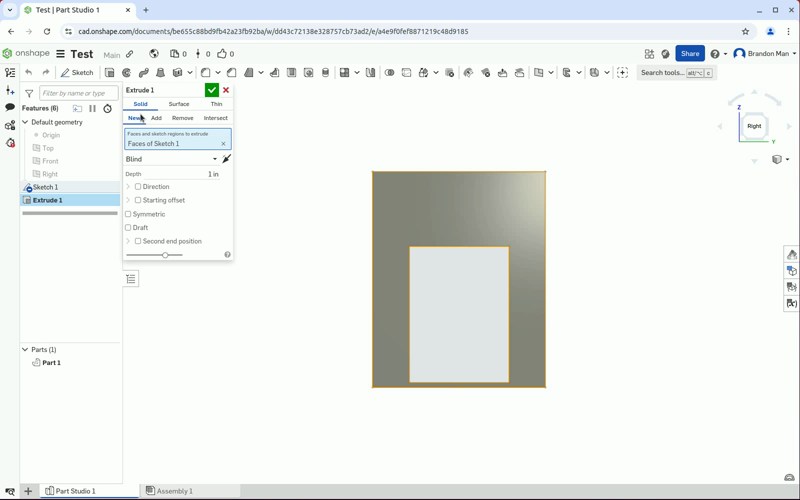
mouse_move(137, 120)
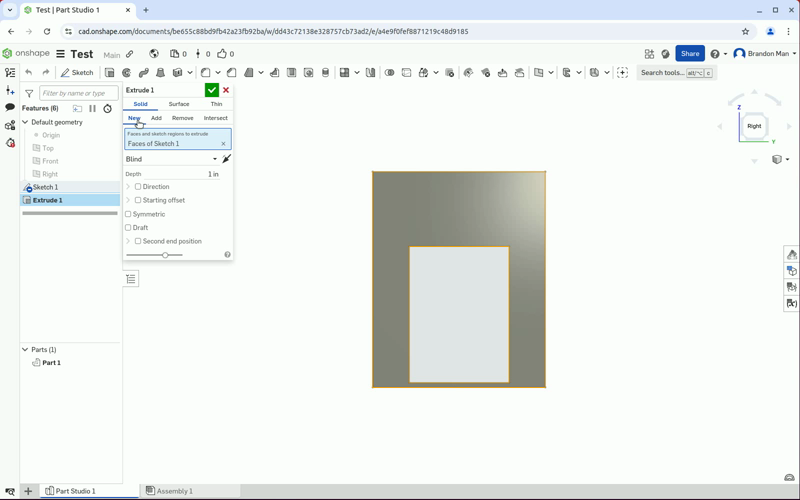
click(137, 120)
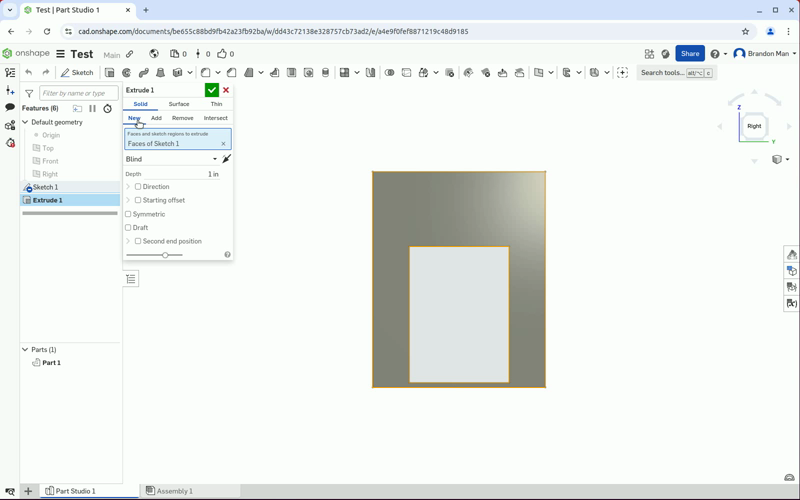
key(tab, 4)
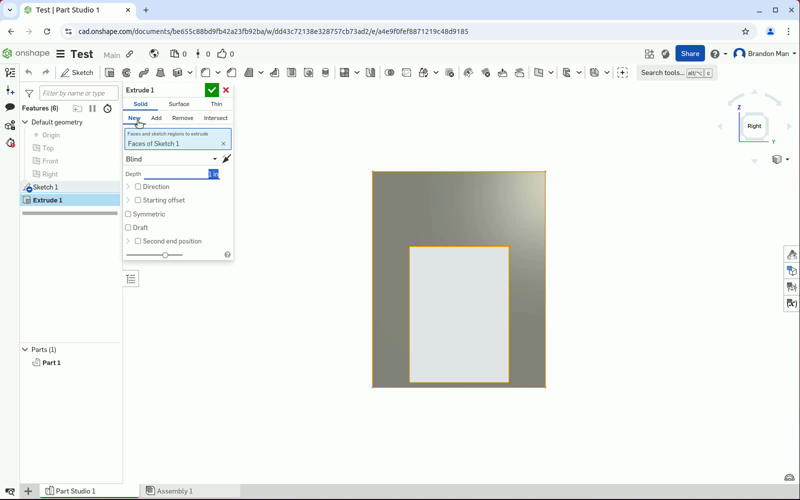
text(1.685)
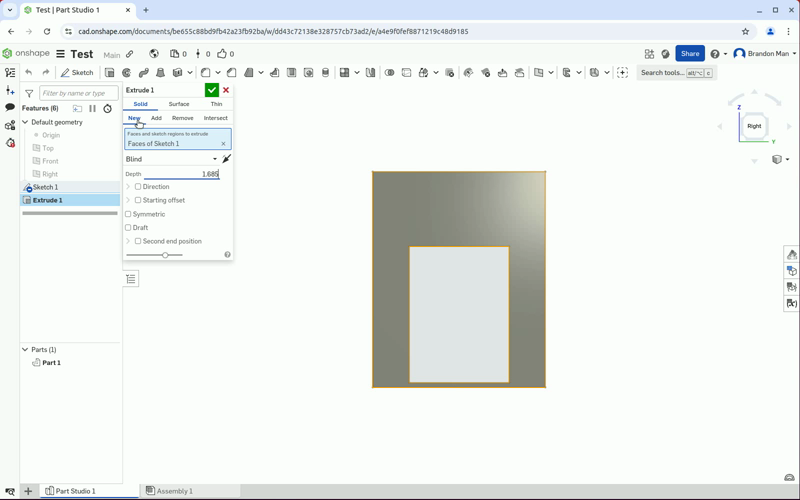
key(enter)
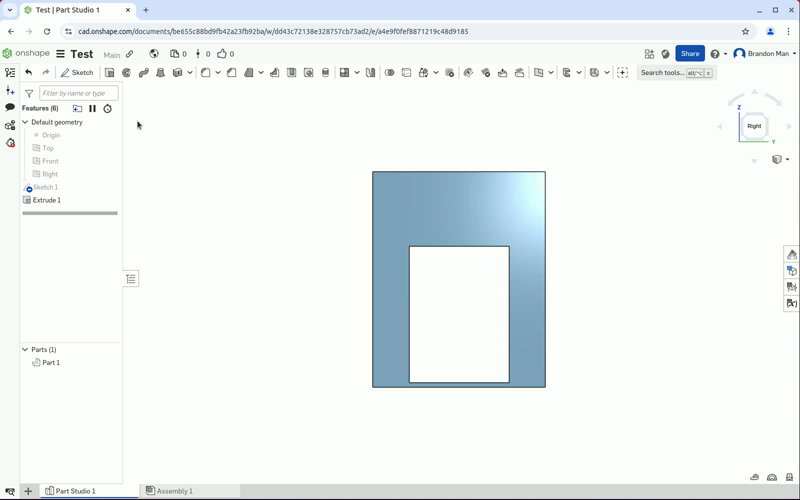
key(shift+h)
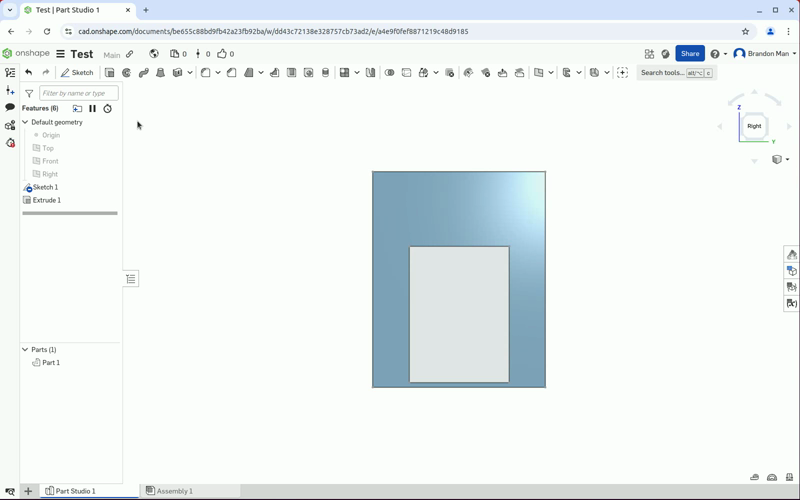
key(shift+h)
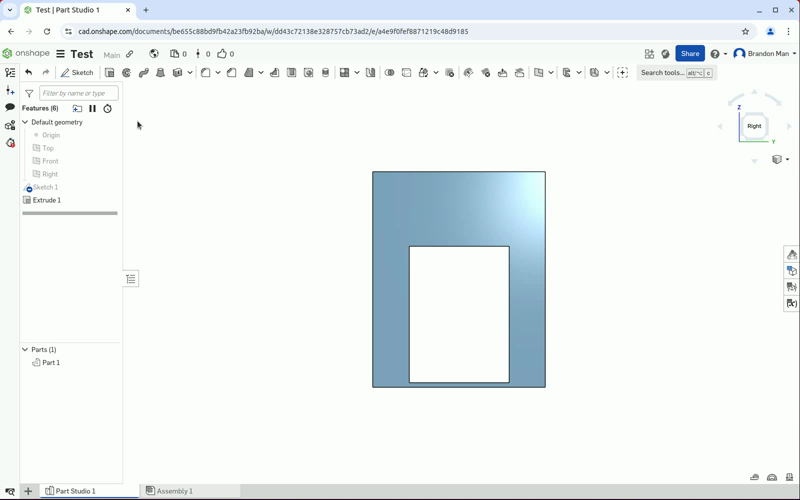
mouse_move(73, 189)
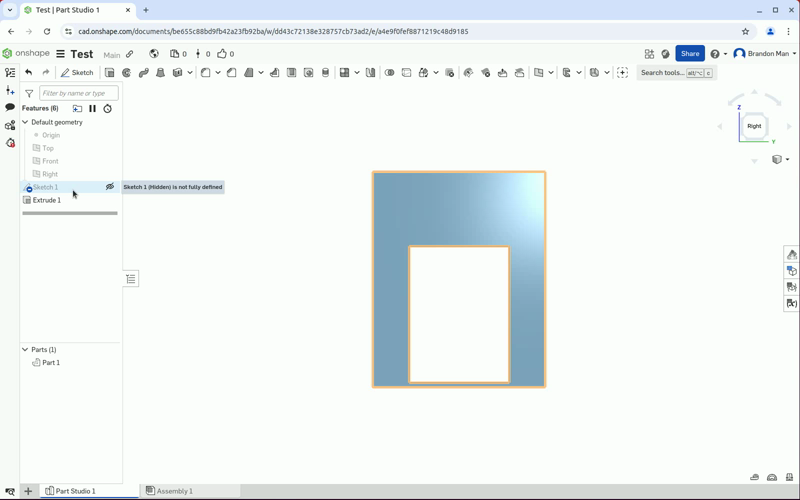
click(73, 189)
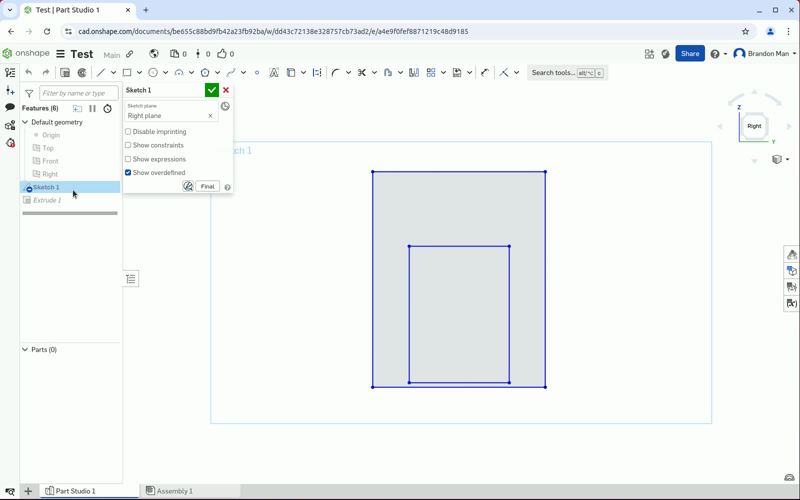
mouse_move(229, 92)
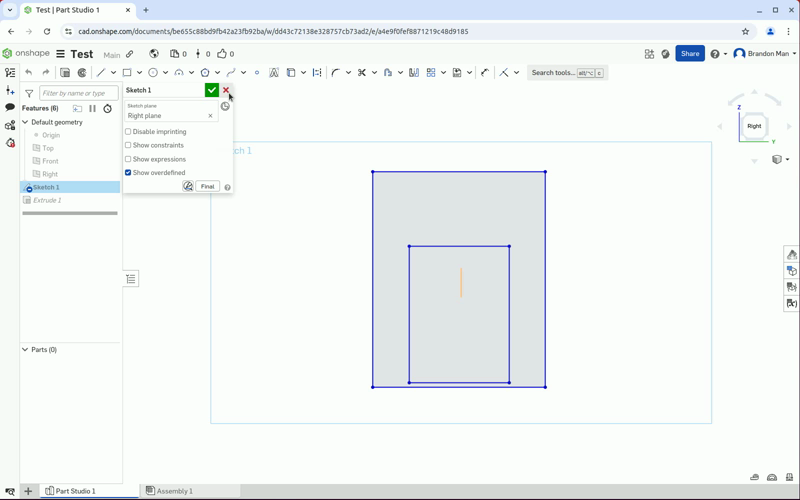
click(229, 92)
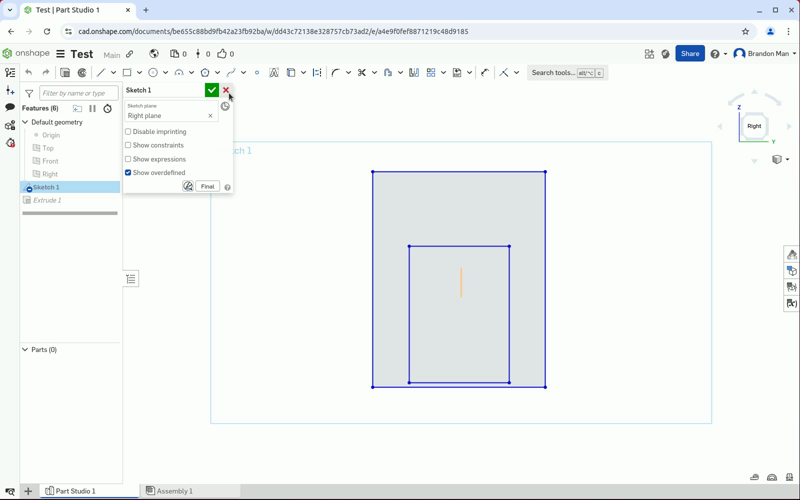
key(shift+s)
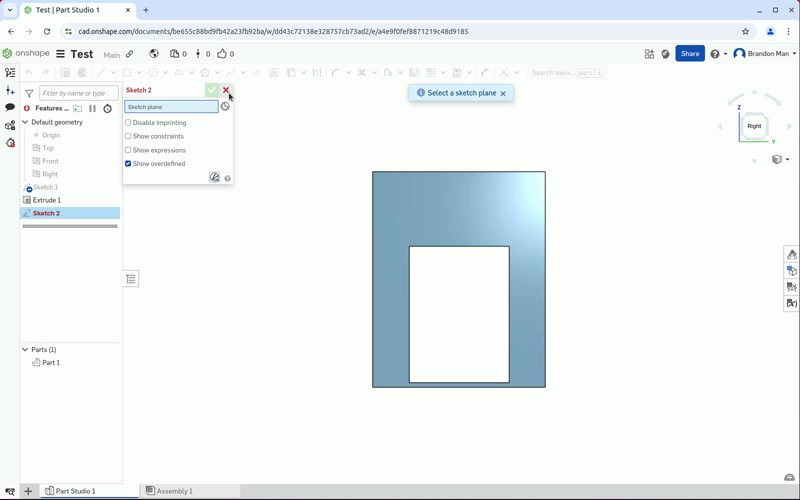
mouse_move(73, 176)
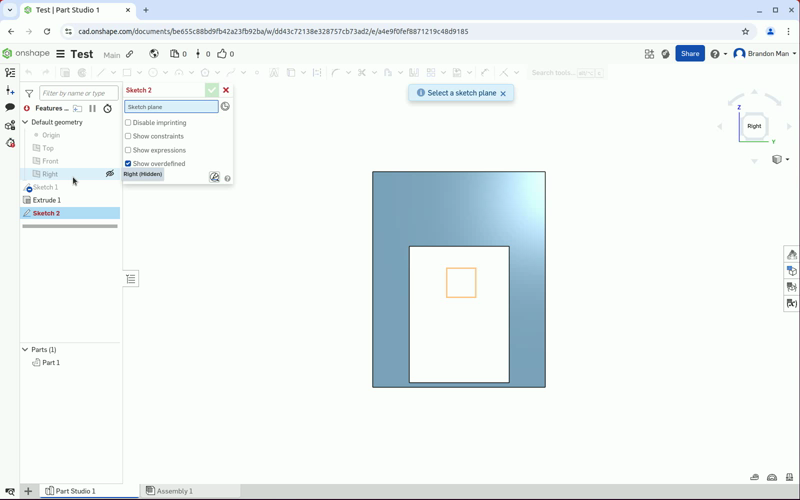
click(73, 176)
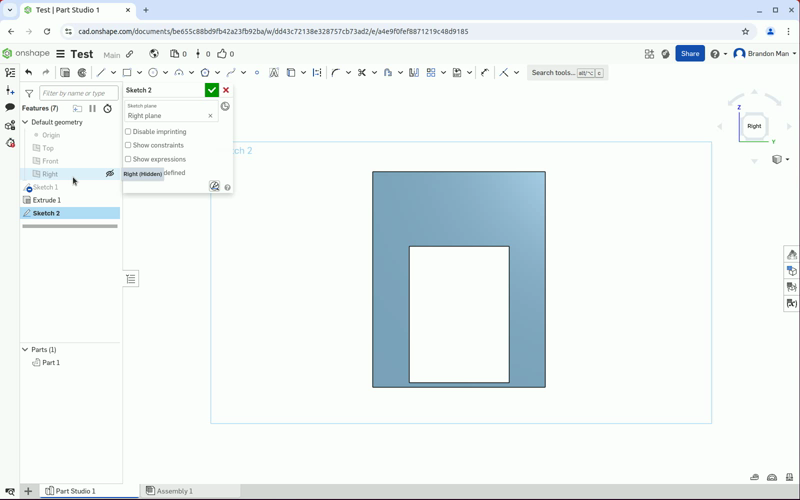
mouse_move(73, 352)
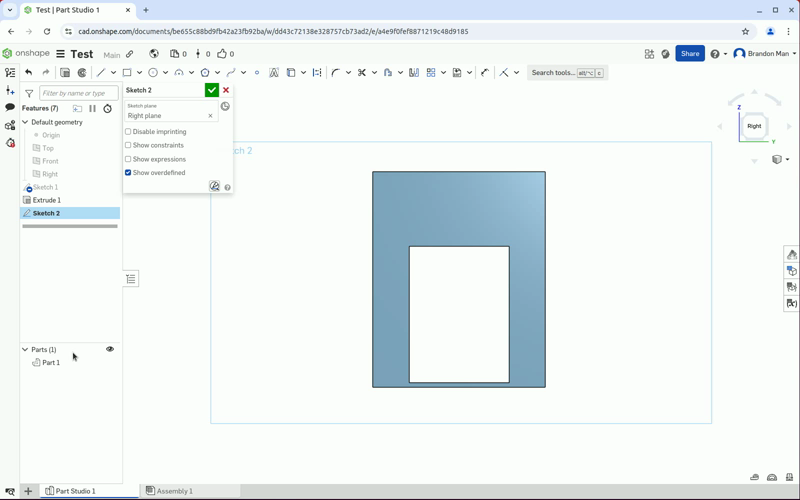
key(y)
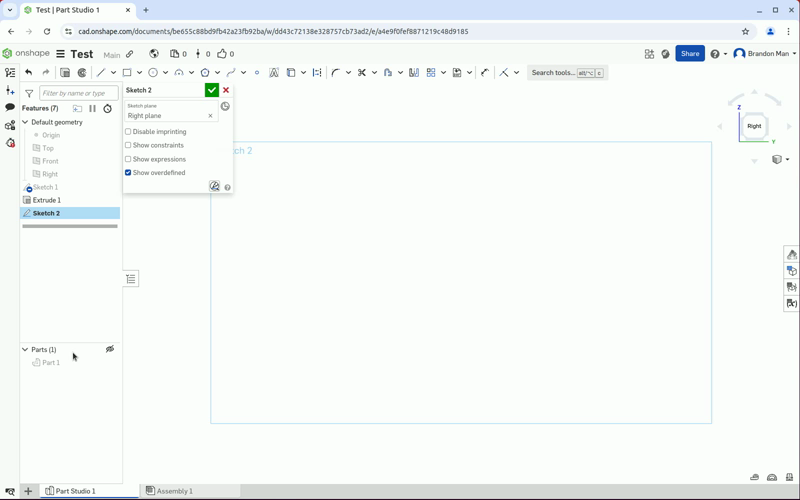
key(l)
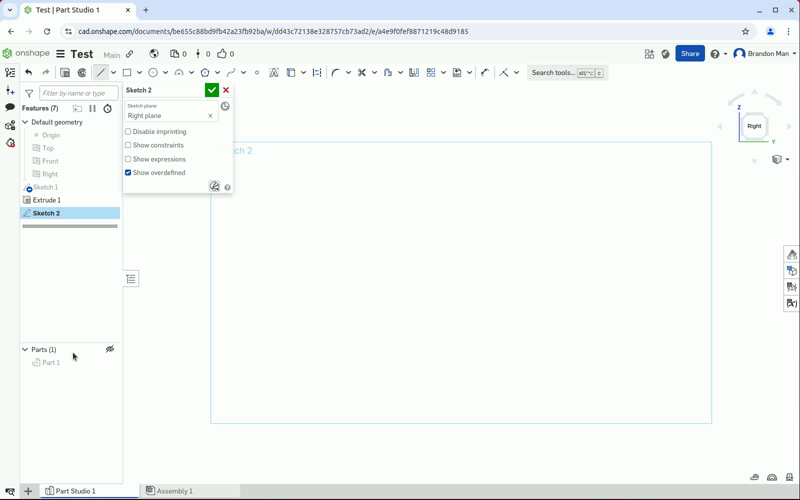
key_down(shift)
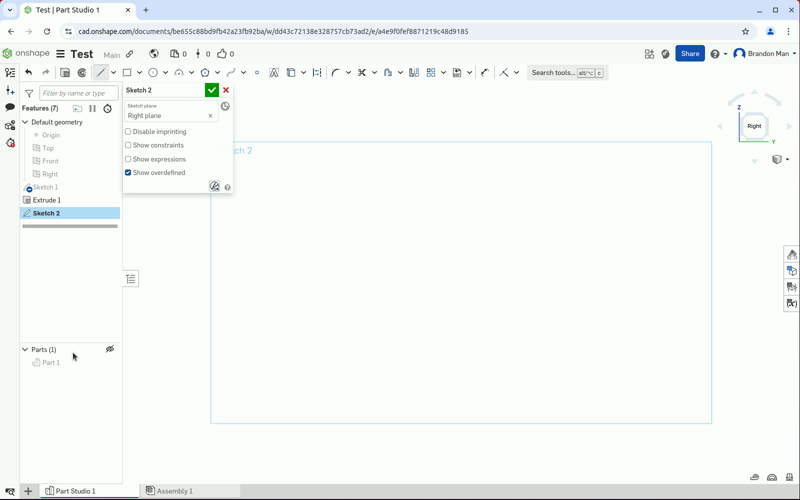
mouse_move(410, 383)
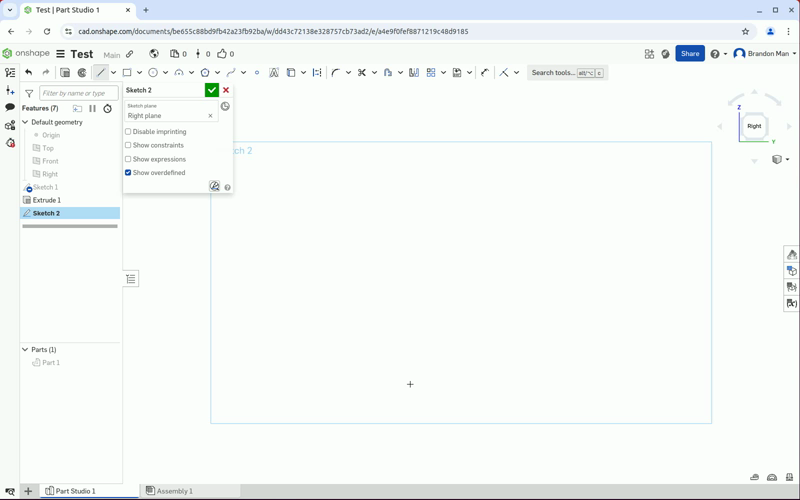
click(410, 383)
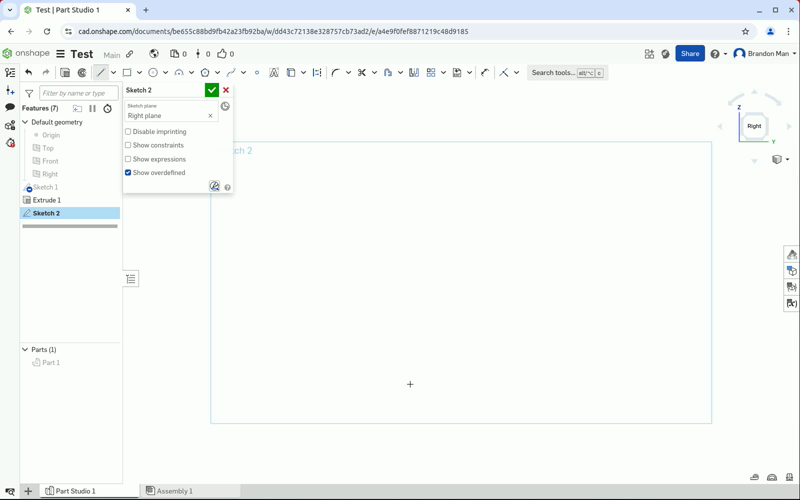
key_up(shift)
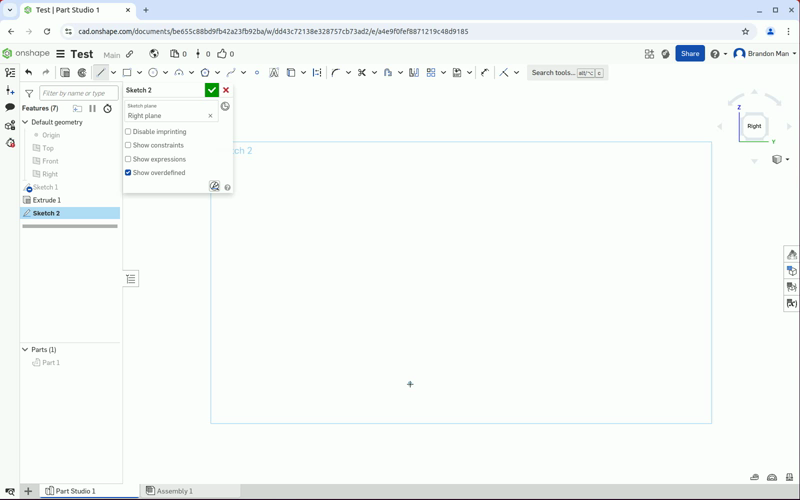
key_down(shift)
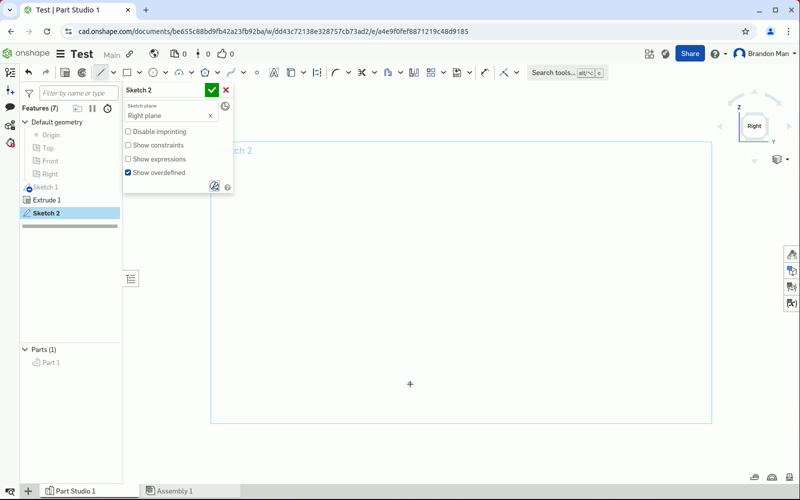
mouse_move(510, 383)
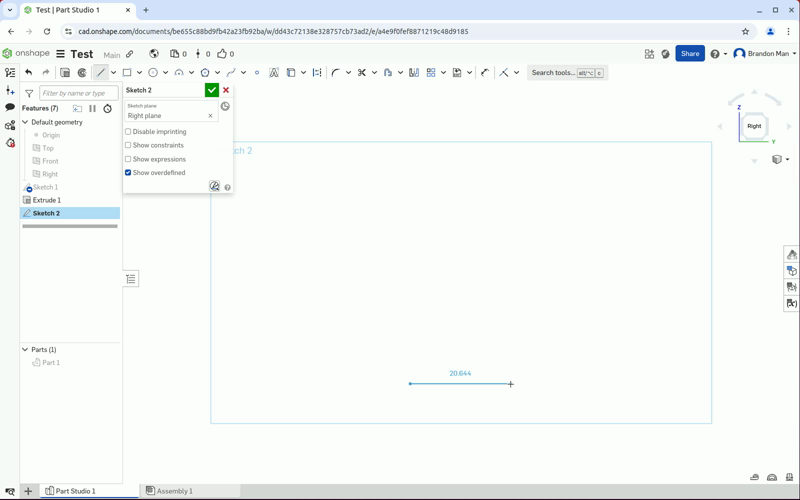
click(510, 383)
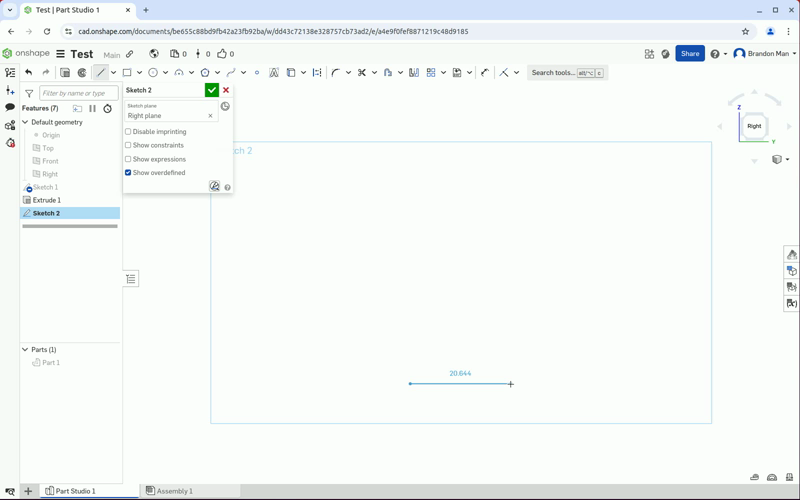
key_up(shift)
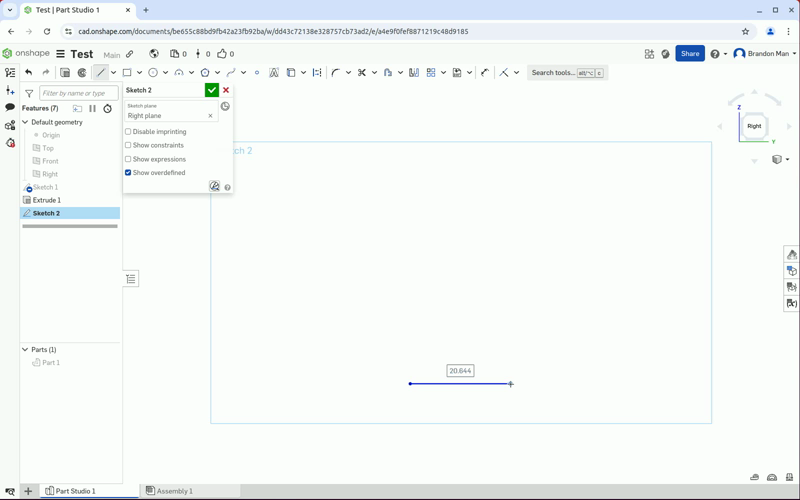
key_down(shift)
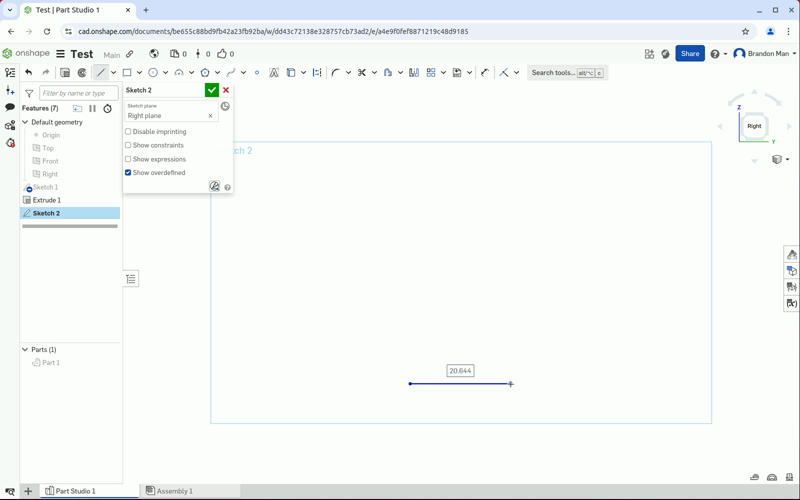
mouse_move(510, 245)
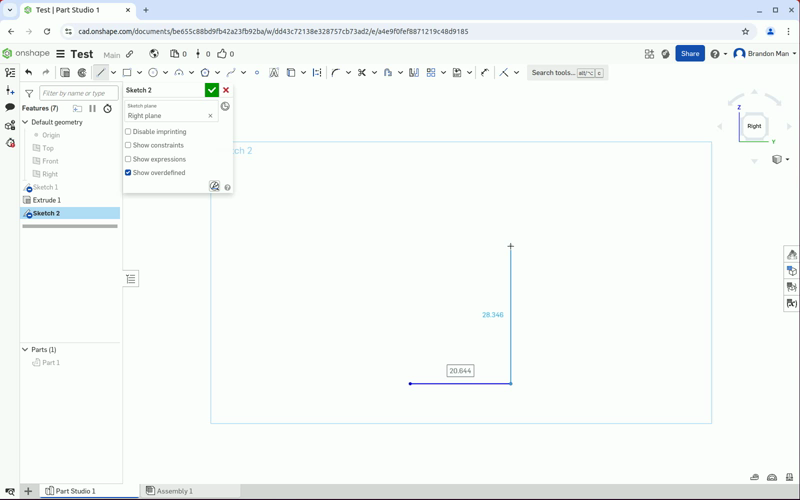
click(510, 245)
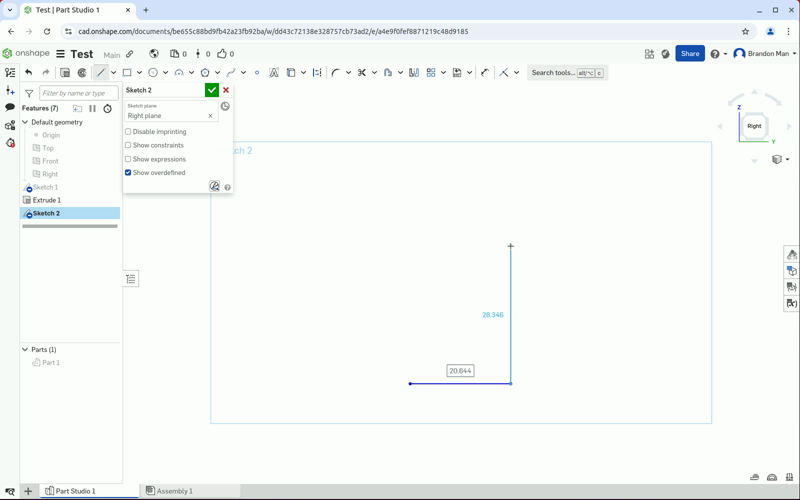
key_up(shift)
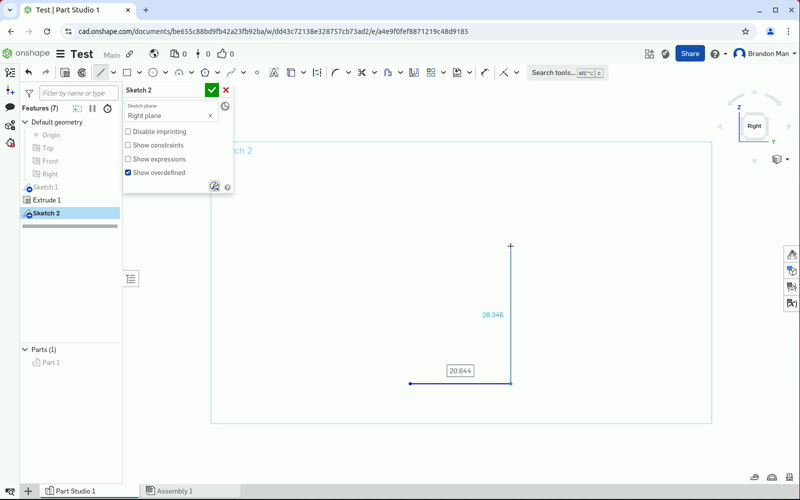
key_down(shift)
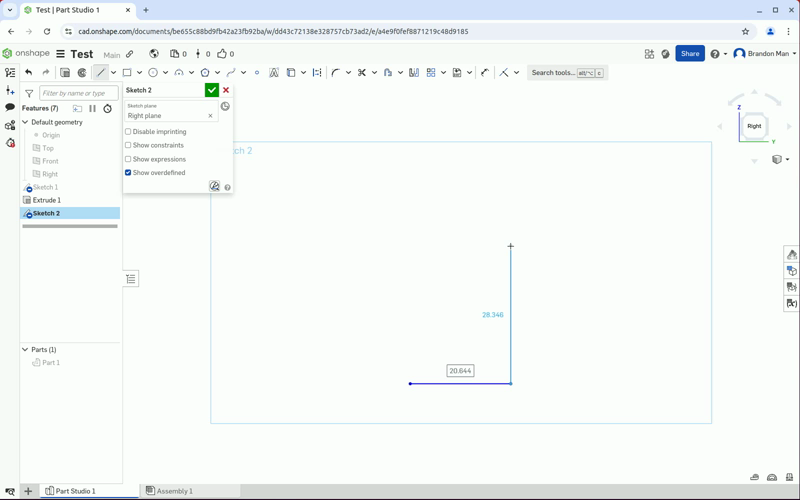
mouse_move(410, 245)
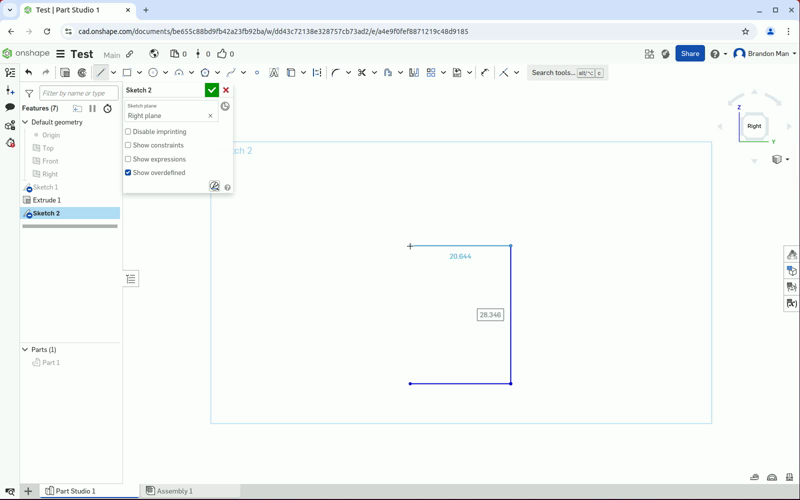
click(410, 245)
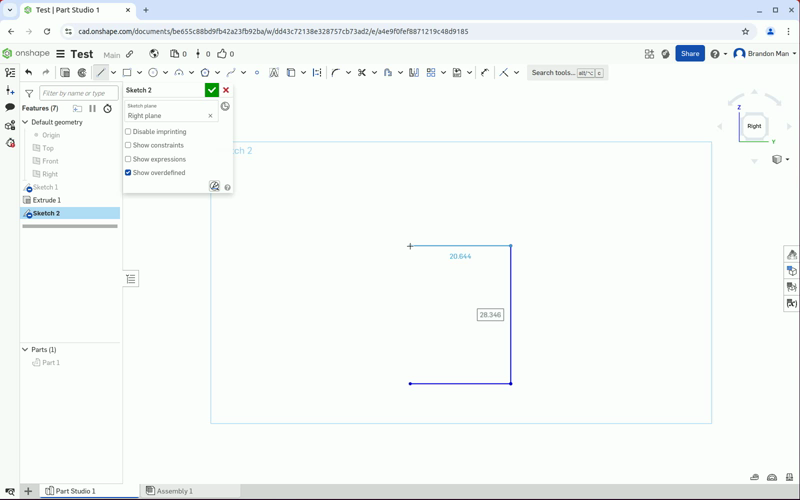
key_up(shift)
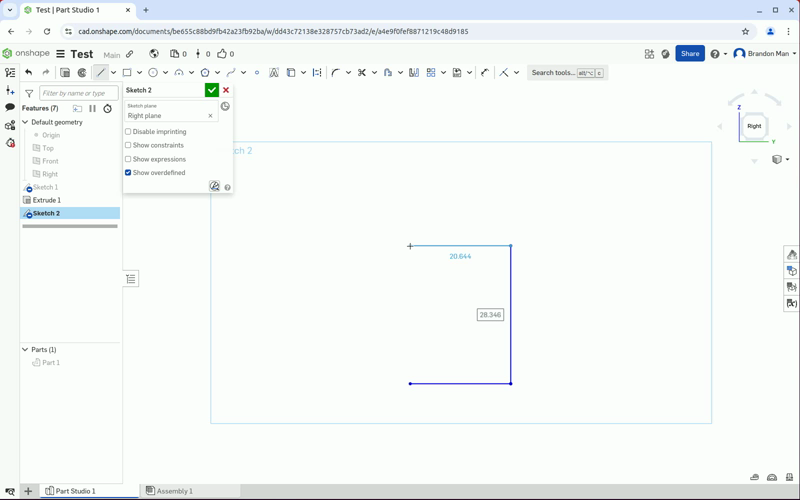
key_down(shift)
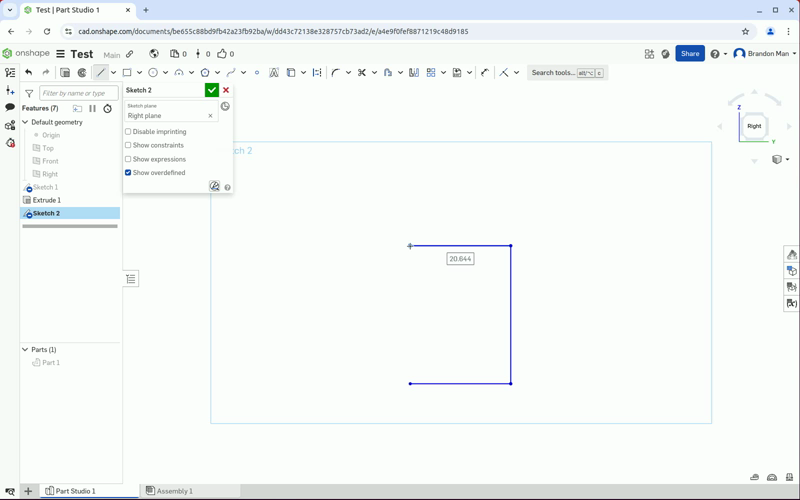
mouse_move(410, 383)
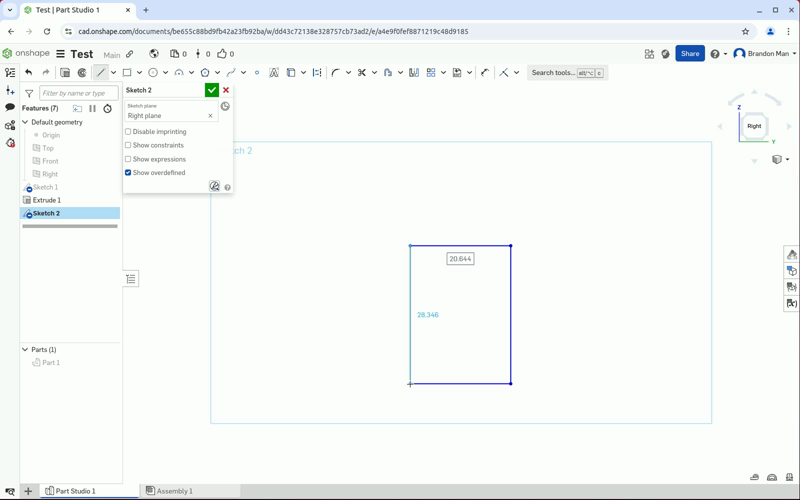
key_up(shift)
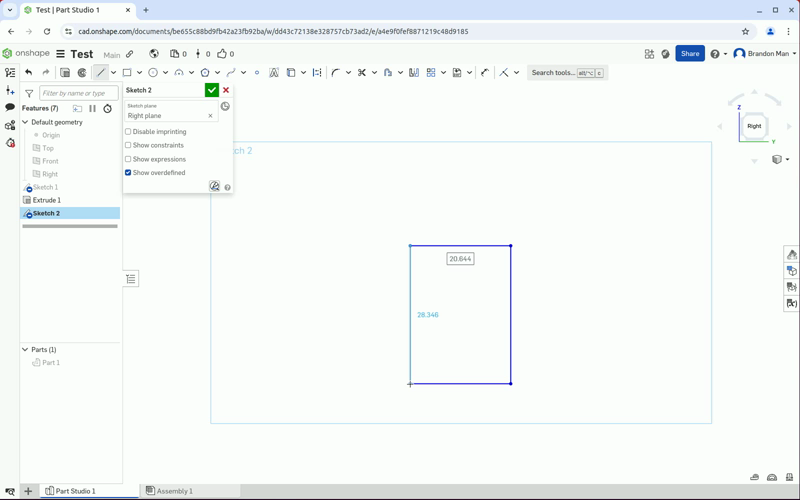
click(410, 383)
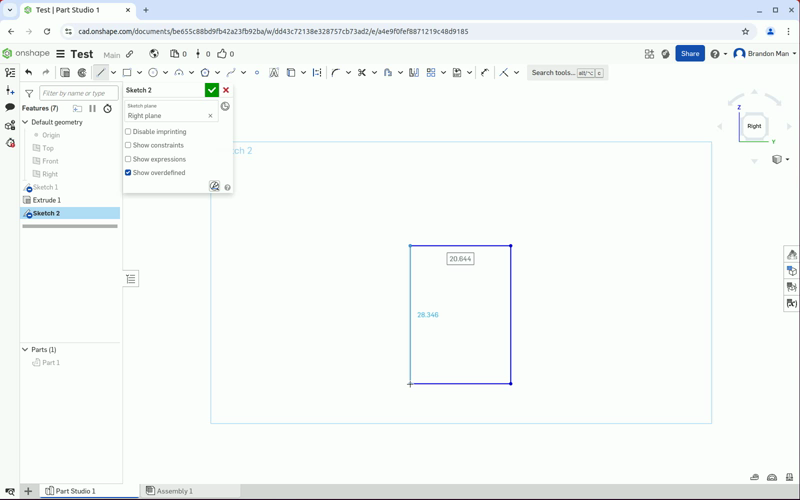
key(esc)
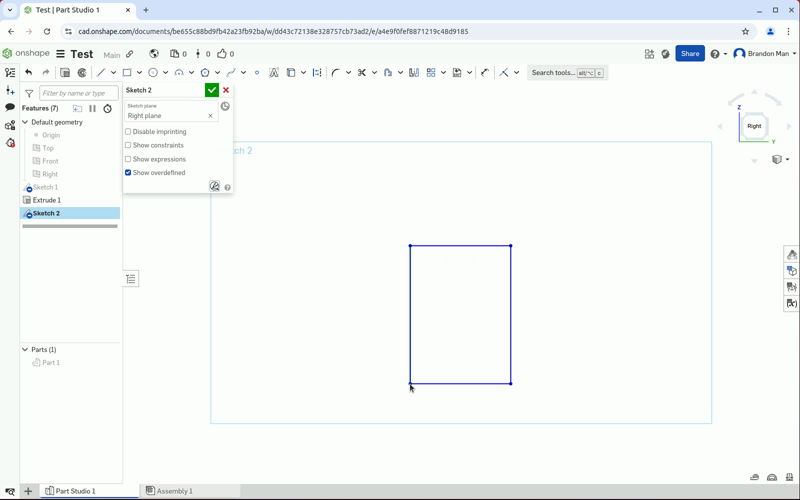
key(l)
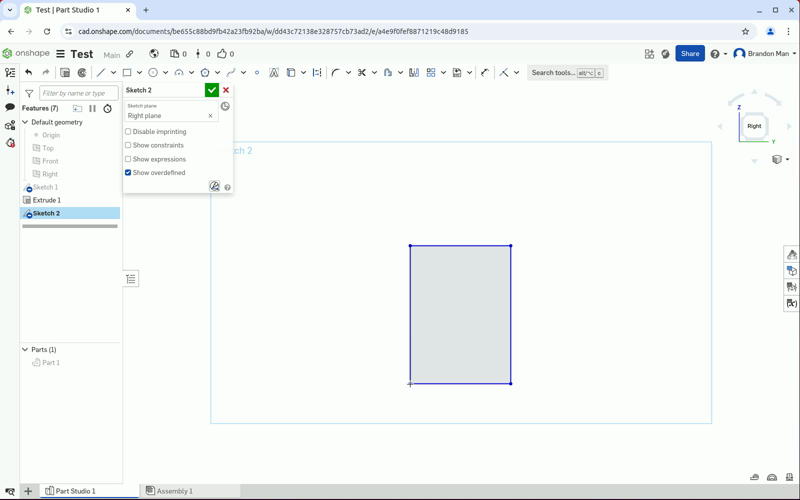
key_down(shift)
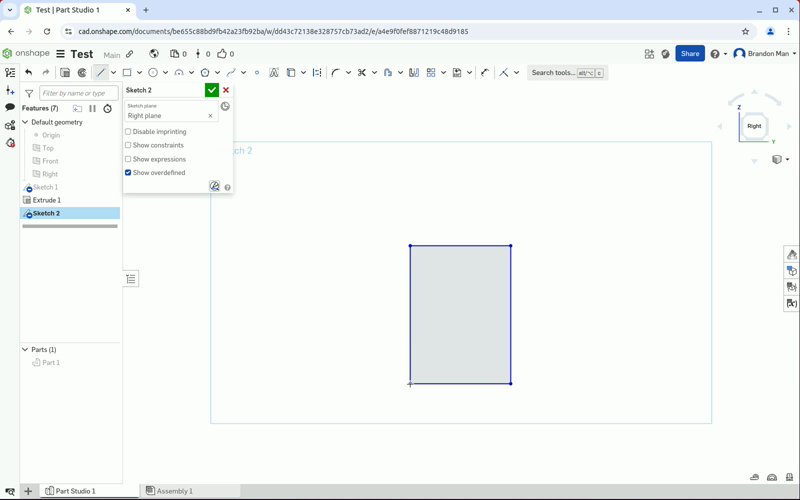
mouse_move(413, 379)
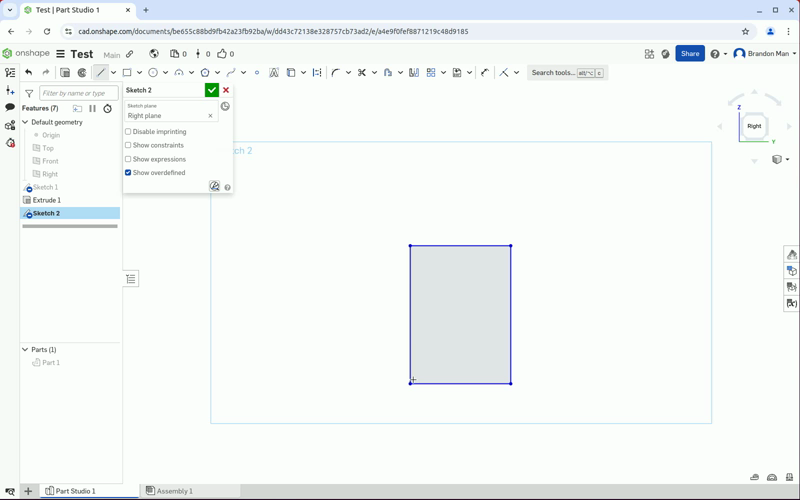
click(413, 379)
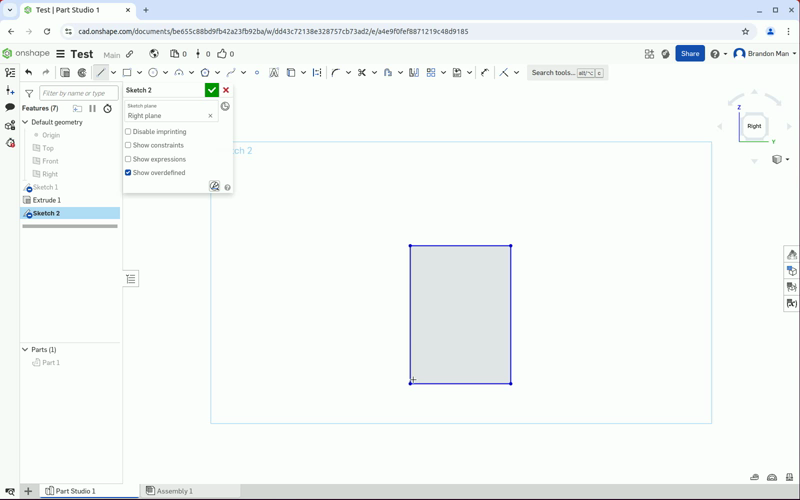
key_up(shift)
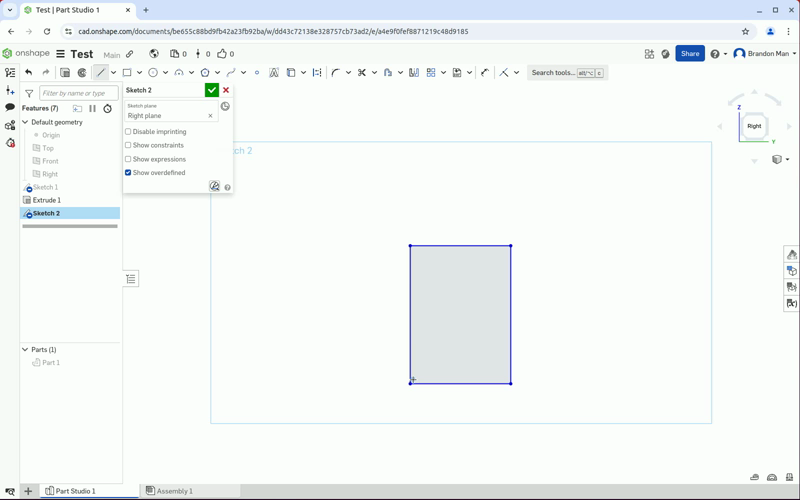
key_down(shift)
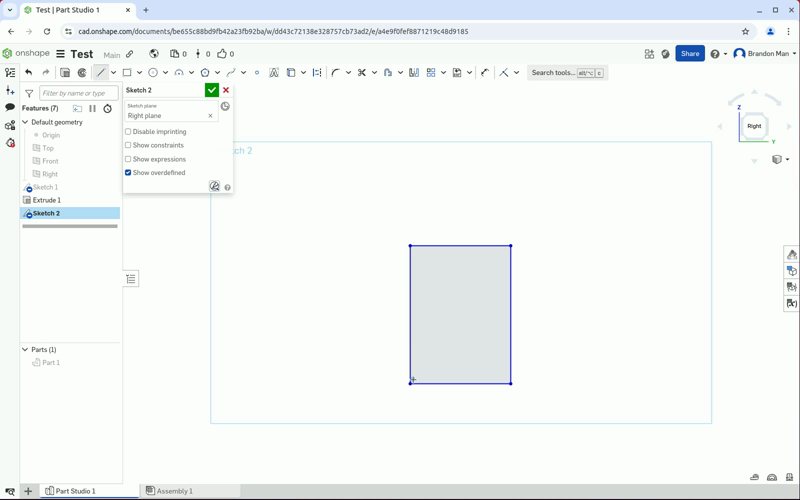
mouse_move(443, 379)
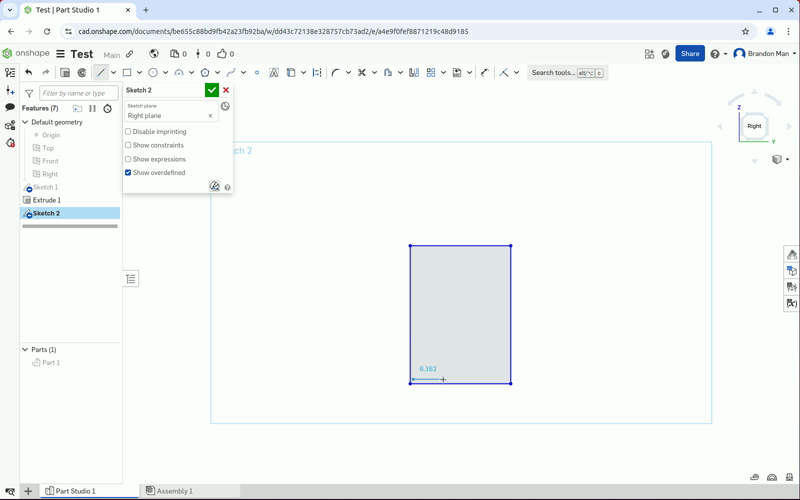
mouse_move(434, 379)
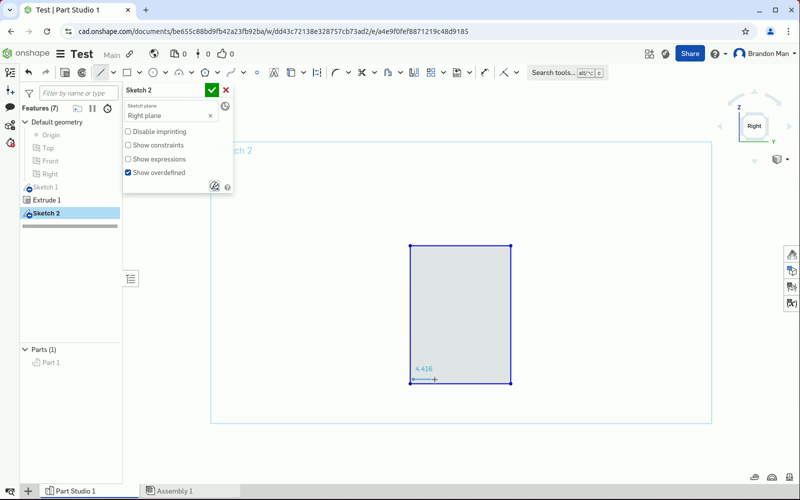
click(434, 379)
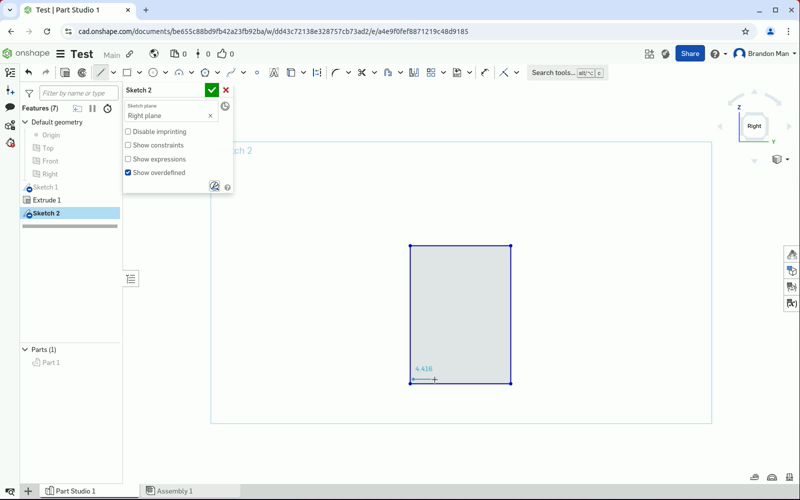
key_up(shift)
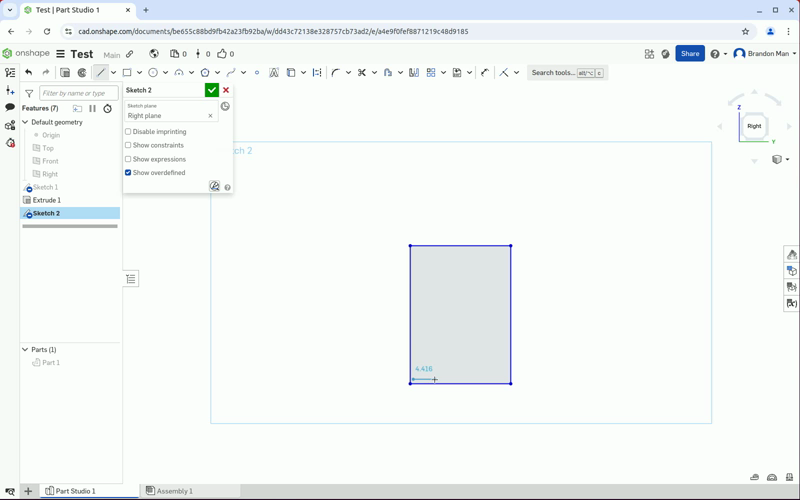
key_down(shift)
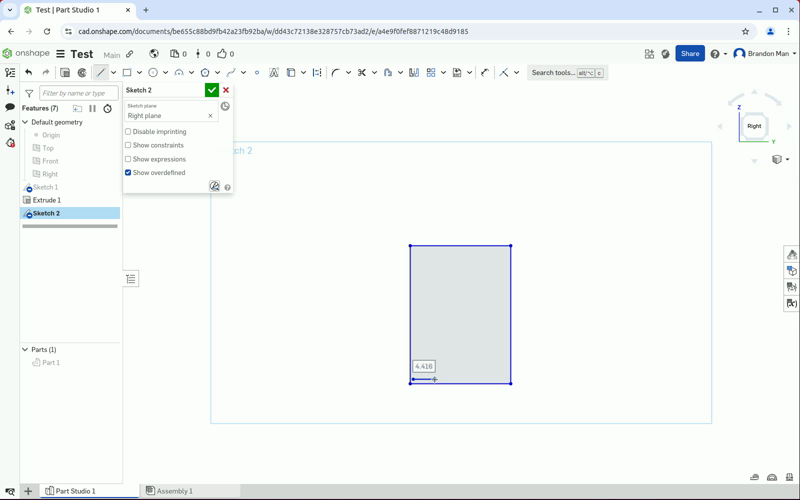
mouse_move(434, 248)
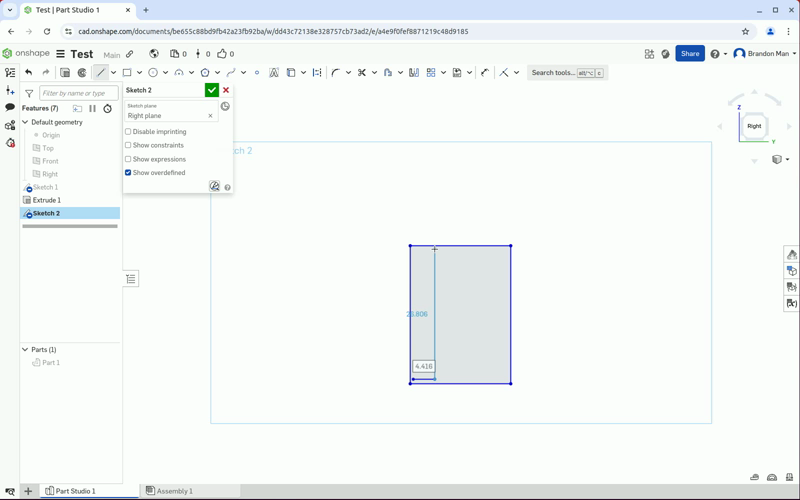
click(434, 248)
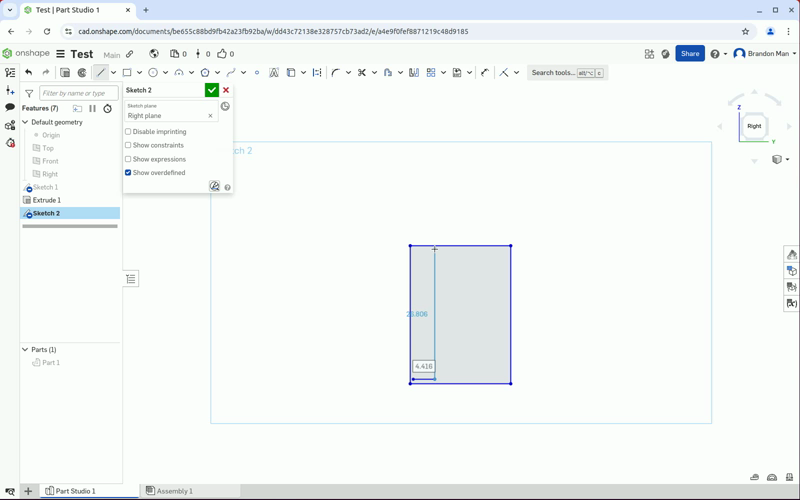
key_up(shift)
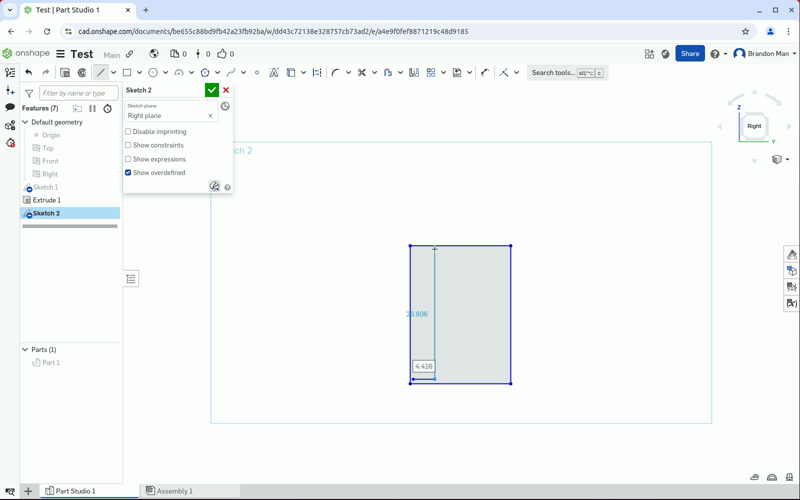
key_down(shift)
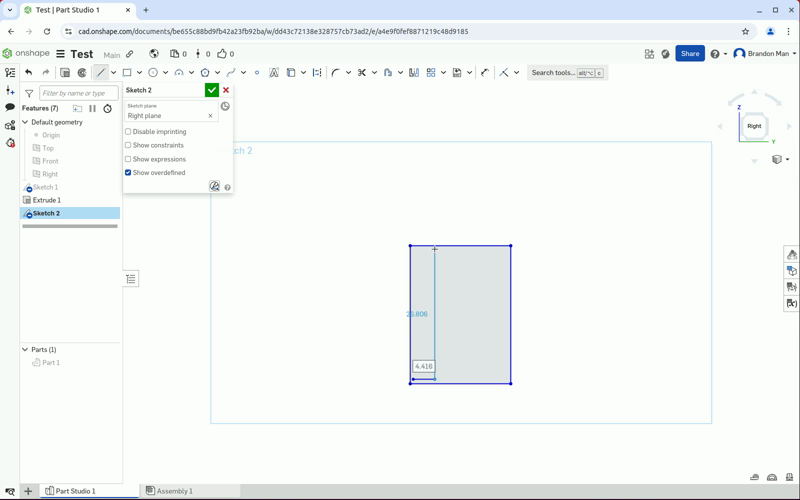
mouse_move(464, 248)
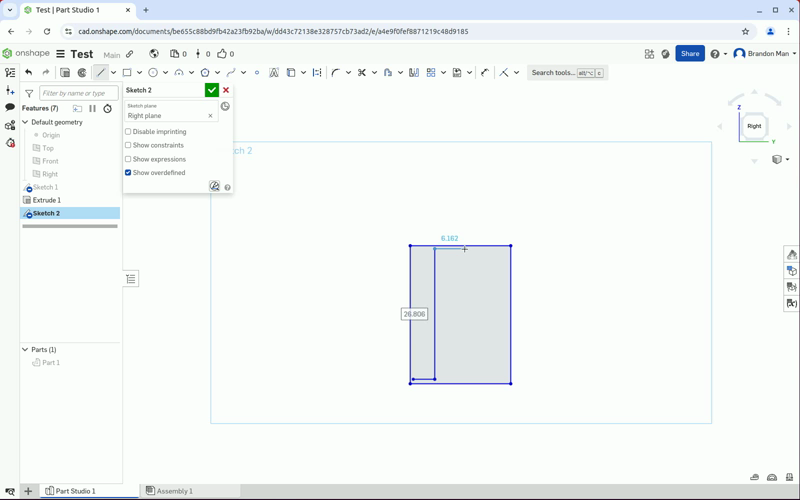
mouse_move(413, 248)
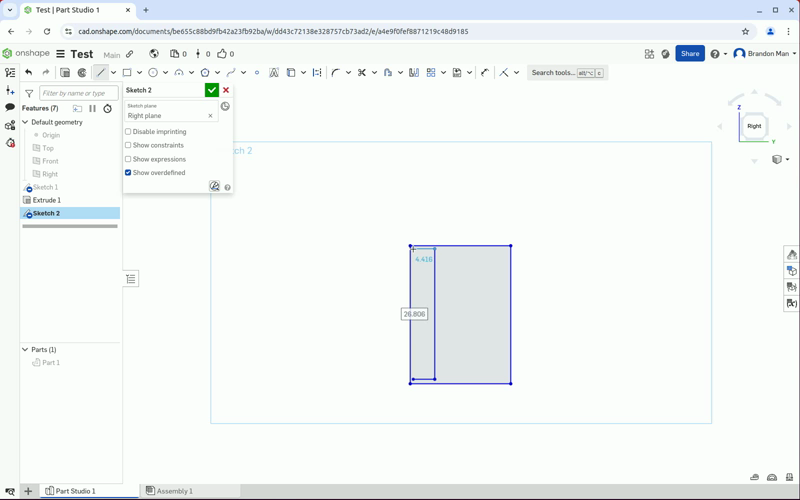
scroll(6)
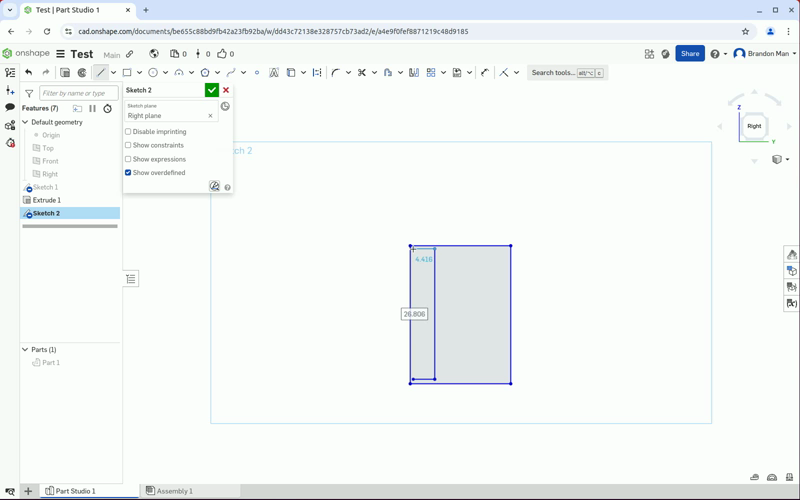
scroll(6)
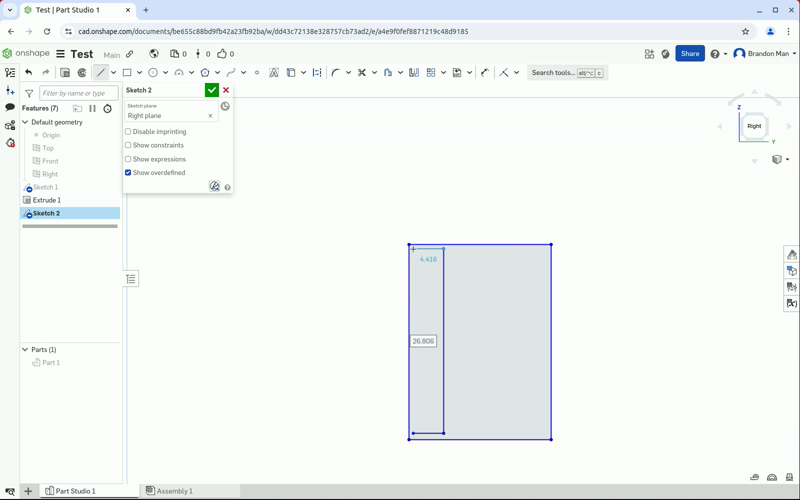
scroll(6)
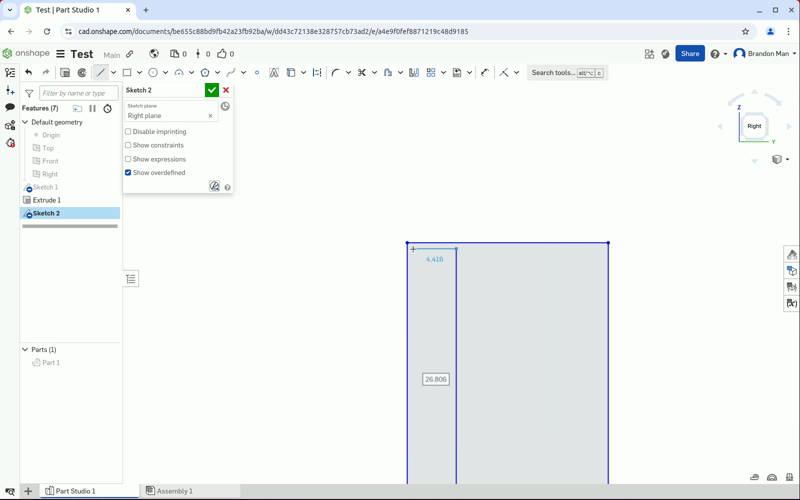
scroll(6)
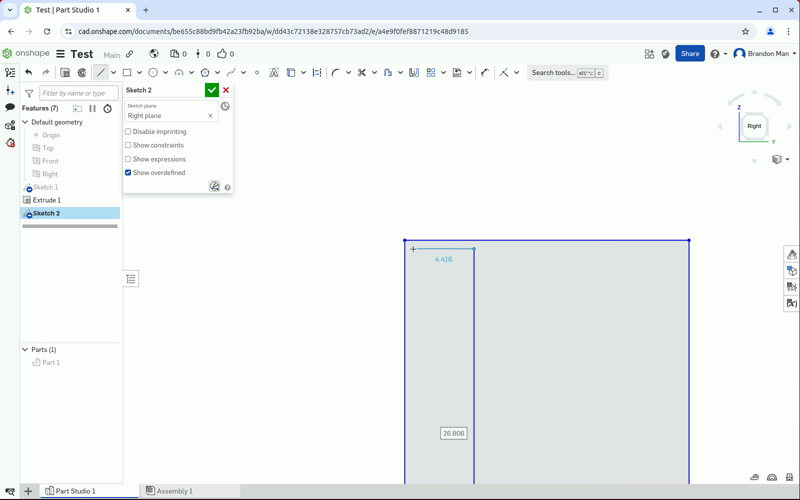
scroll(6)
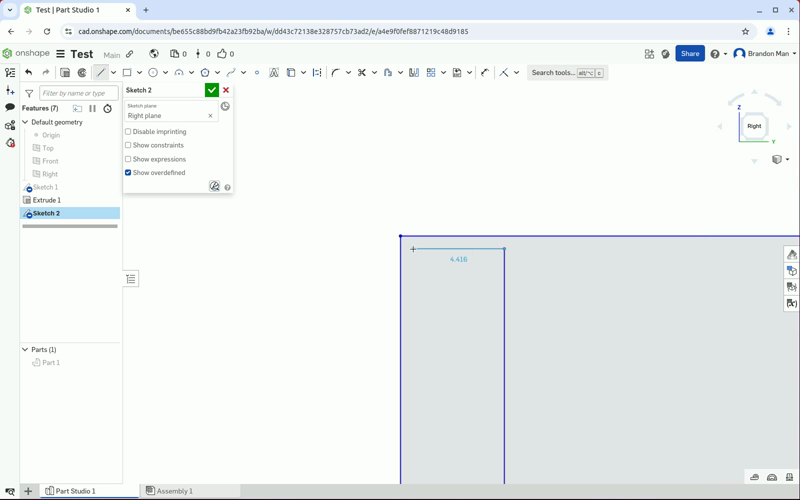
scroll(6)
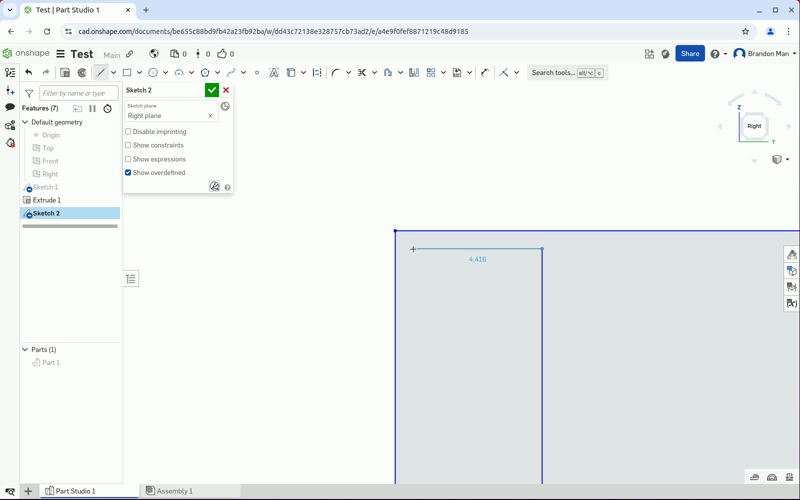
scroll(6)
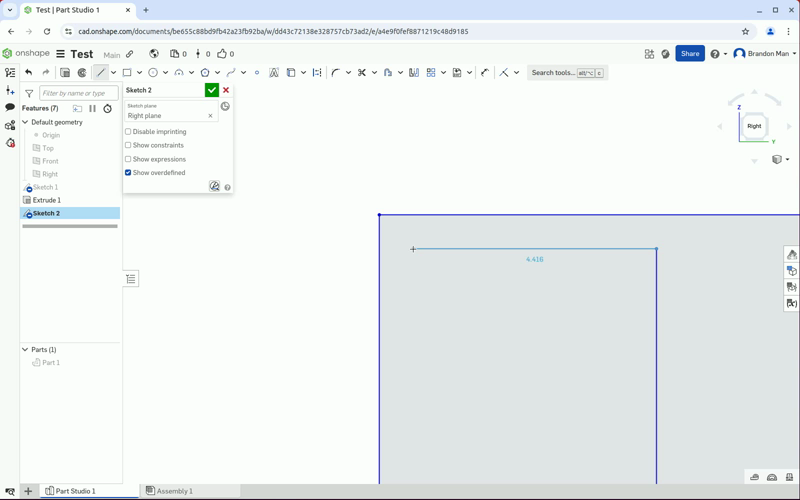
click(413, 248)
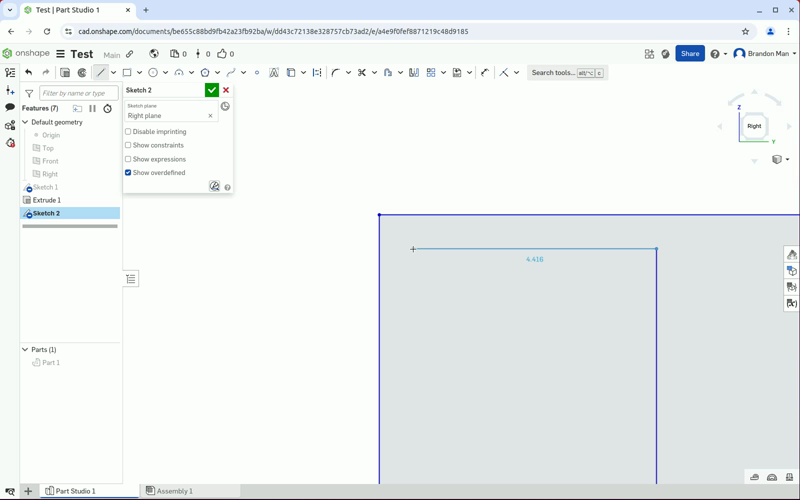
scroll(-6)
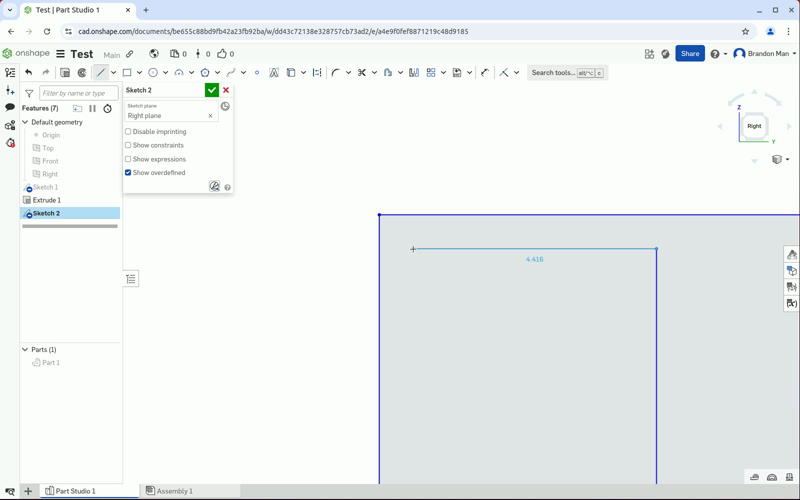
scroll(-6)
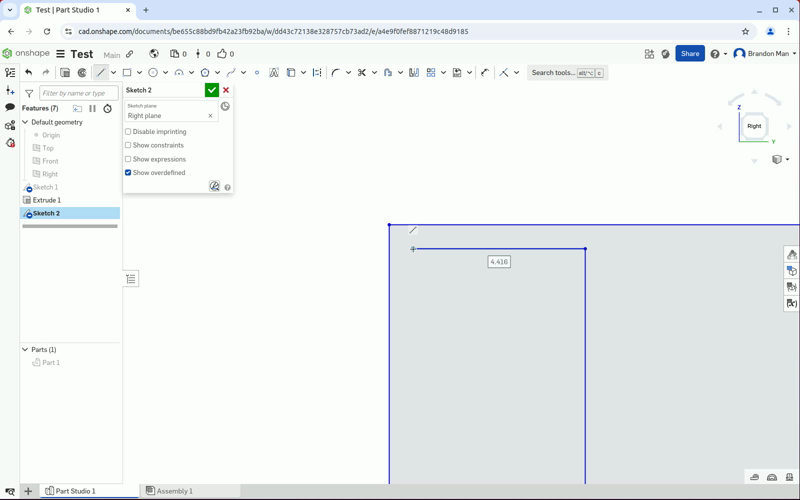
scroll(-6)
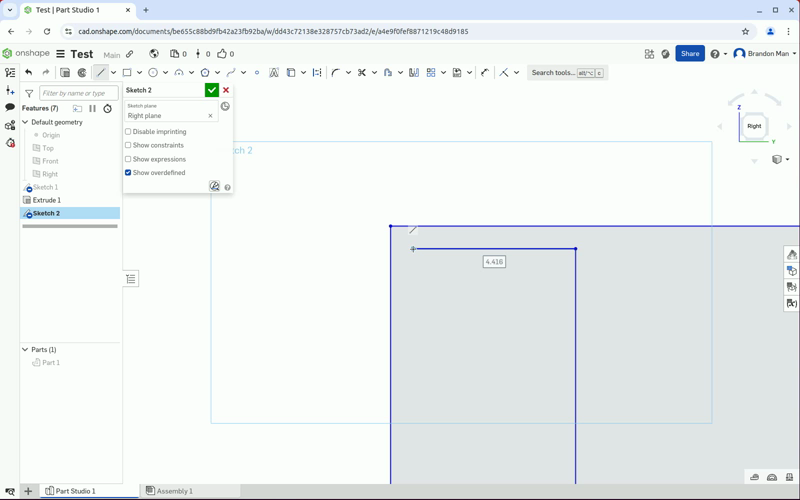
scroll(-6)
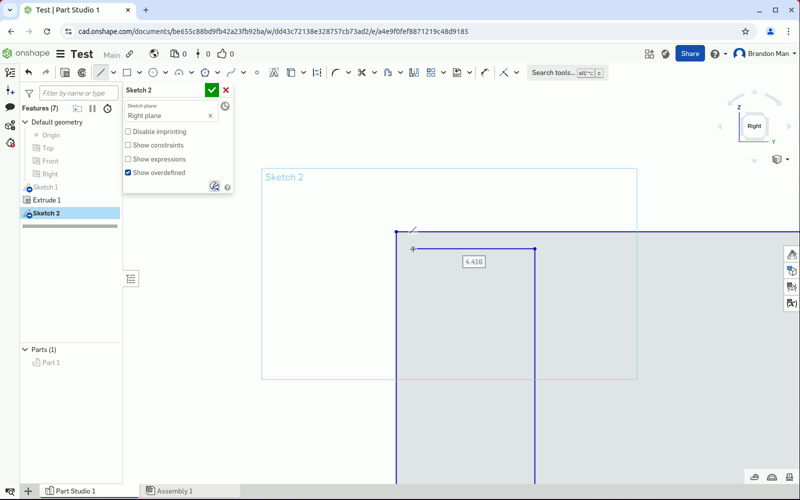
scroll(-6)
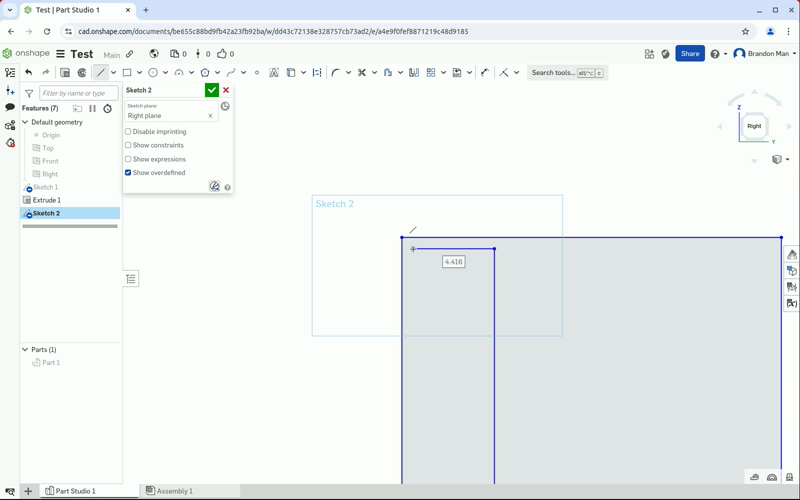
scroll(-6)
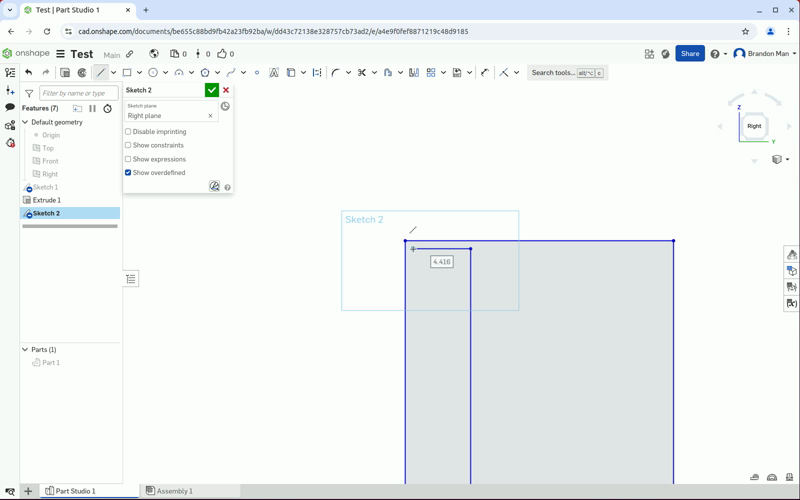
scroll(-6)
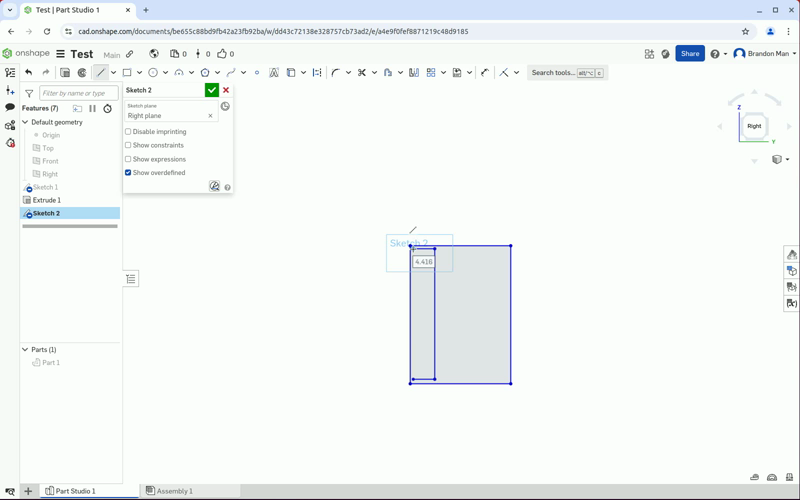
key_up(shift)
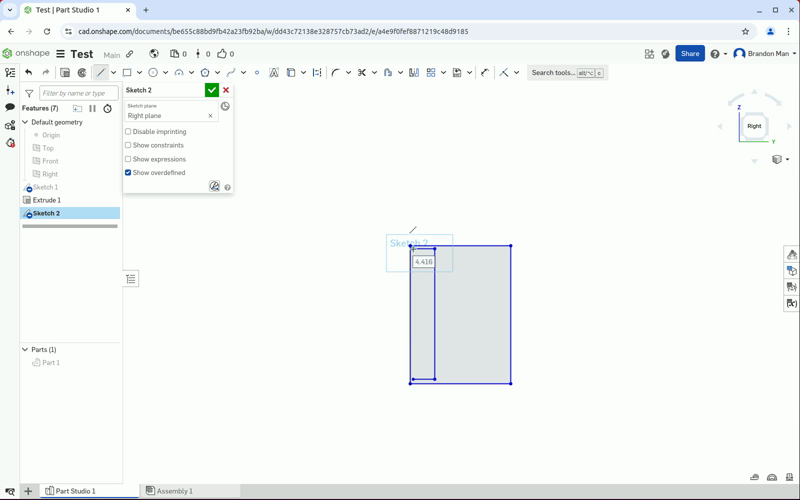
key_down(shift)
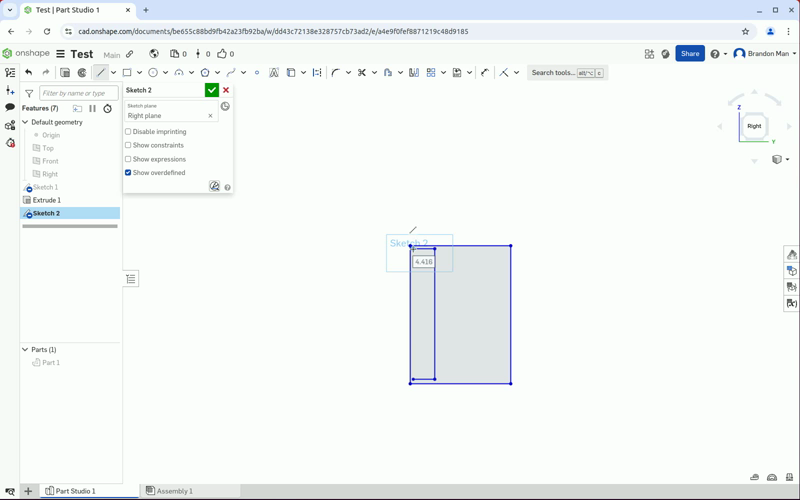
mouse_move(413, 379)
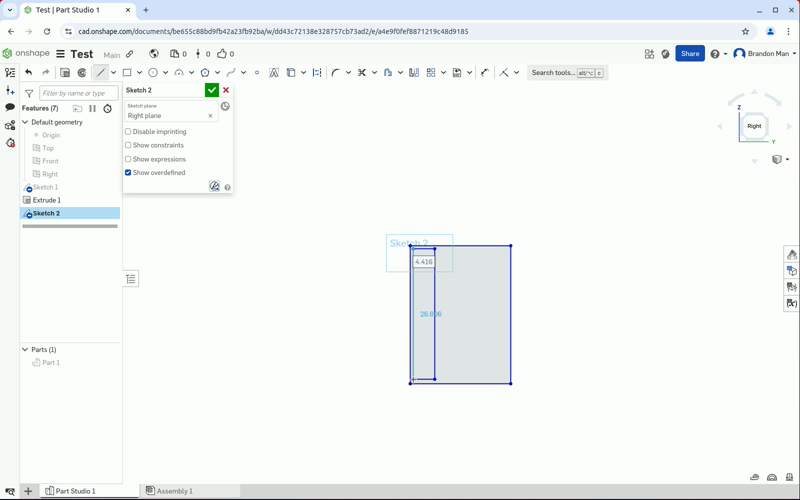
key_up(shift)
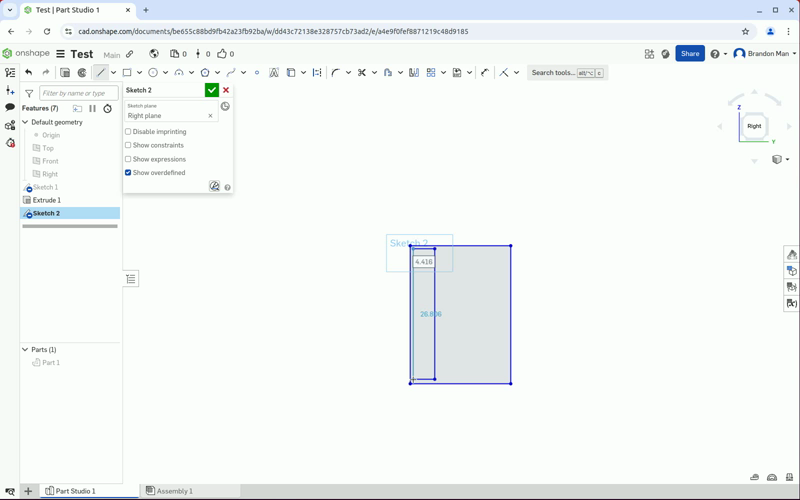
click(413, 379)
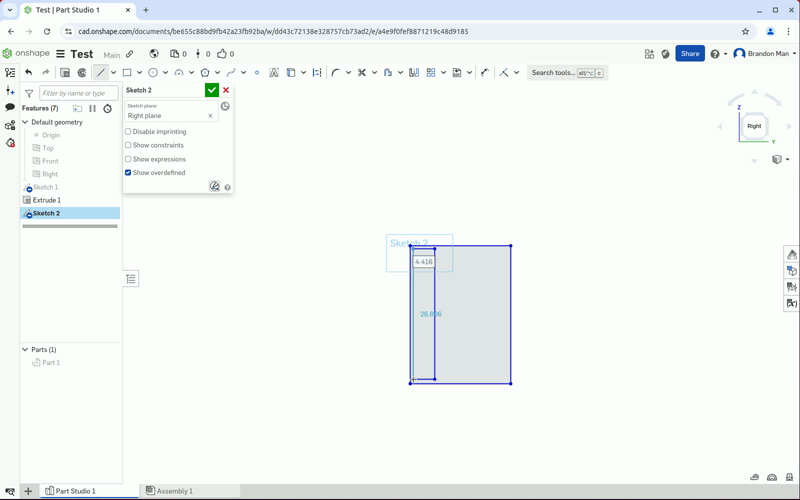
key(esc)
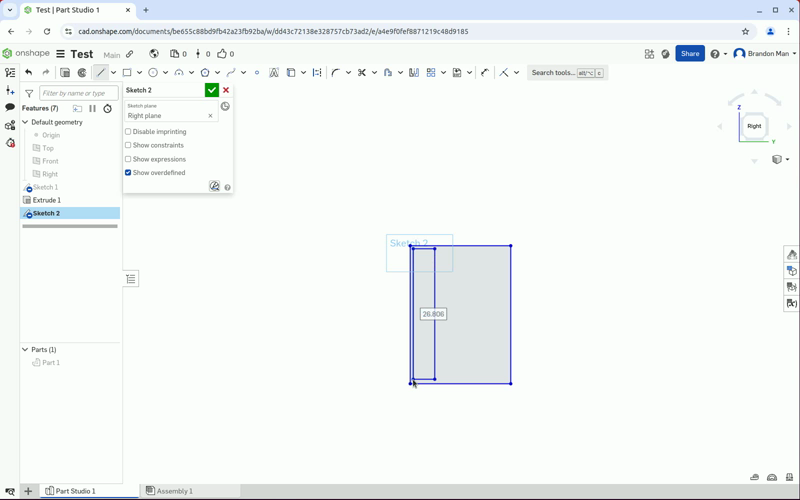
key(l)
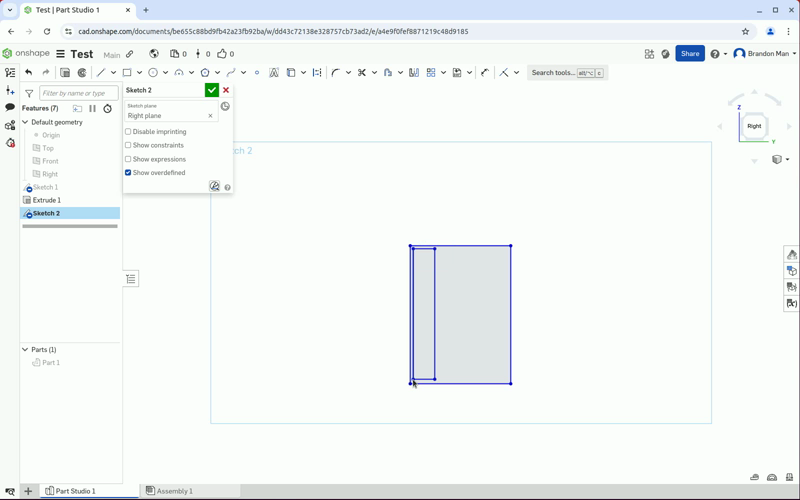
key_down(shift)
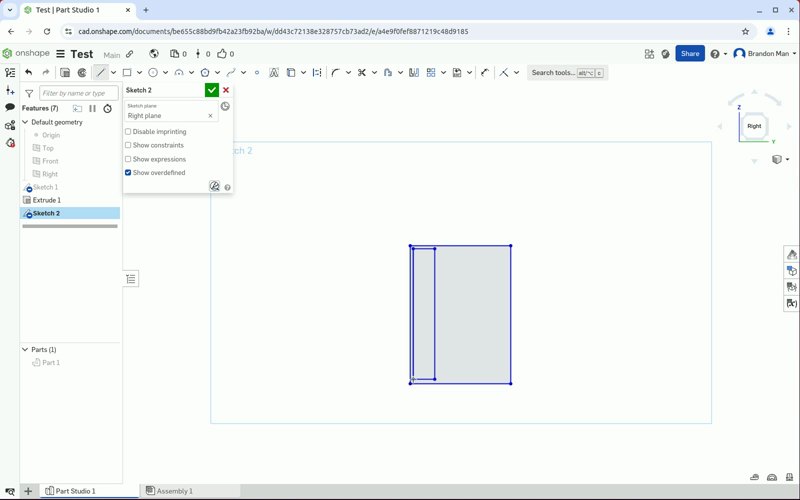
mouse_move(437, 379)
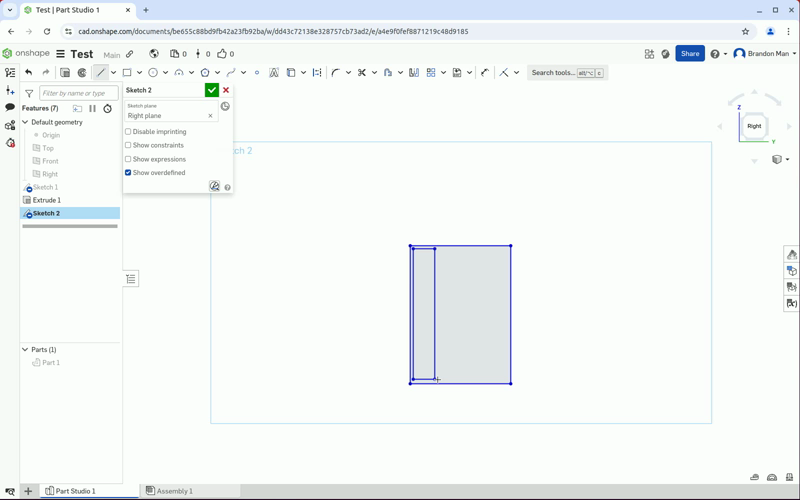
scroll(6)
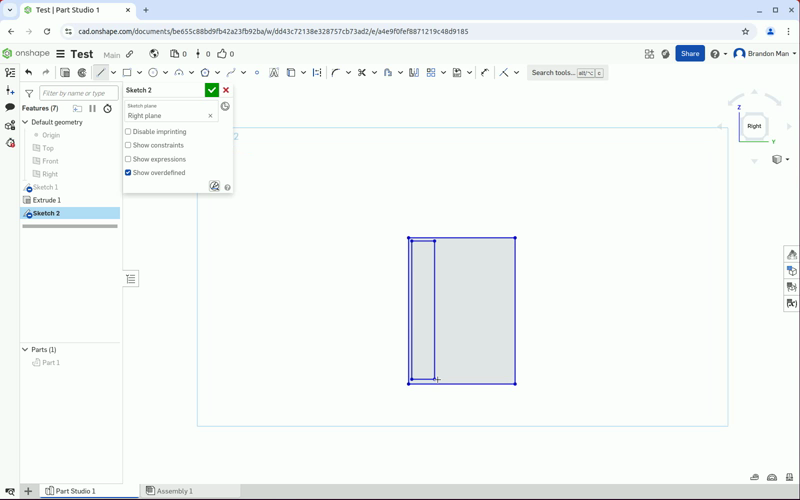
scroll(6)
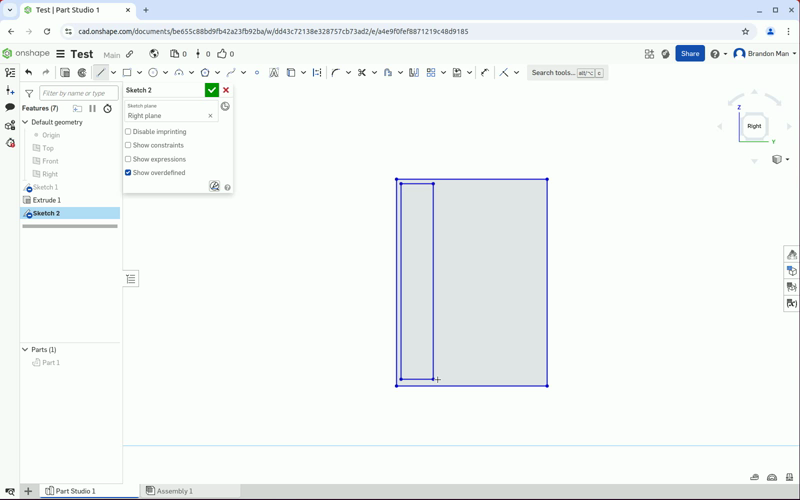
scroll(6)
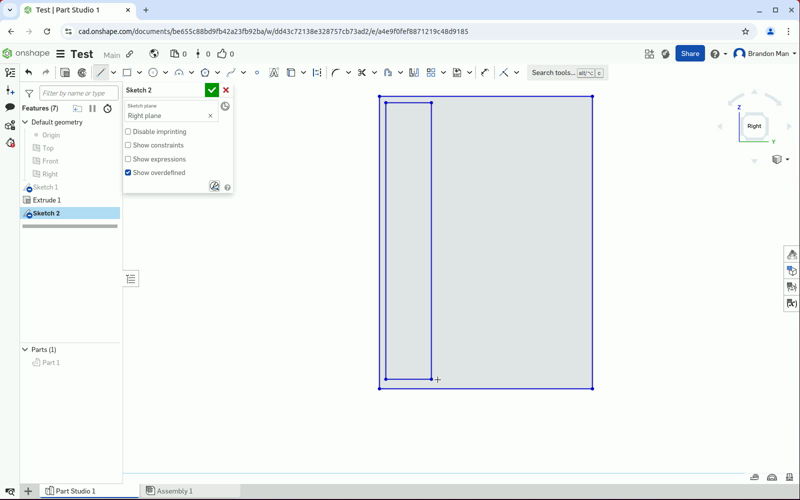
scroll(6)
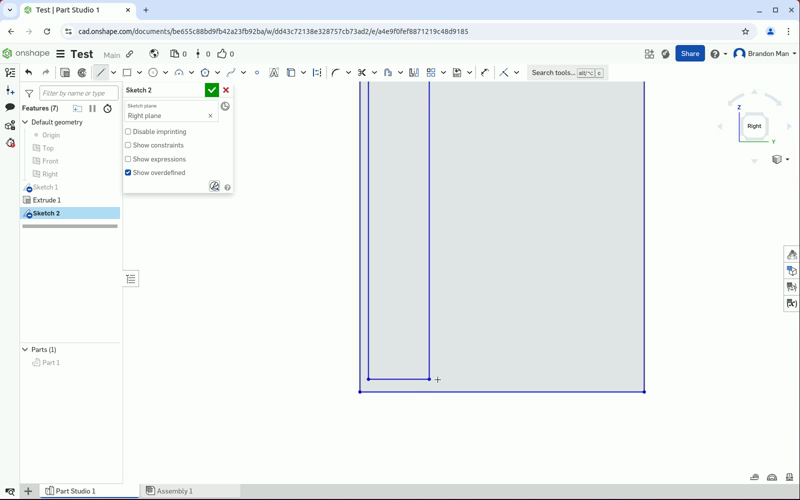
scroll(6)
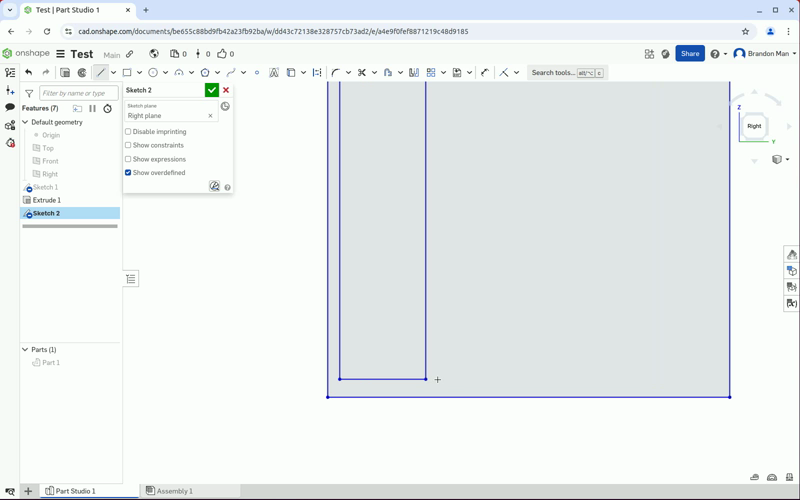
scroll(6)
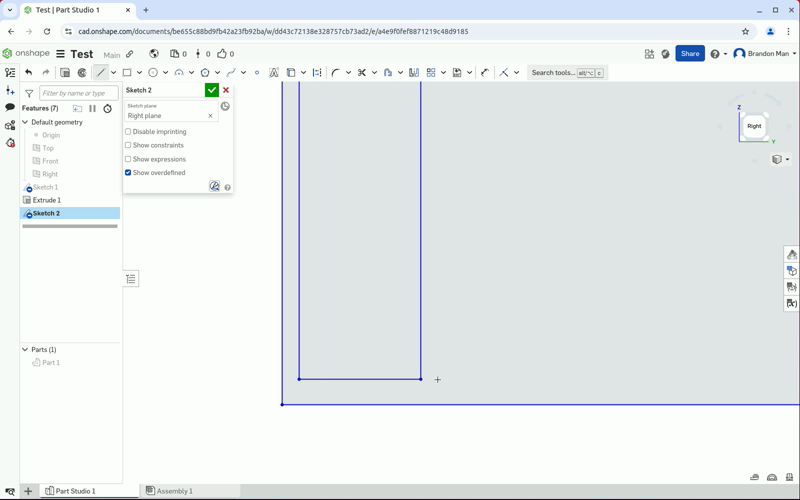
scroll(6)
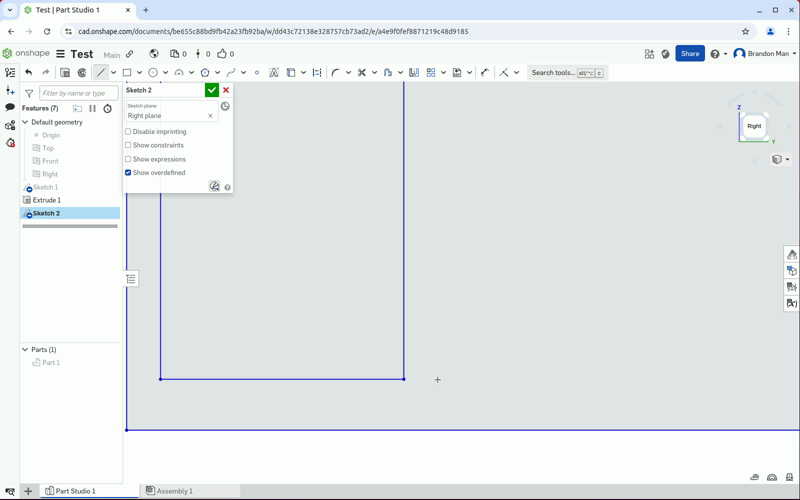
click(437, 379)
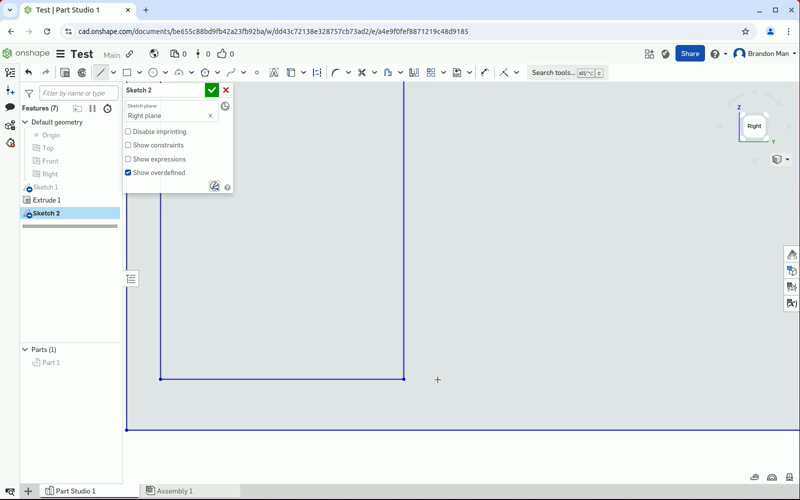
scroll(-6)
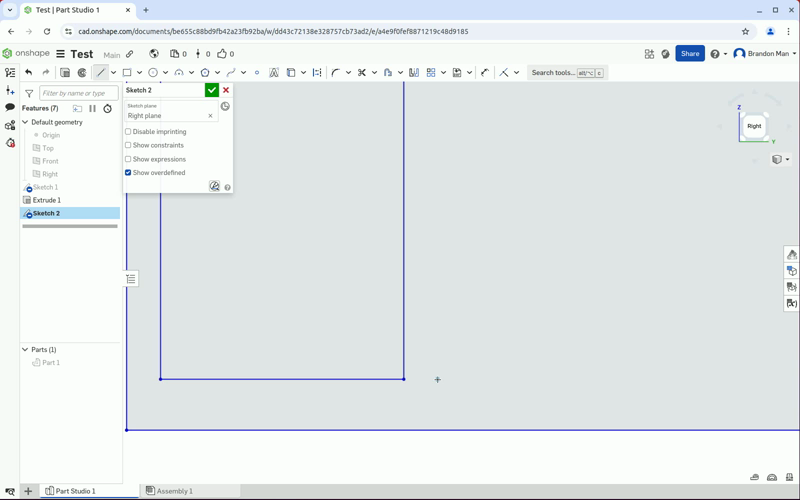
scroll(-6)
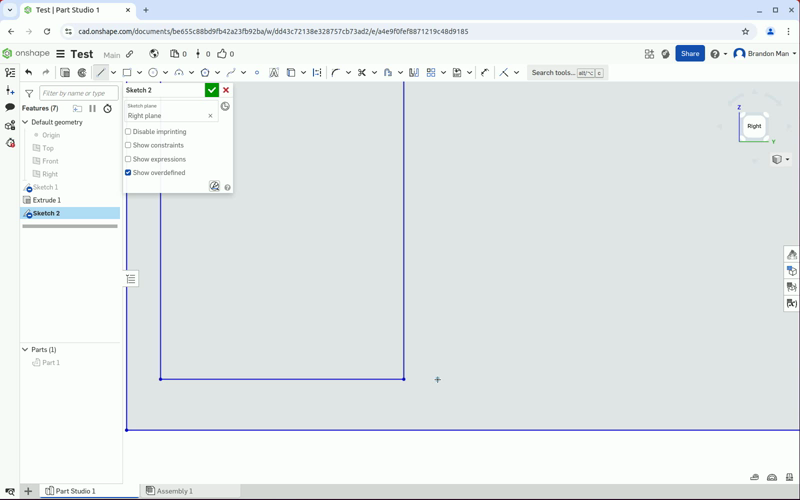
scroll(-6)
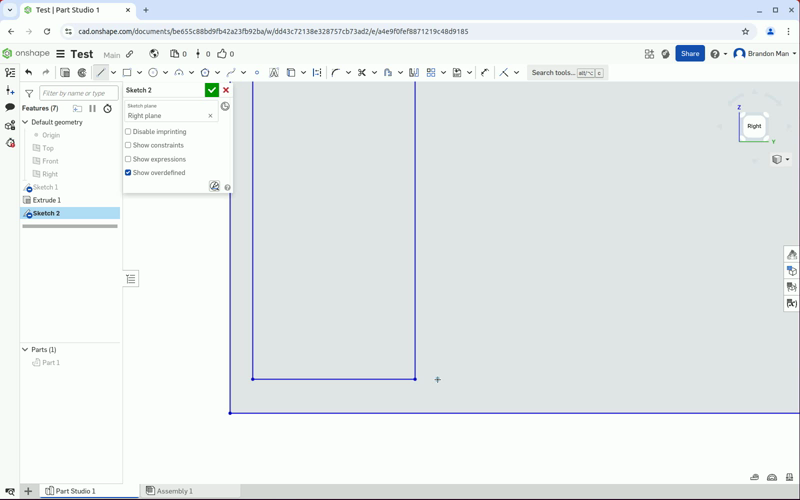
scroll(-6)
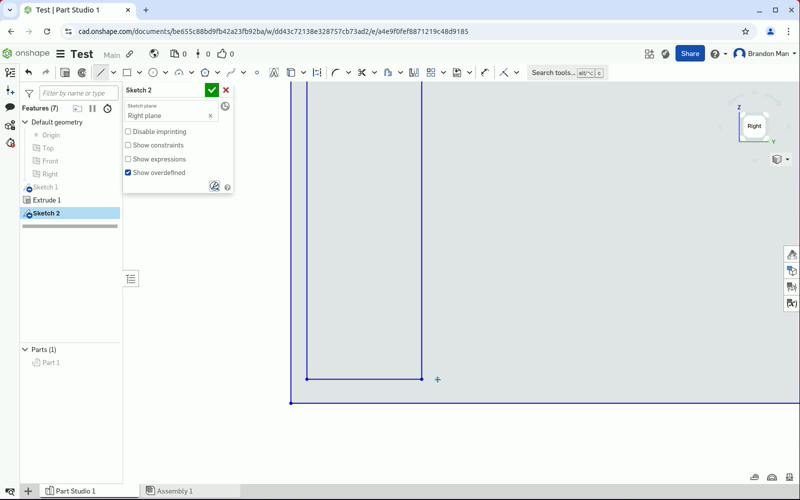
scroll(-6)
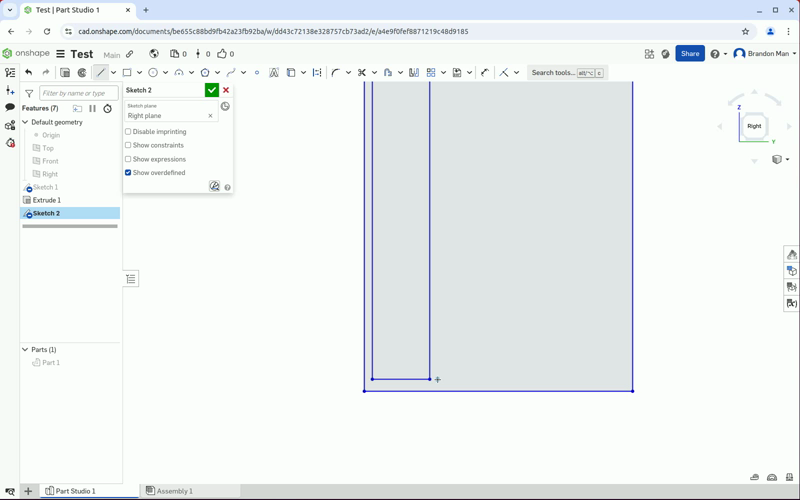
scroll(-6)
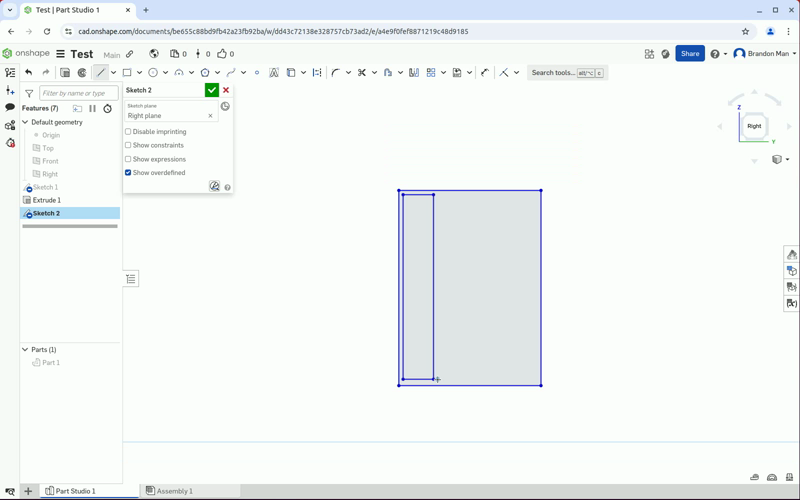
scroll(-6)
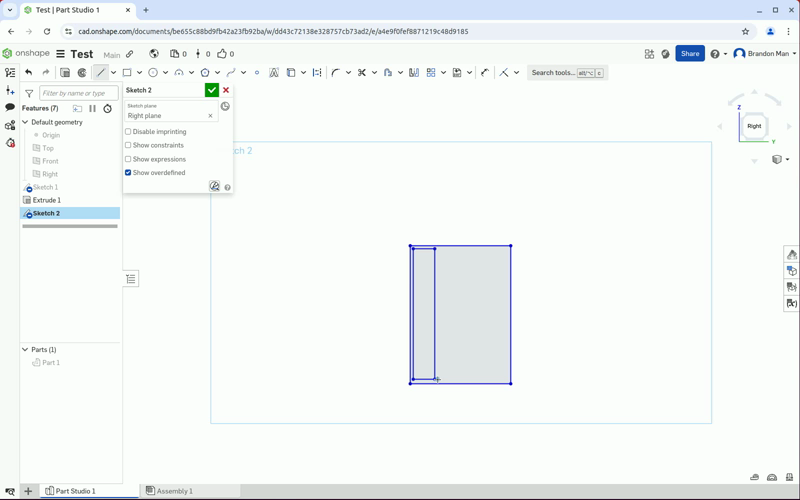
key_up(shift)
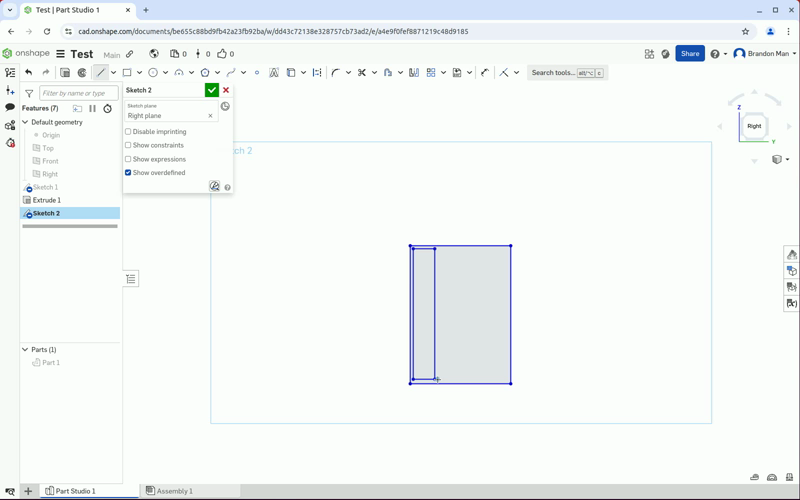
key_down(shift)
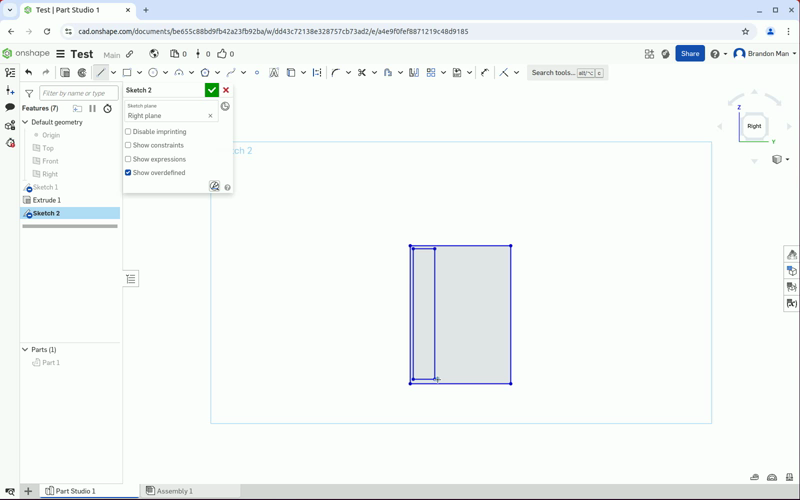
mouse_move(467, 379)
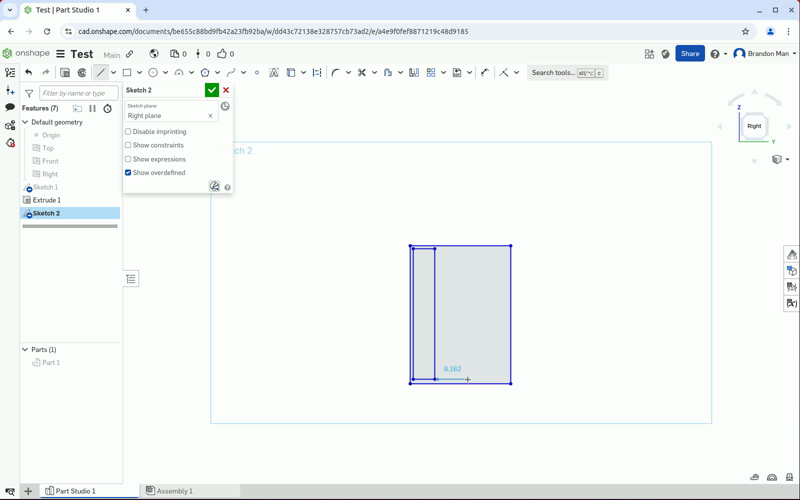
mouse_move(483, 379)
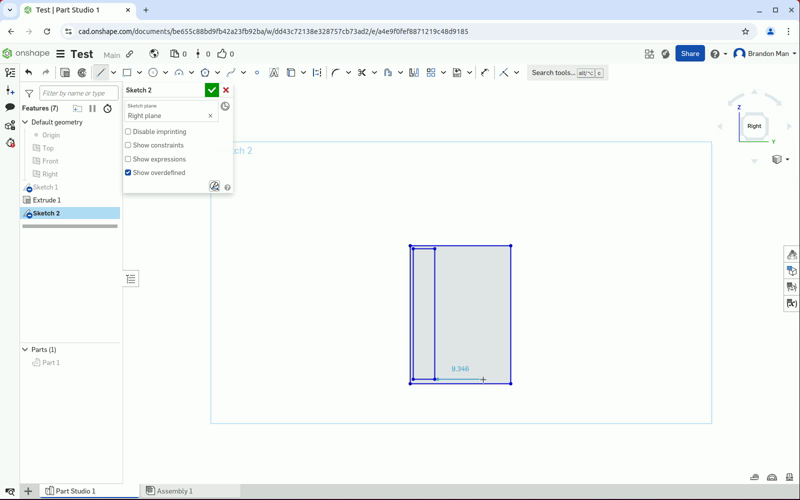
click(483, 379)
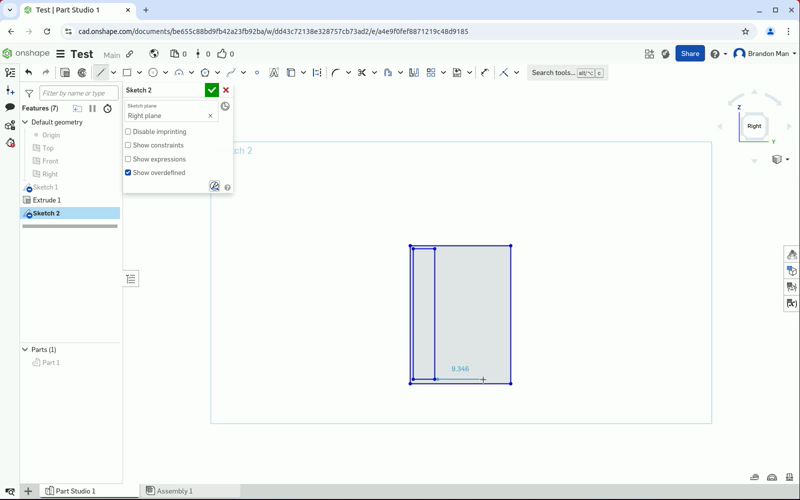
key_up(shift)
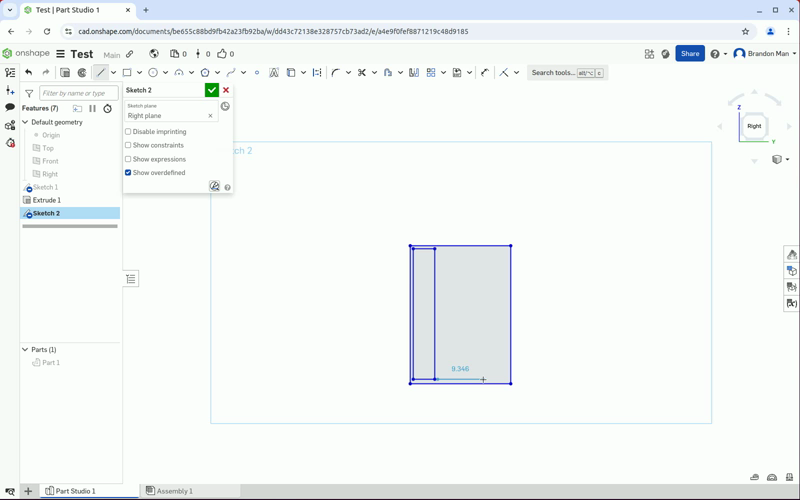
key_down(shift)
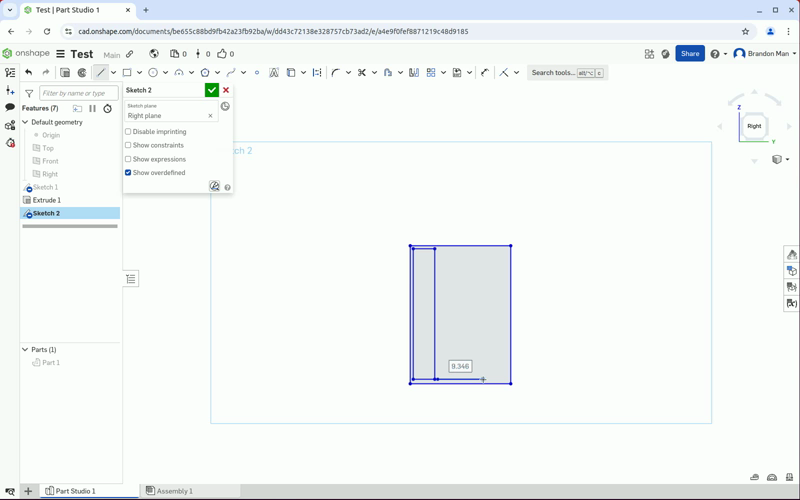
mouse_move(483, 248)
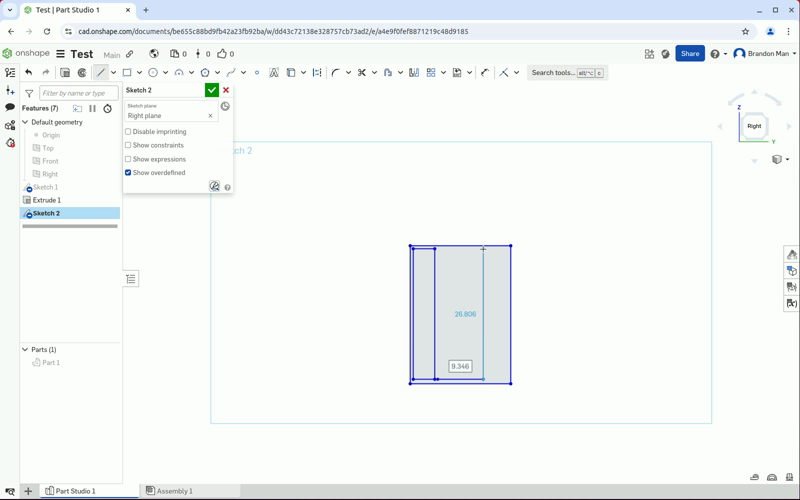
click(483, 248)
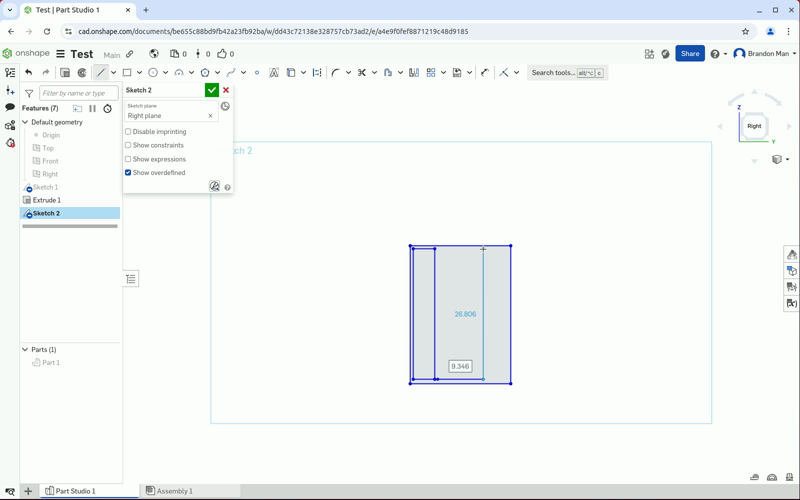
key_up(shift)
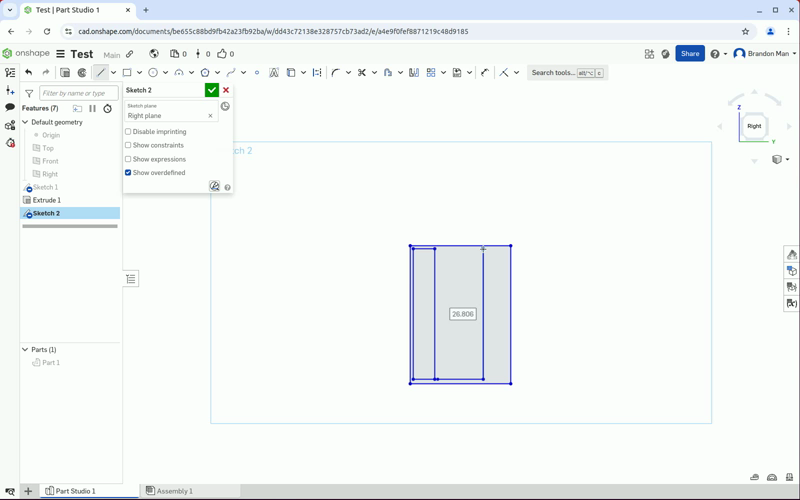
key_down(shift)
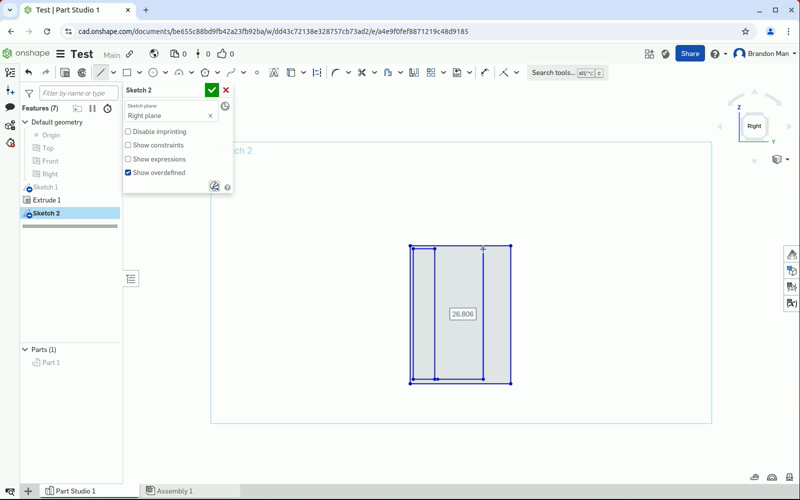
mouse_move(513, 248)
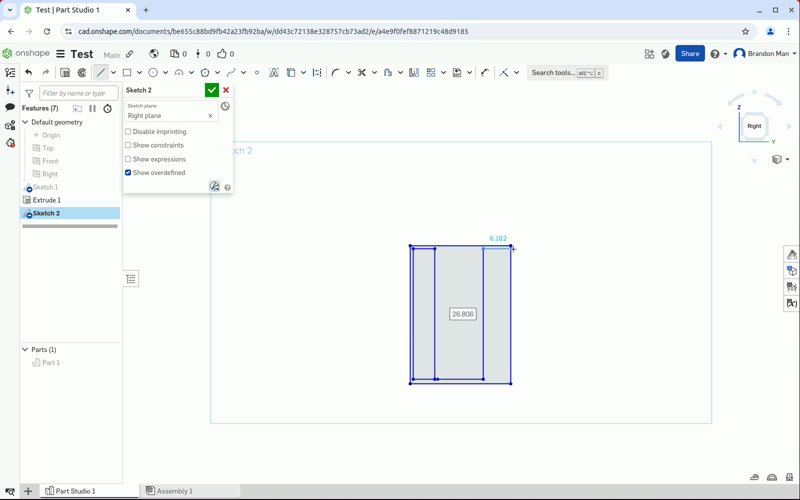
mouse_move(437, 248)
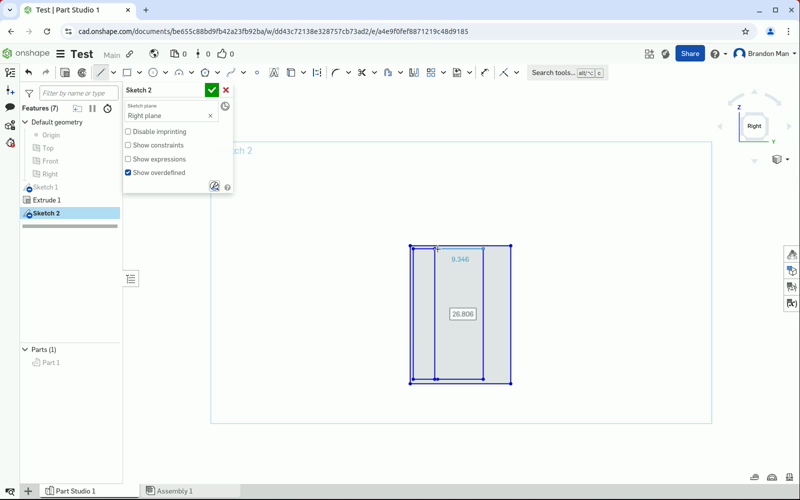
scroll(6)
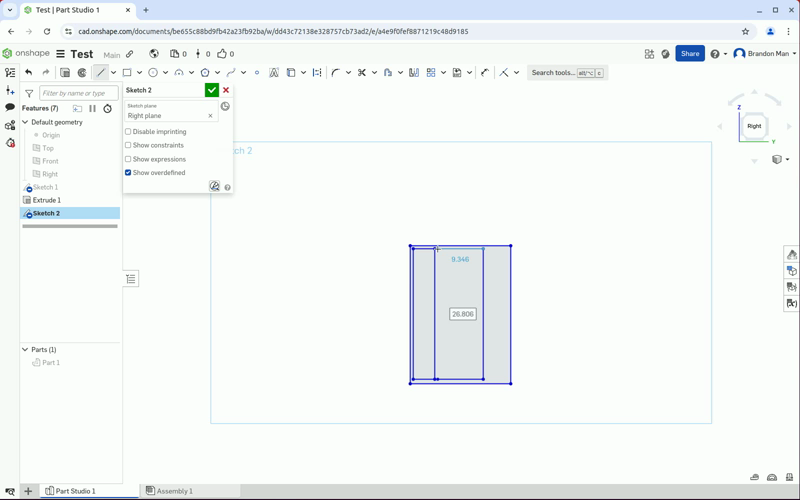
scroll(6)
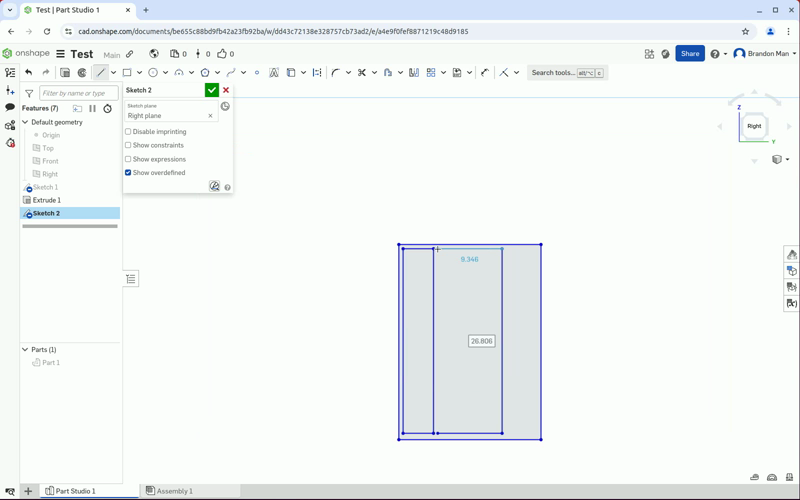
scroll(6)
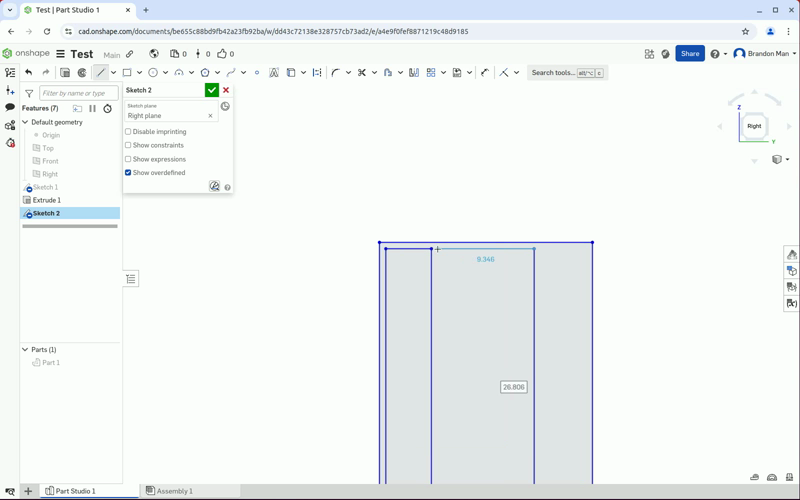
scroll(6)
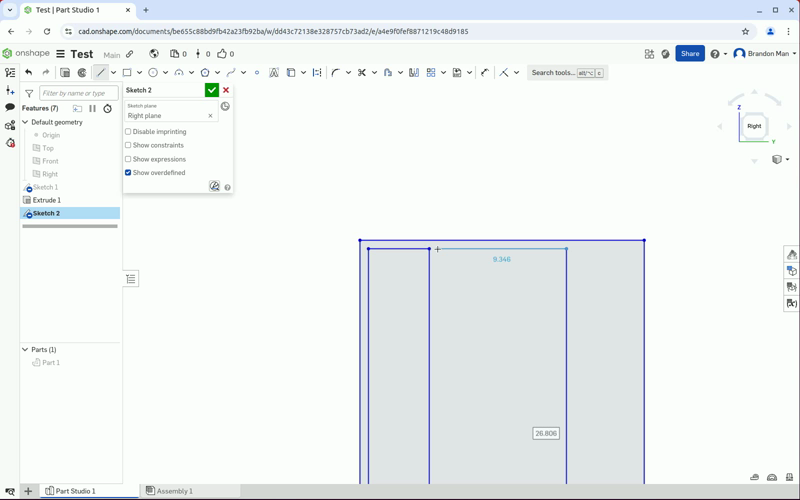
scroll(6)
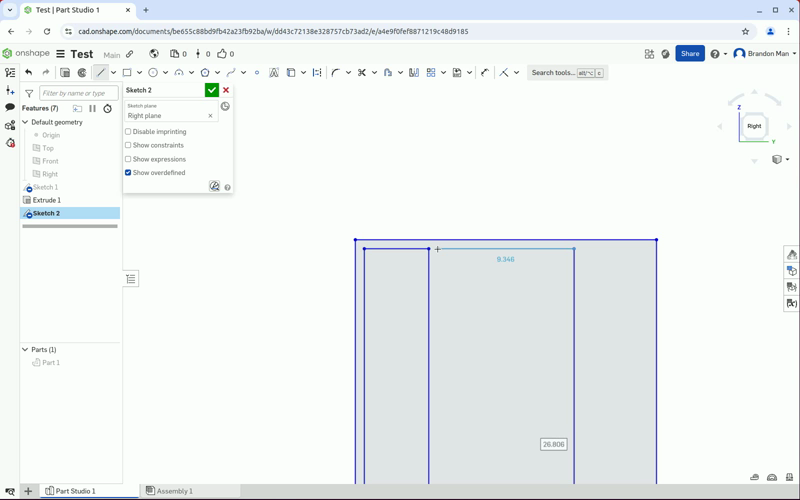
scroll(6)
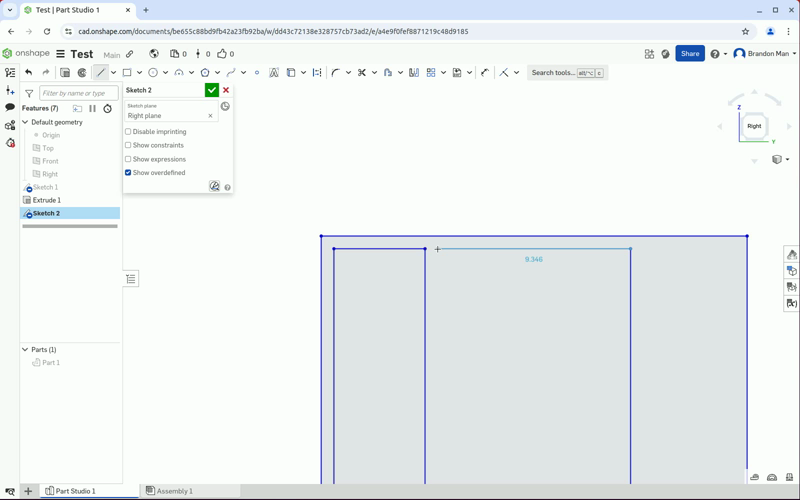
scroll(6)
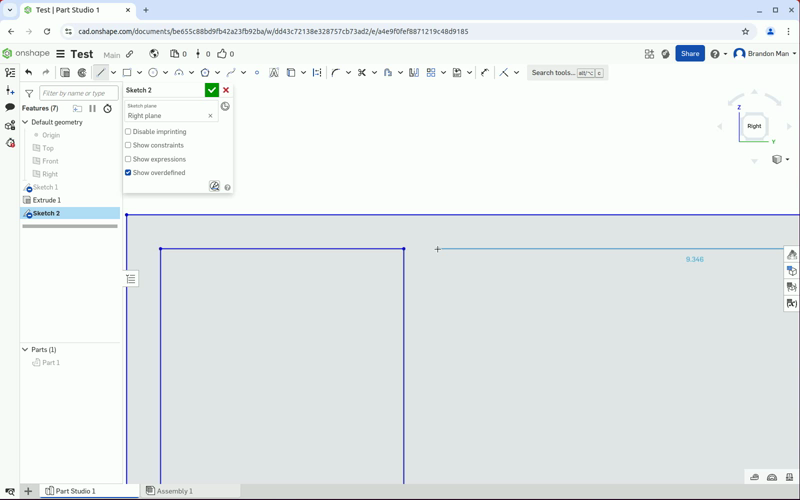
click(437, 248)
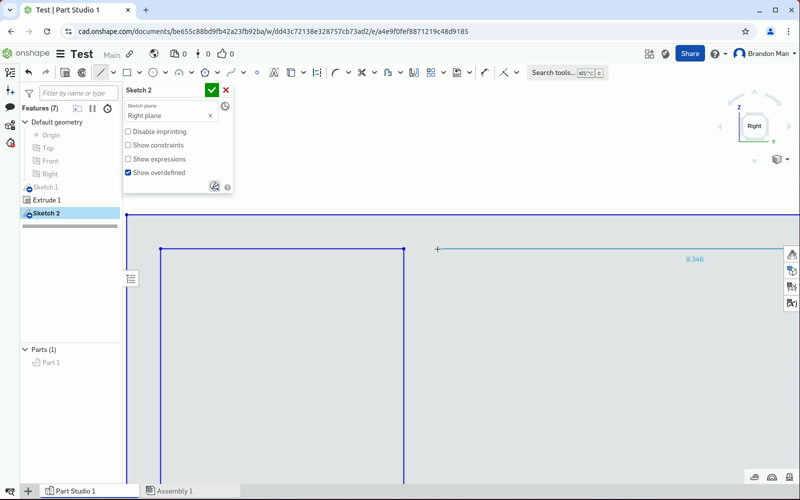
scroll(-6)
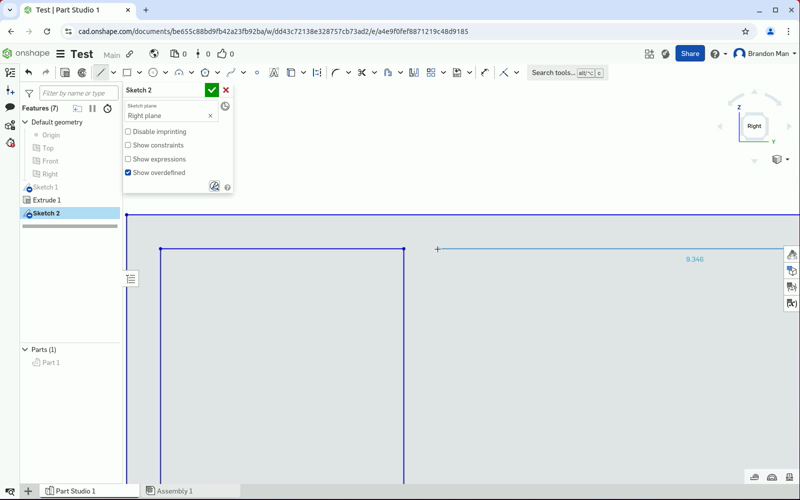
scroll(-6)
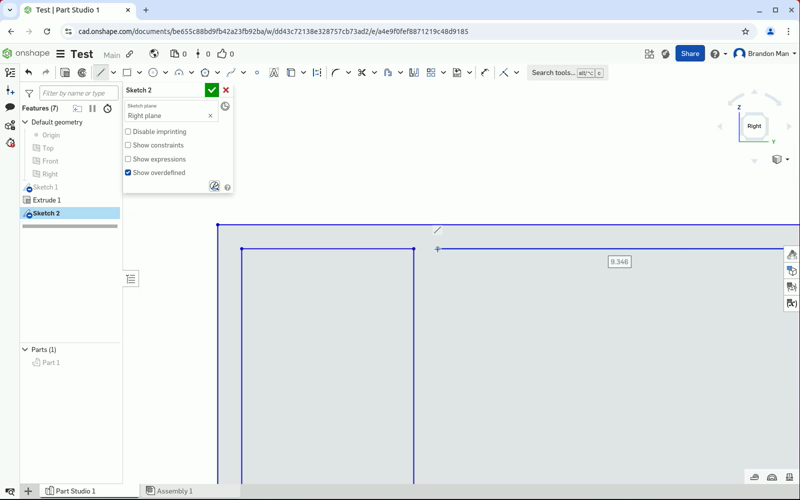
scroll(-6)
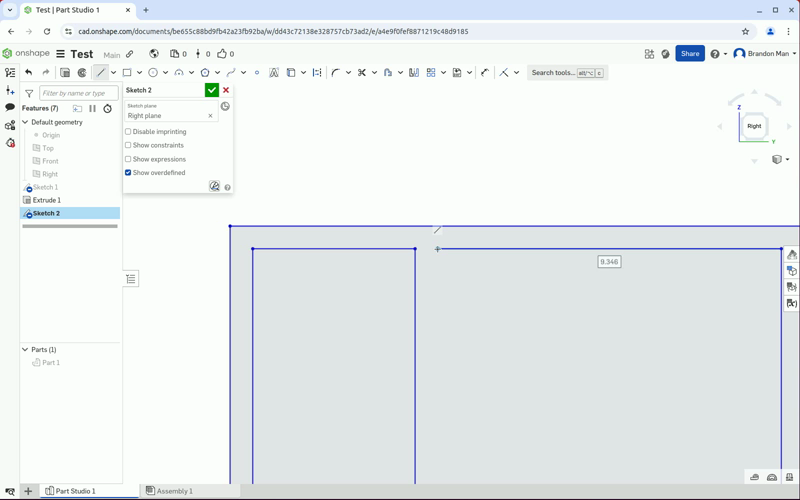
scroll(-6)
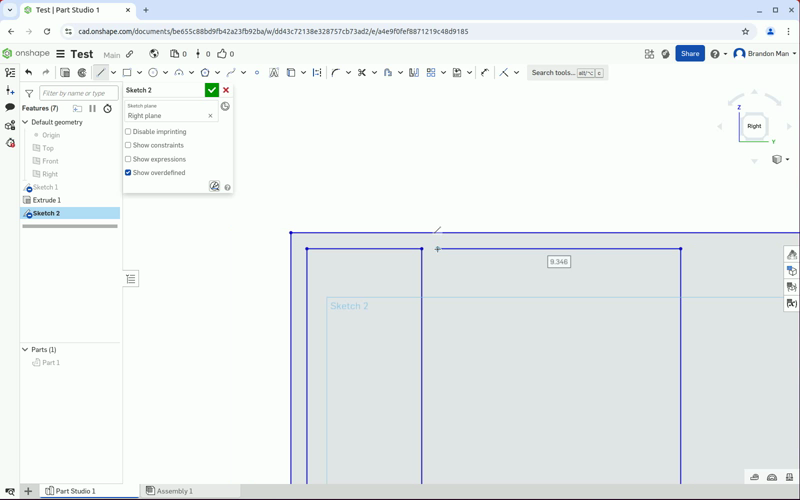
scroll(-6)
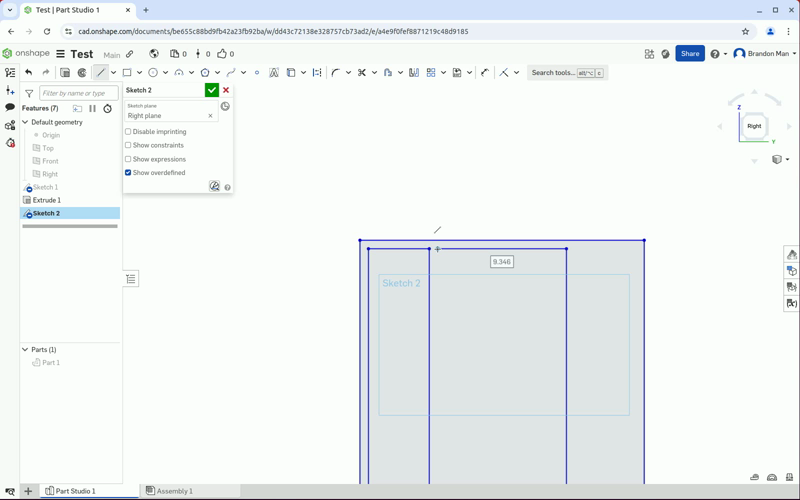
scroll(-6)
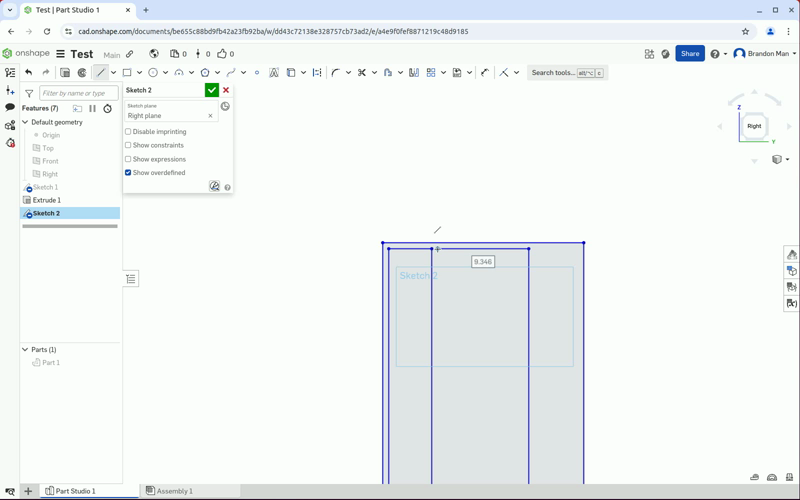
scroll(-6)
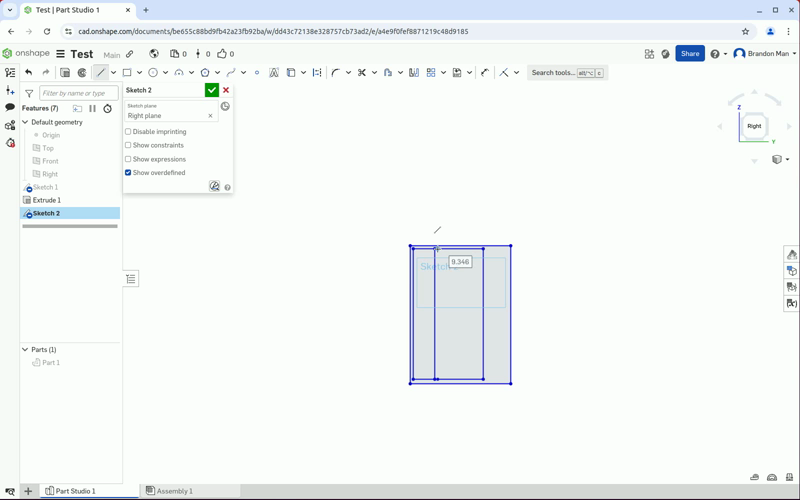
key_up(shift)
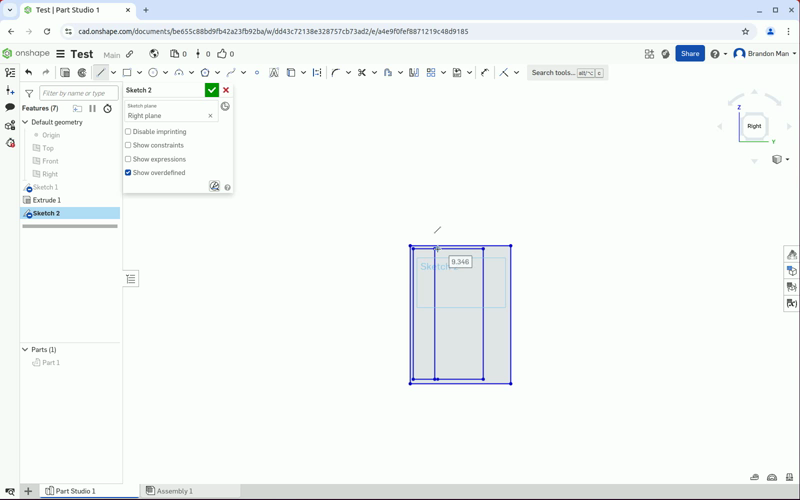
key_down(shift)
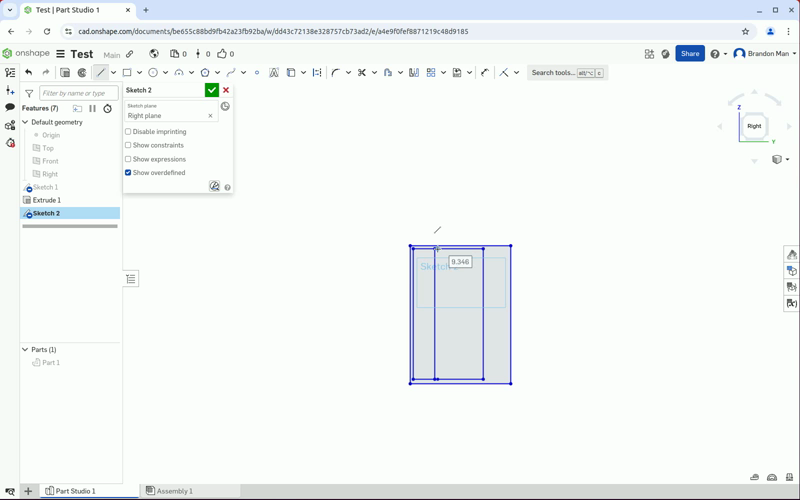
mouse_move(437, 379)
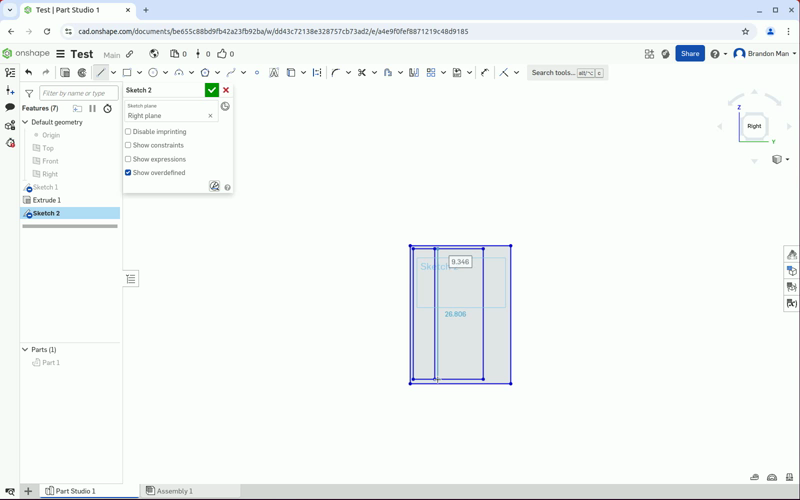
scroll(6)
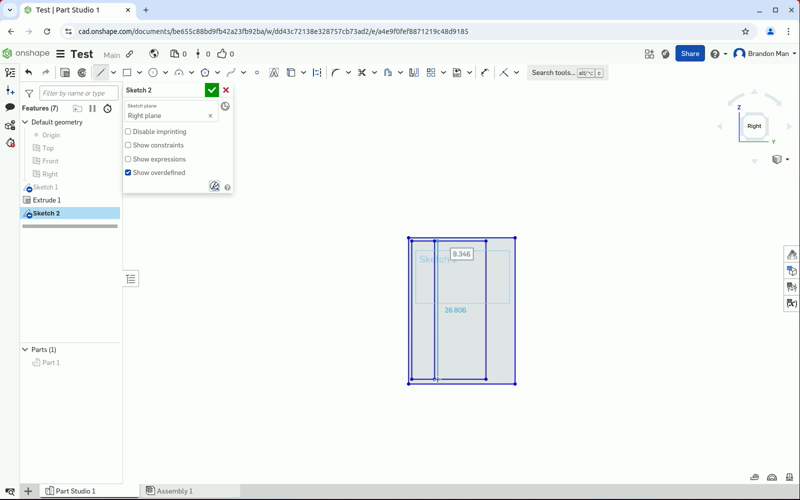
scroll(6)
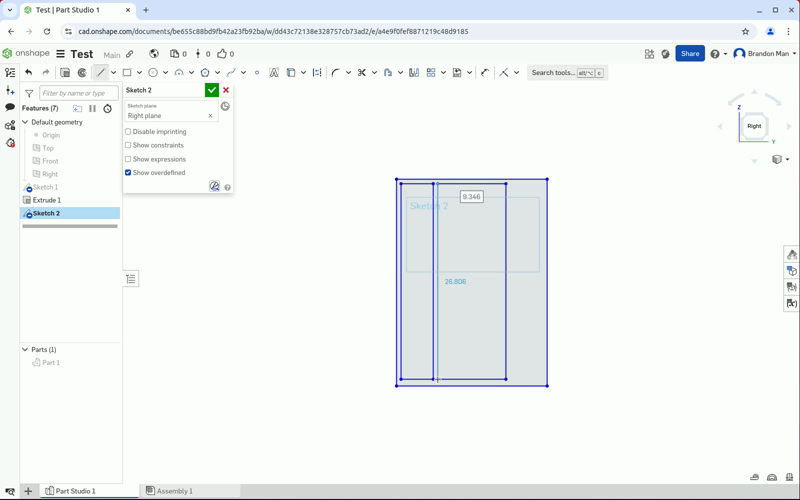
scroll(6)
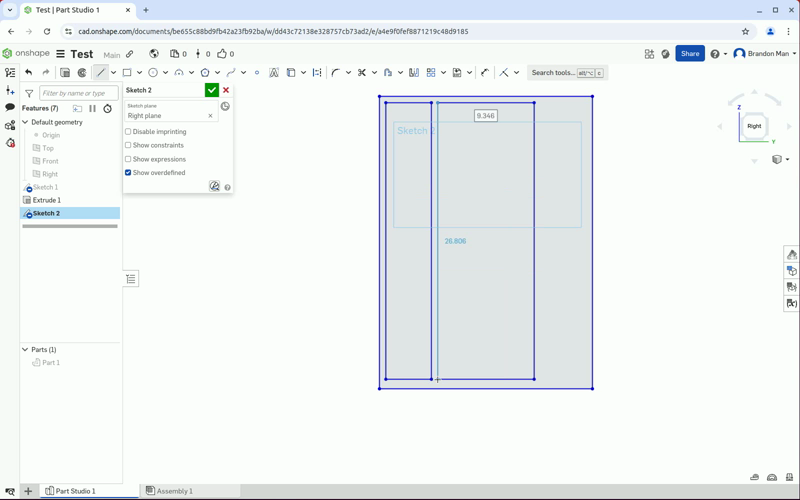
scroll(6)
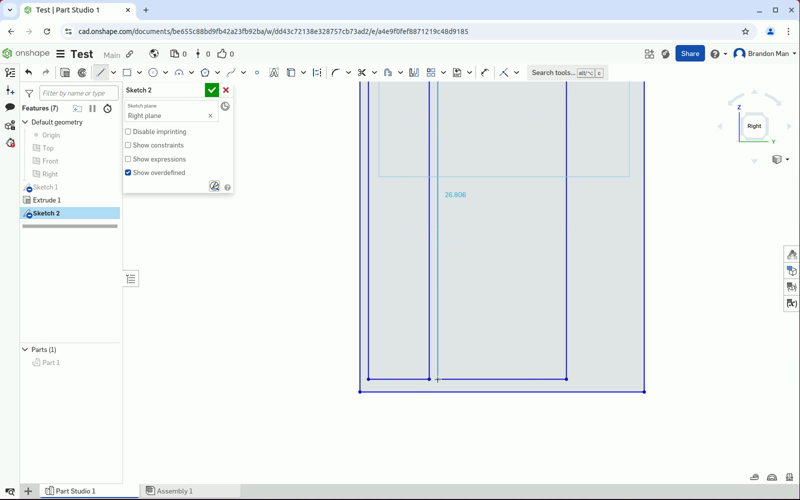
scroll(6)
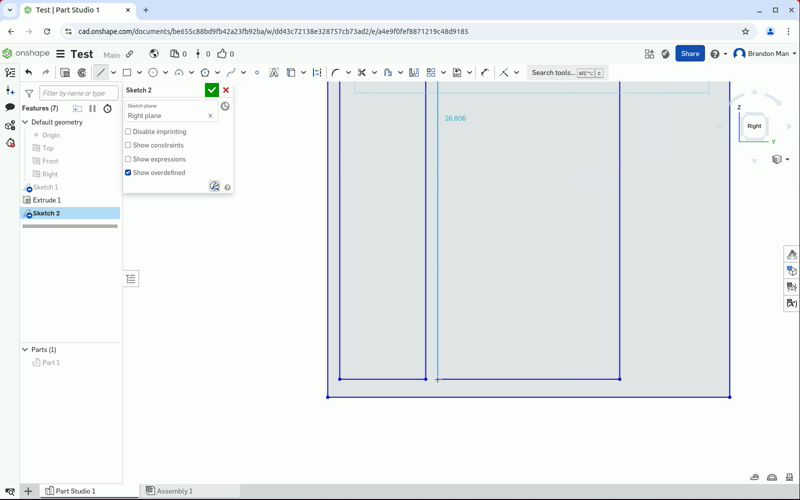
scroll(6)
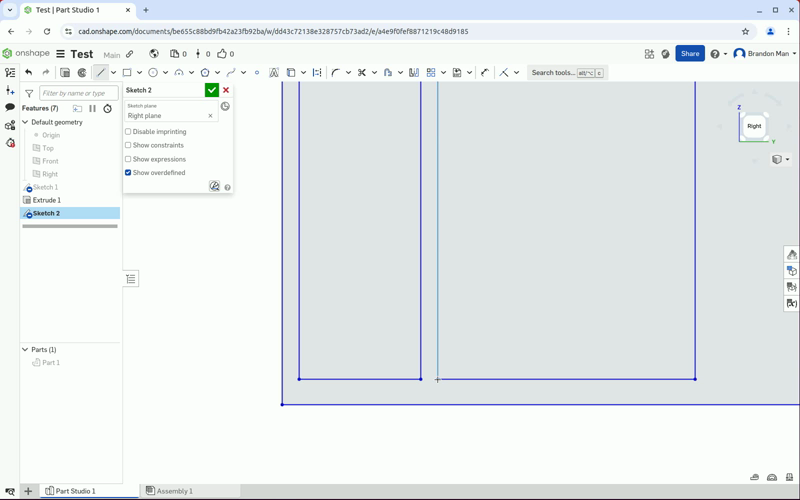
scroll(6)
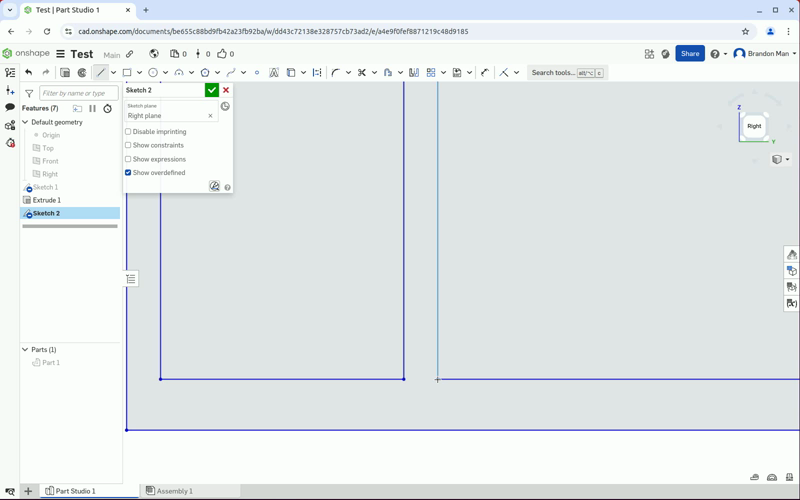
key_up(shift)
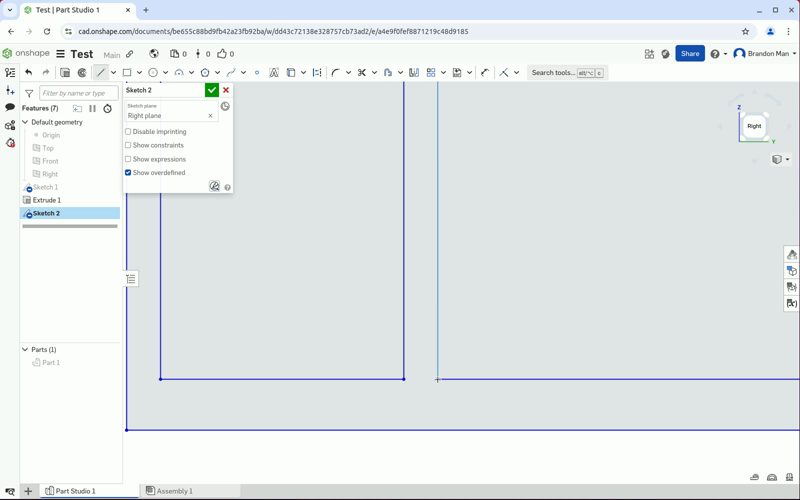
click(437, 379)
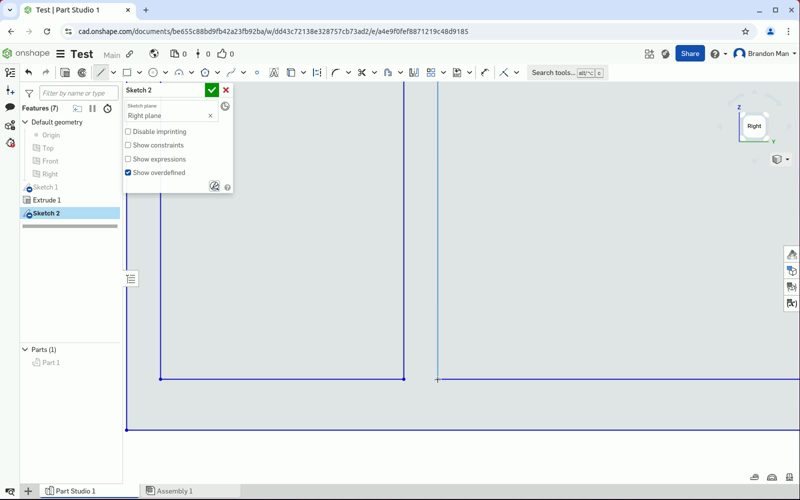
scroll(-6)
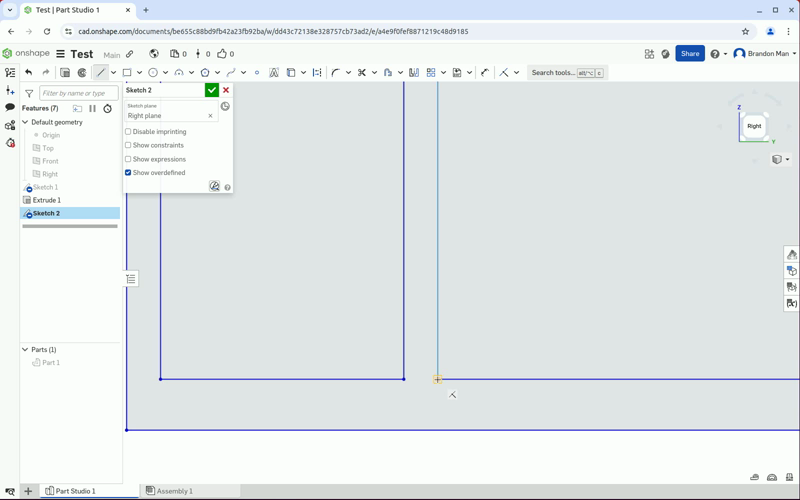
scroll(-6)
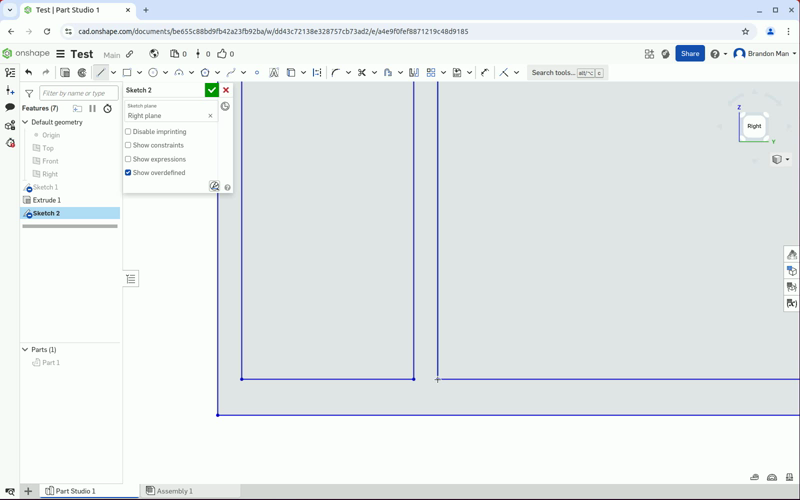
scroll(-6)
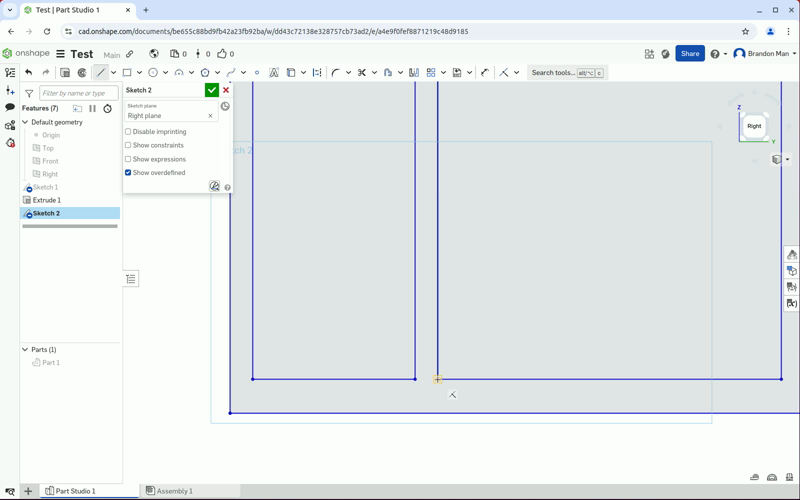
scroll(-6)
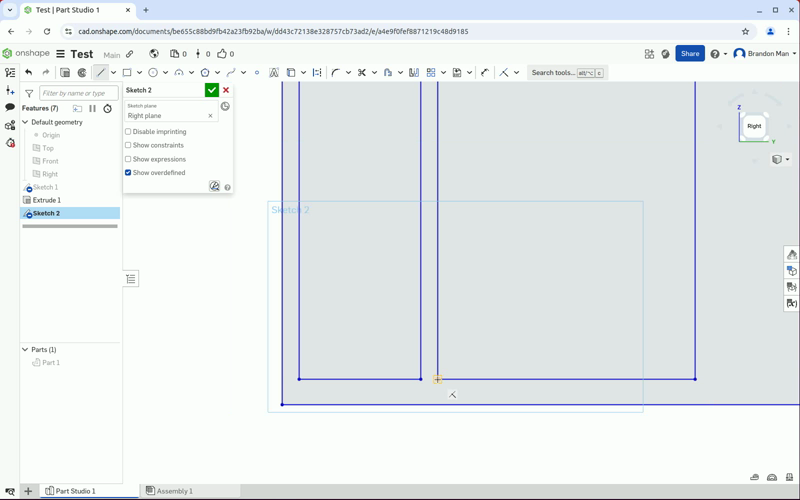
scroll(-6)
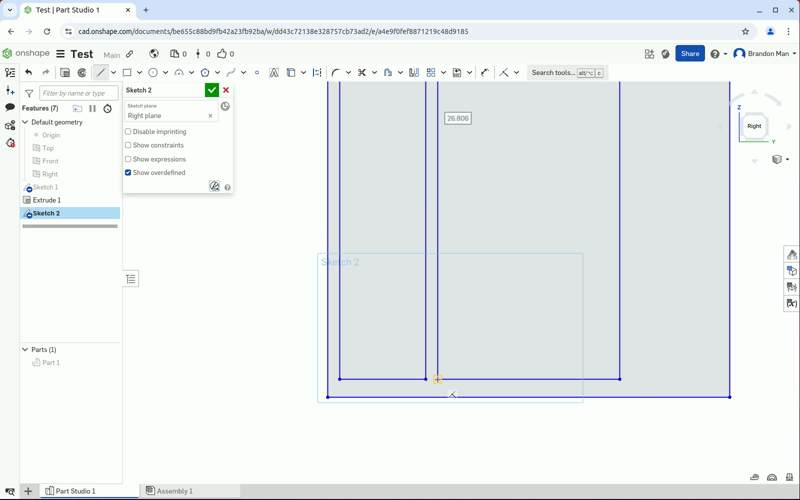
scroll(-6)
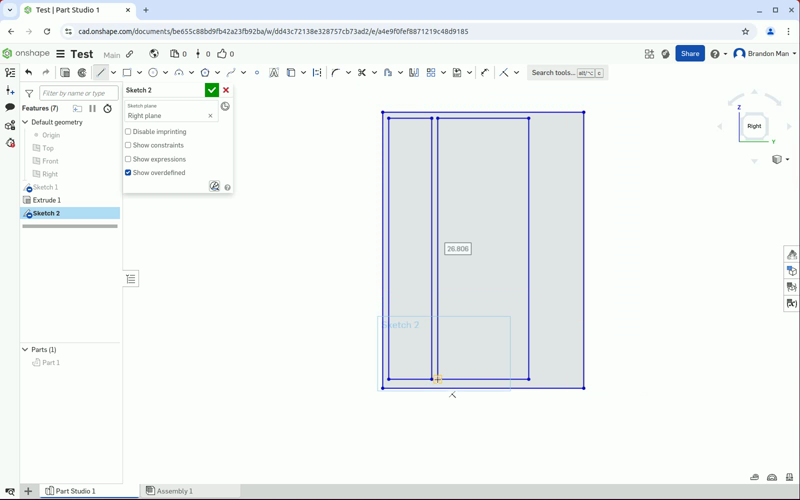
scroll(-6)
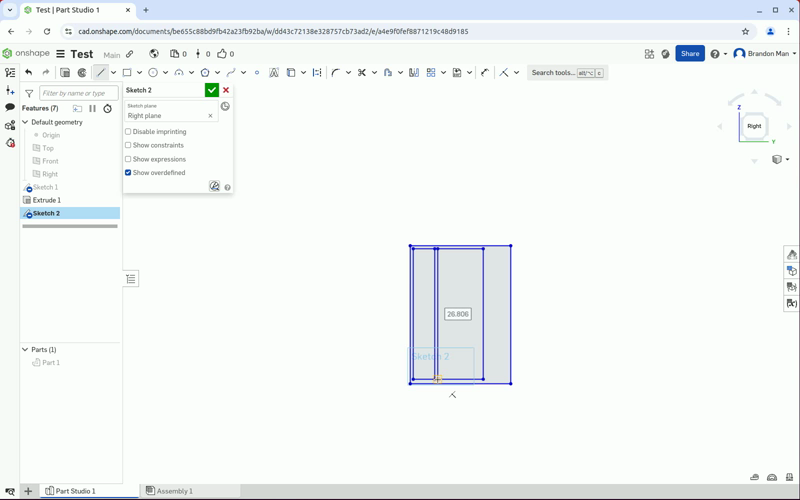
key(esc)
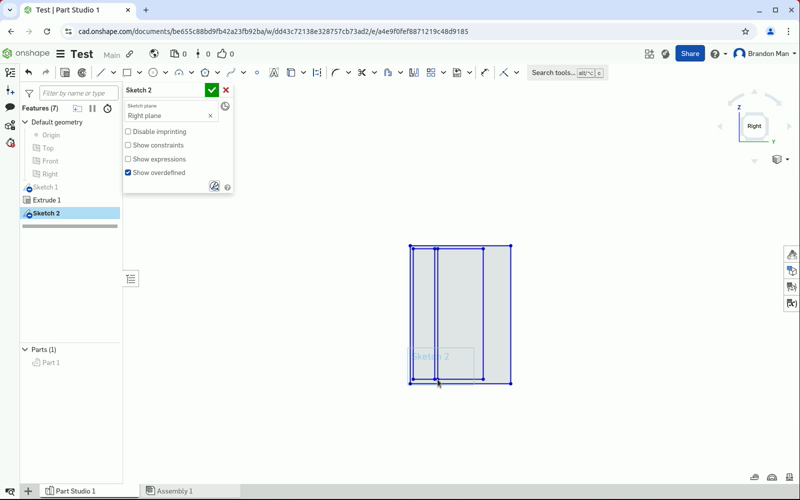
key(l)
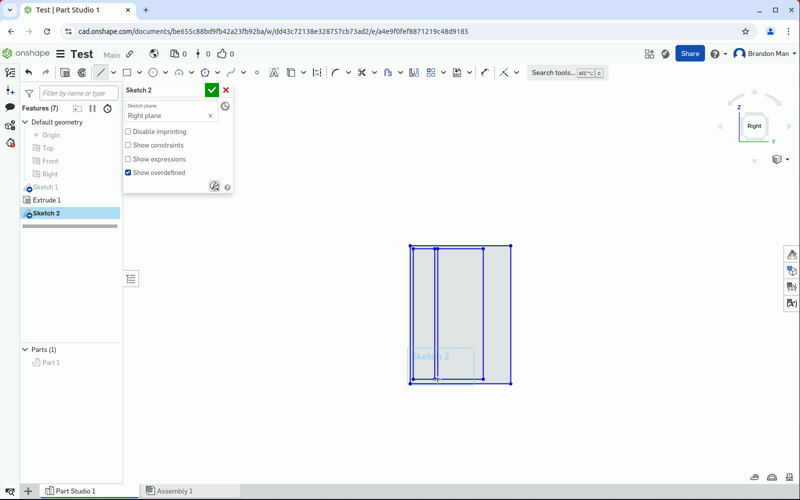
key_down(shift)
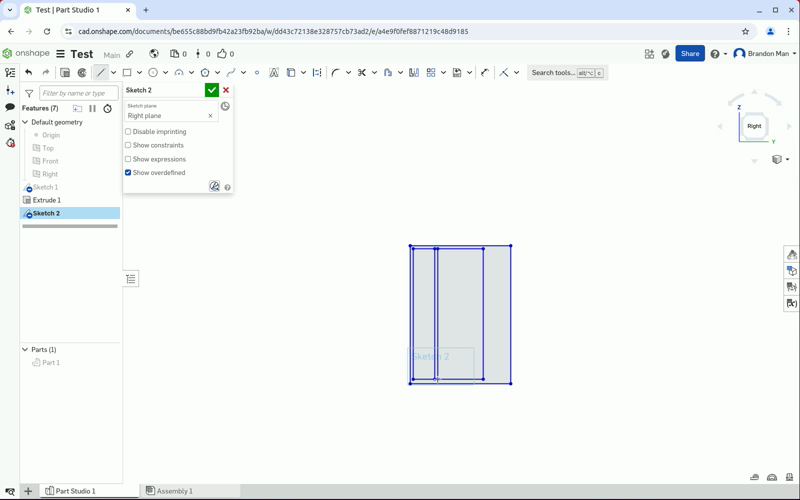
mouse_move(486, 379)
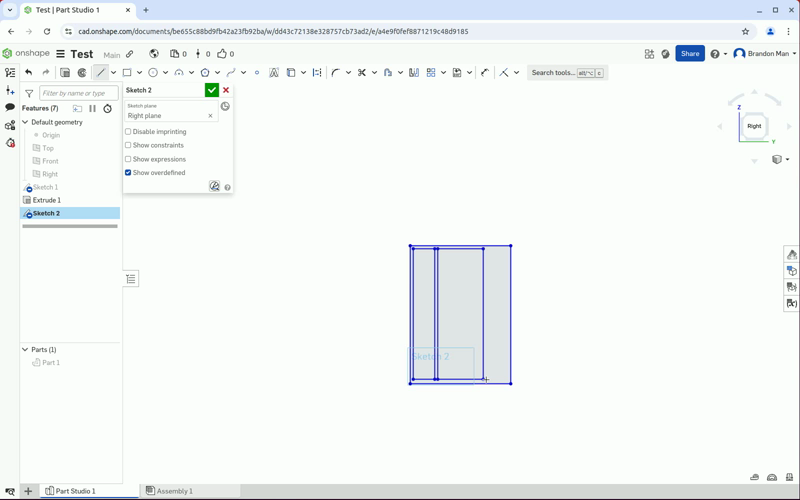
scroll(6)
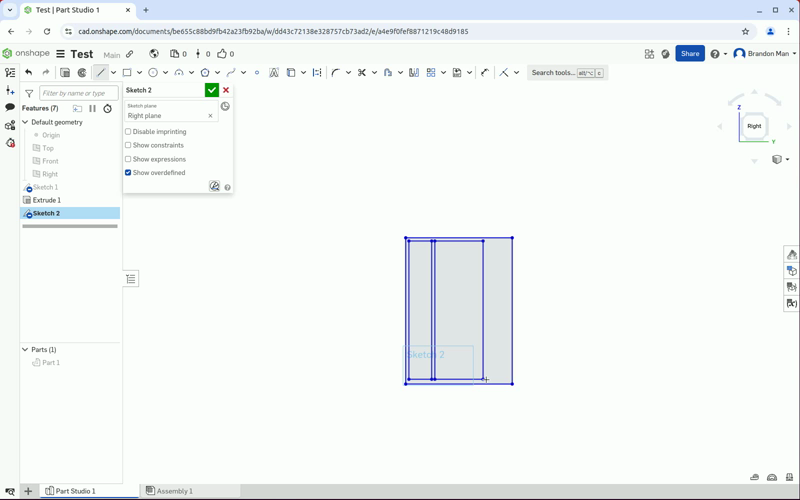
scroll(6)
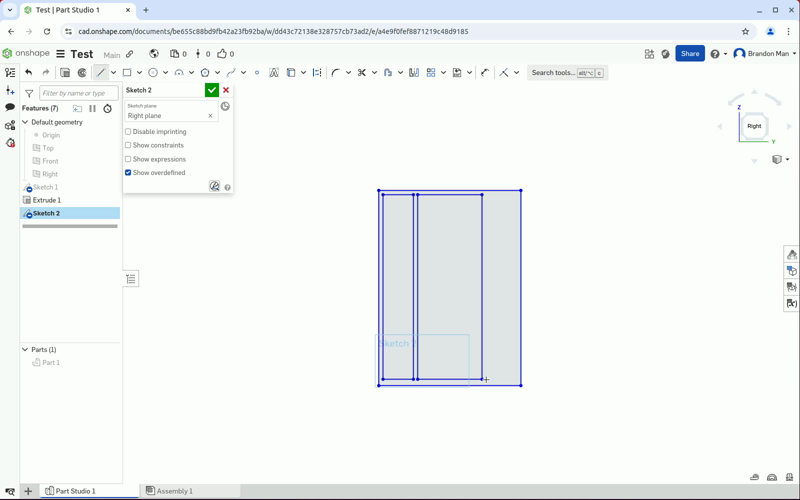
scroll(6)
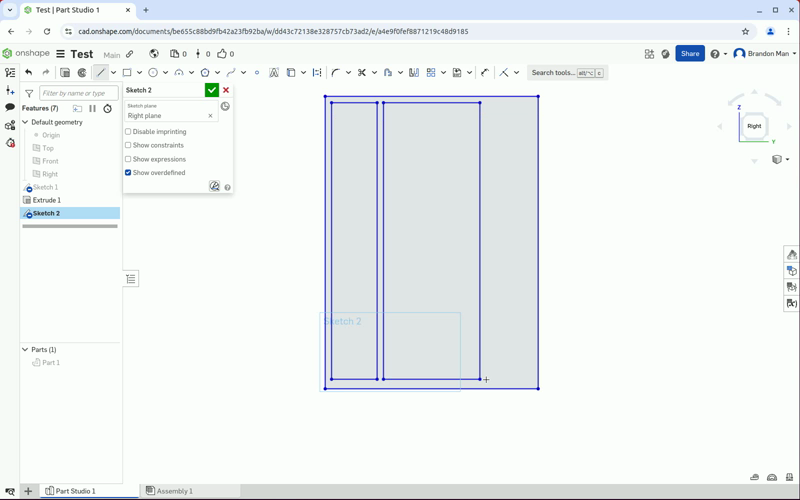
scroll(6)
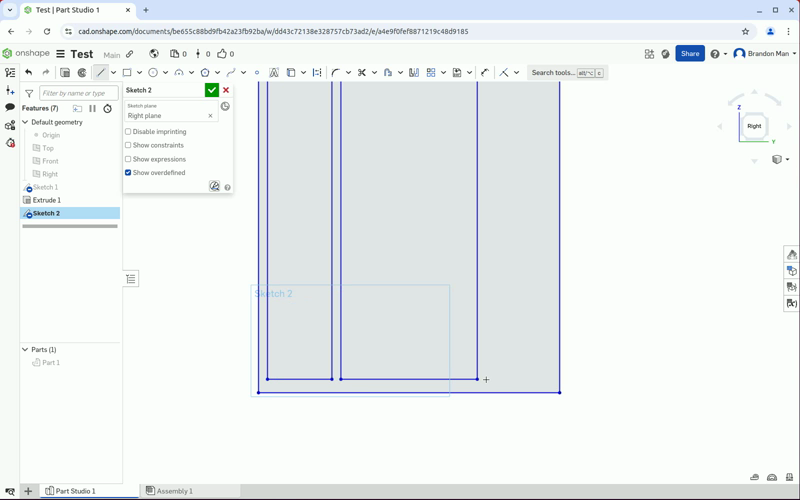
scroll(6)
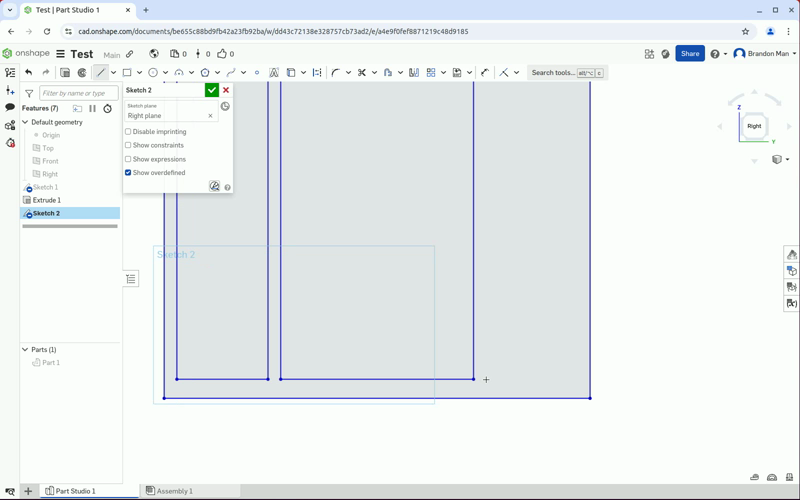
scroll(6)
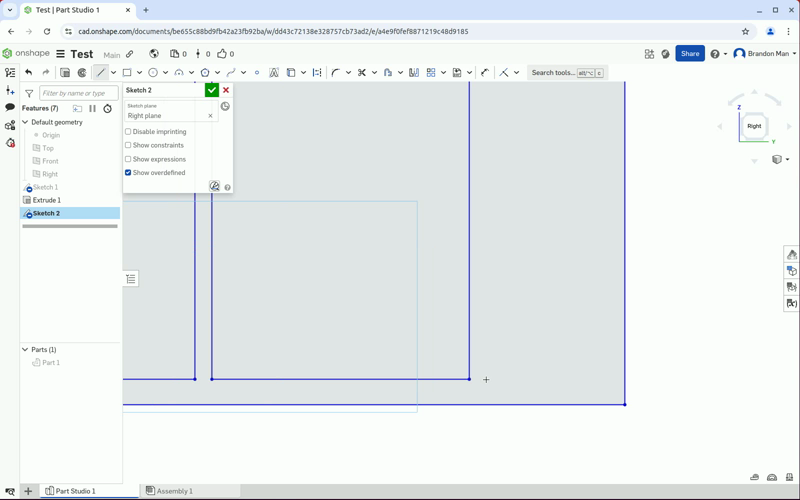
scroll(6)
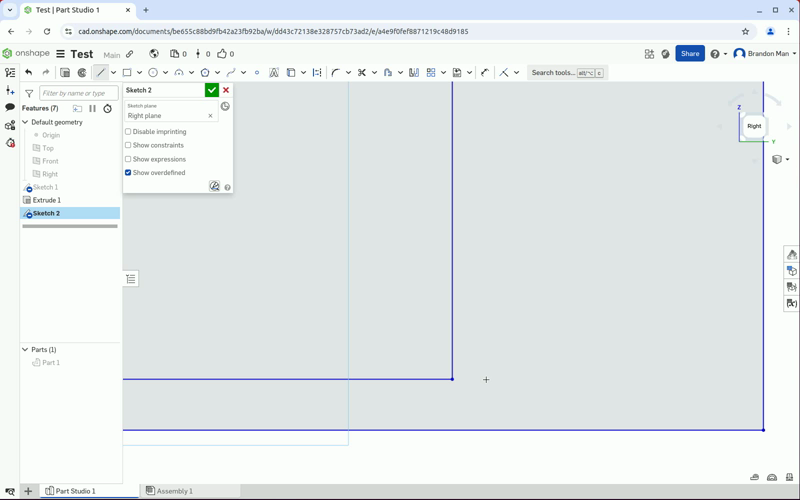
click(486, 379)
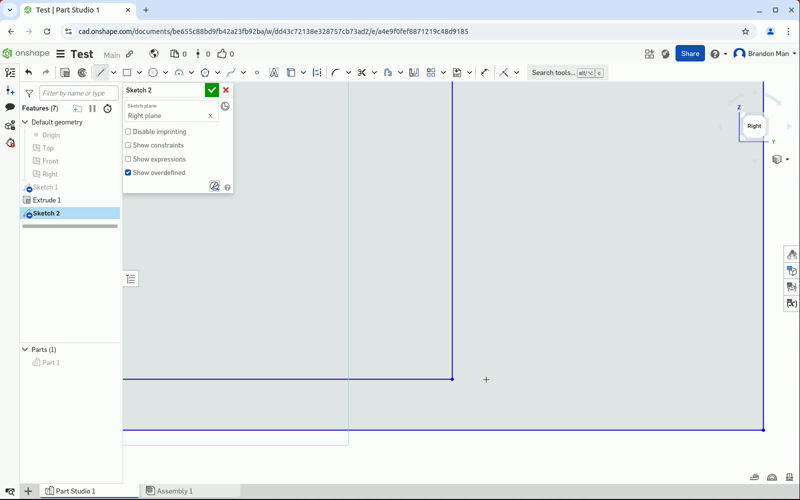
scroll(-6)
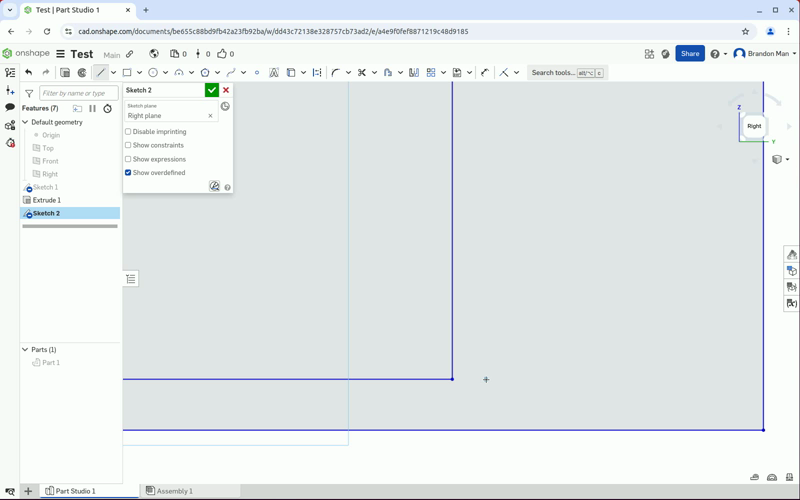
scroll(-6)
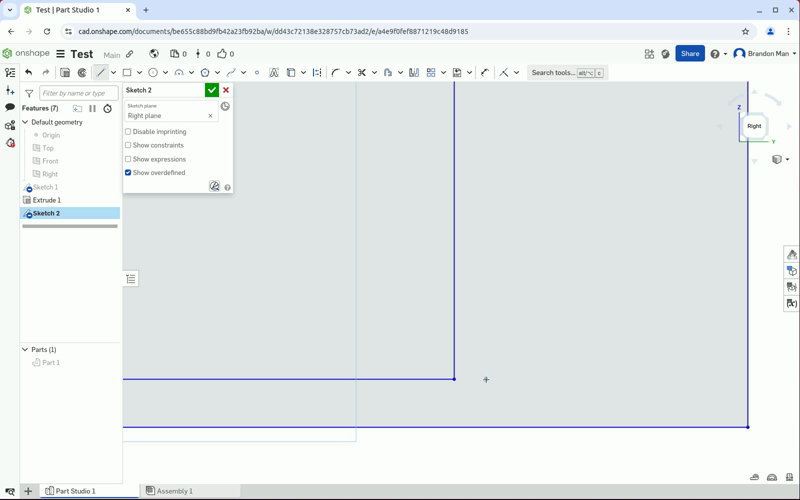
scroll(-6)
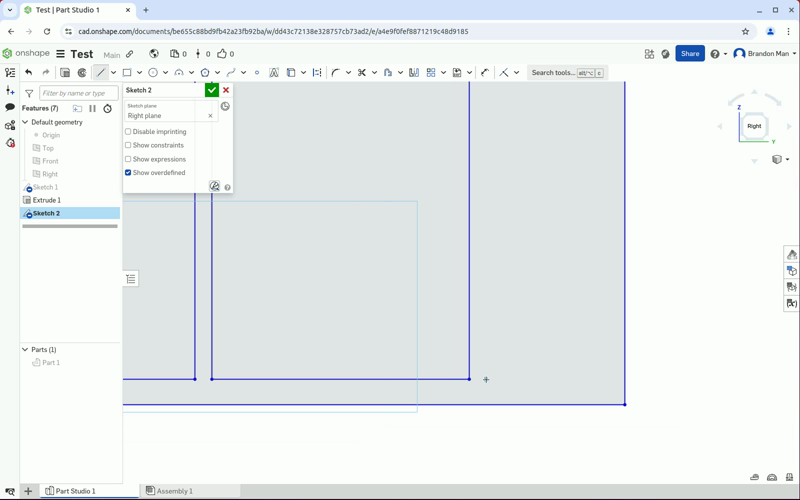
scroll(-6)
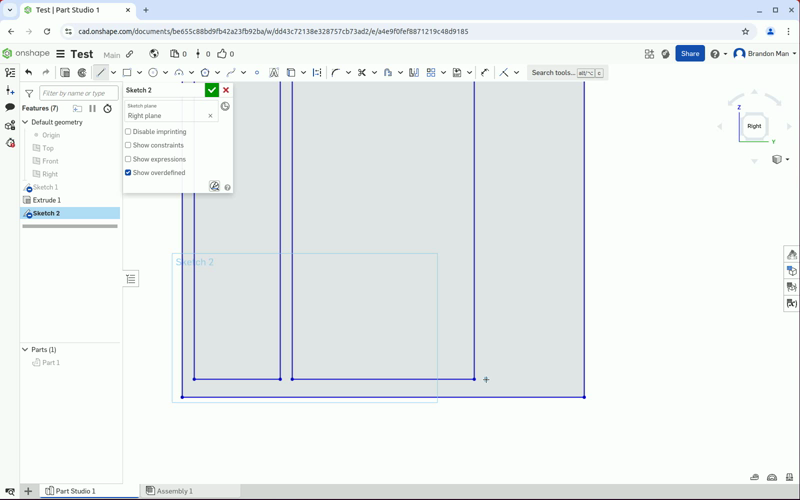
scroll(-6)
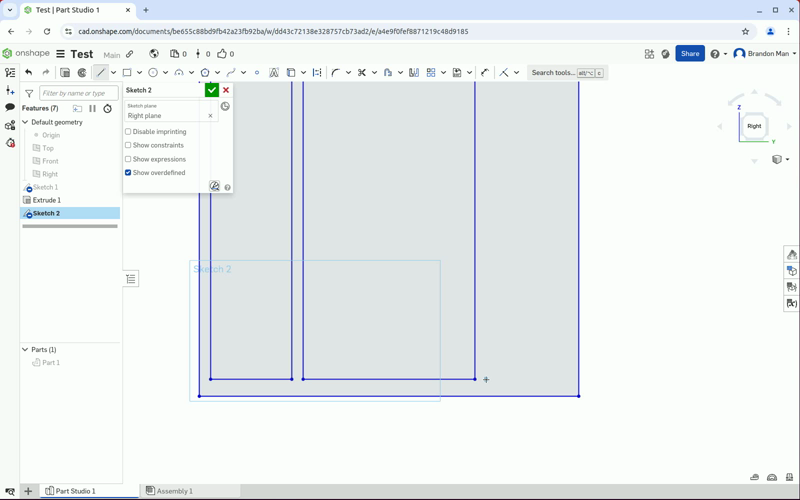
scroll(-6)
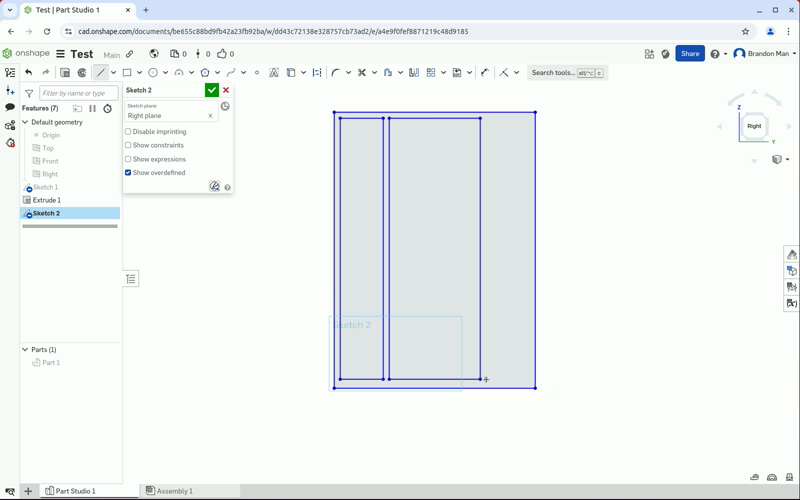
scroll(-6)
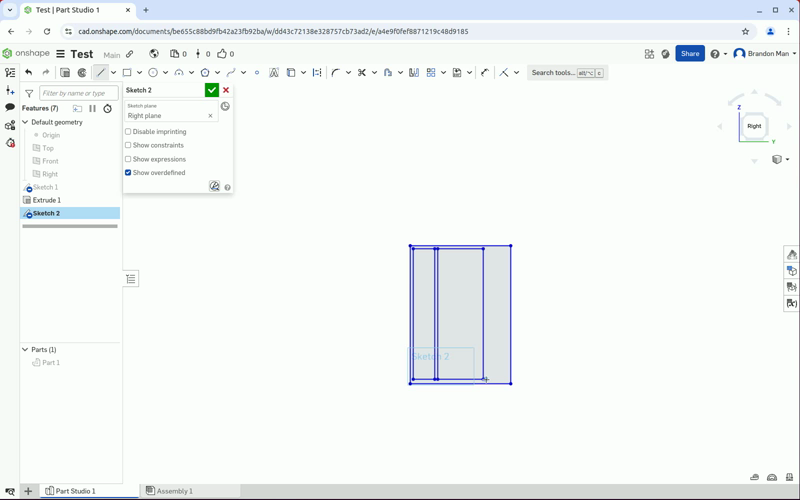
key_up(shift)
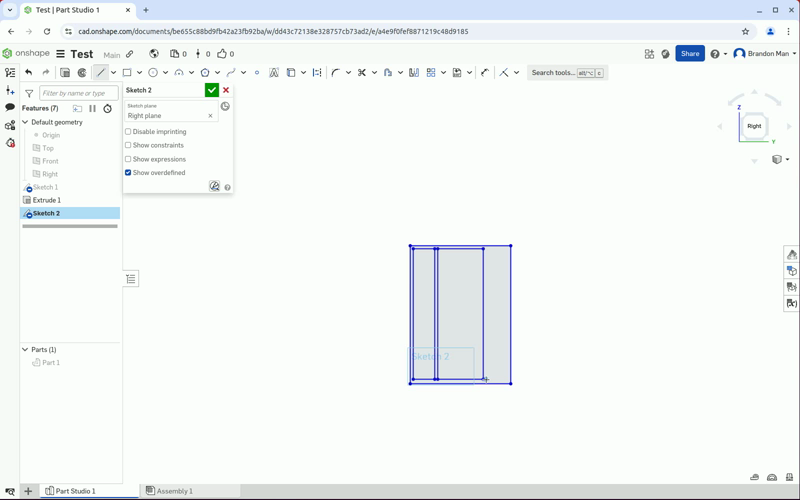
key_down(shift)
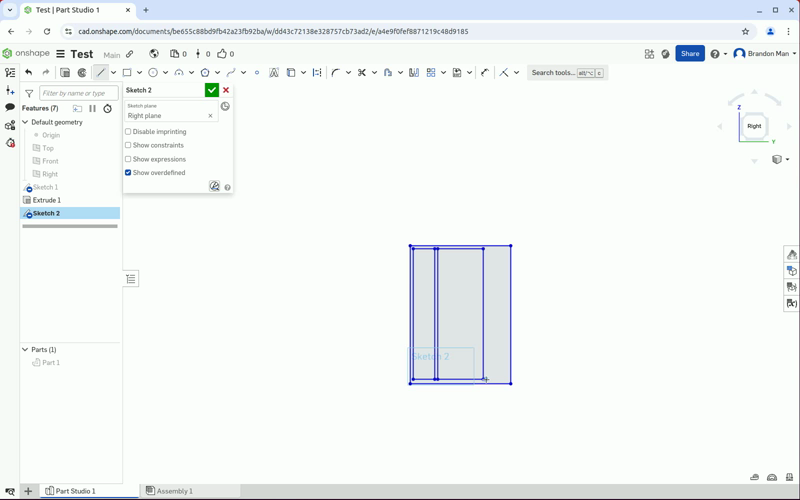
mouse_move(516, 379)
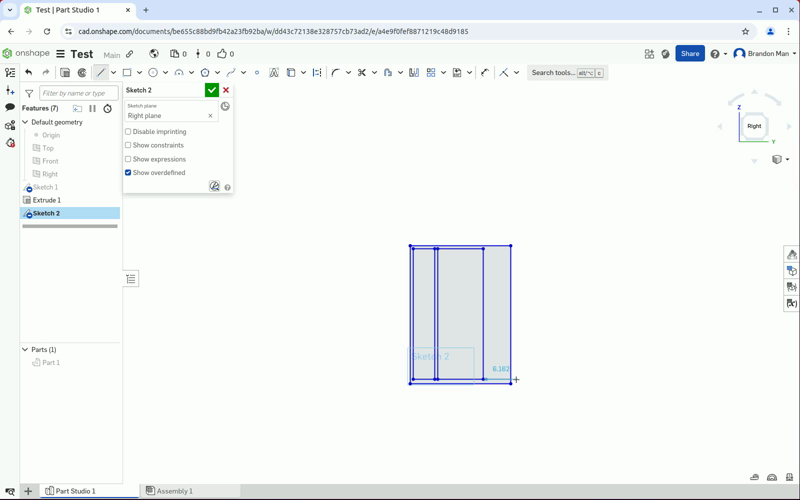
mouse_move(507, 379)
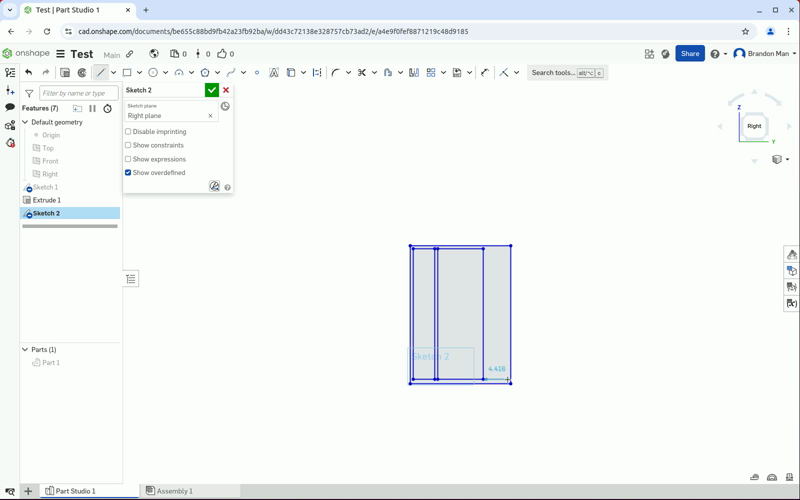
click(507, 379)
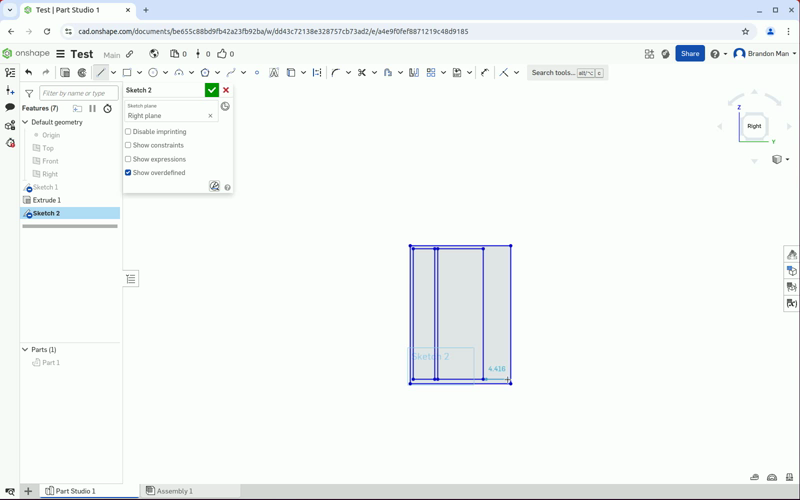
key_up(shift)
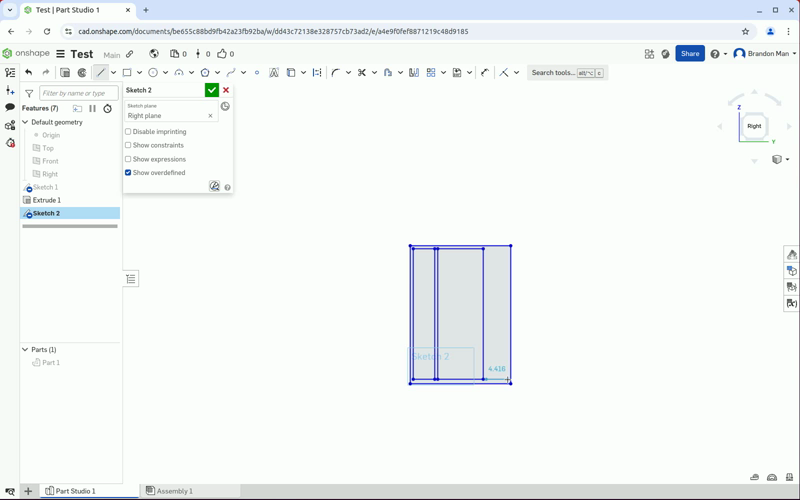
key_down(shift)
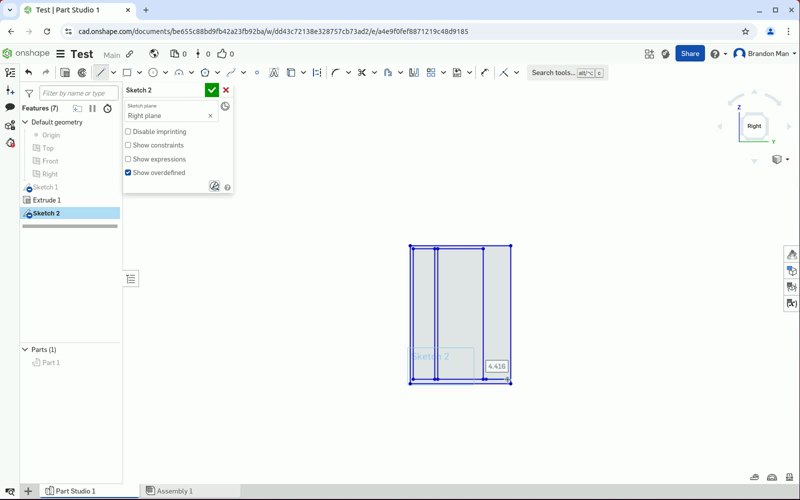
mouse_move(507, 248)
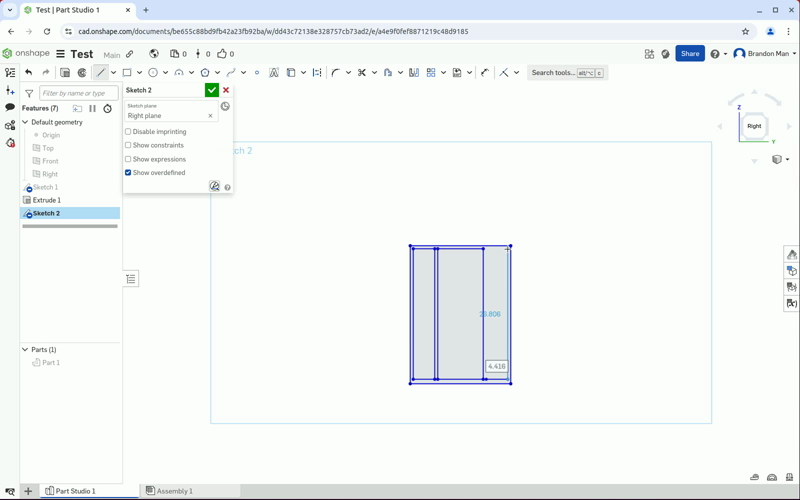
scroll(6)
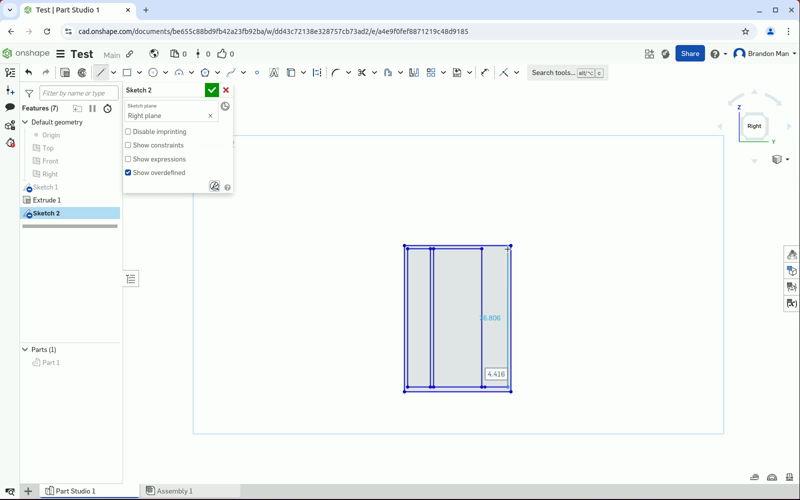
scroll(6)
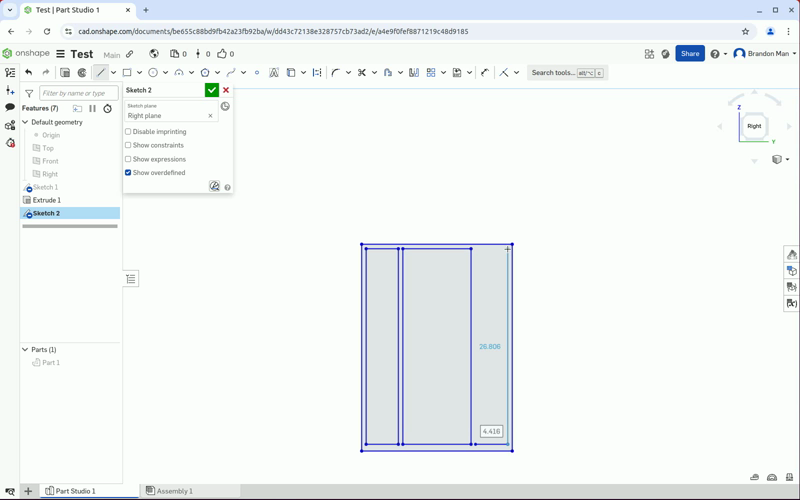
scroll(6)
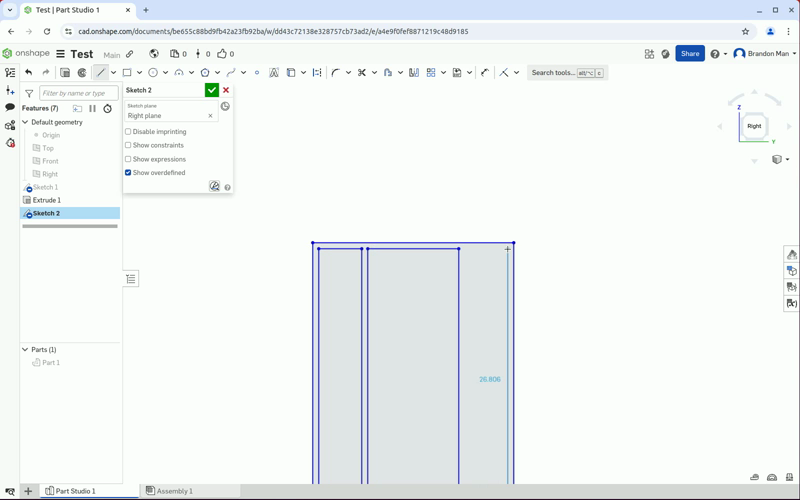
scroll(6)
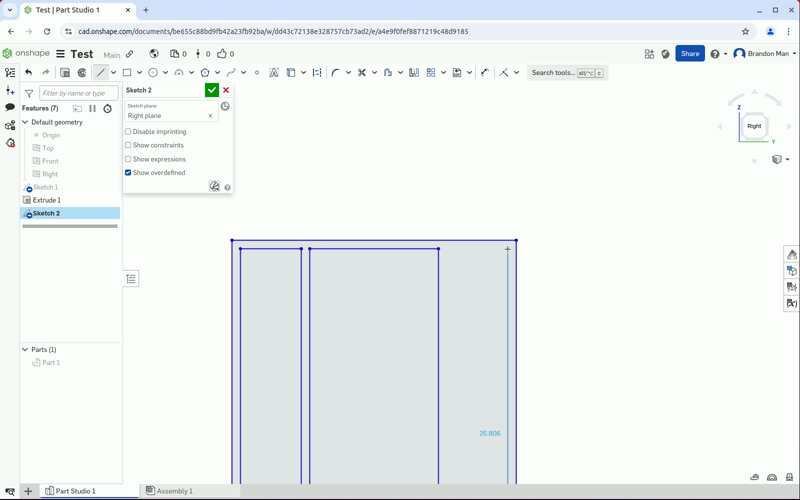
scroll(6)
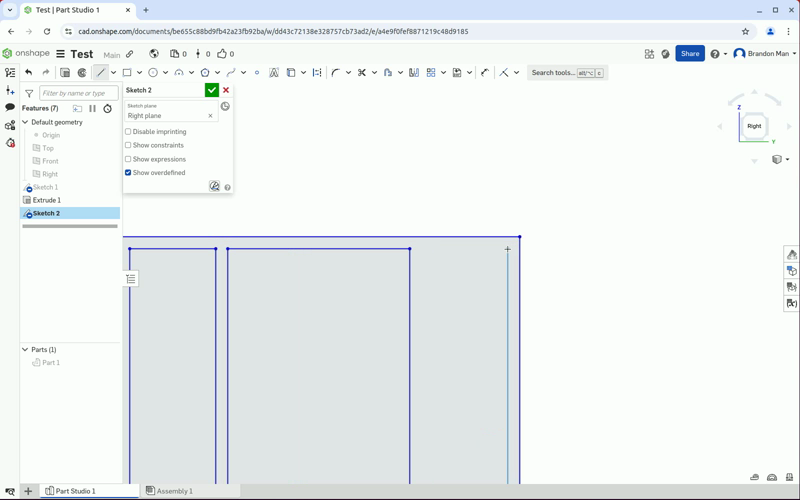
scroll(6)
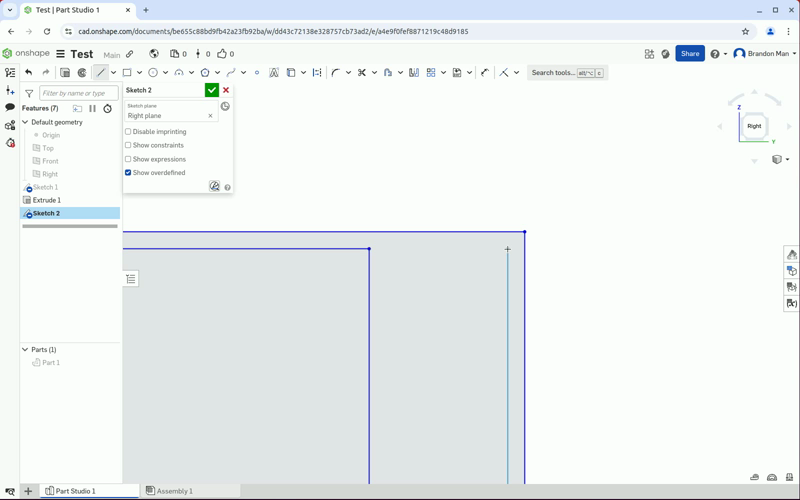
scroll(6)
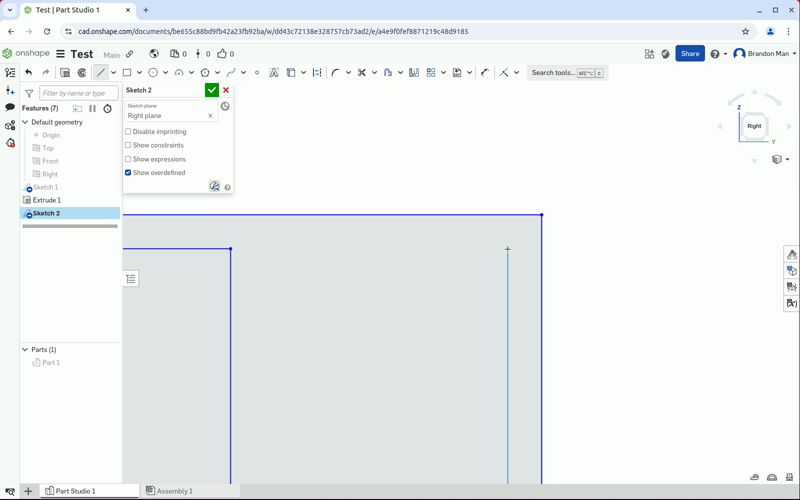
click(507, 248)
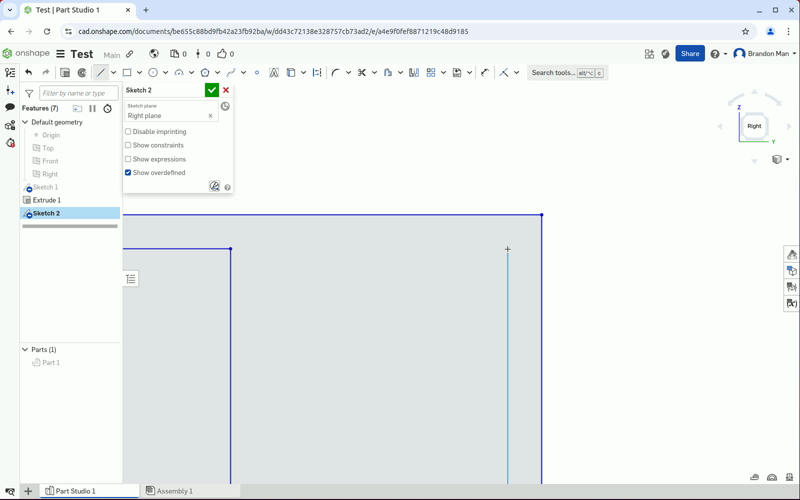
scroll(-6)
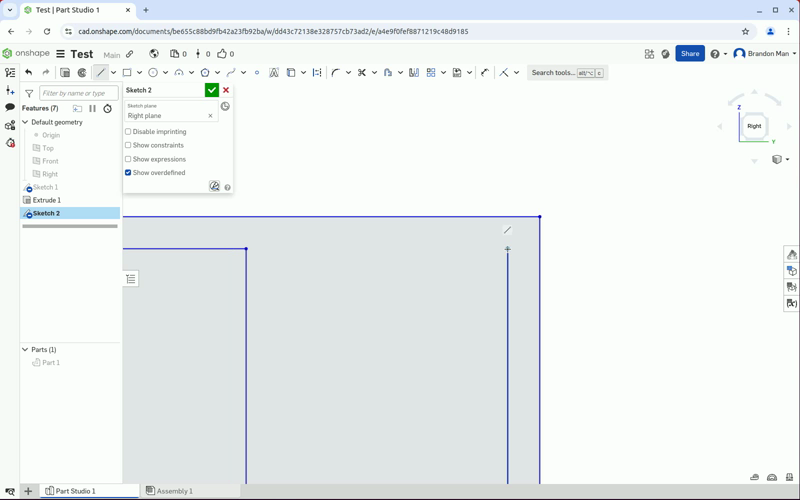
scroll(-6)
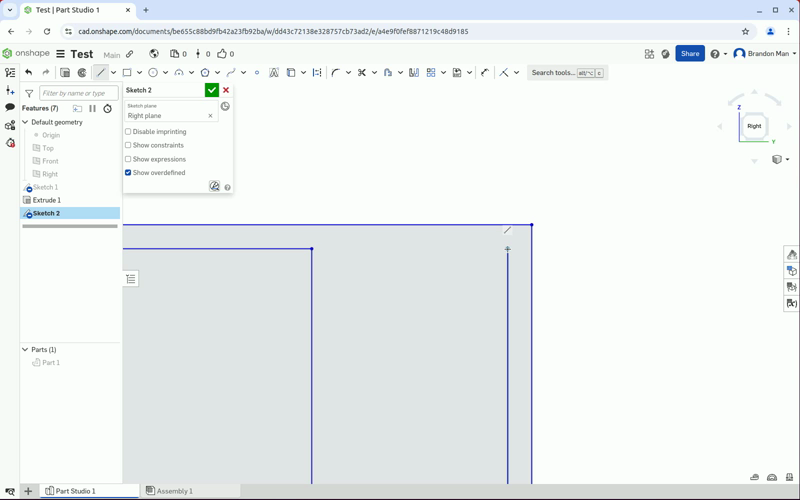
scroll(-6)
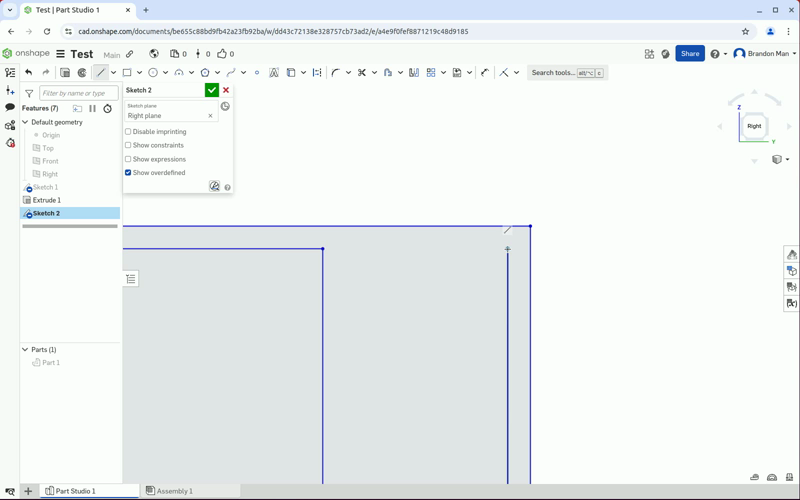
scroll(-6)
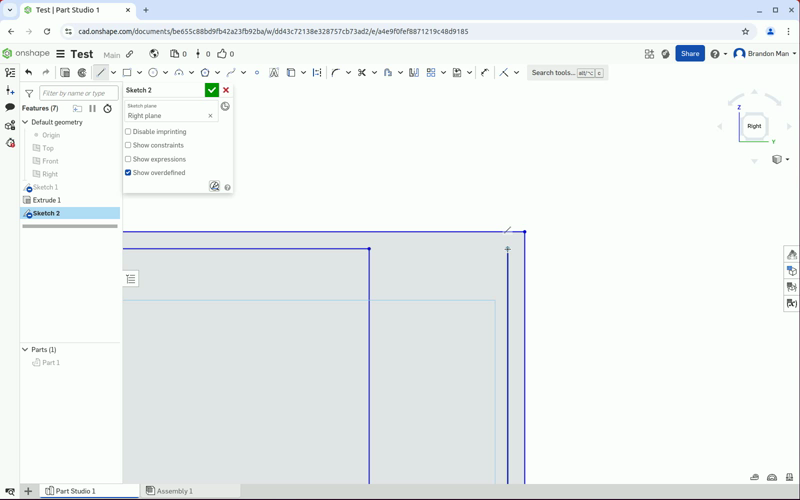
scroll(-6)
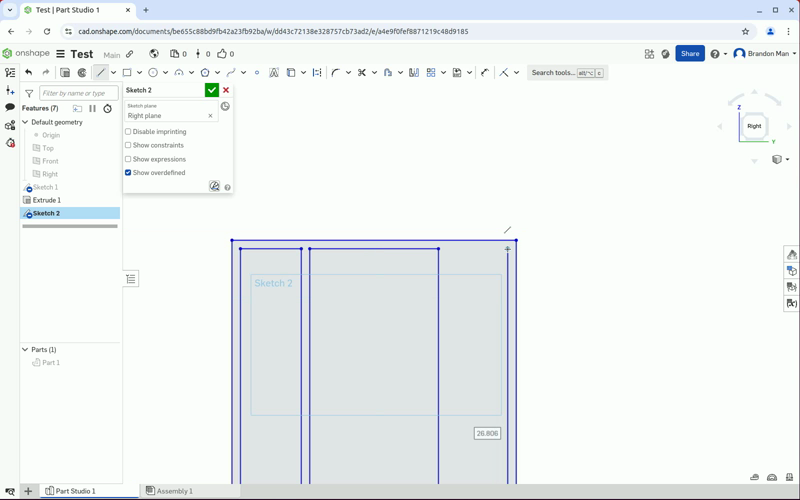
scroll(-6)
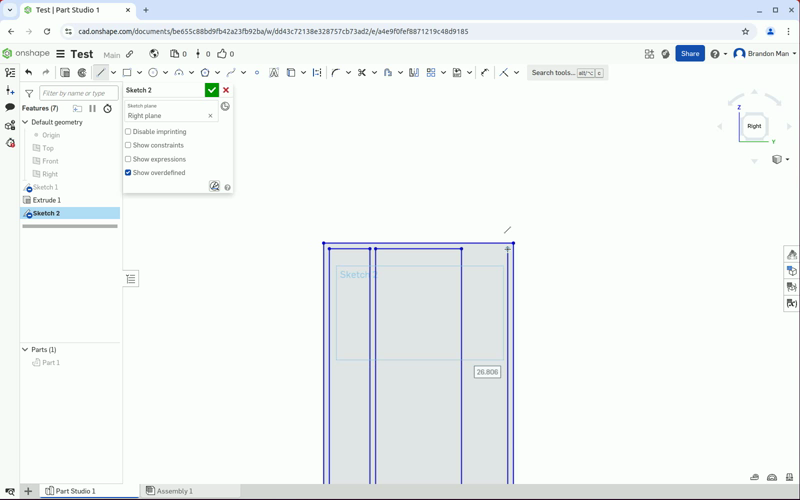
scroll(-6)
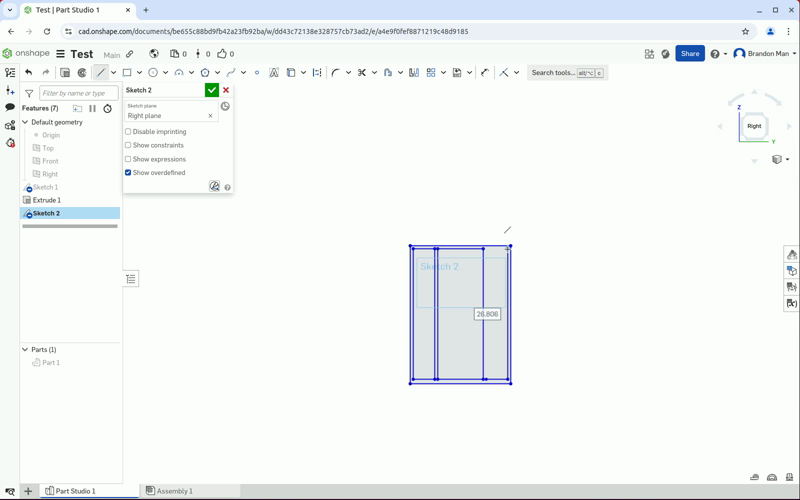
key_up(shift)
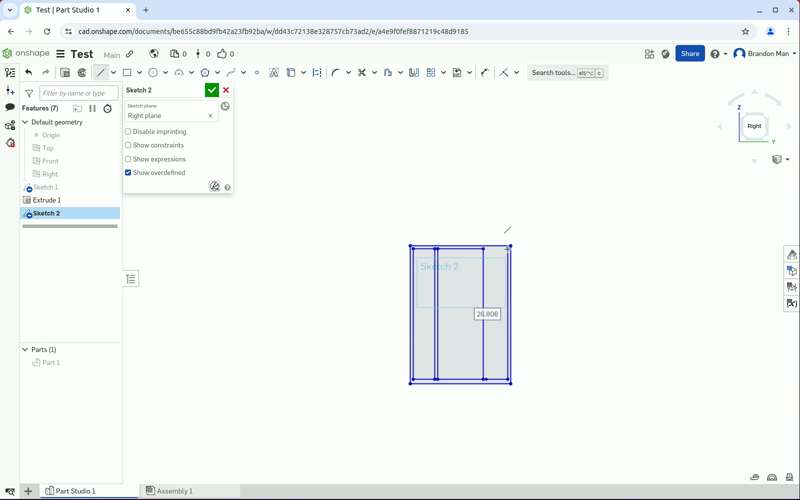
key_down(shift)
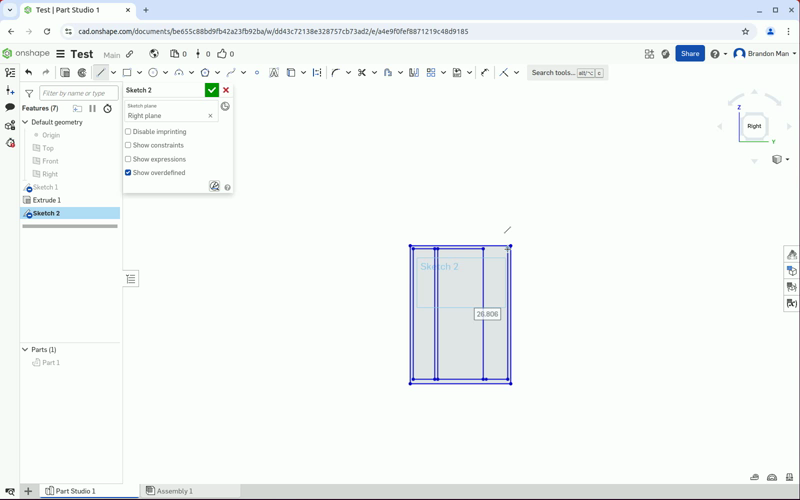
mouse_move(537, 248)
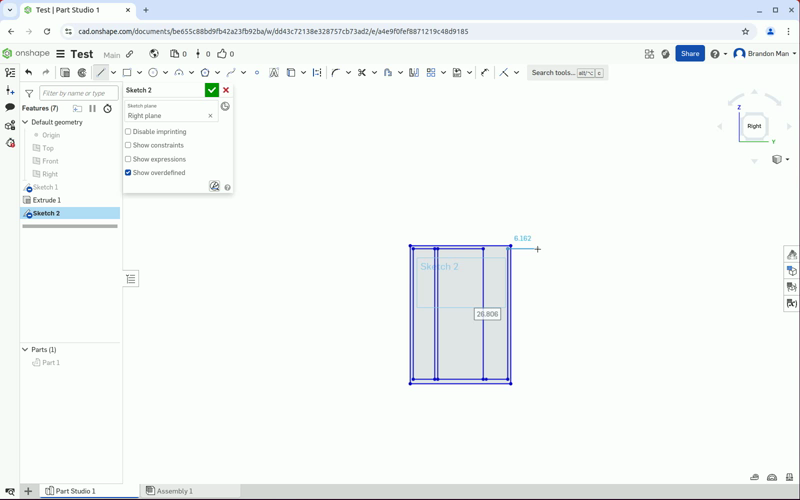
mouse_move(486, 248)
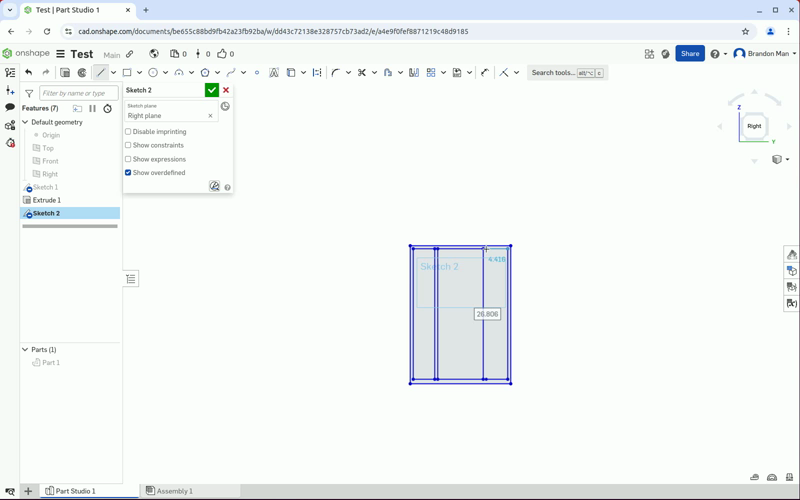
scroll(6)
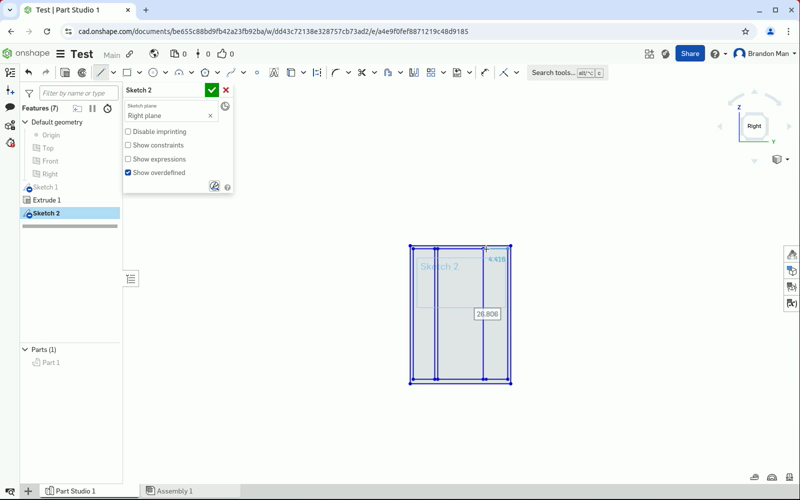
scroll(6)
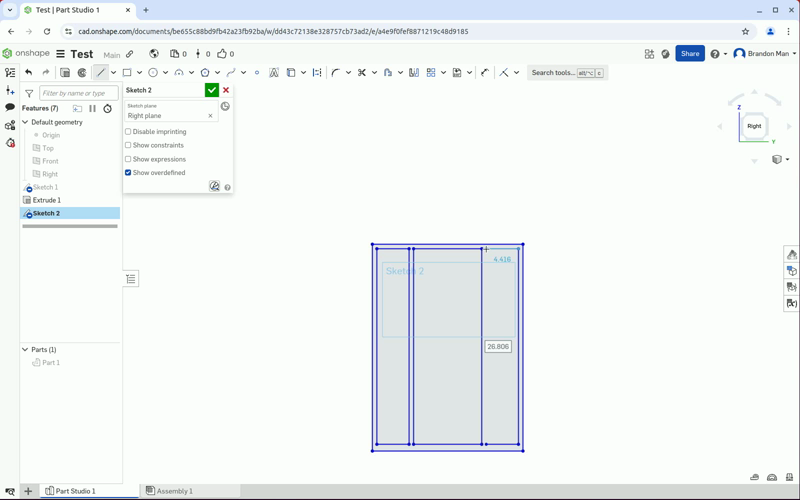
scroll(6)
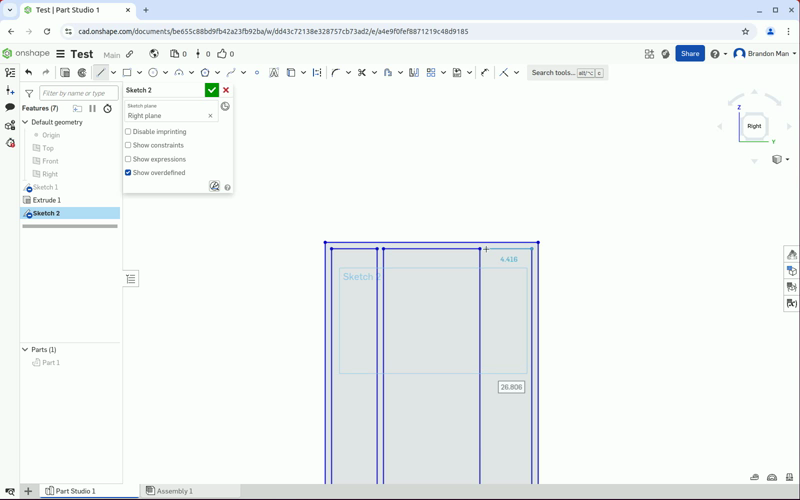
scroll(6)
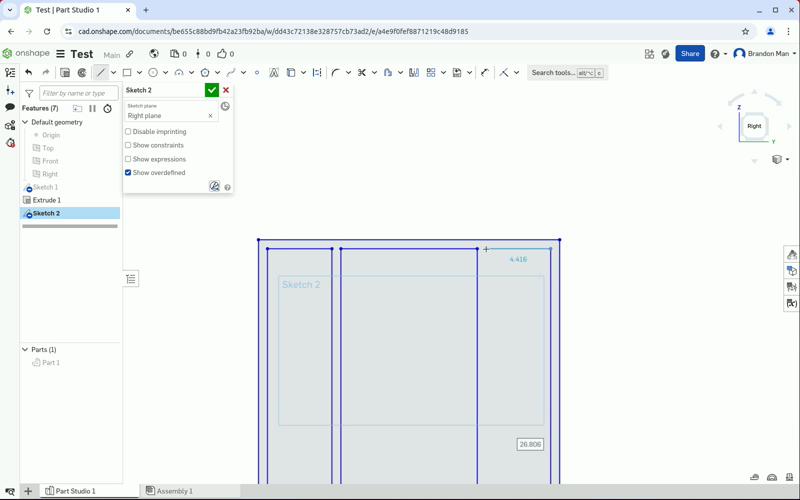
scroll(6)
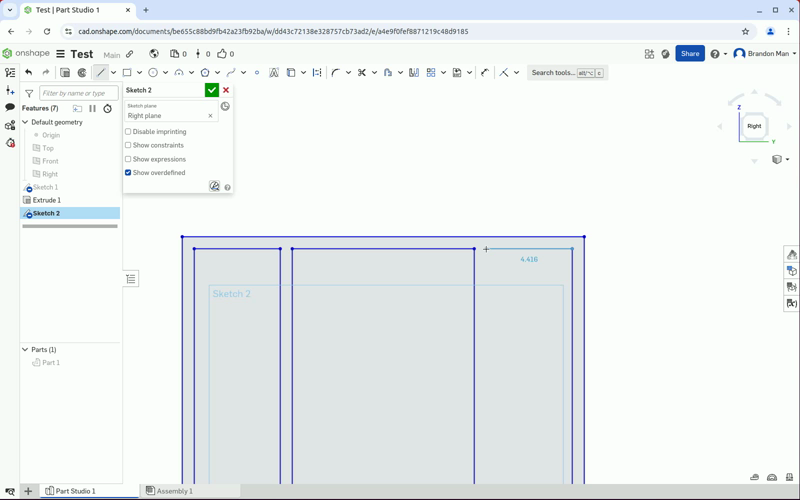
scroll(6)
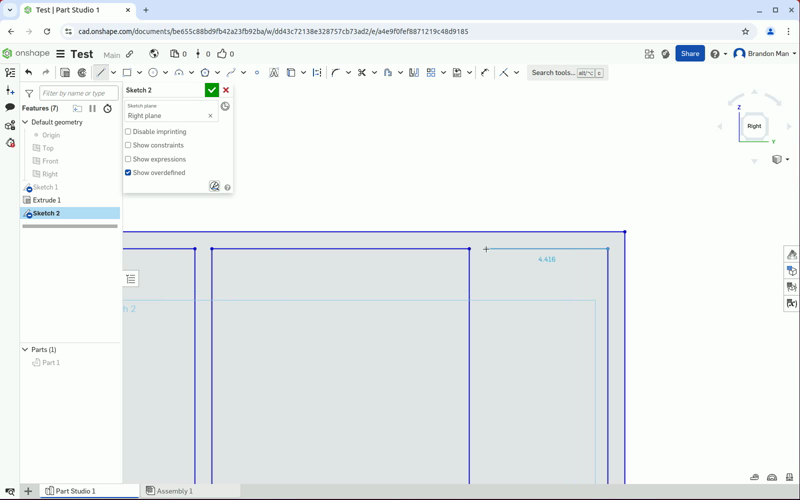
scroll(6)
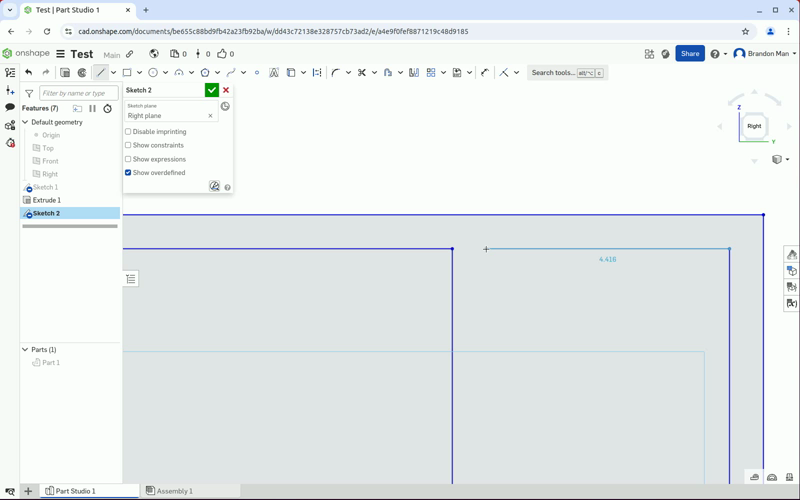
click(486, 248)
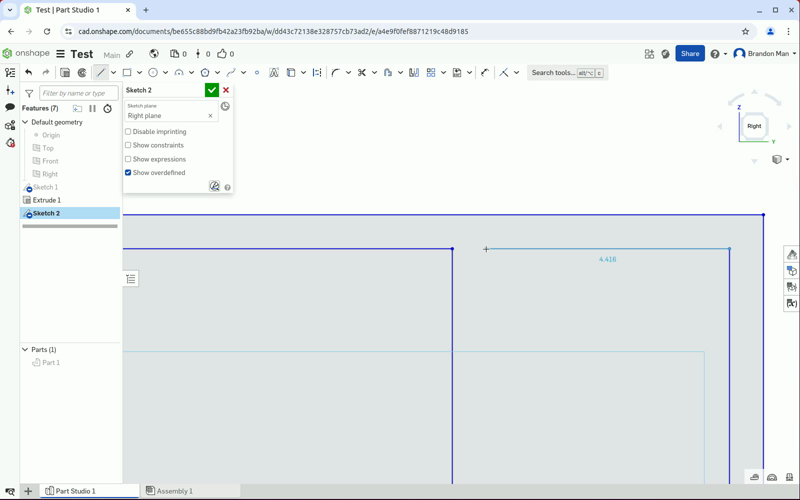
scroll(-6)
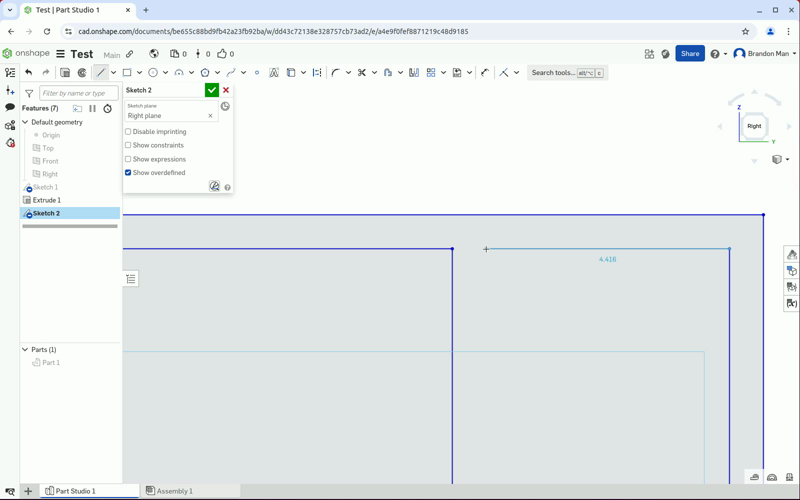
scroll(-6)
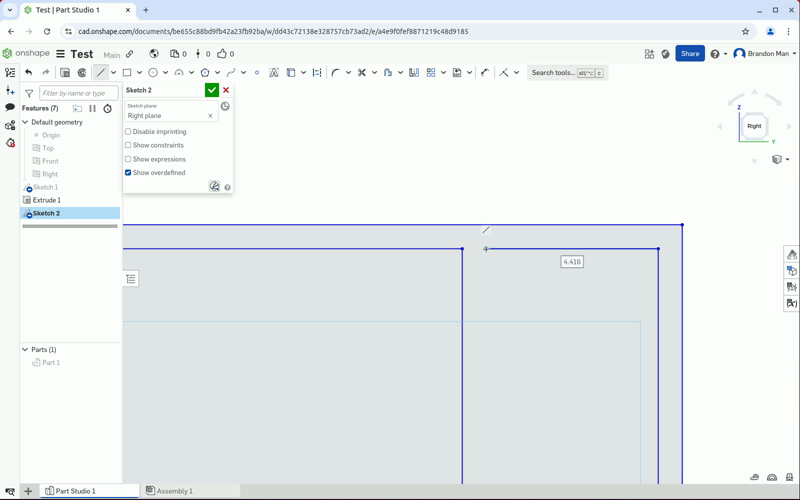
scroll(-6)
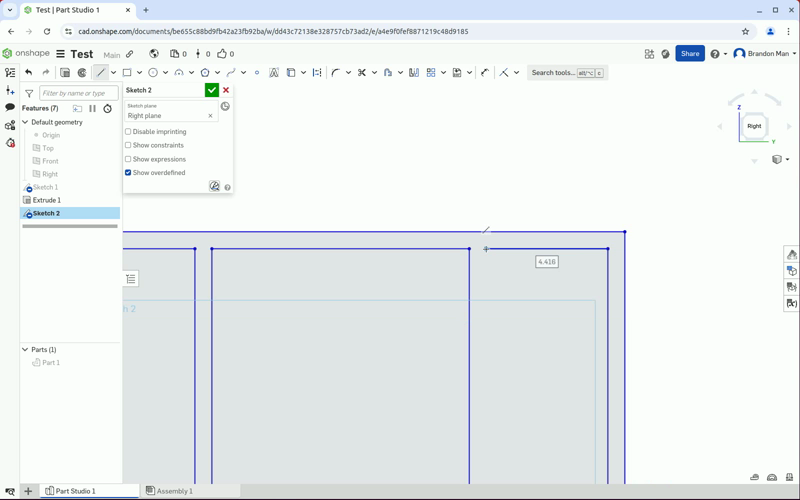
scroll(-6)
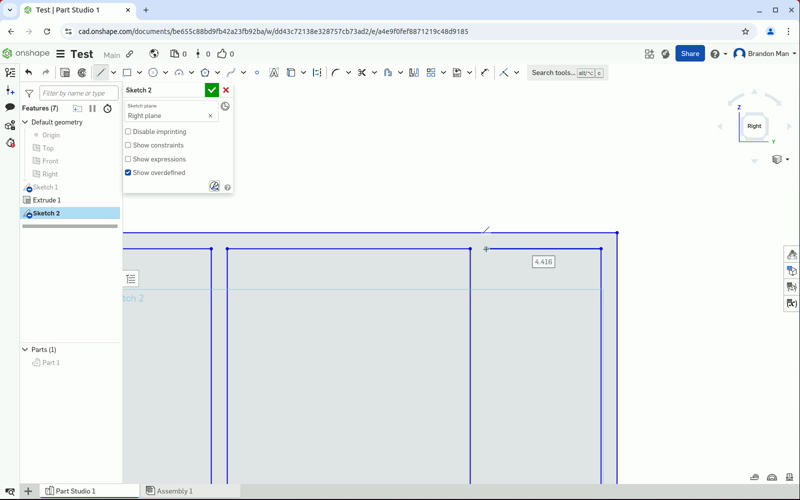
scroll(-6)
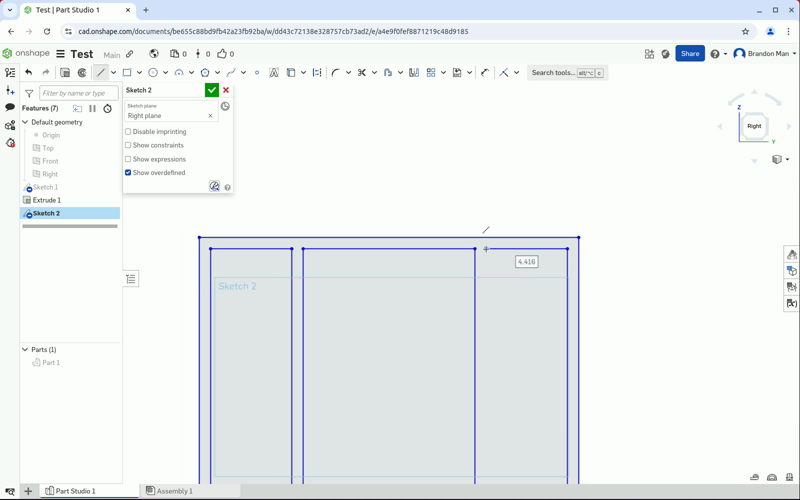
scroll(-6)
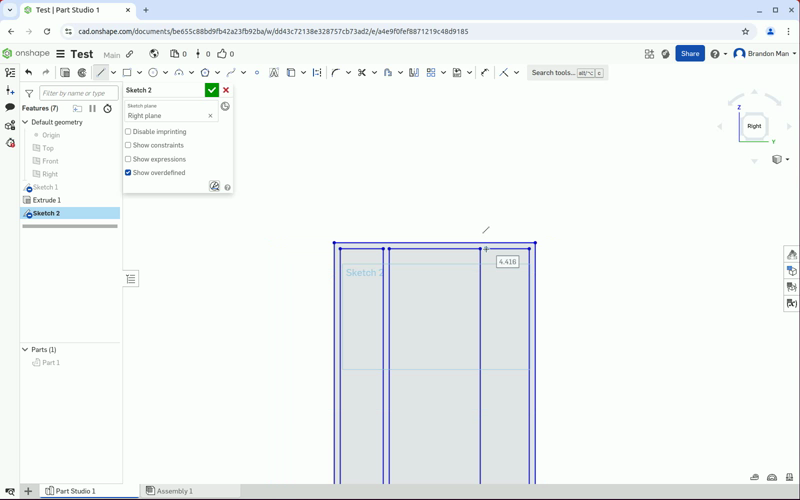
scroll(-6)
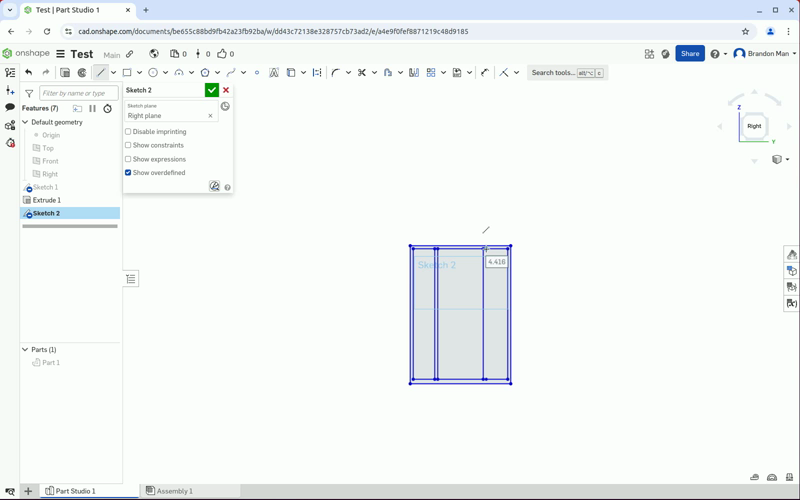
key_up(shift)
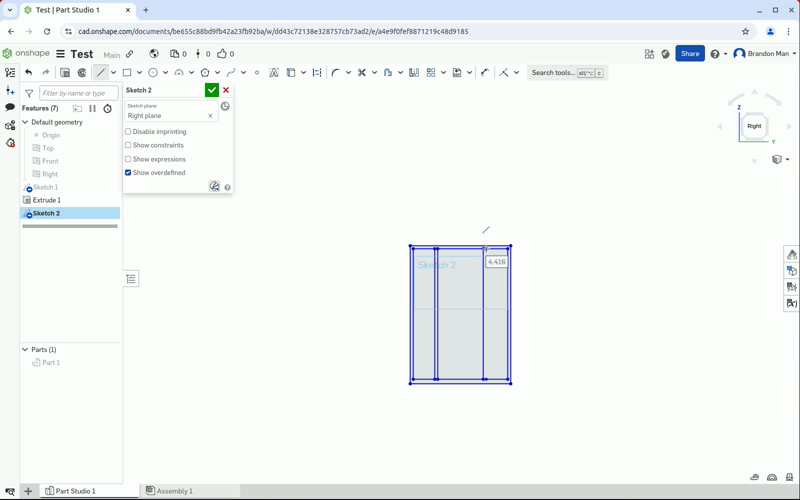
key_down(shift)
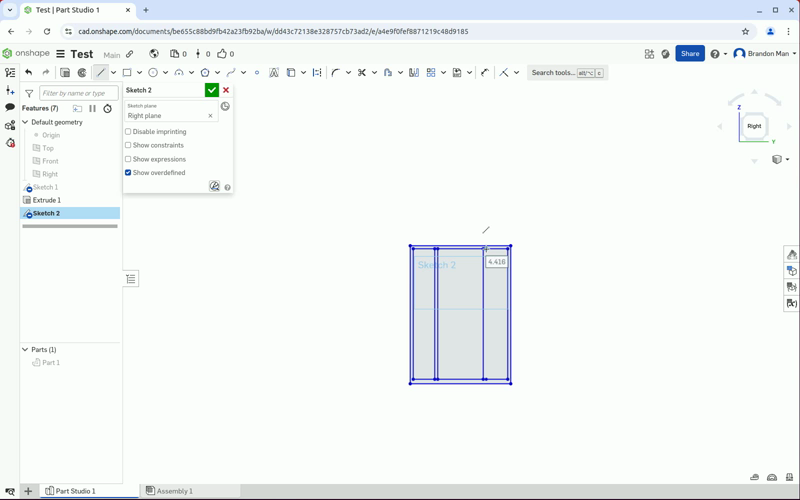
mouse_move(486, 379)
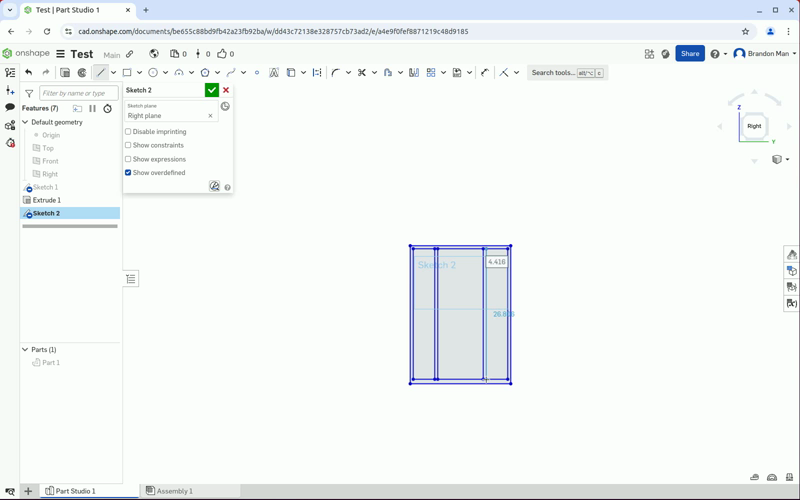
scroll(6)
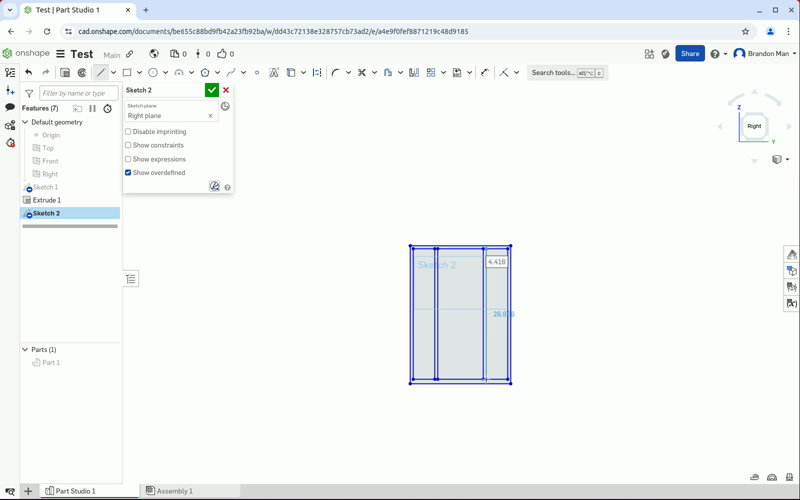
scroll(6)
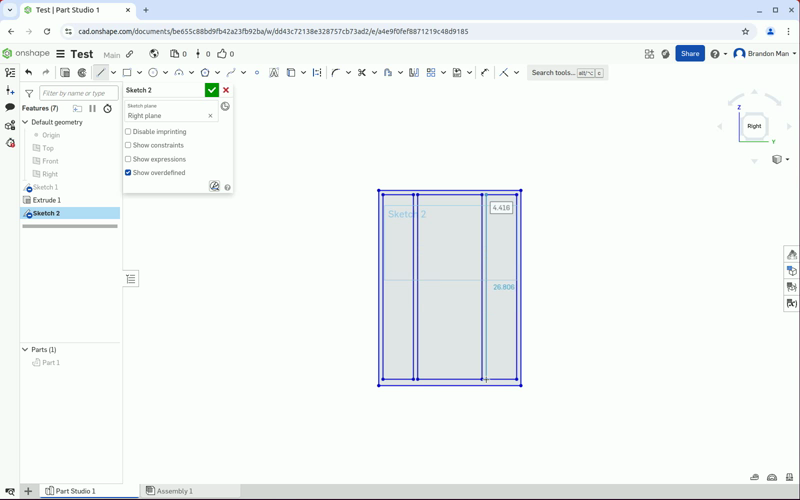
scroll(6)
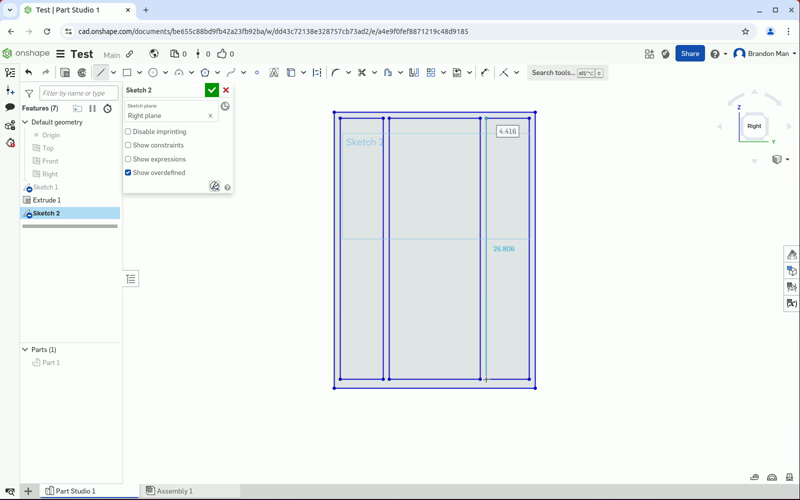
scroll(6)
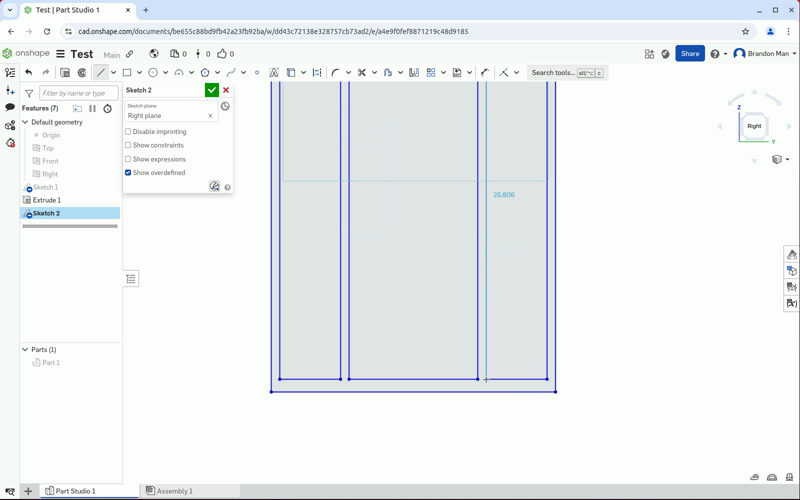
scroll(6)
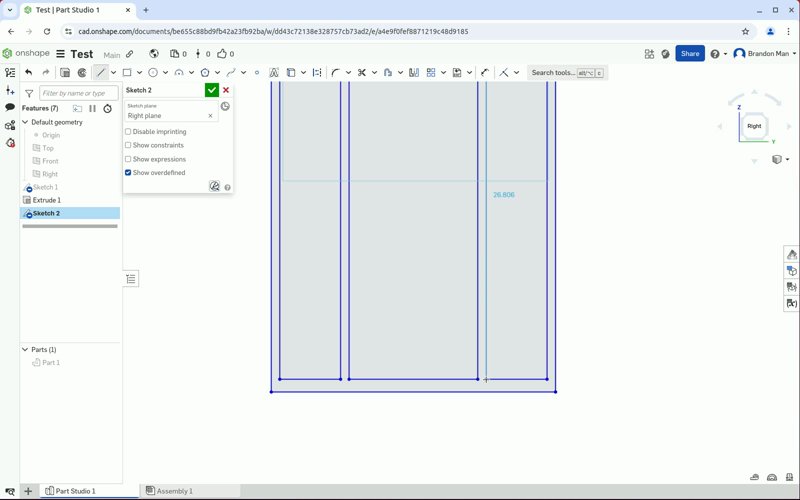
scroll(6)
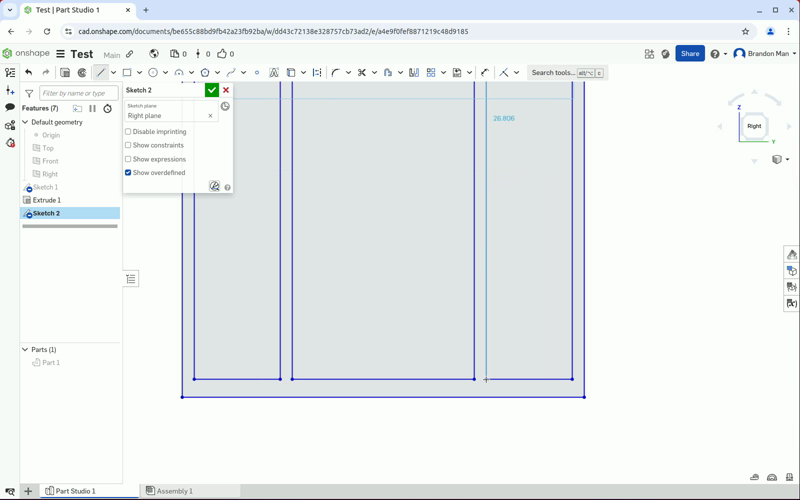
scroll(6)
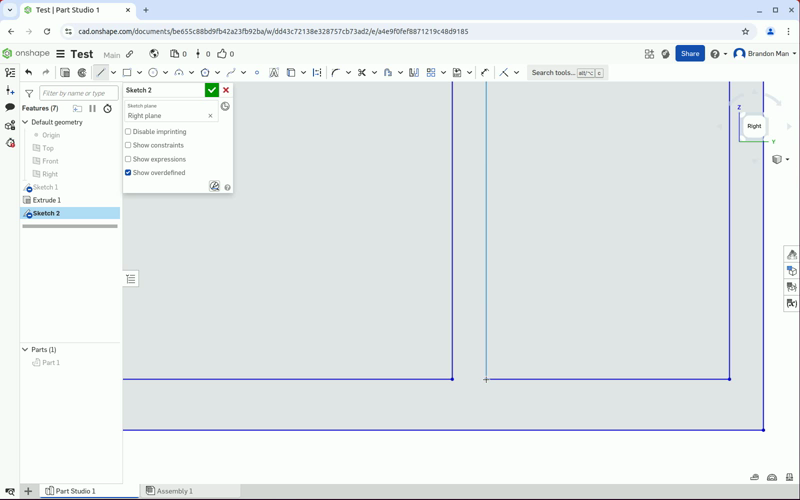
key_up(shift)
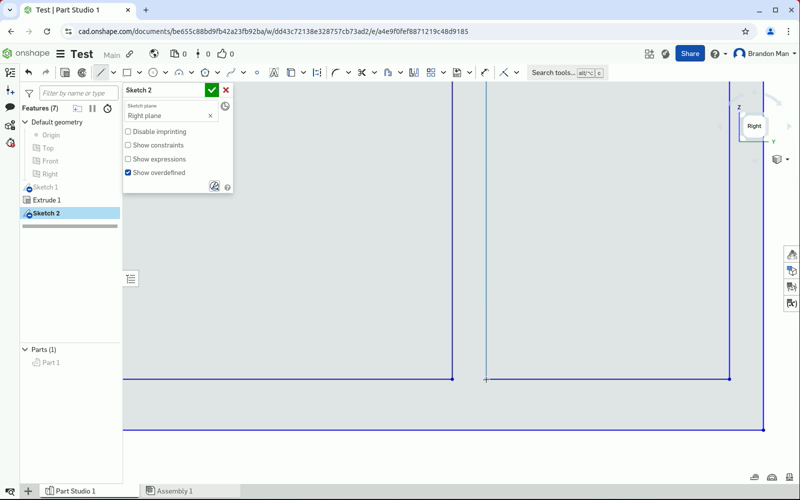
click(486, 379)
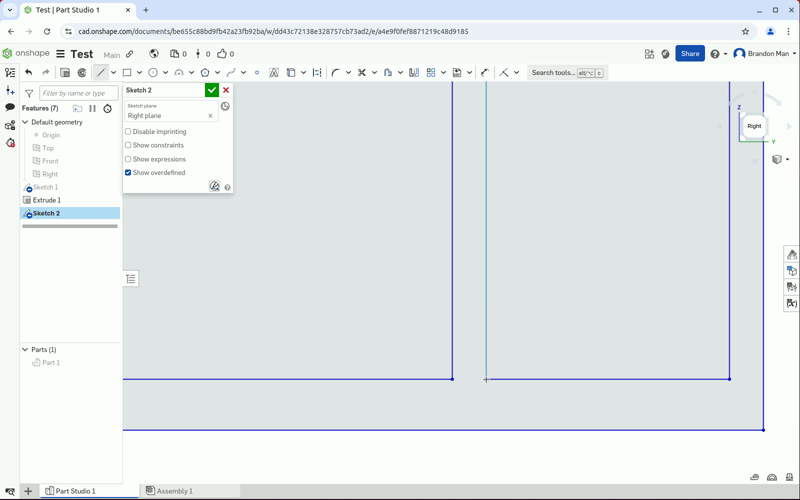
scroll(-6)
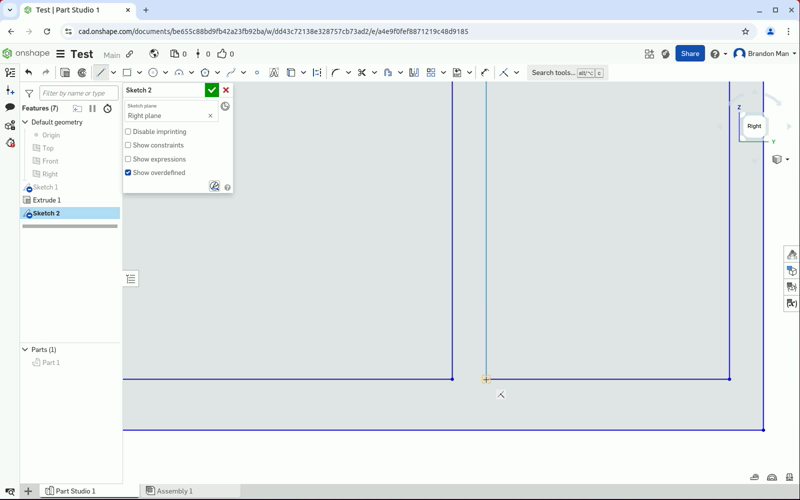
scroll(-6)
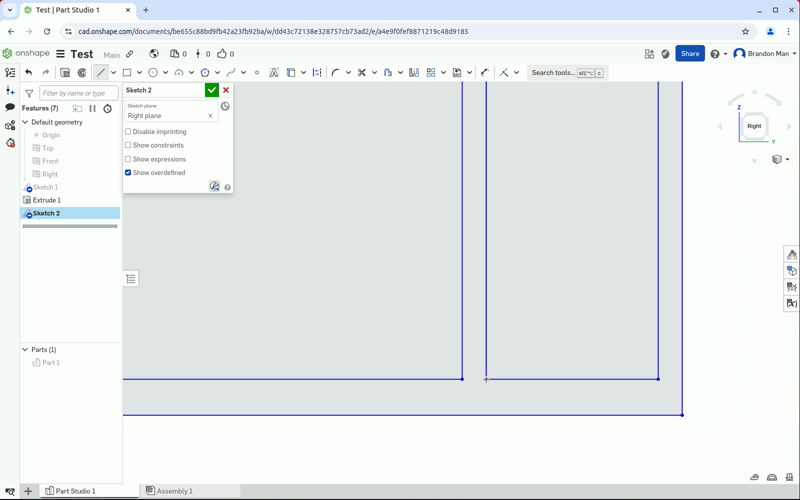
scroll(-6)
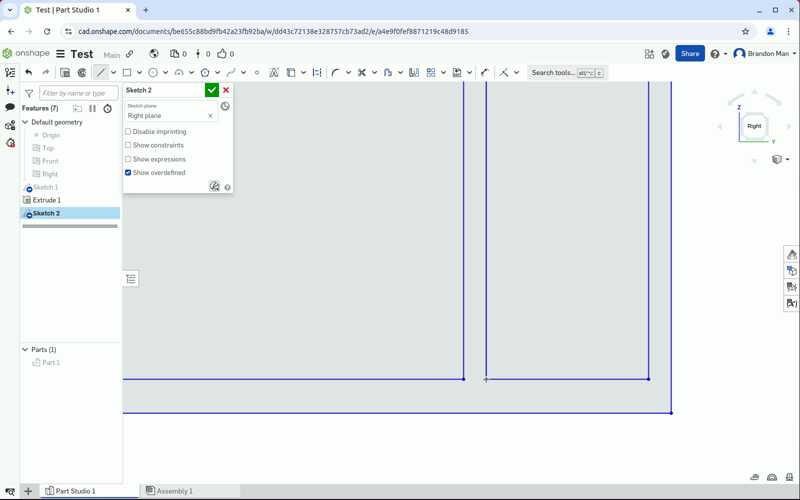
scroll(-6)
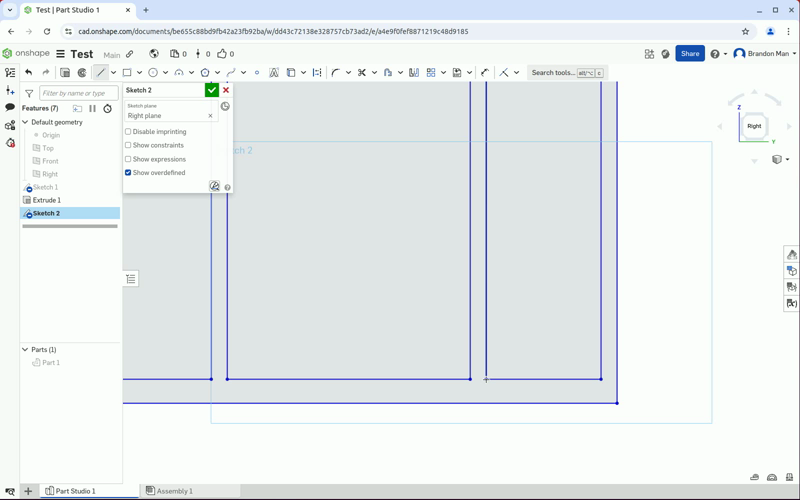
scroll(-6)
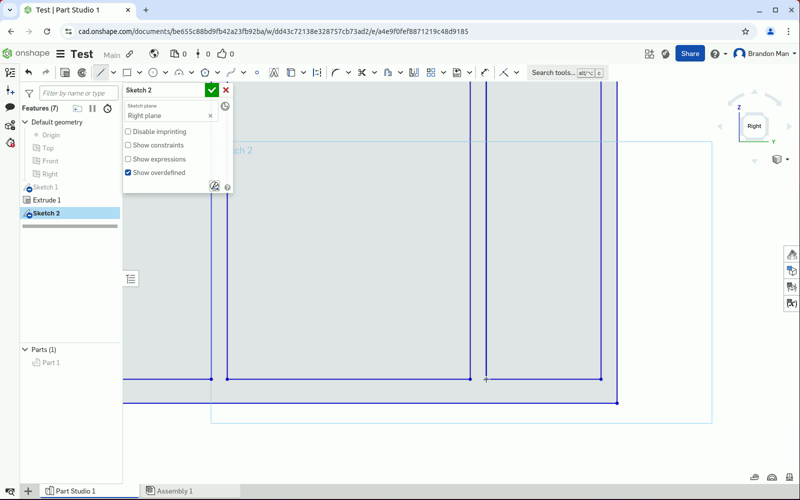
scroll(-6)
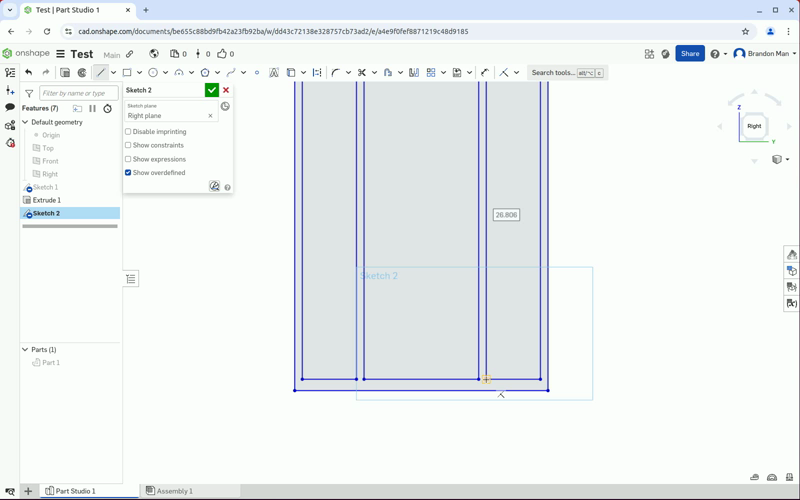
scroll(-6)
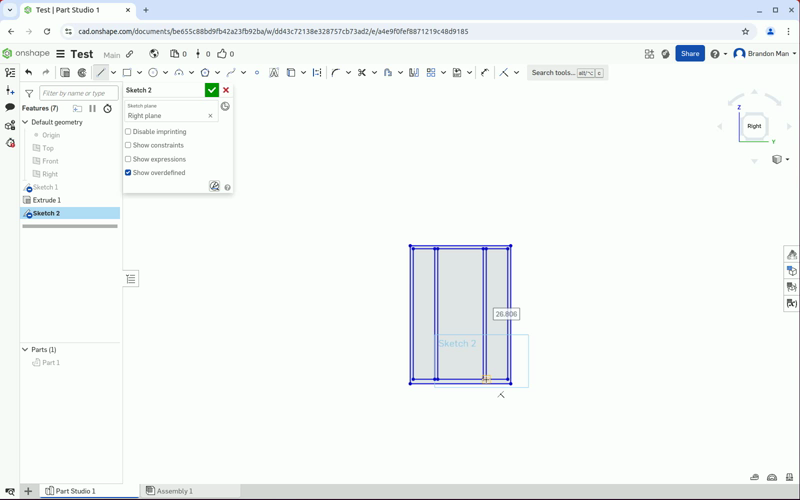
key(esc)
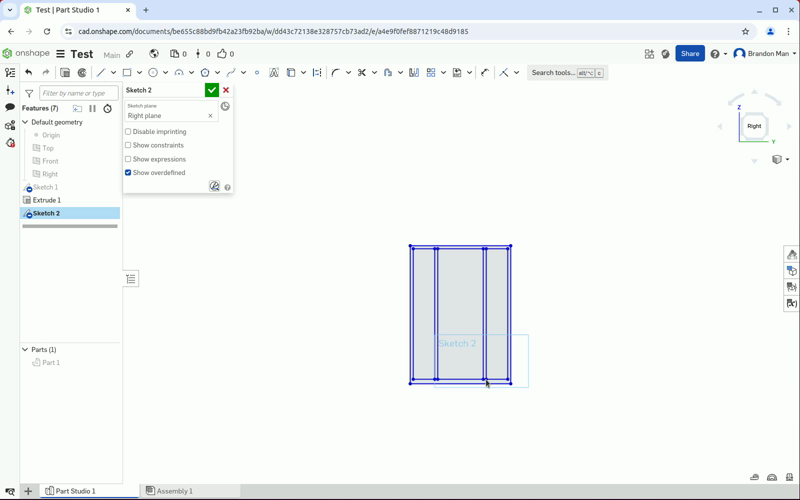
mouse_move(431, 381)
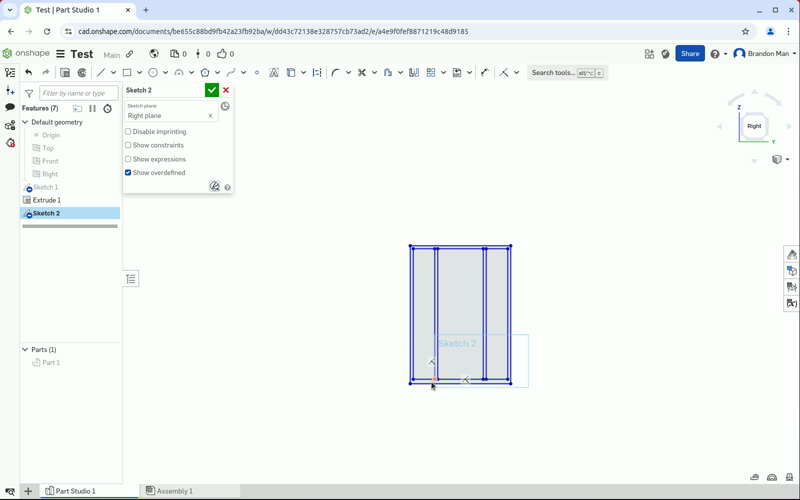
click(431, 381)
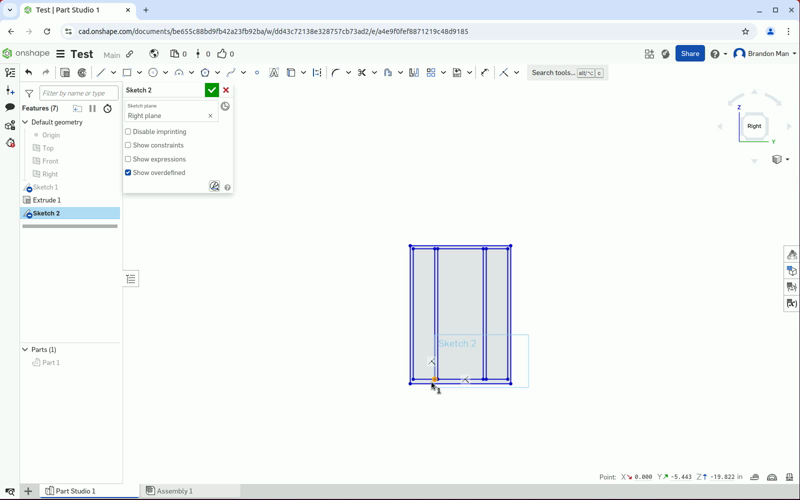
mouse_move(73, 352)
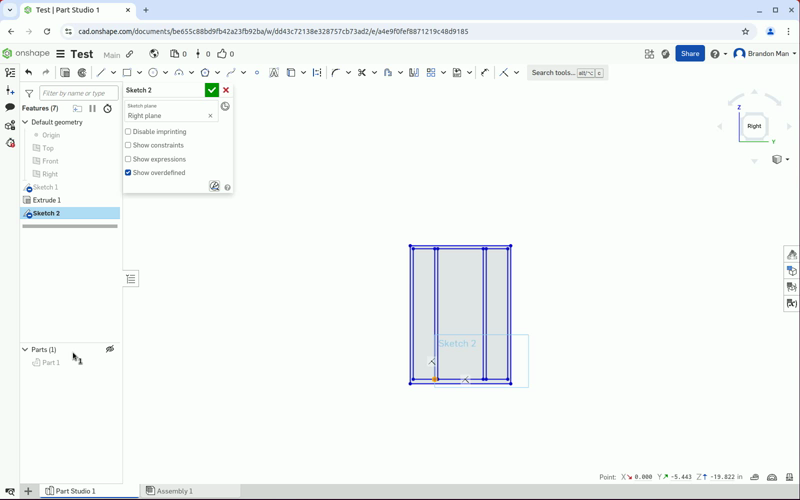
key(shift+y)
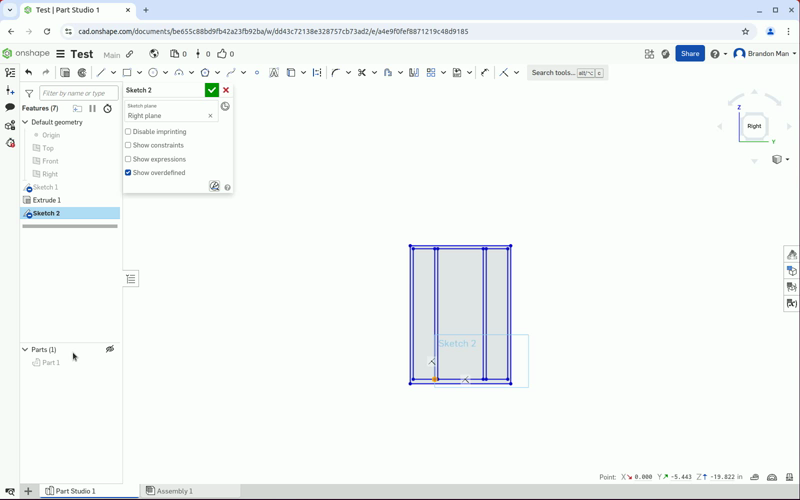
key(shift+e)
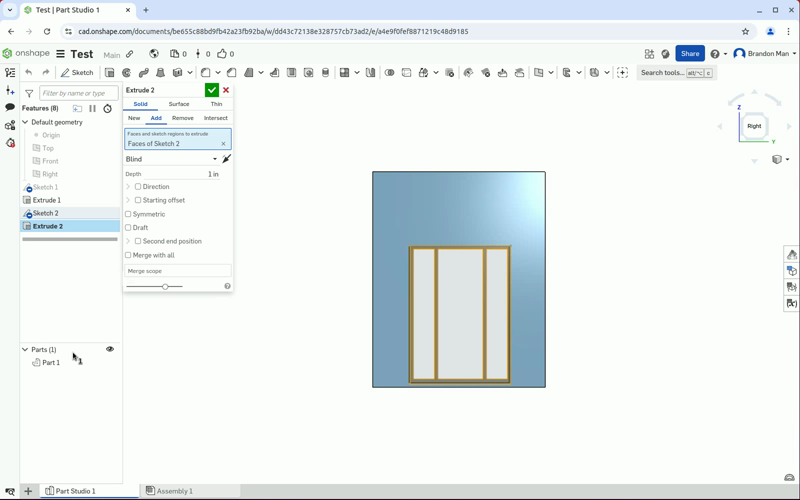
mouse_move(143, 106)
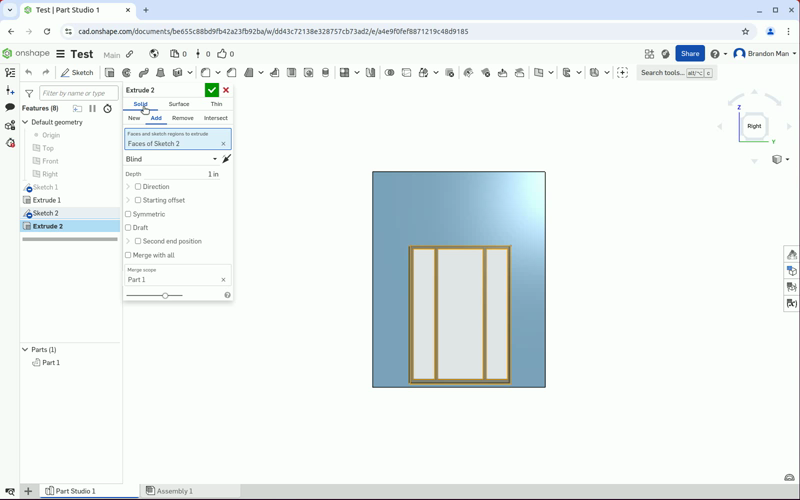
click(143, 106)
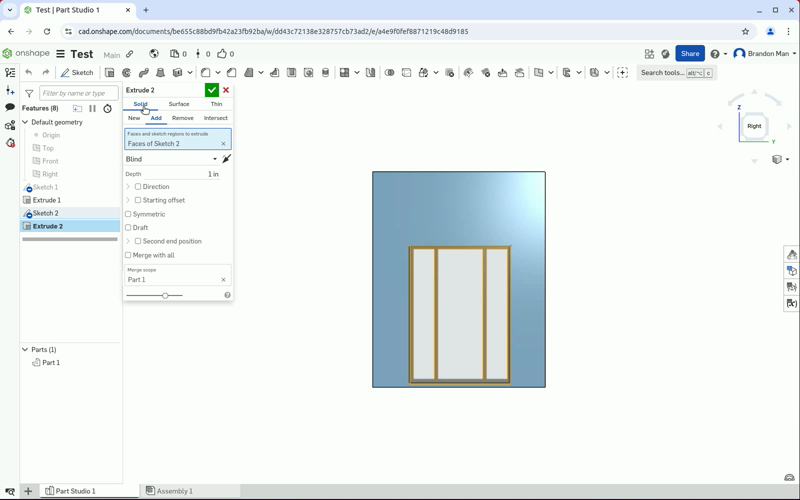
mouse_move(137, 120)
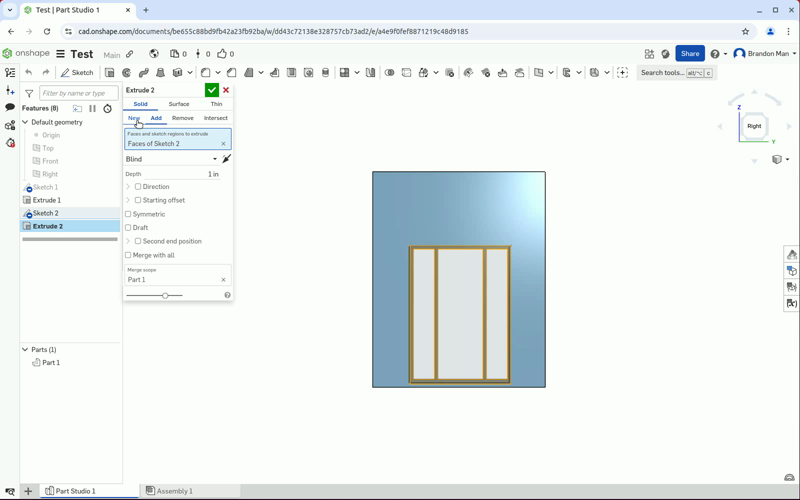
click(137, 120)
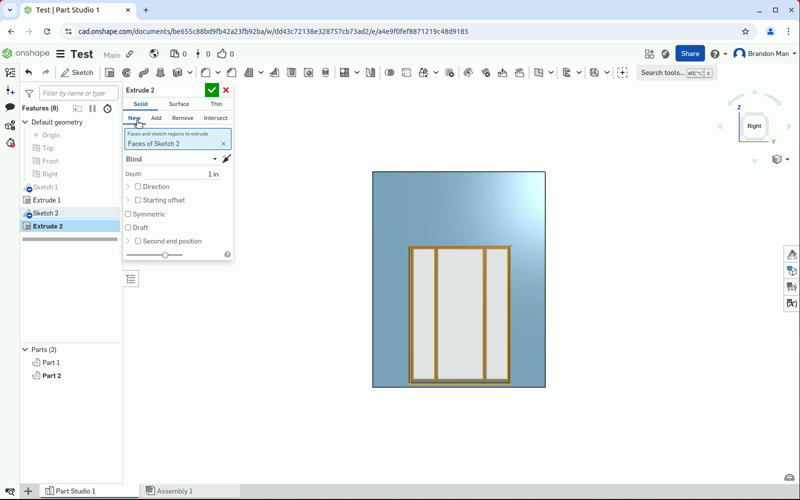
key(tab, 4)
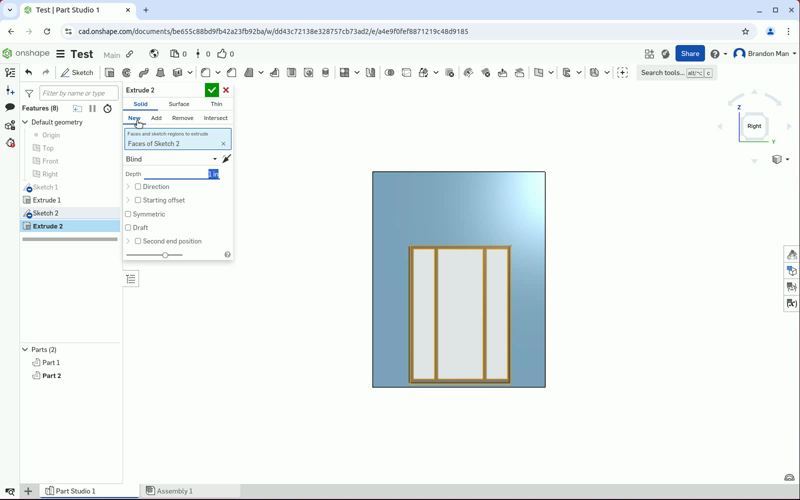
text(1.204)
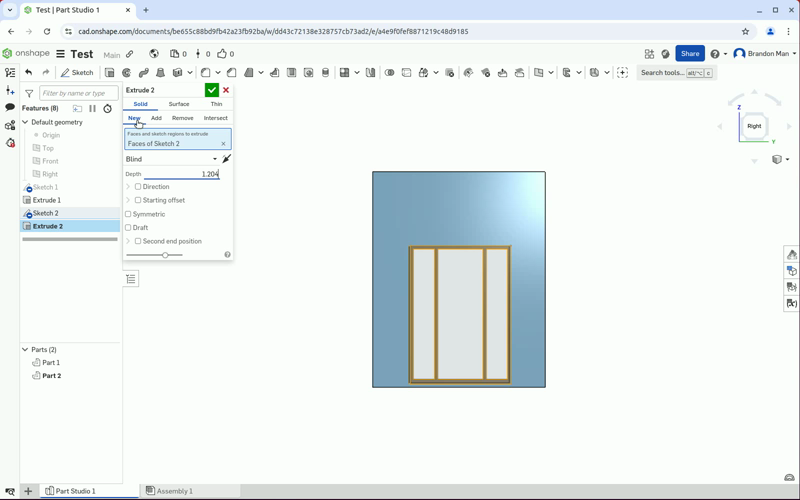
key(enter)
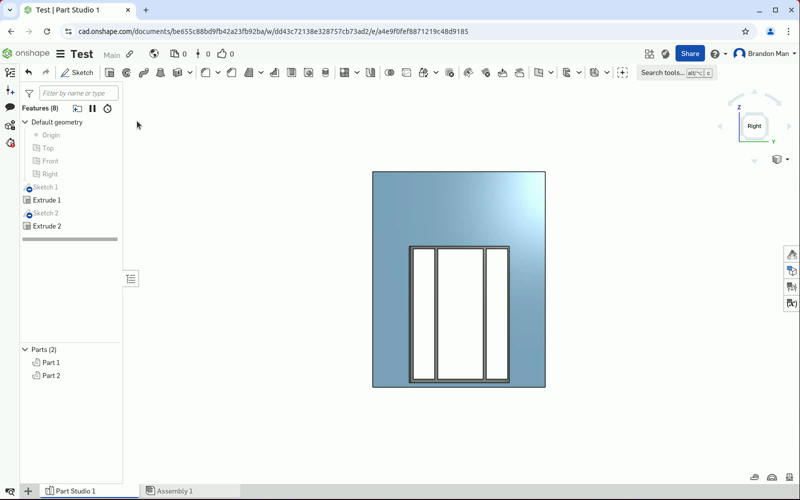
key(shift+h)
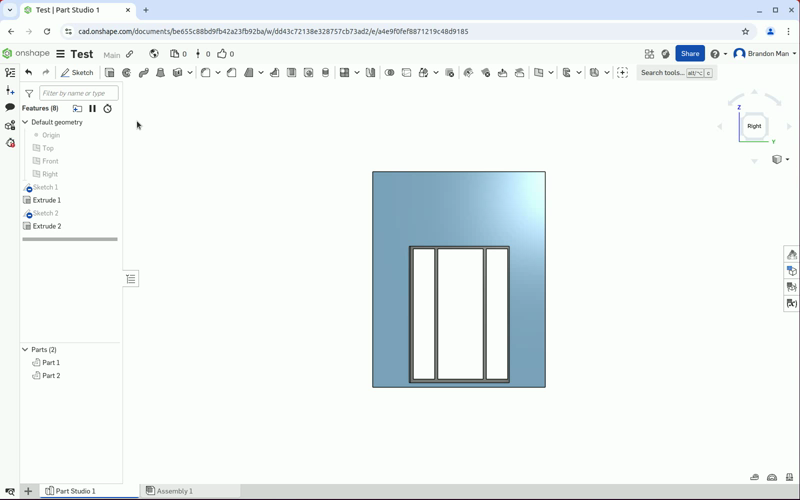
key(shift+h)
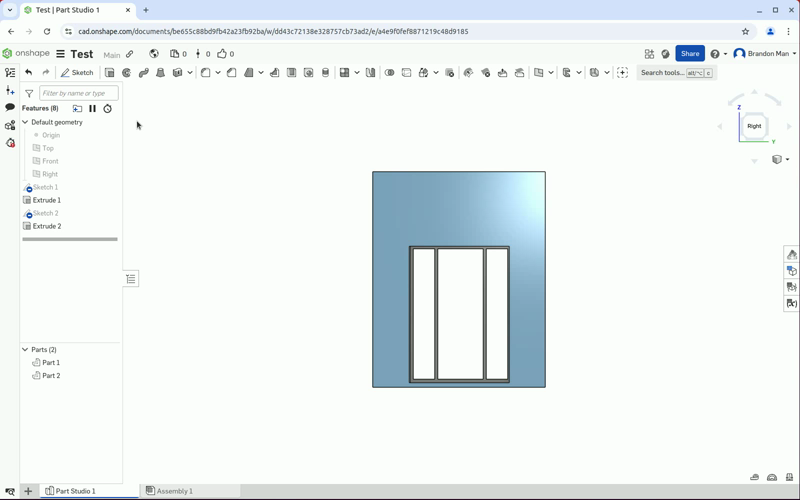
mouse_move(73, 189)
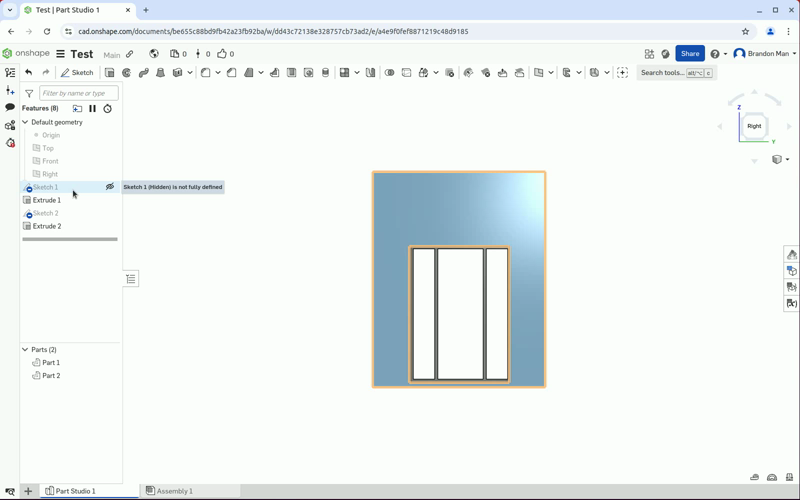
click(73, 189)
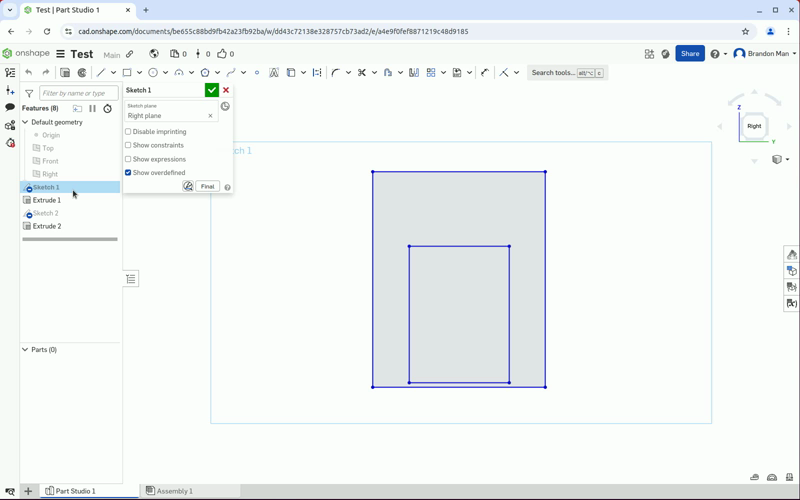
mouse_move(229, 92)
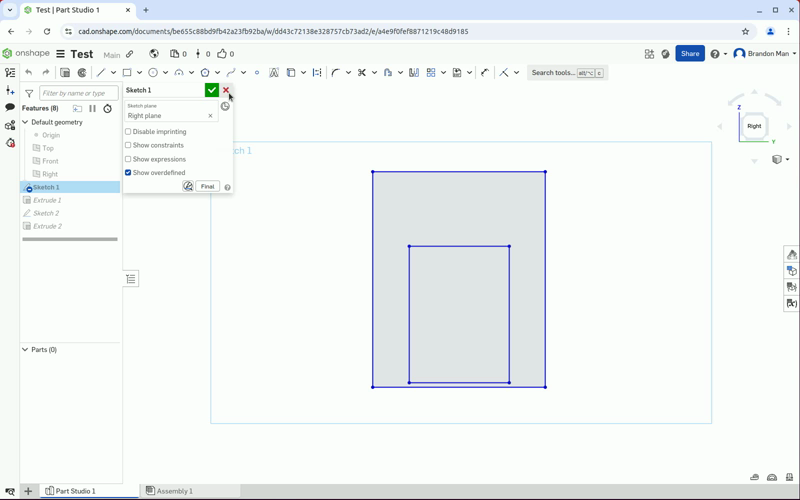
click(229, 92)
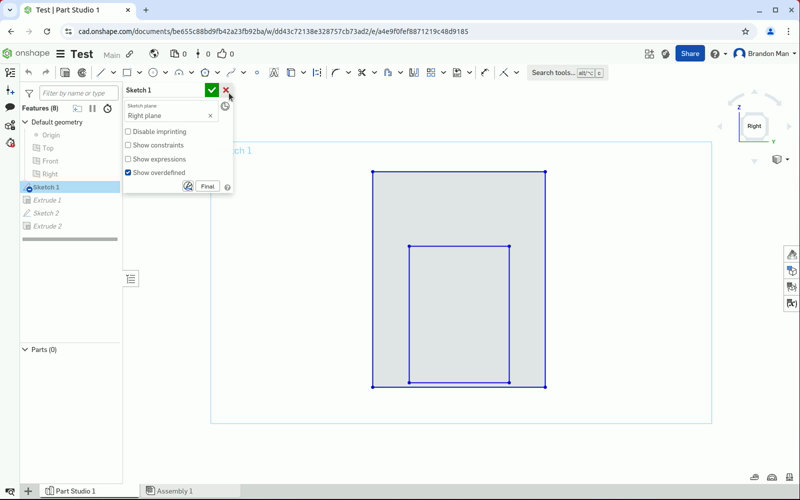
key(shift+s)
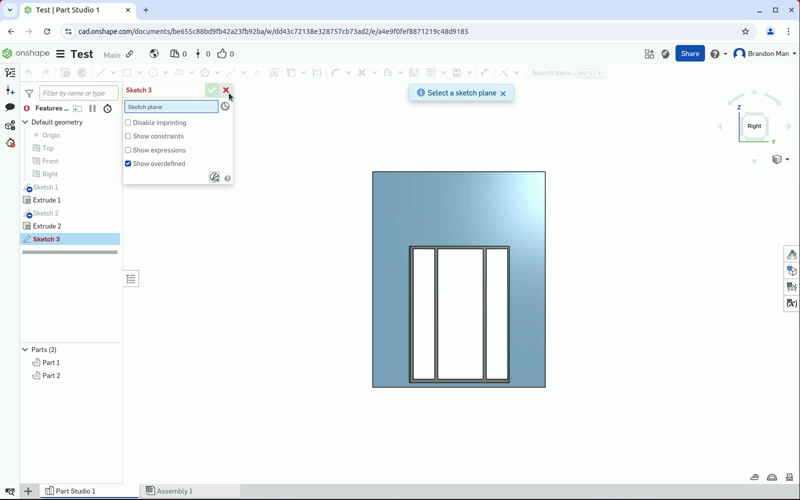
mouse_move(73, 176)
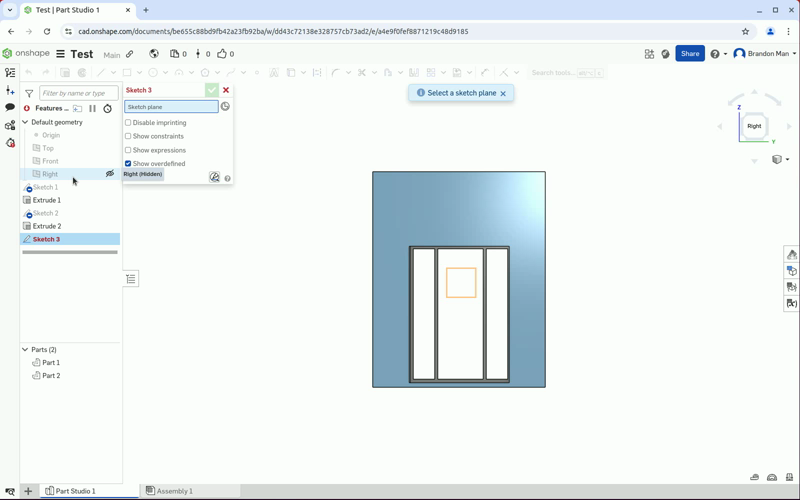
click(73, 176)
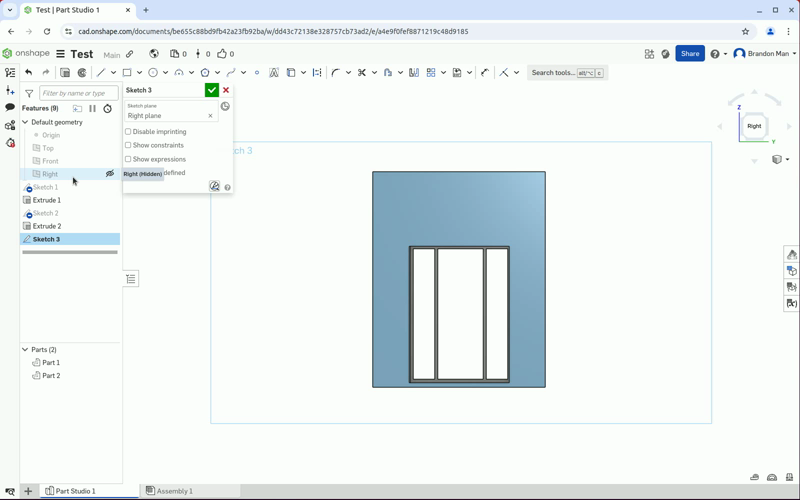
mouse_move(73, 352)
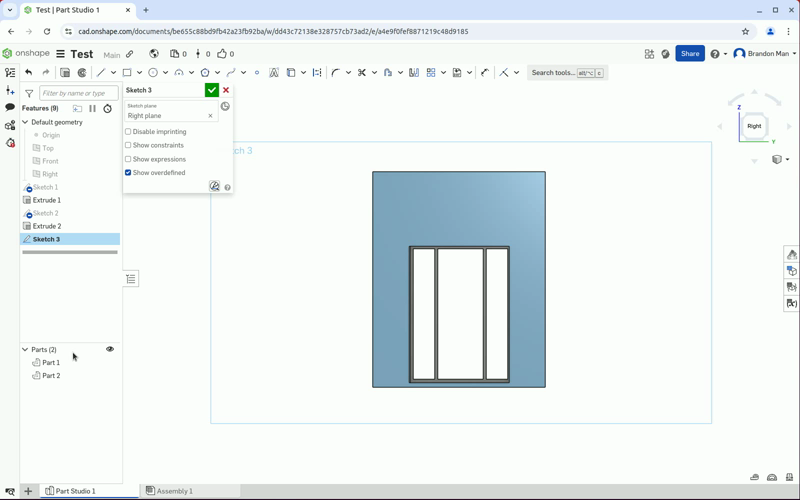
key(y)
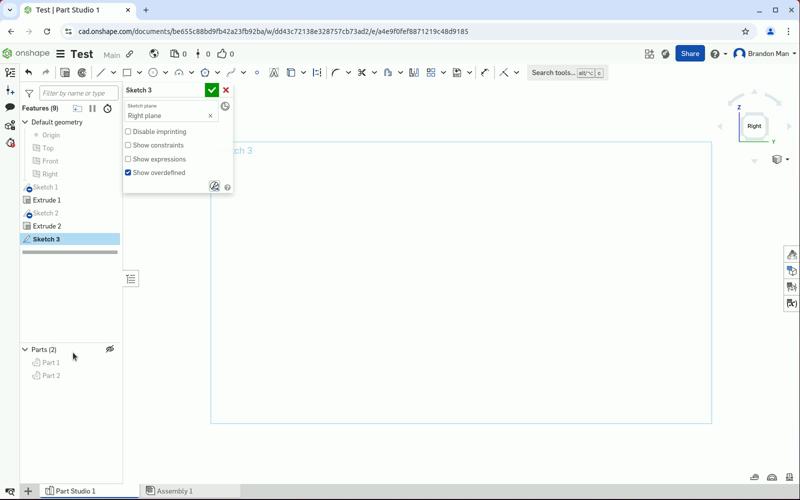
key(l)
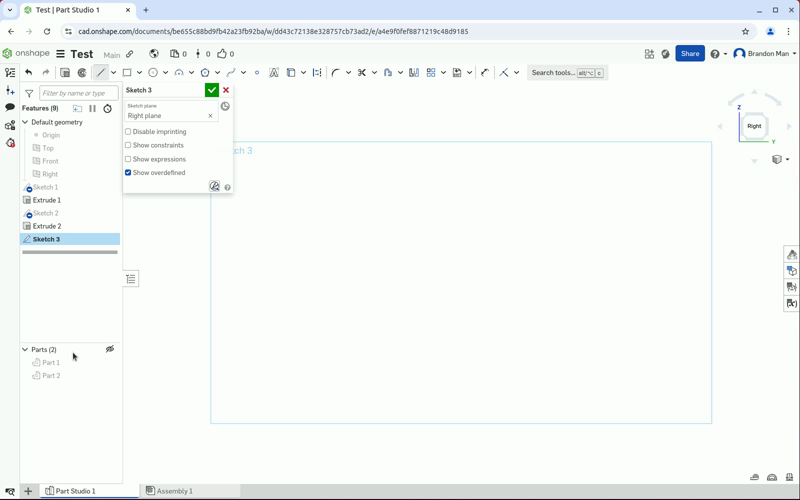
key_down(shift)
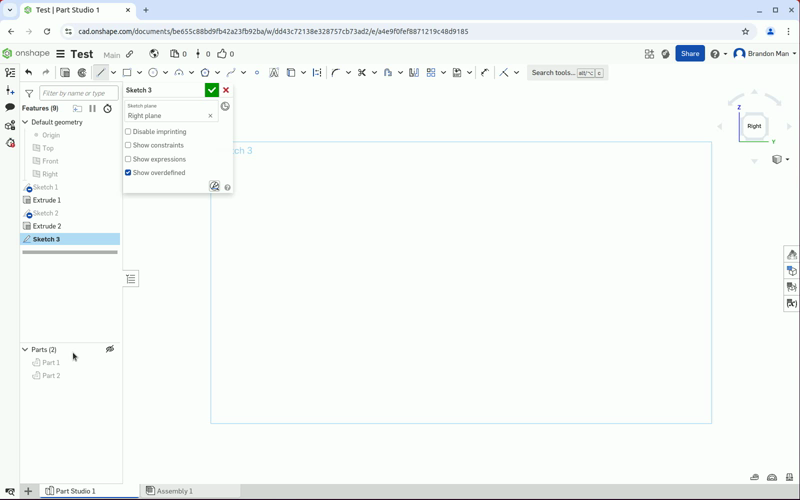
mouse_move(437, 379)
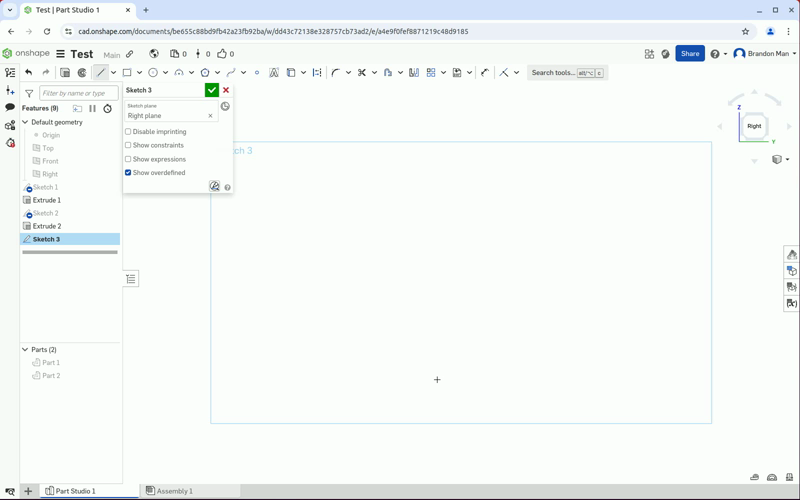
click(437, 379)
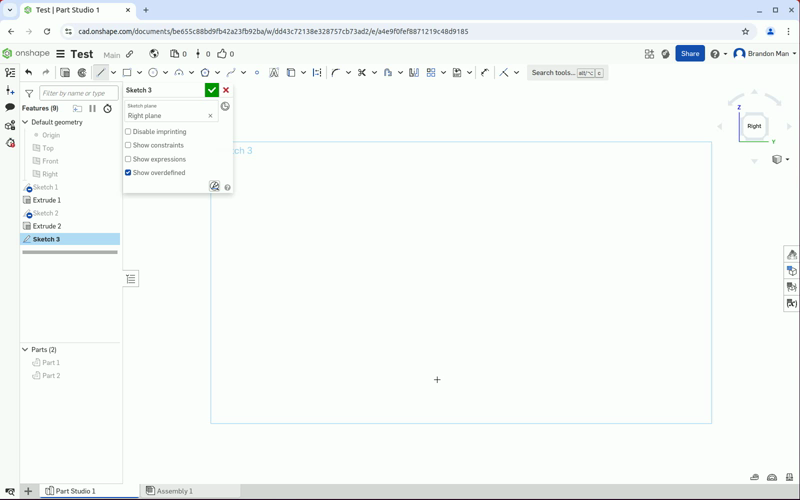
key_up(shift)
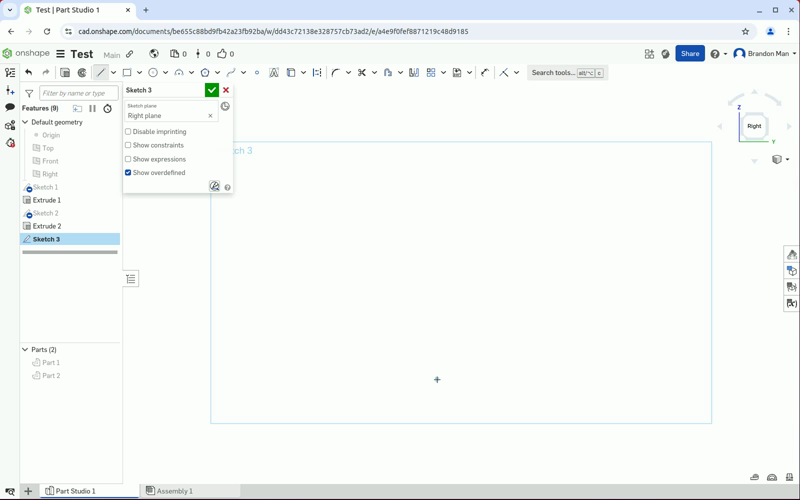
key_down(shift)
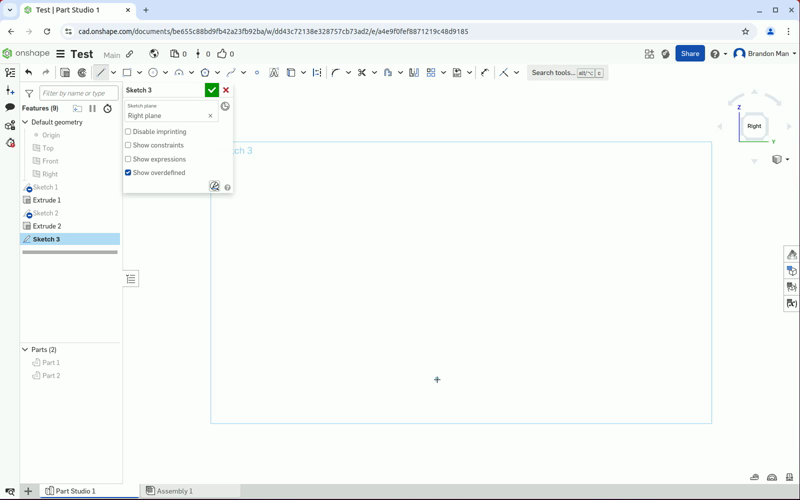
mouse_move(467, 379)
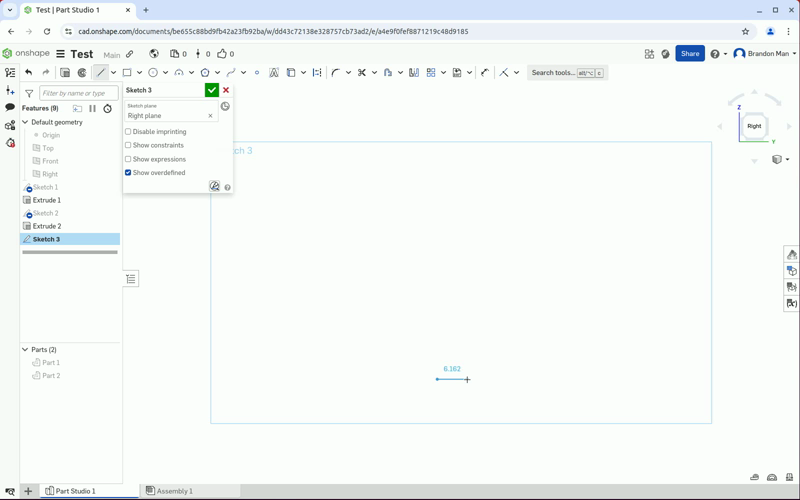
mouse_move(482, 379)
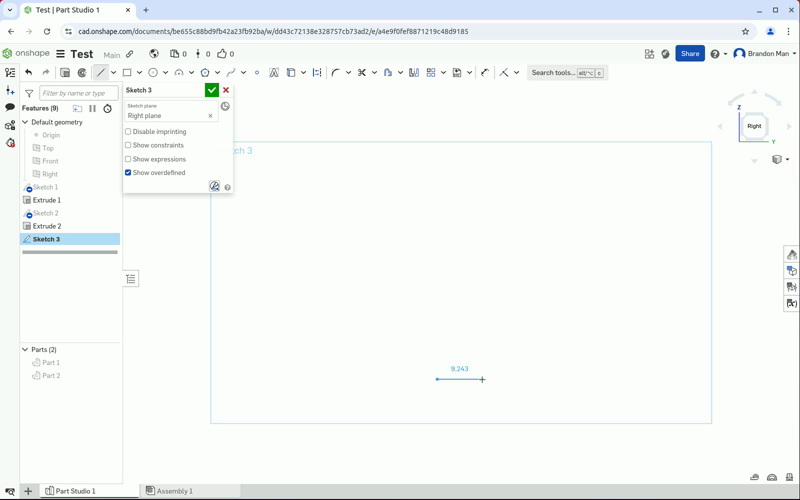
click(482, 379)
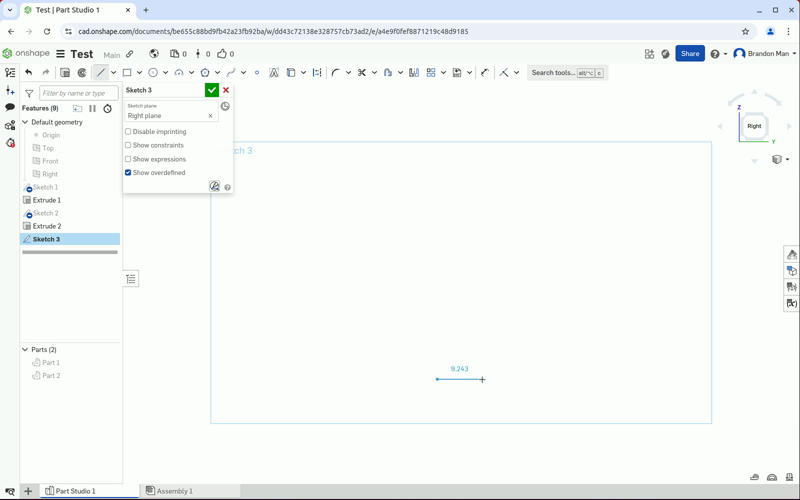
key_up(shift)
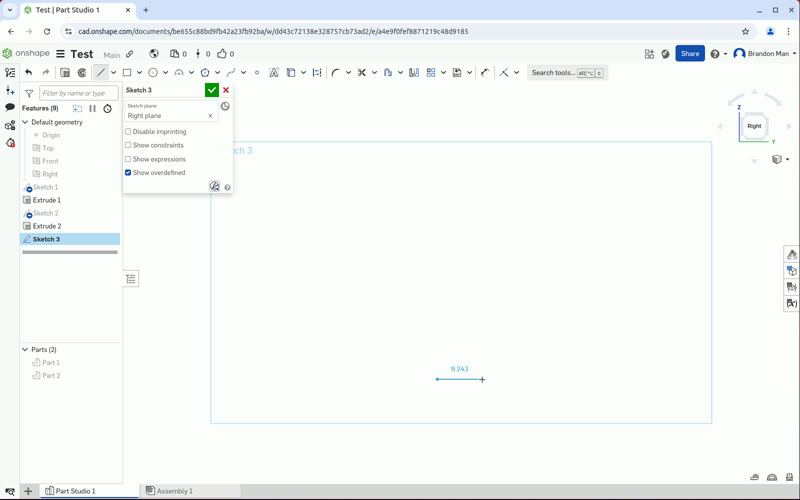
key_down(shift)
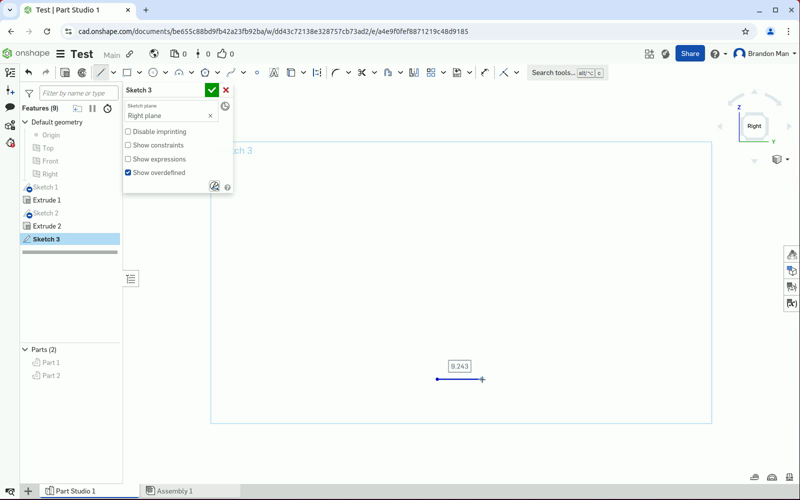
mouse_move(482, 249)
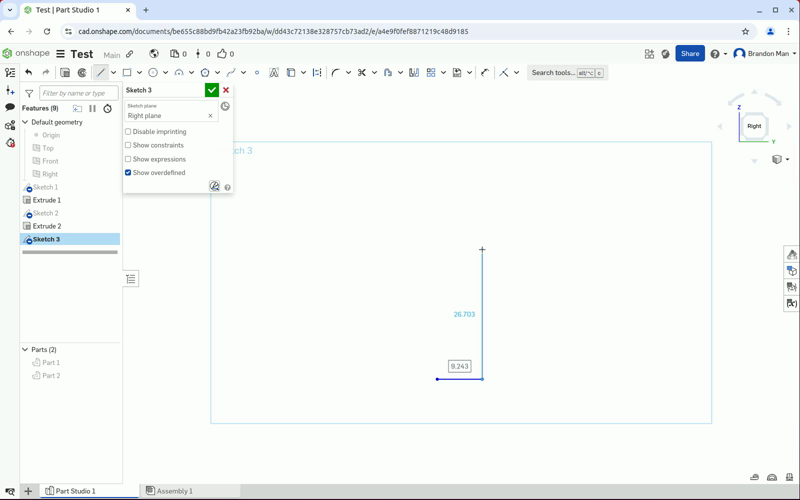
click(482, 249)
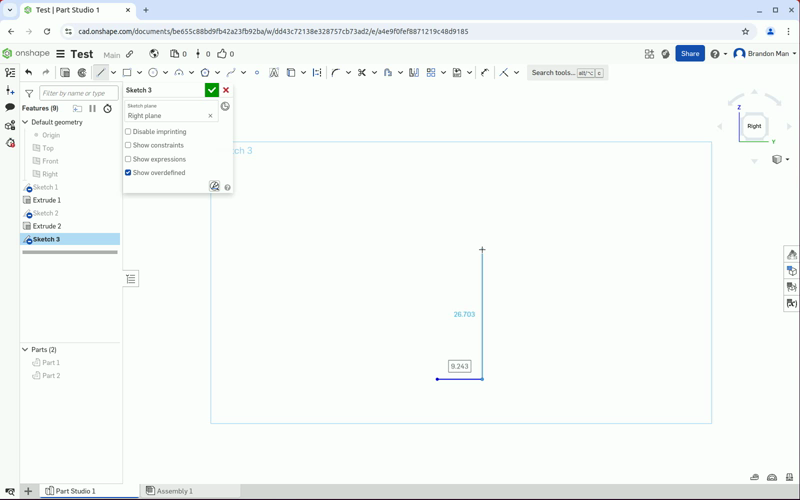
key_up(shift)
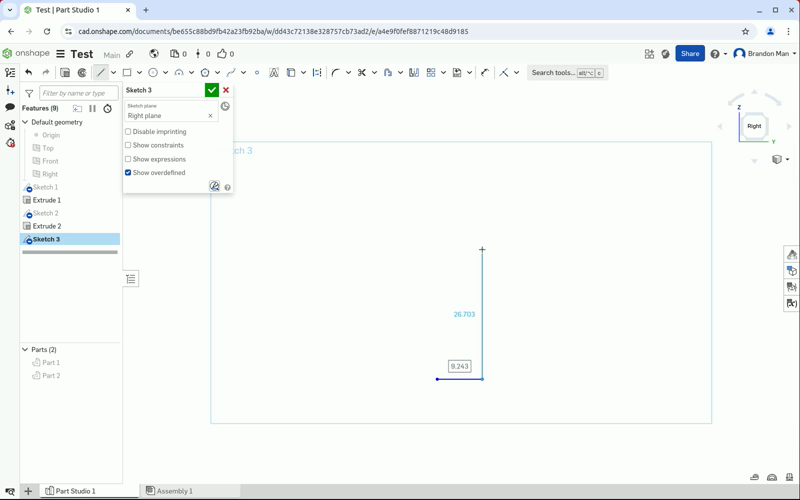
key_down(shift)
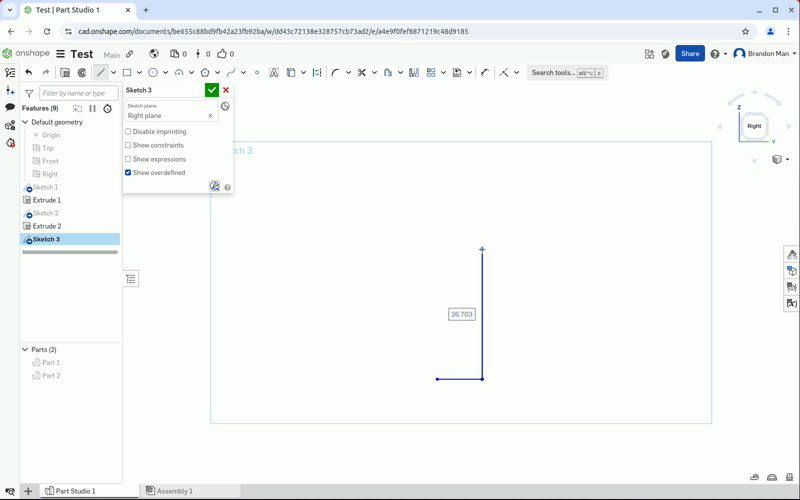
mouse_move(512, 249)
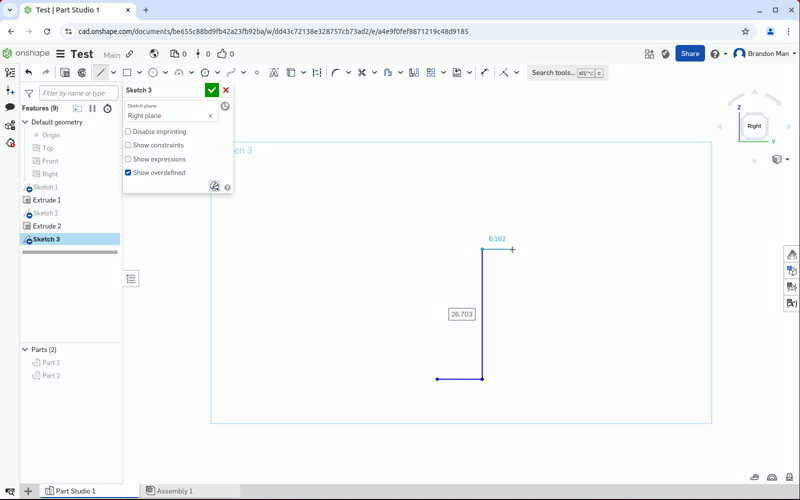
mouse_move(437, 249)
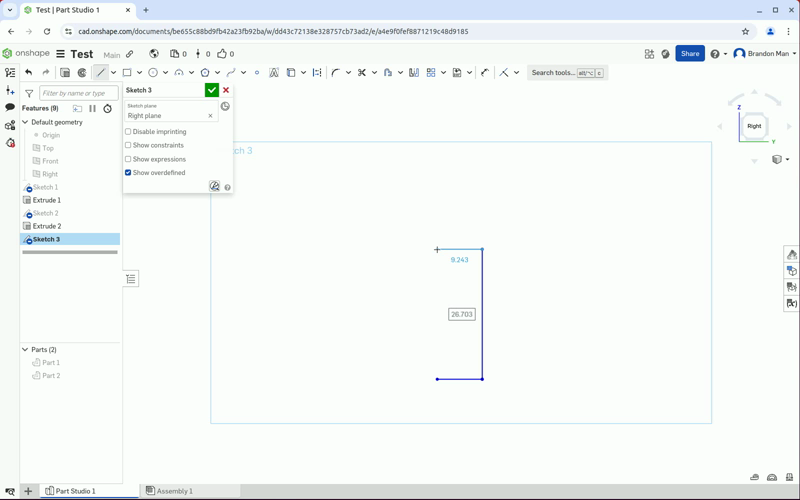
click(437, 249)
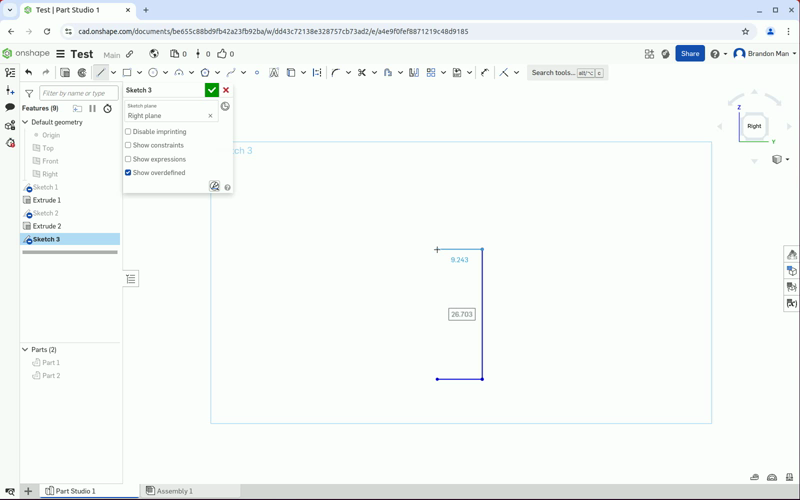
key_up(shift)
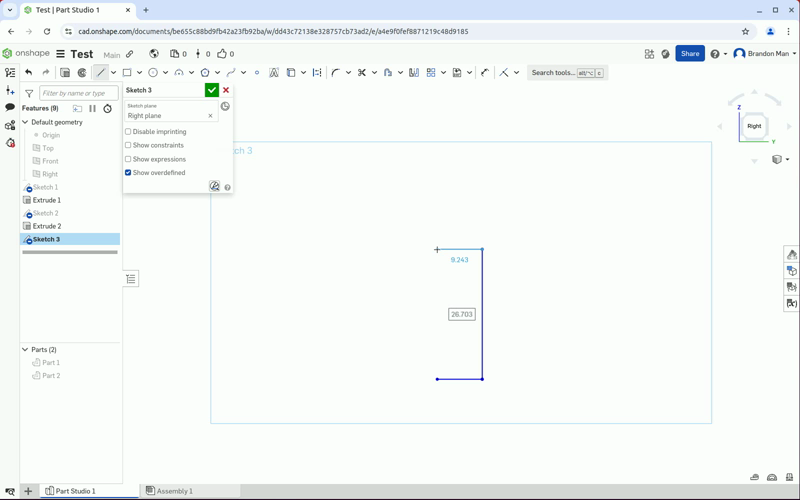
key_down(shift)
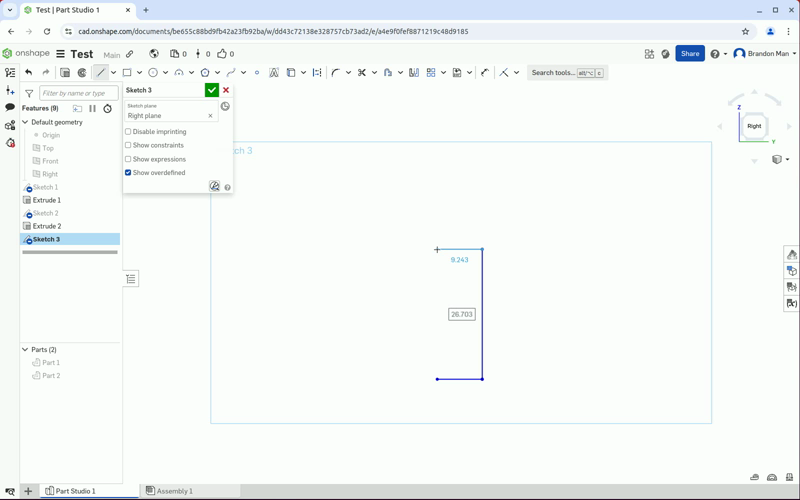
mouse_move(437, 379)
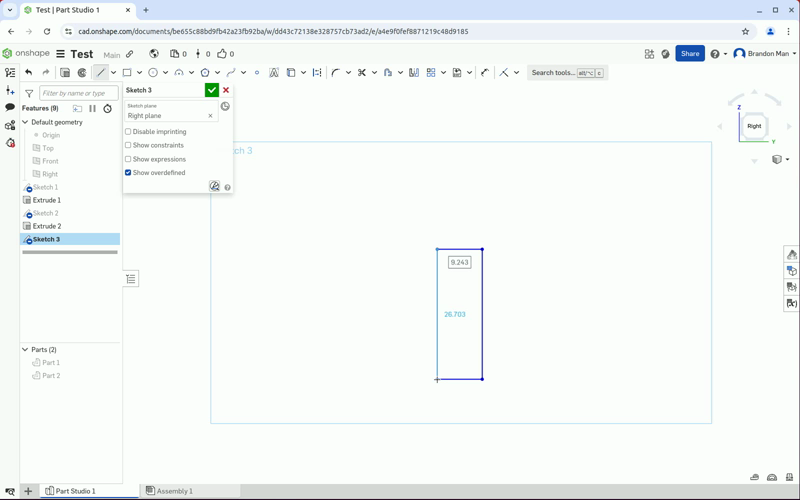
key_up(shift)
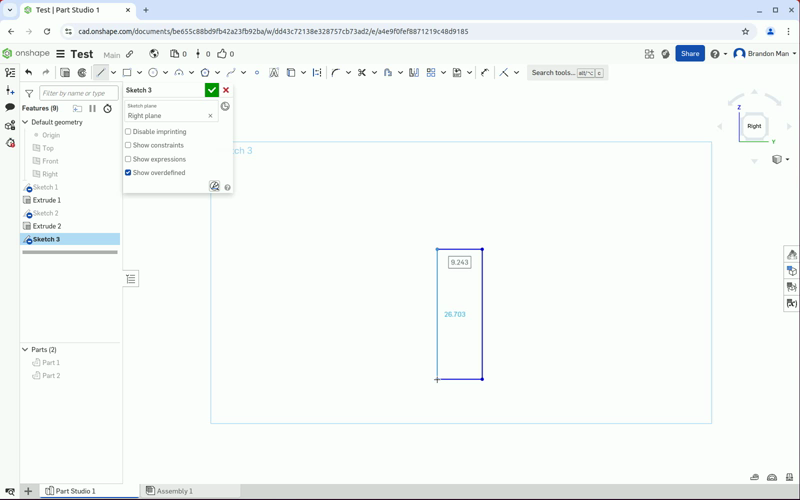
click(437, 379)
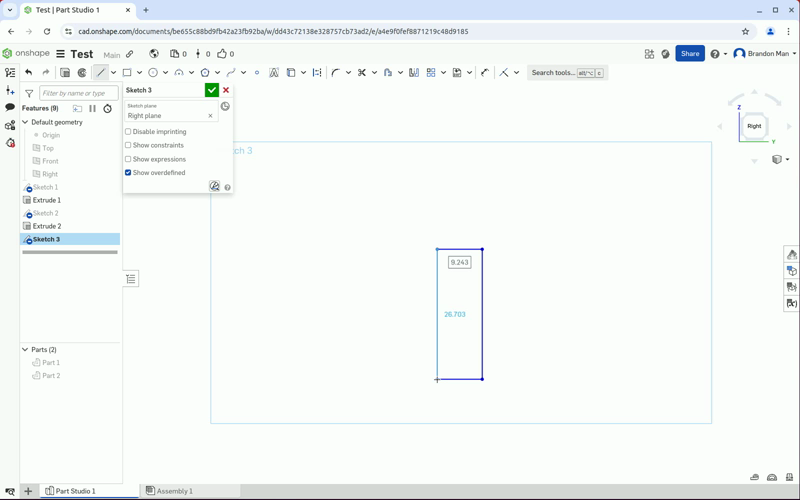
key(esc)
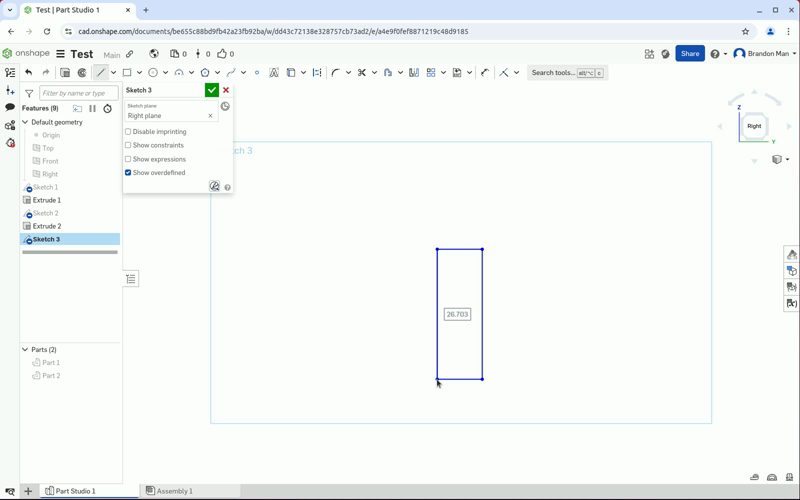
key(l)
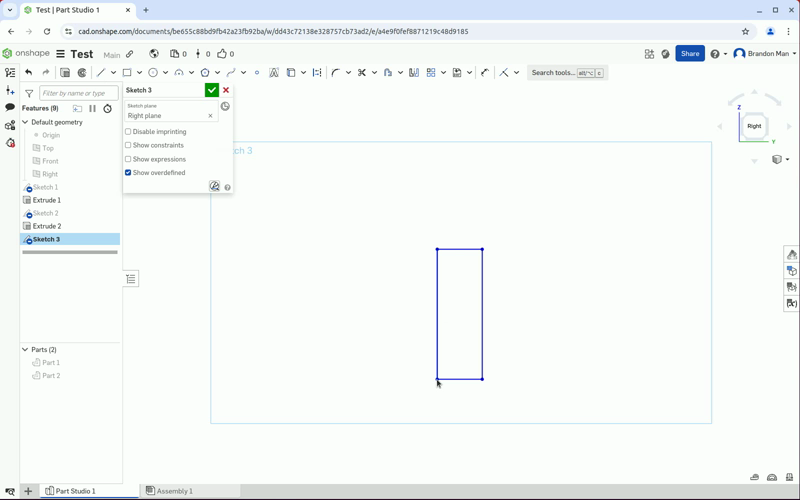
key_down(shift)
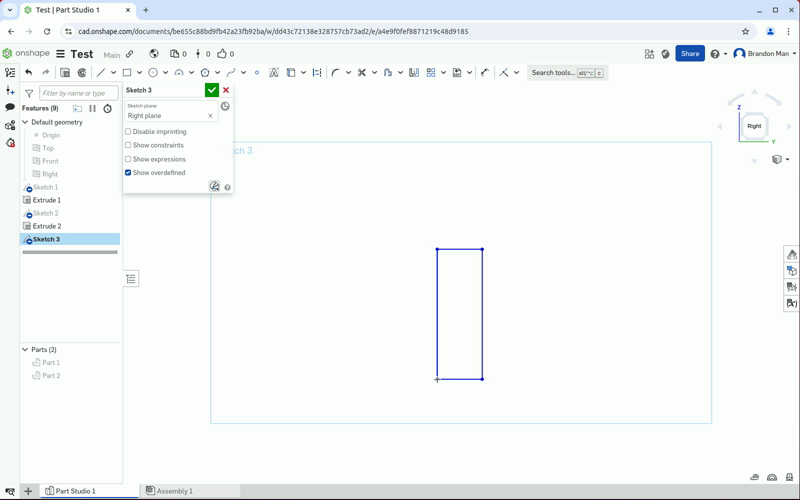
mouse_move(444, 370)
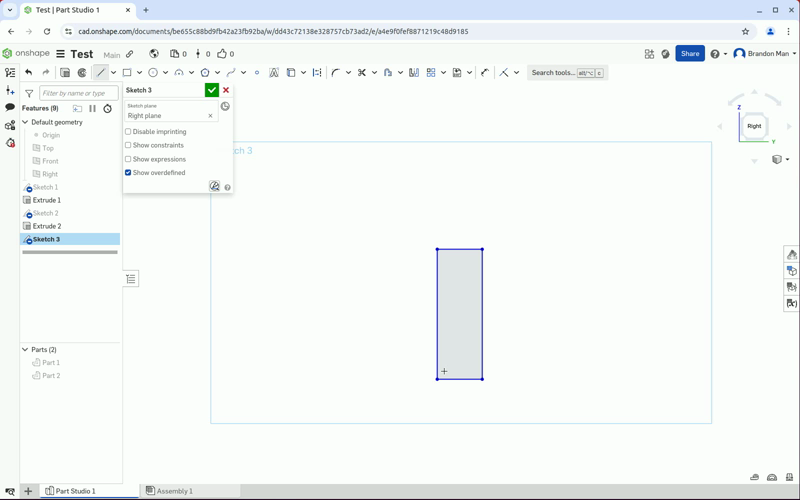
click(444, 370)
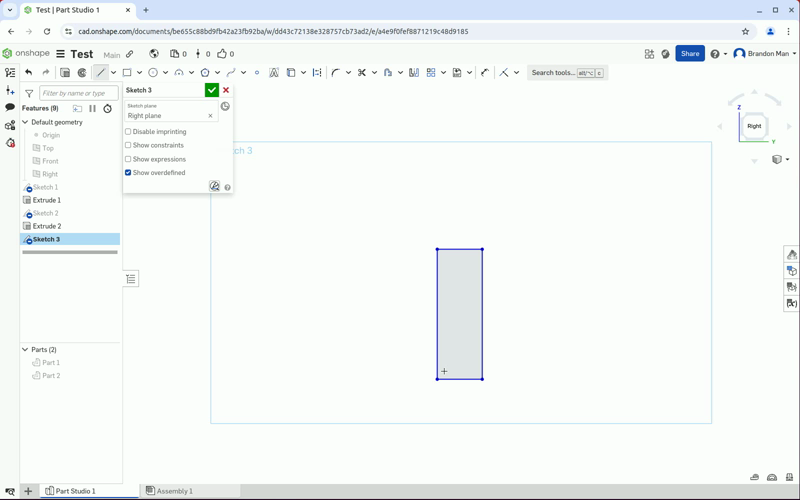
key_up(shift)
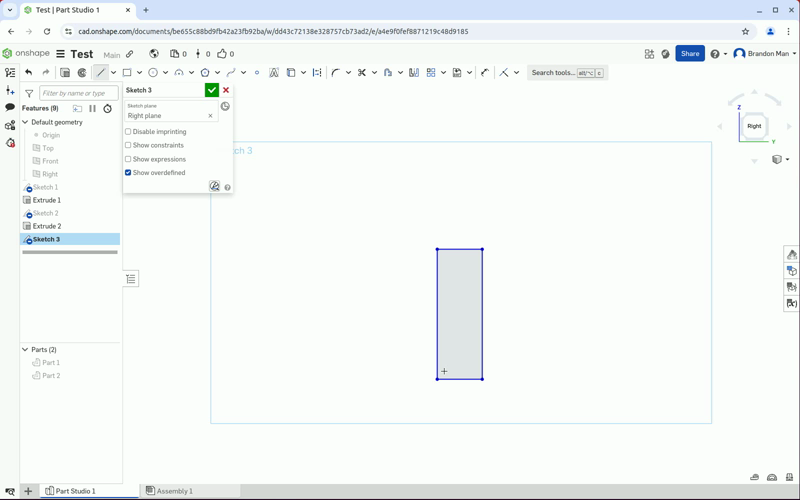
key_down(shift)
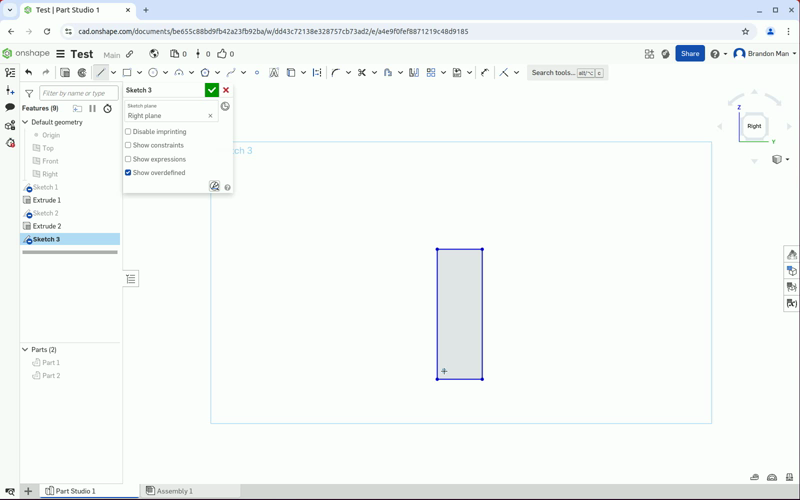
mouse_move(474, 370)
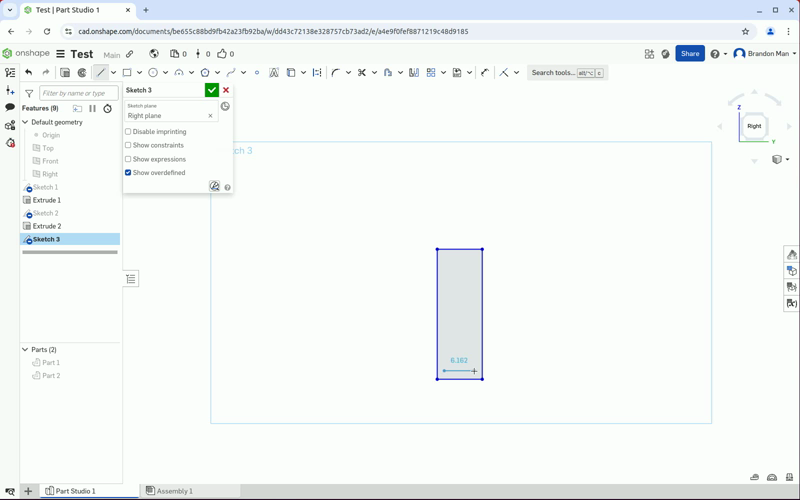
mouse_move(477, 370)
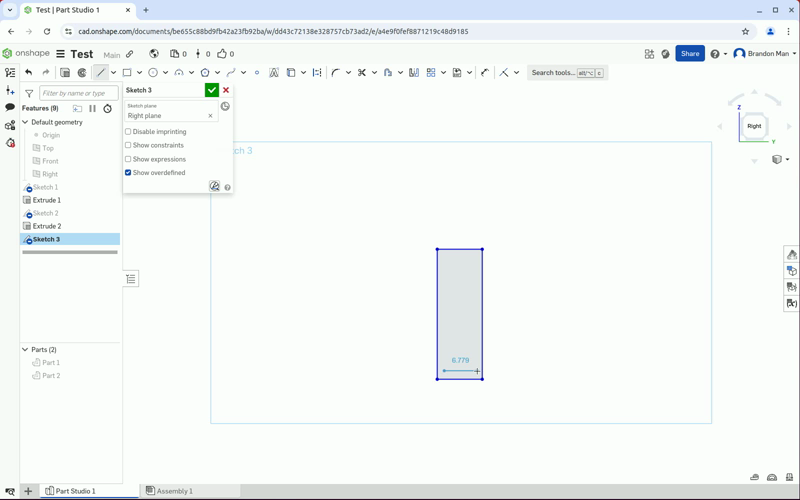
click(477, 370)
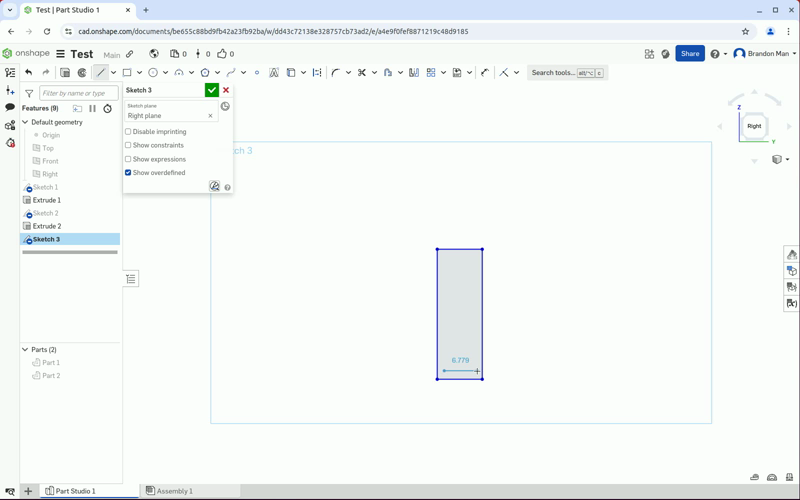
key_up(shift)
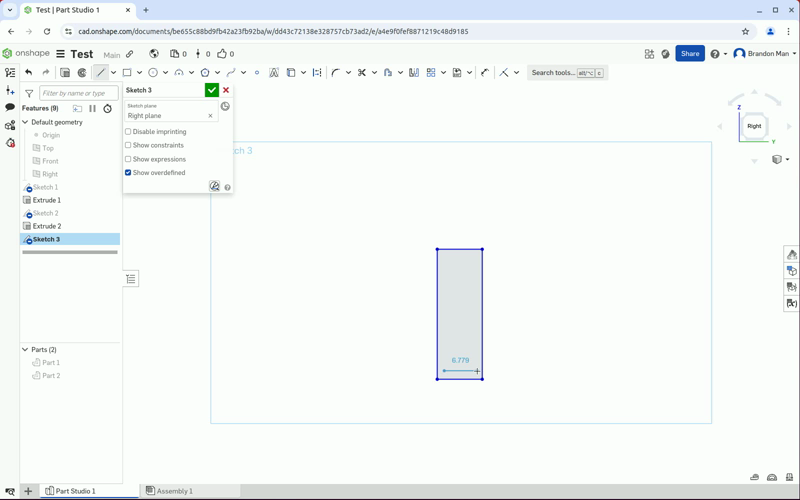
key_down(shift)
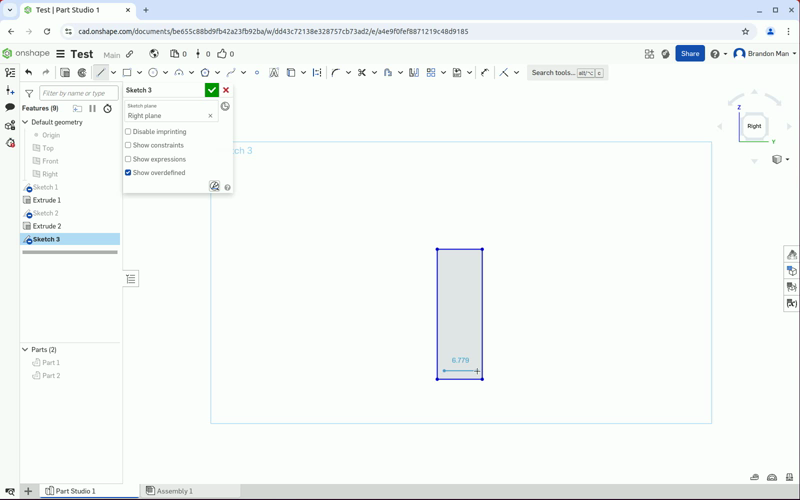
mouse_move(477, 254)
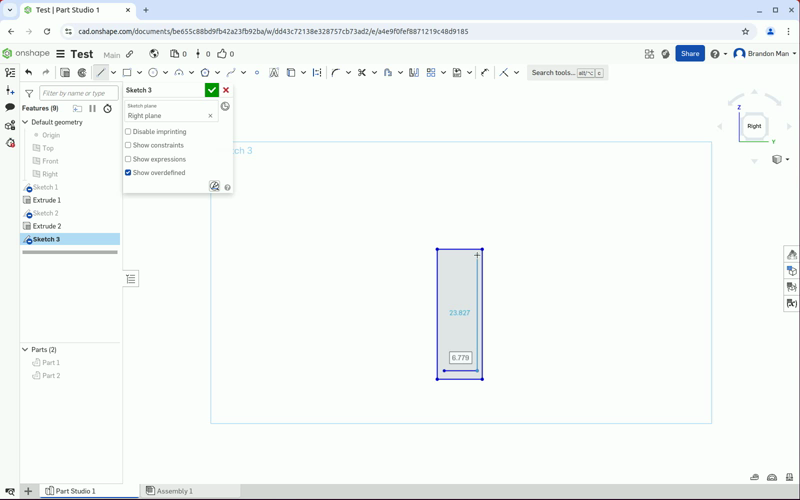
click(477, 254)
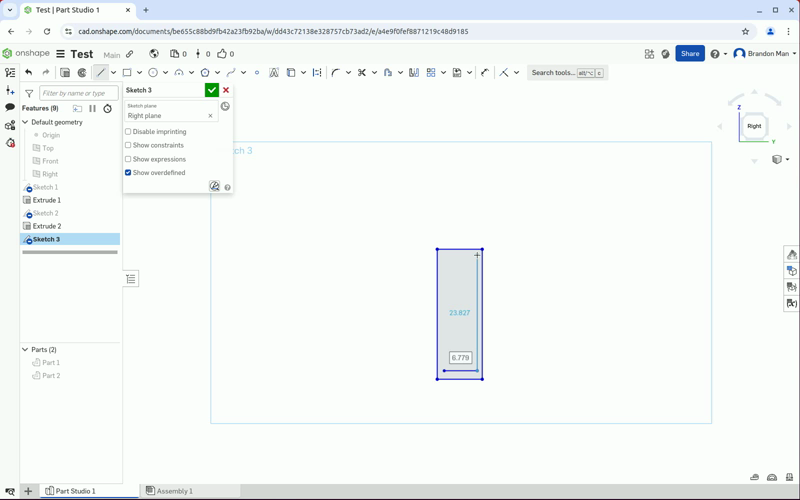
key_up(shift)
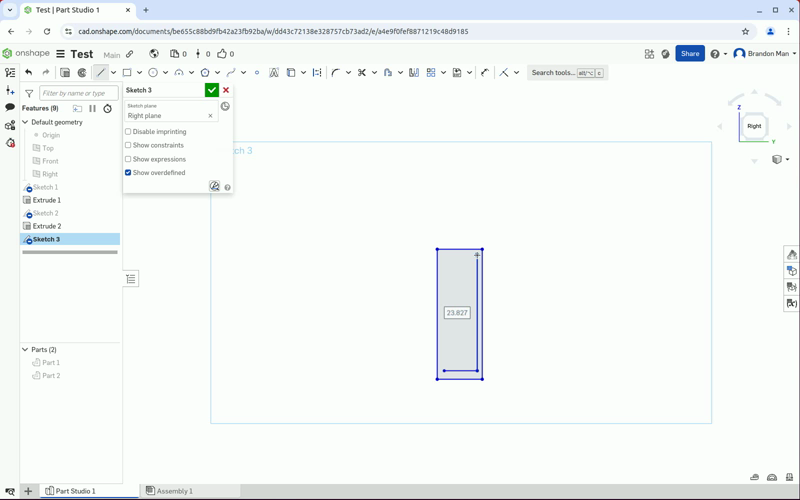
key_down(shift)
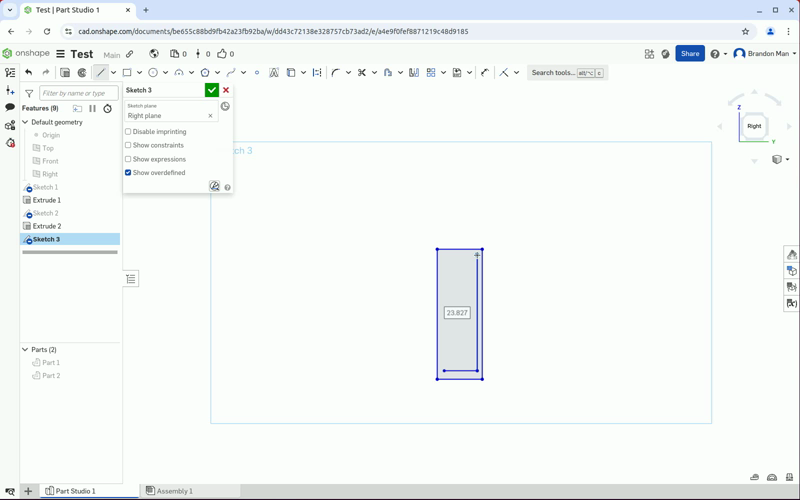
mouse_move(507, 254)
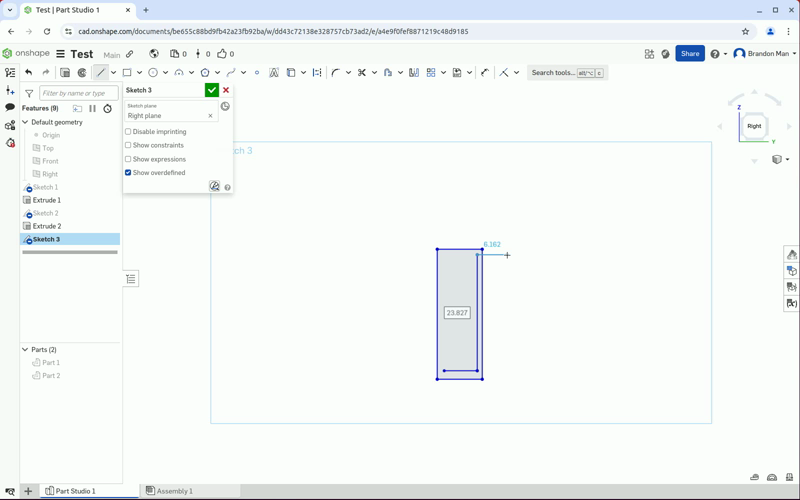
mouse_move(444, 254)
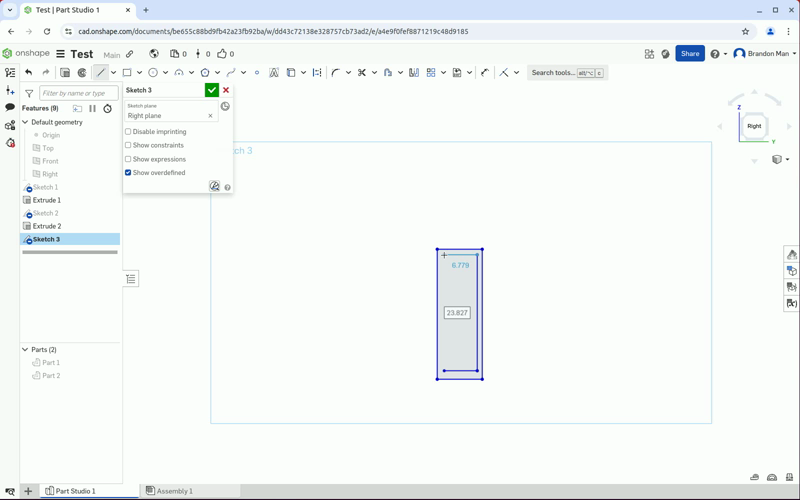
click(444, 254)
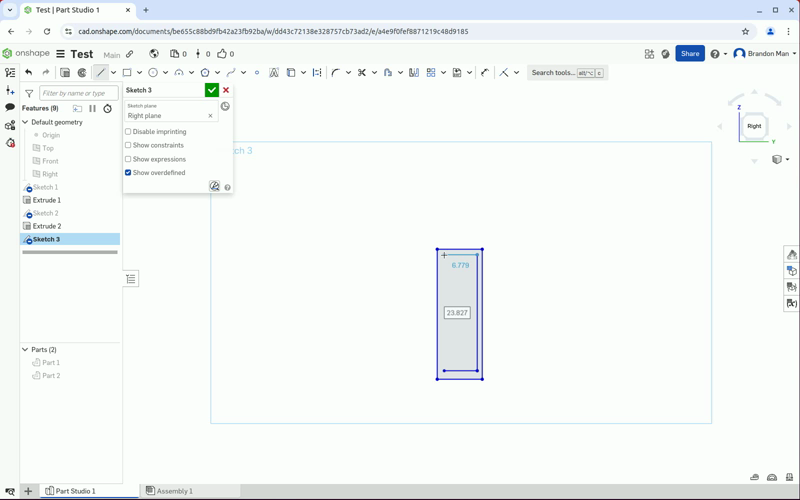
key_up(shift)
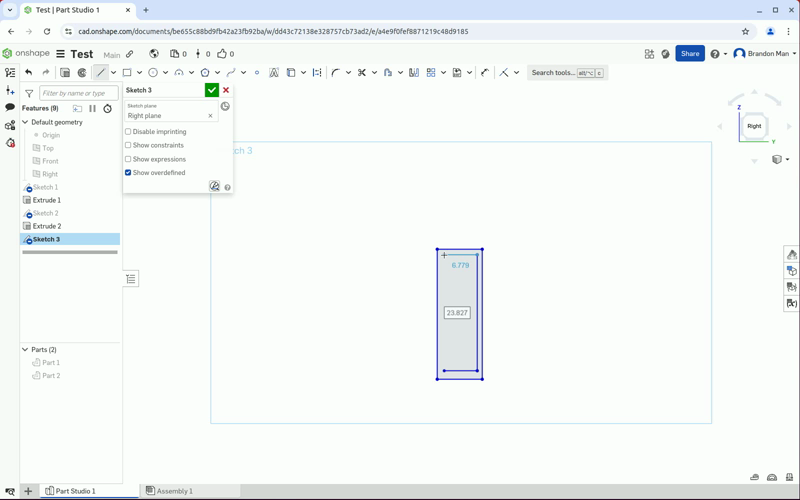
key_down(shift)
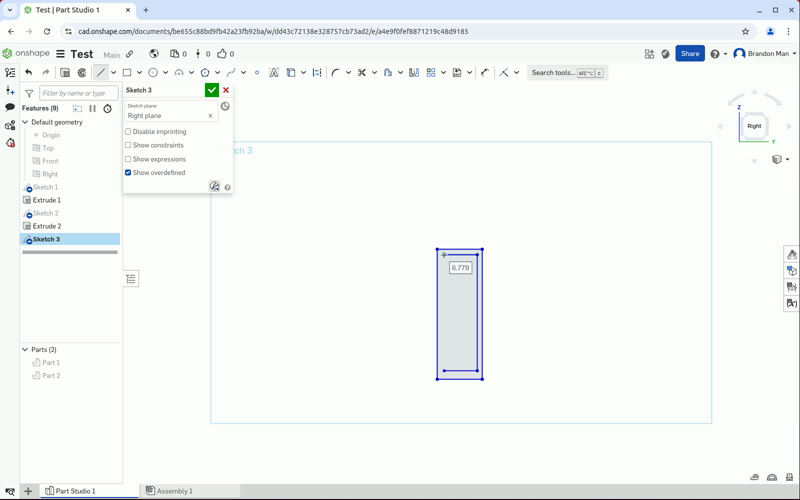
mouse_move(444, 370)
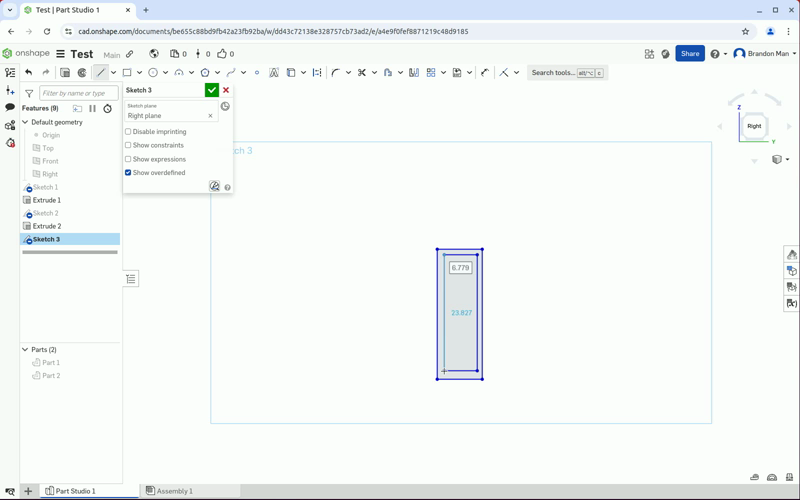
key_up(shift)
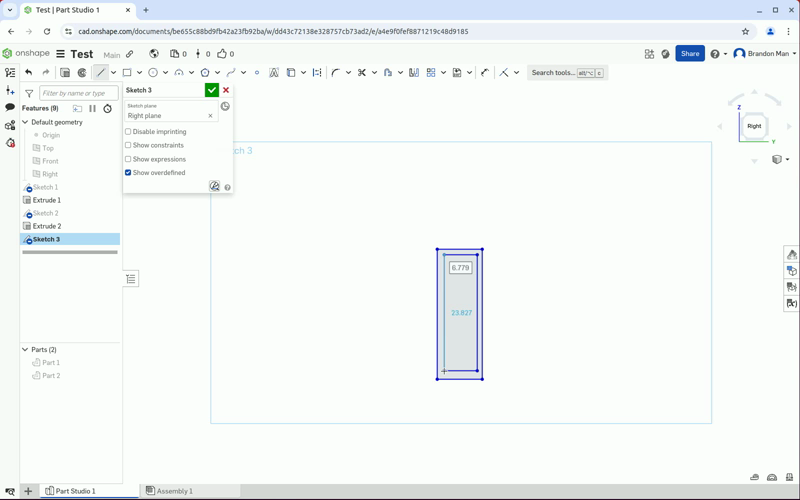
click(444, 370)
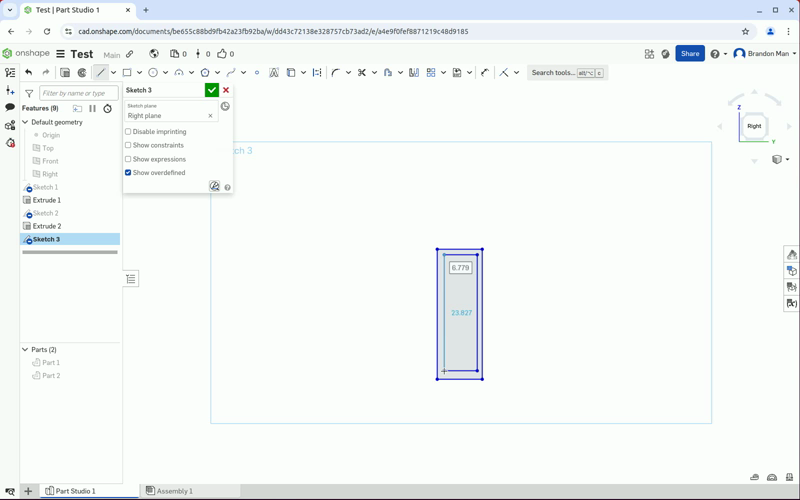
key(esc)
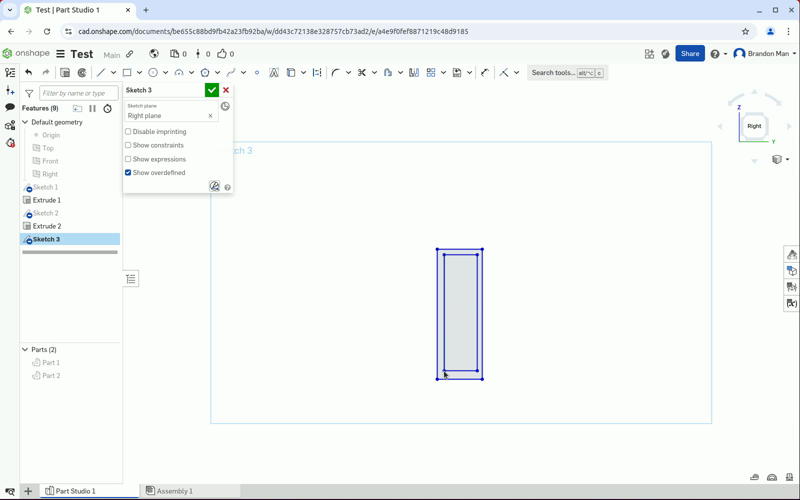
mouse_move(441, 361)
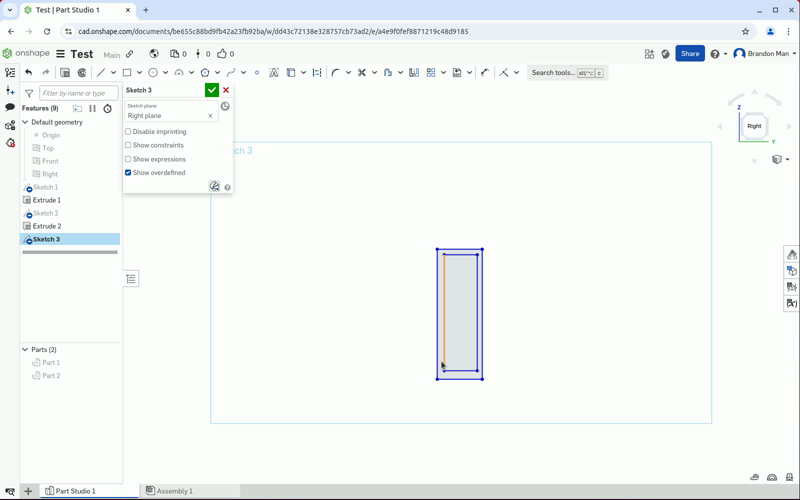
click(441, 361)
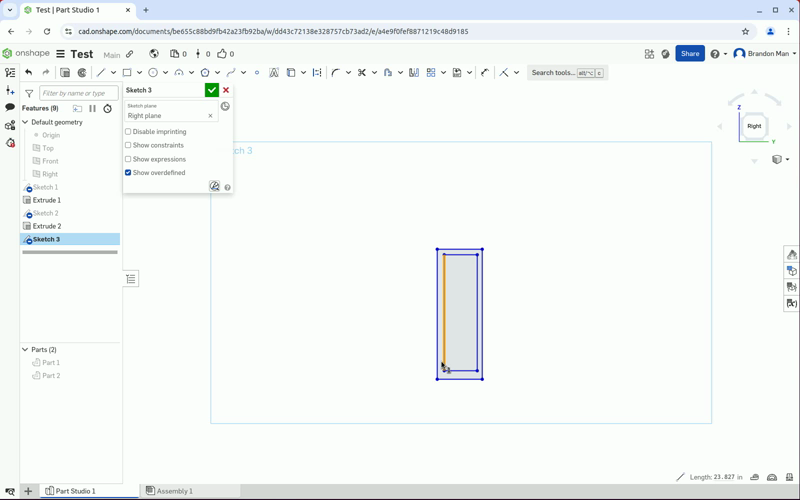
mouse_move(73, 352)
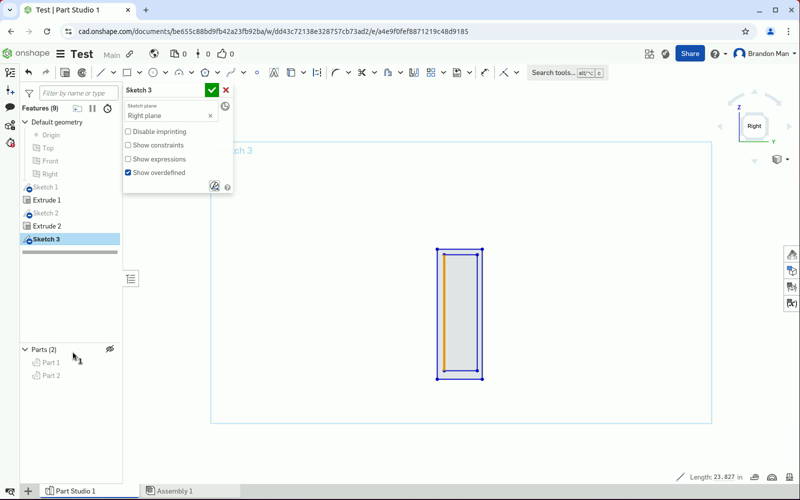
key(shift+y)
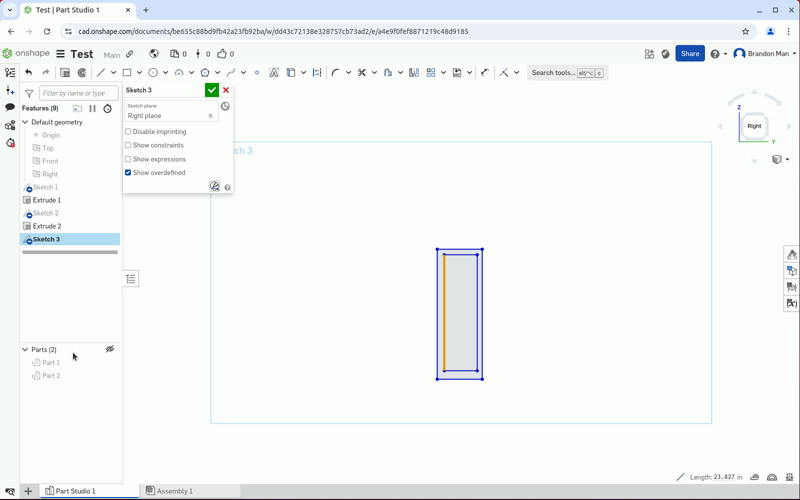
key(shift+e)
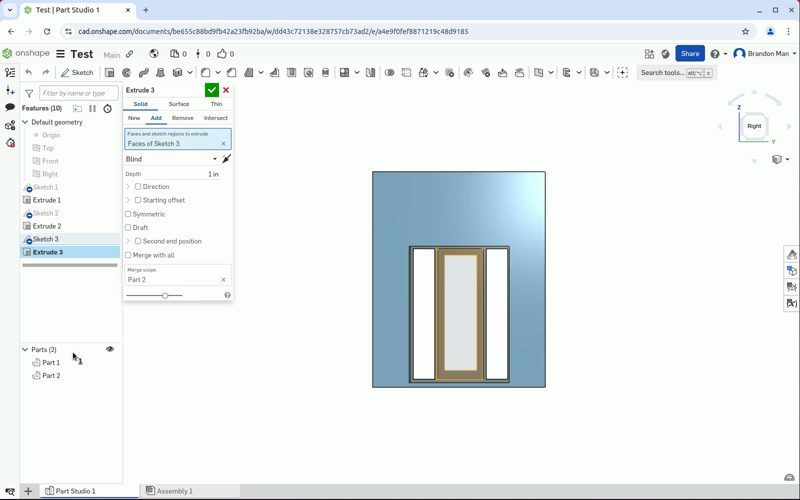
mouse_move(143, 106)
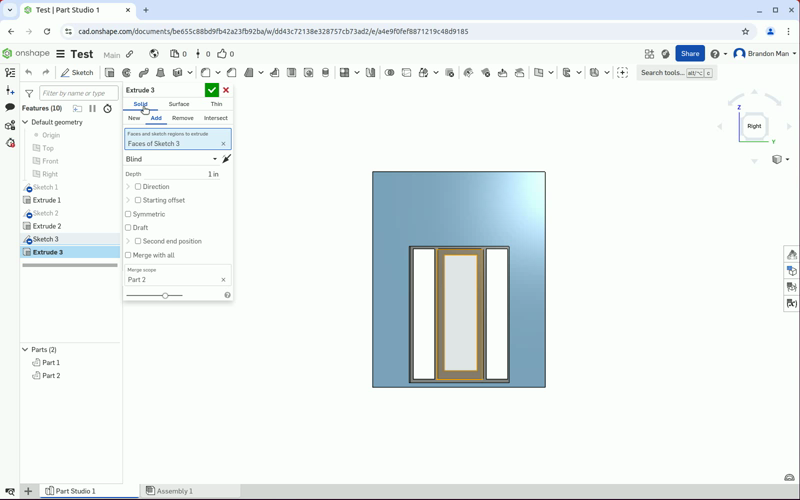
click(143, 106)
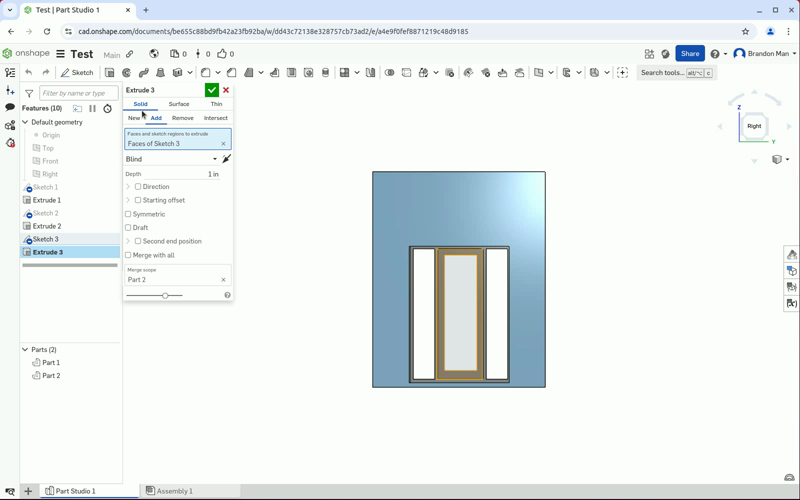
mouse_move(137, 120)
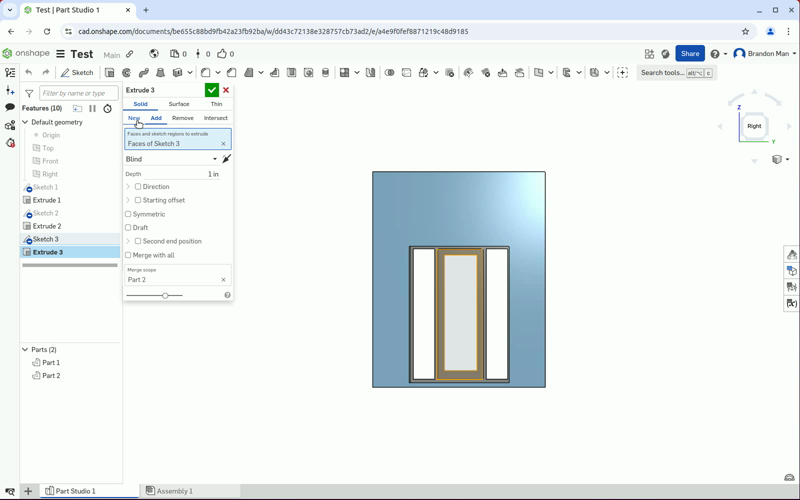
click(137, 120)
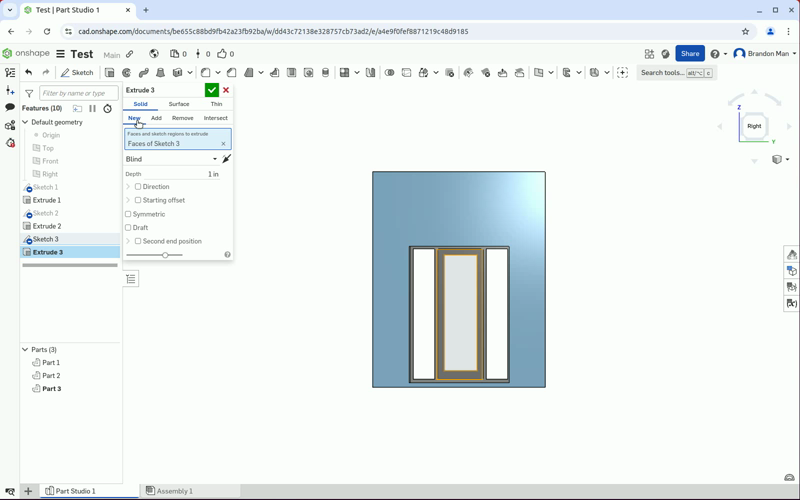
key(tab, 4)
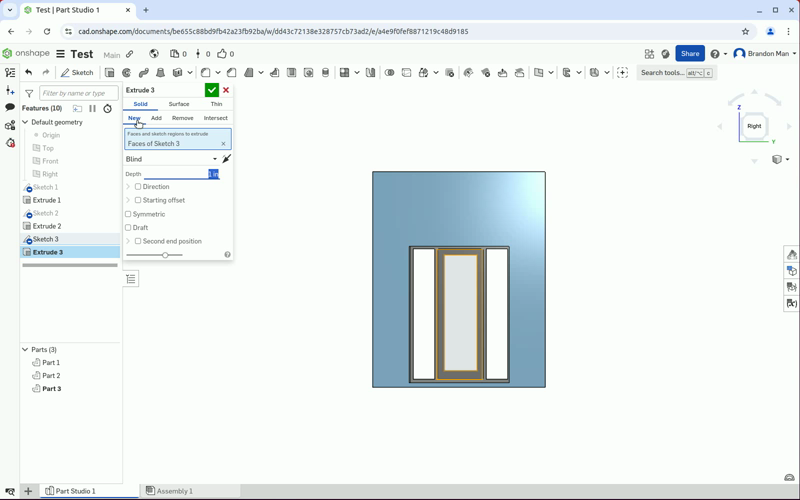
text(0.481)
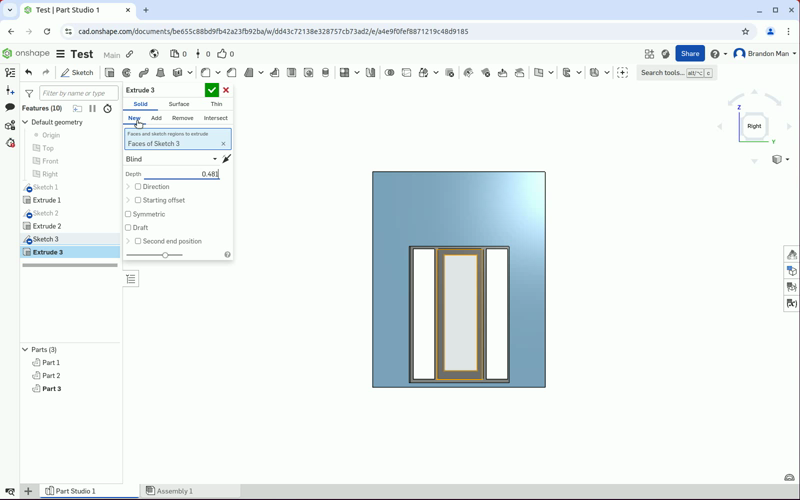
key(enter)
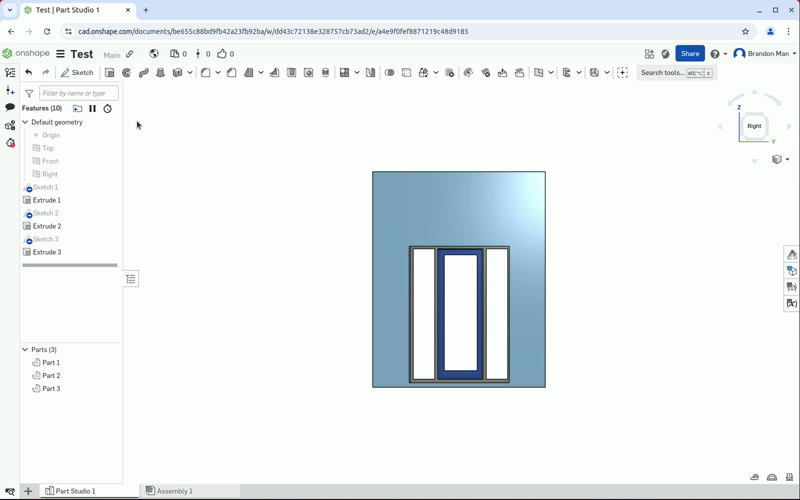
key(shift+h)
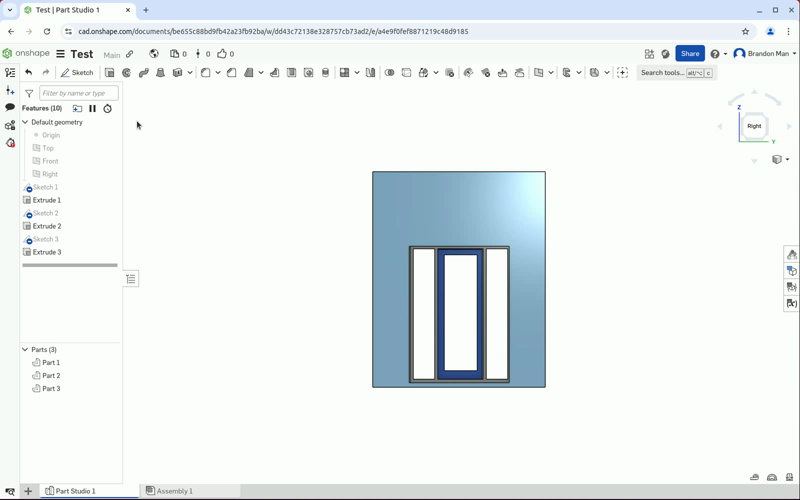
key(shift+h)
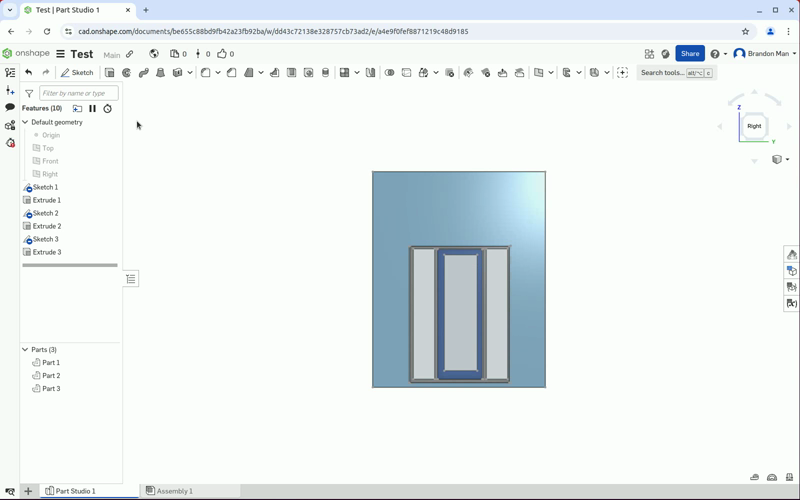
key(shift+7)
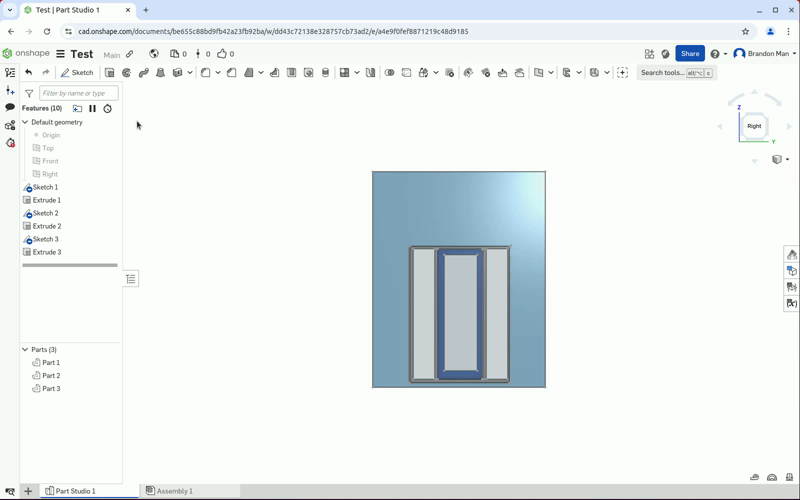
key(right, 2)
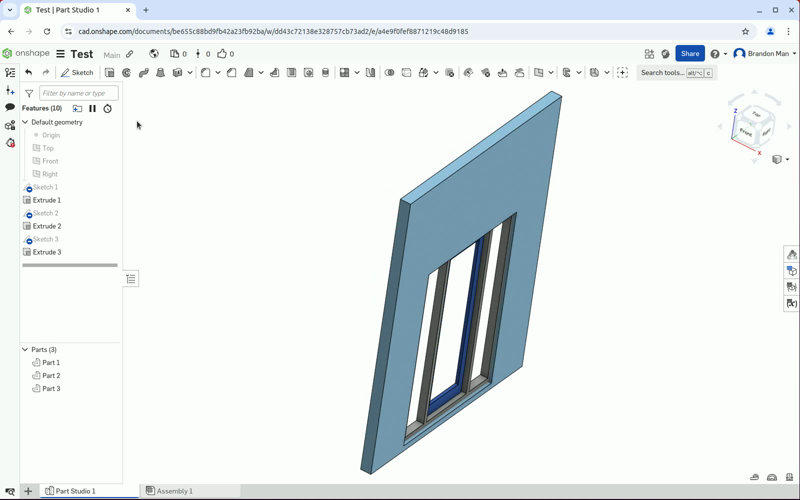
key(down, 2)
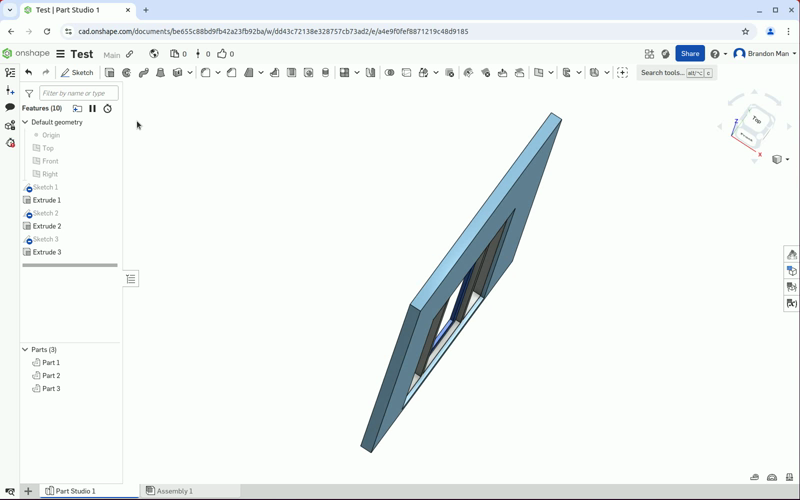
key(up, 2)
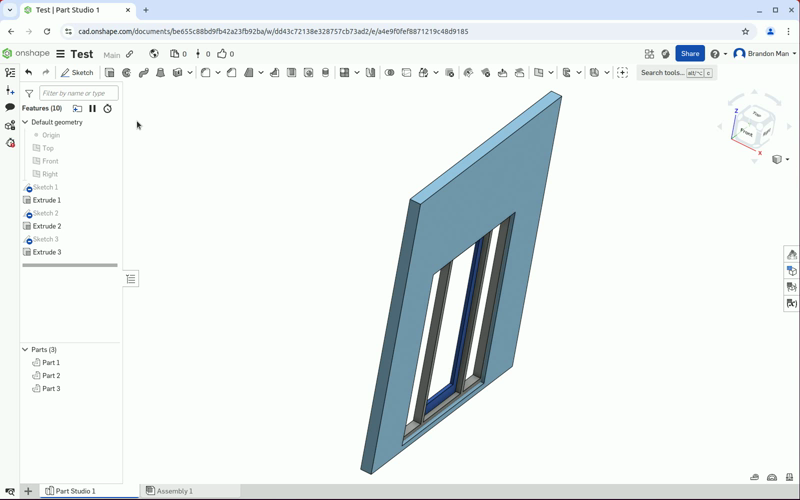
key(left, 2)
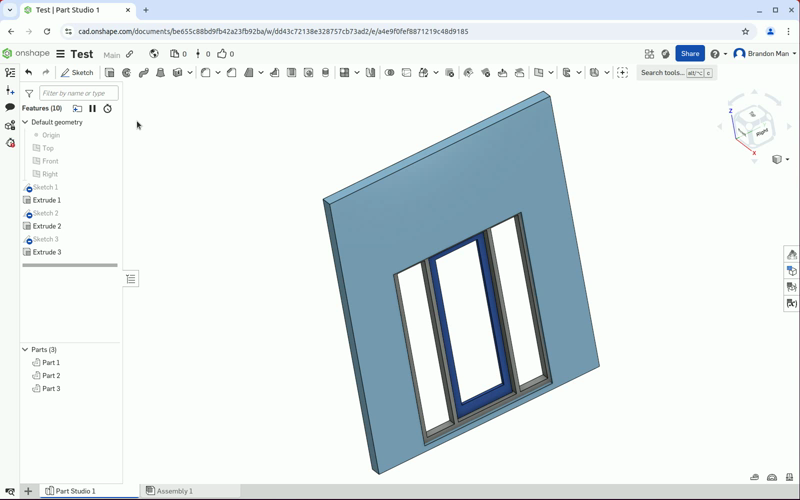
mouse_move(73, 189)
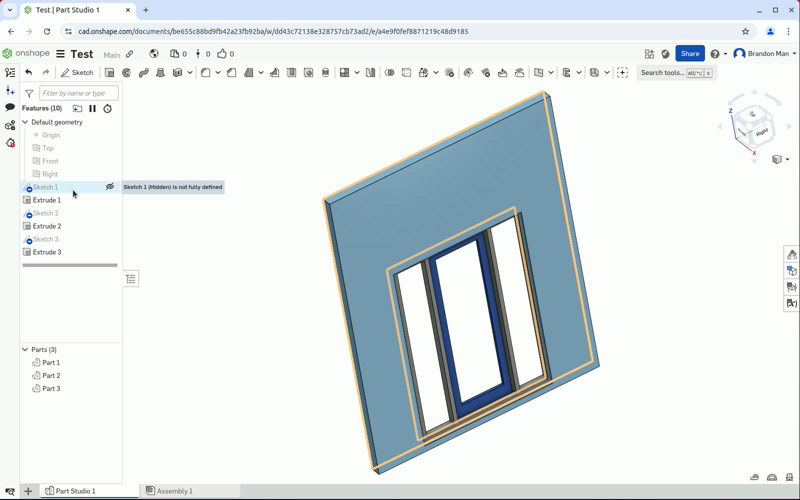
click(73, 189)